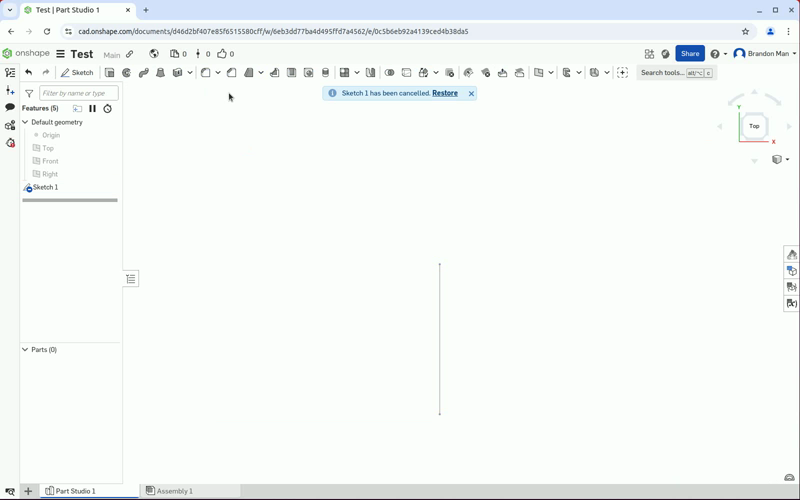
key(shift+h)
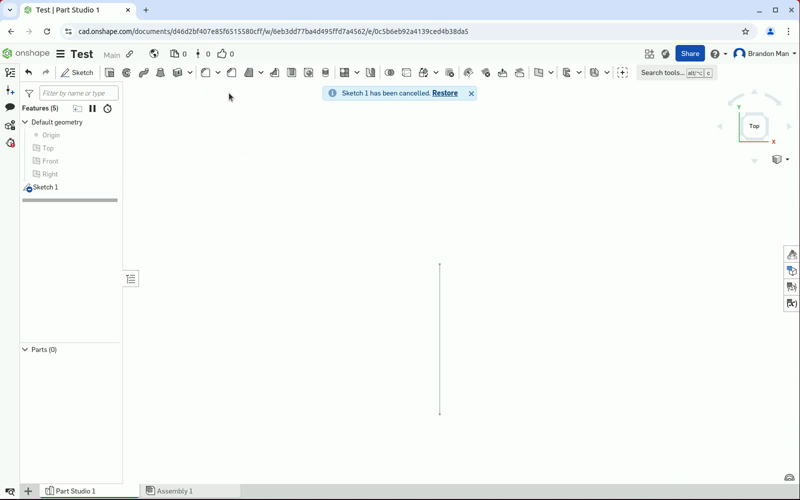
key(shift+s)
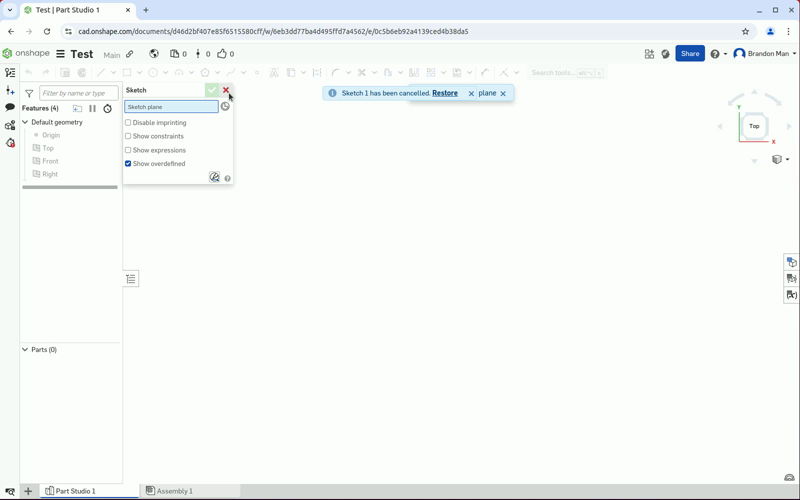
mouse_move(73, 150)
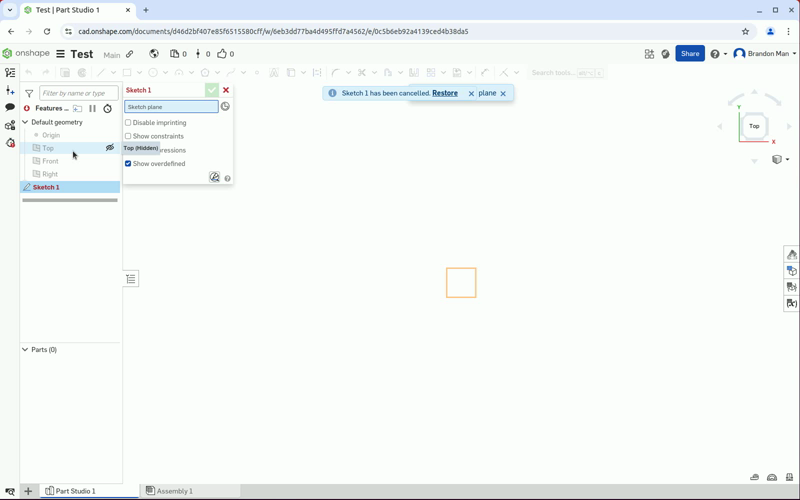
click(73, 150)
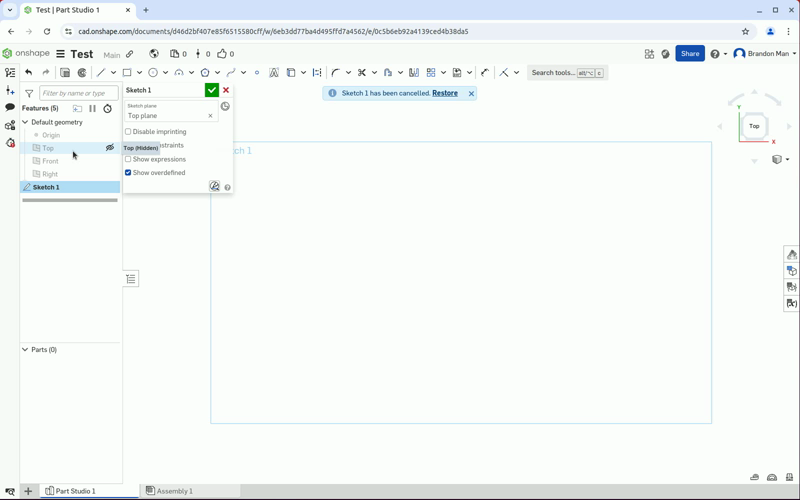
mouse_move(73, 352)
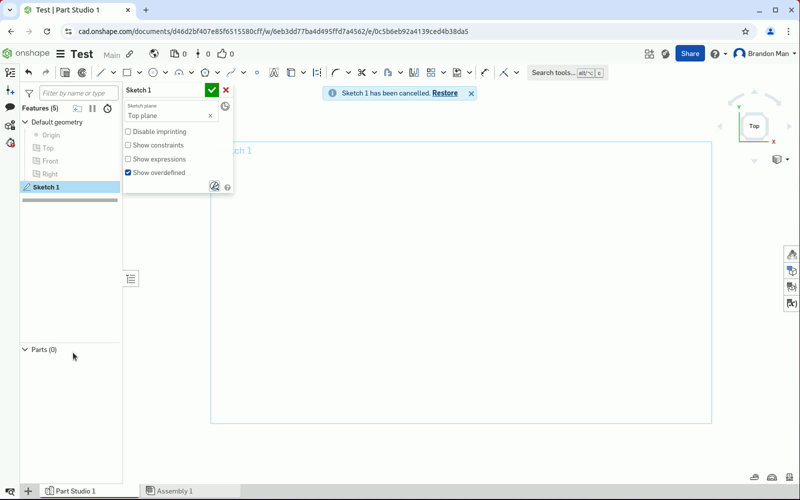
key(y)
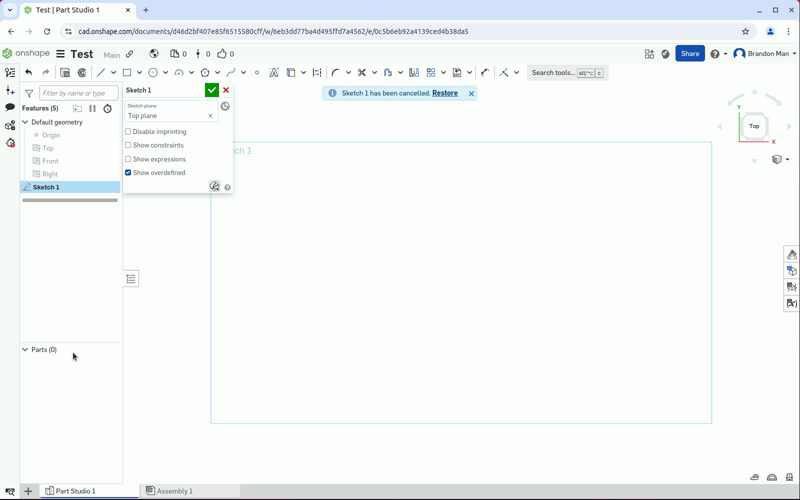
key(a)
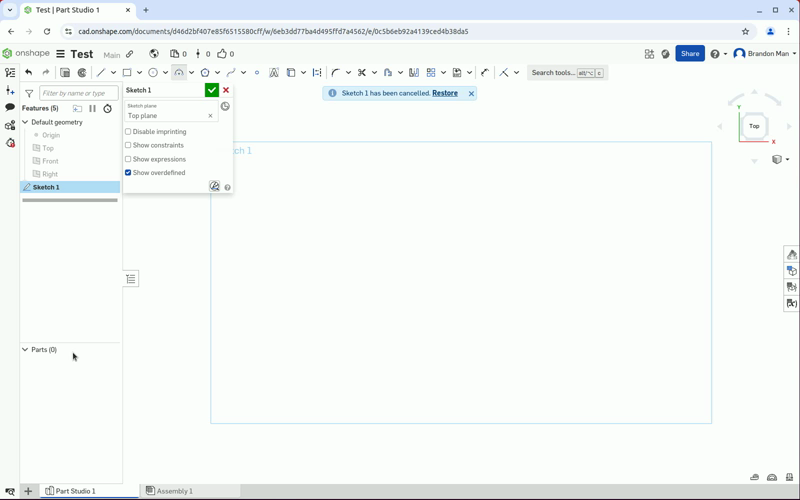
key_down(shift)
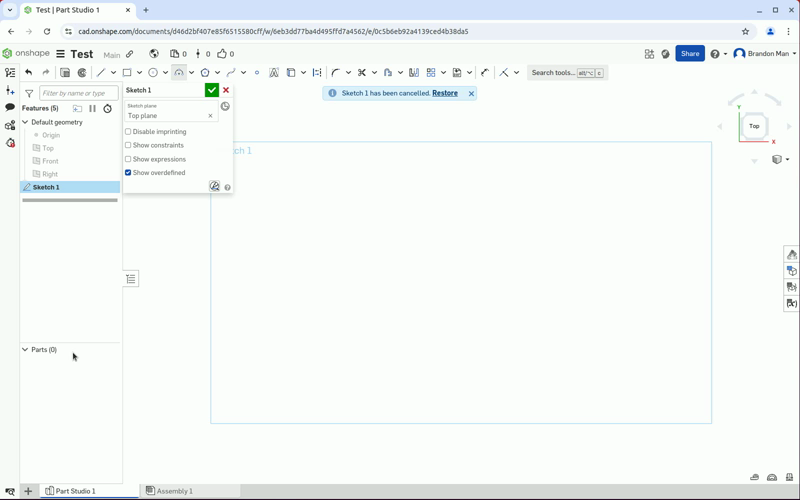
mouse_move(430, 203)
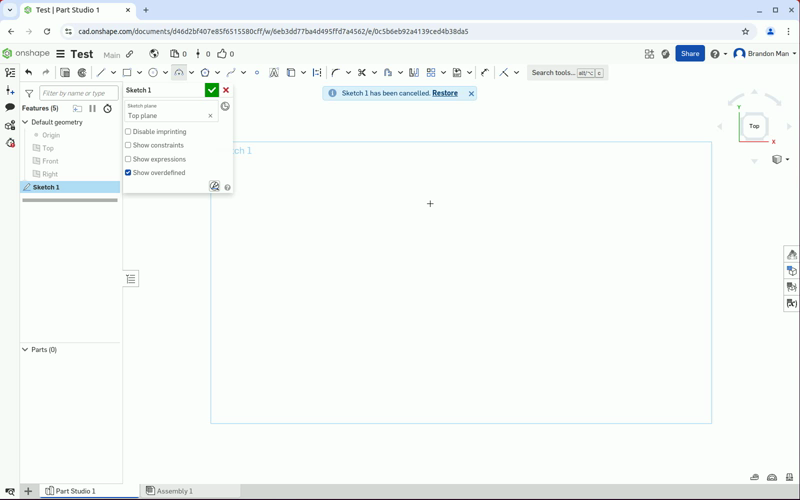
click(430, 203)
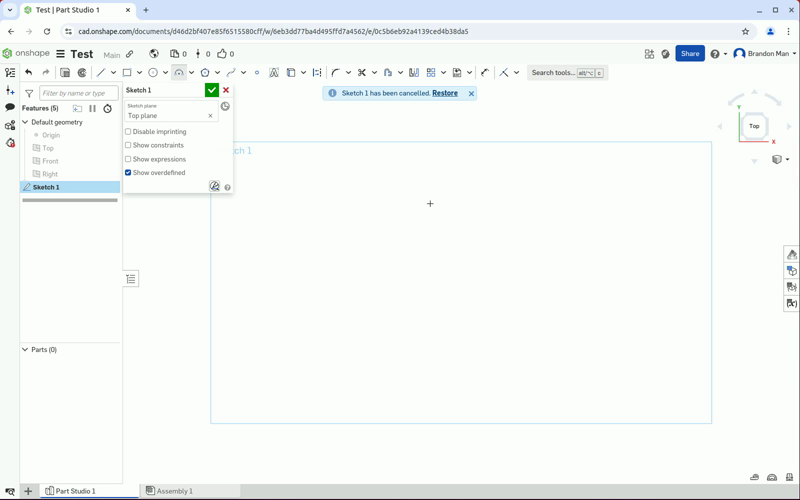
key_up(shift)
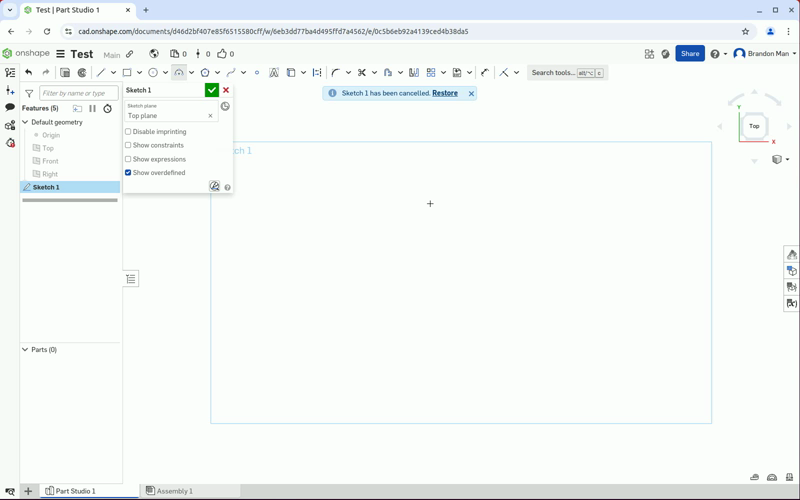
key_down(shift)
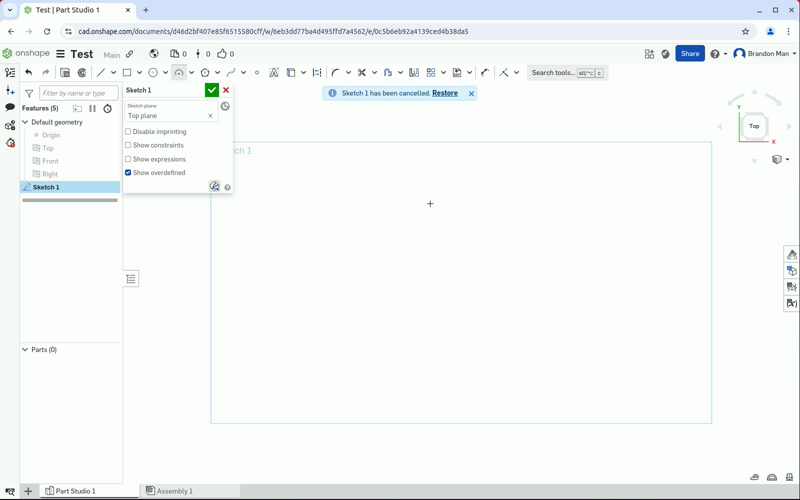
mouse_move(491, 203)
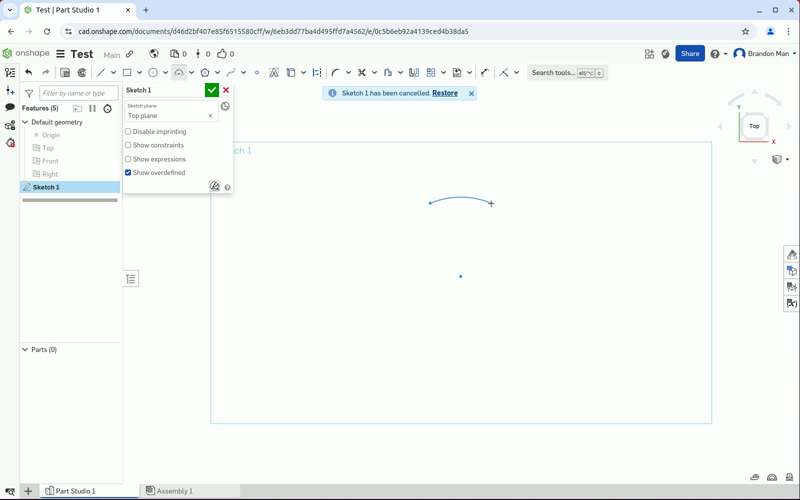
click(491, 203)
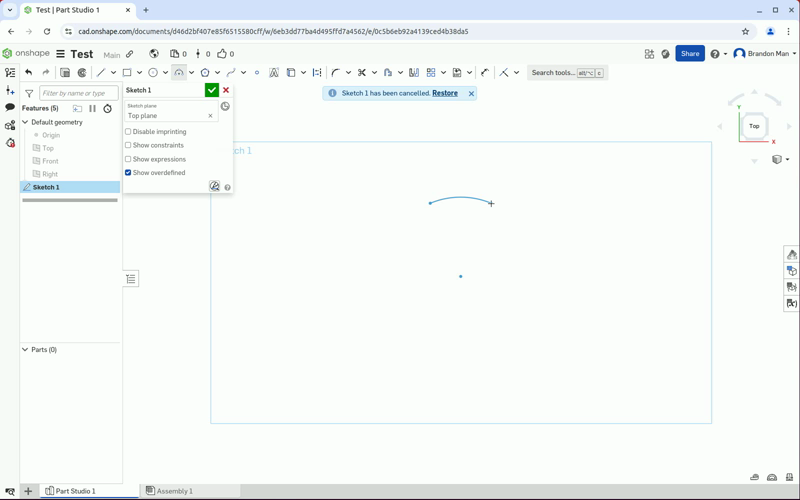
mouse_move(460, 197)
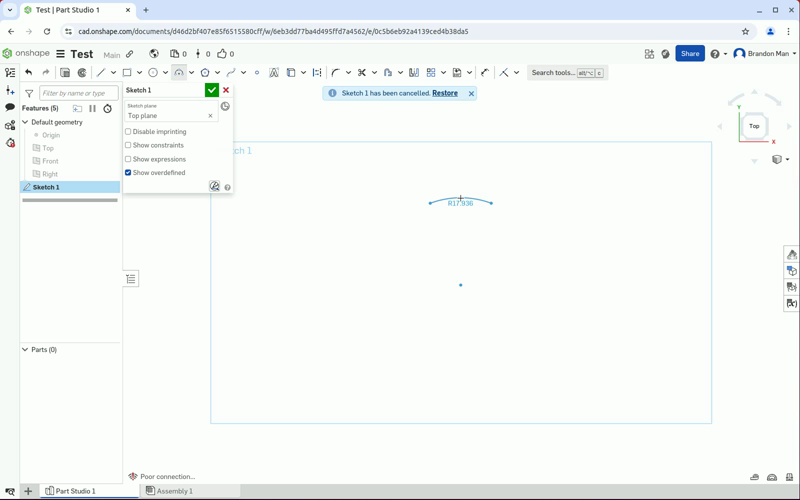
click(460, 197)
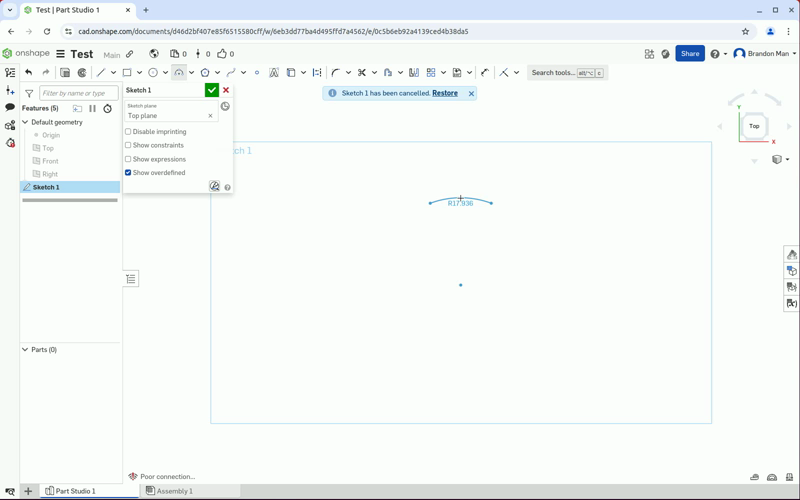
key_up(shift)
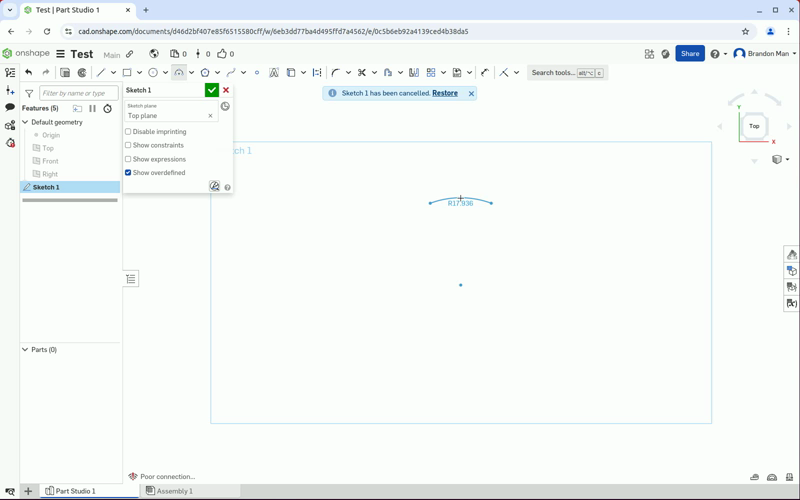
mouse_move(491, 203)
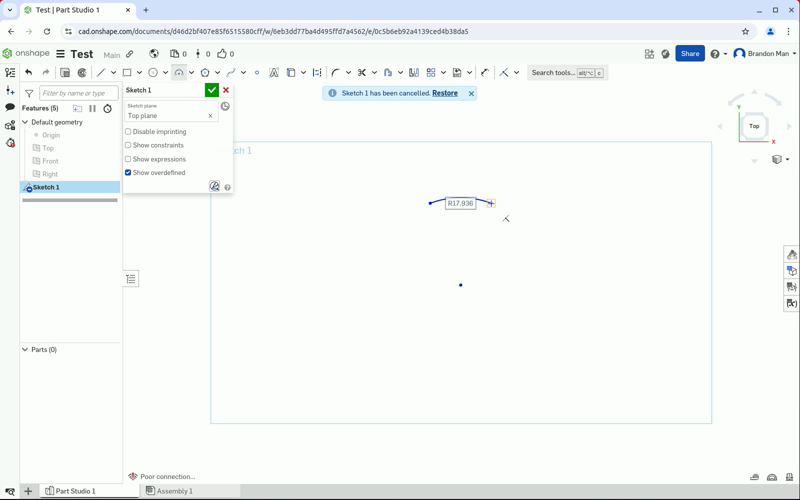
click(491, 203)
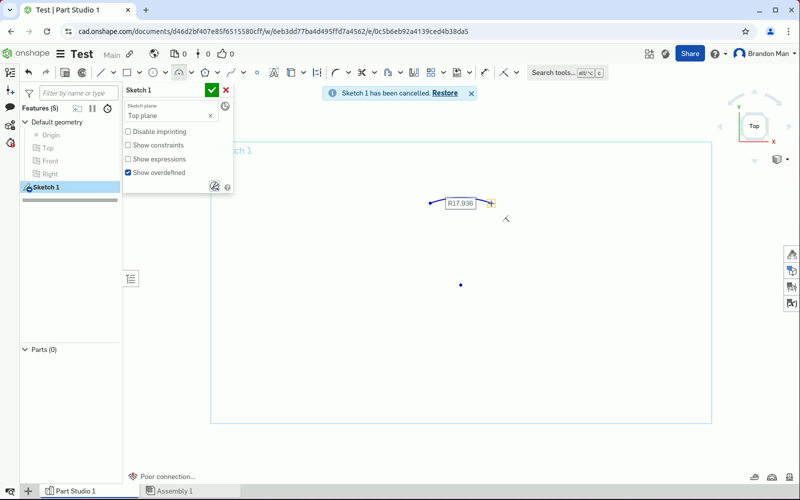
mouse_move(430, 203)
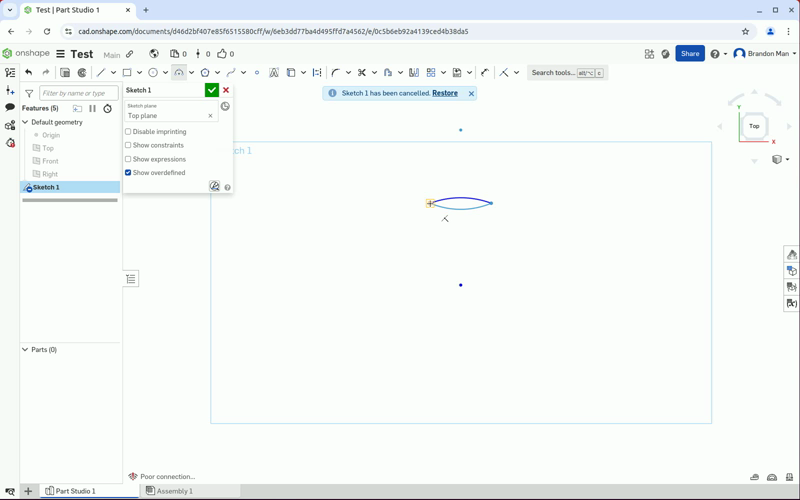
click(430, 203)
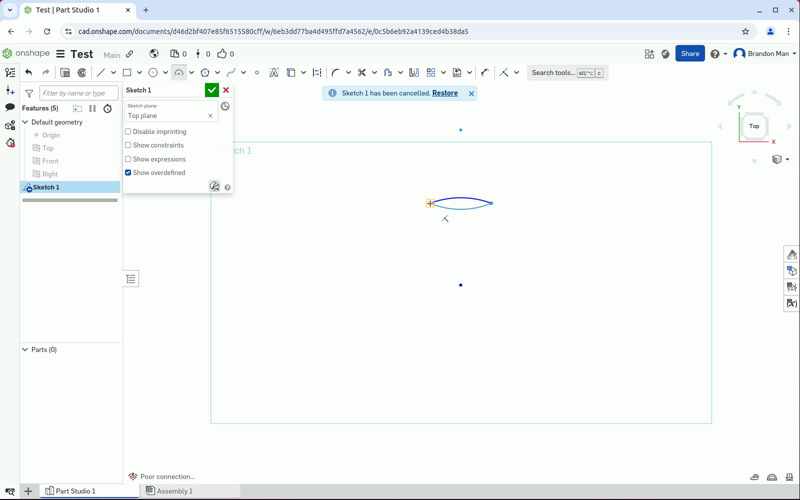
key_down(shift)
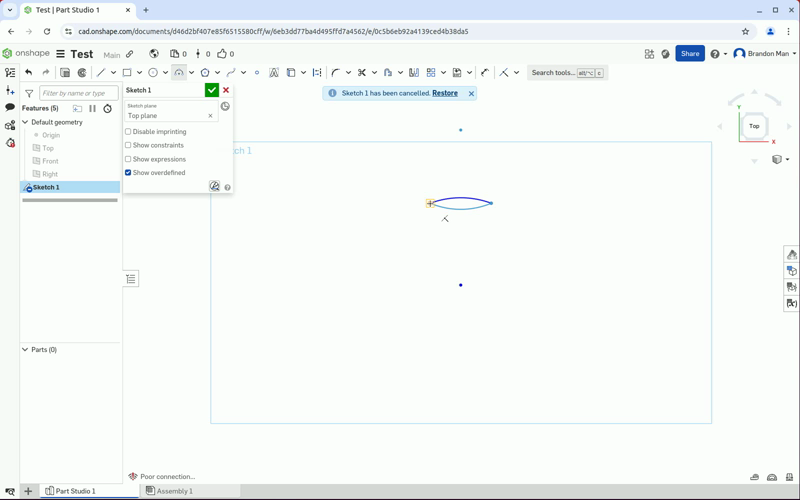
mouse_move(460, 166)
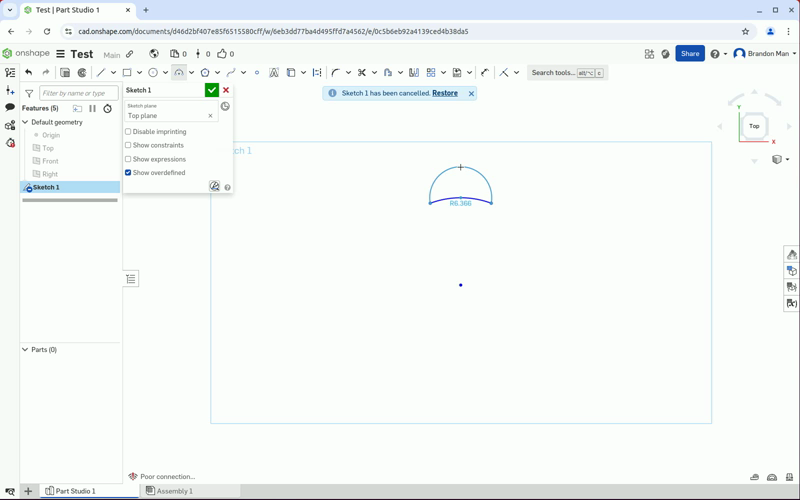
click(460, 166)
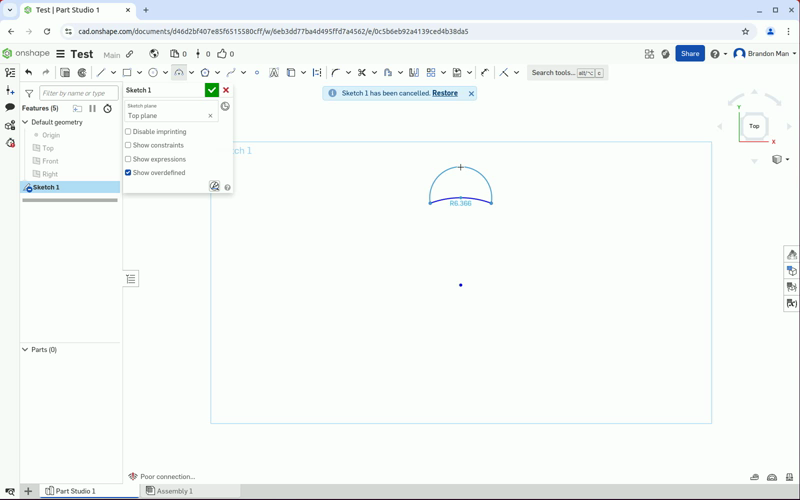
key_up(shift)
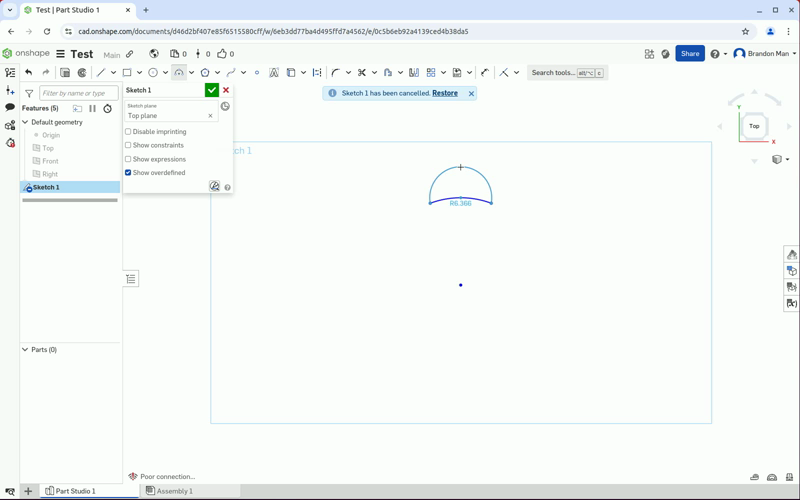
key(esc)
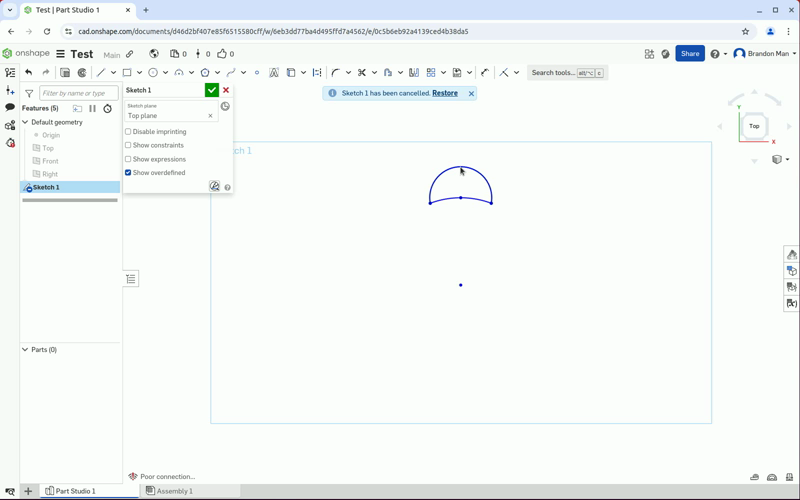
mouse_move(442, 174)
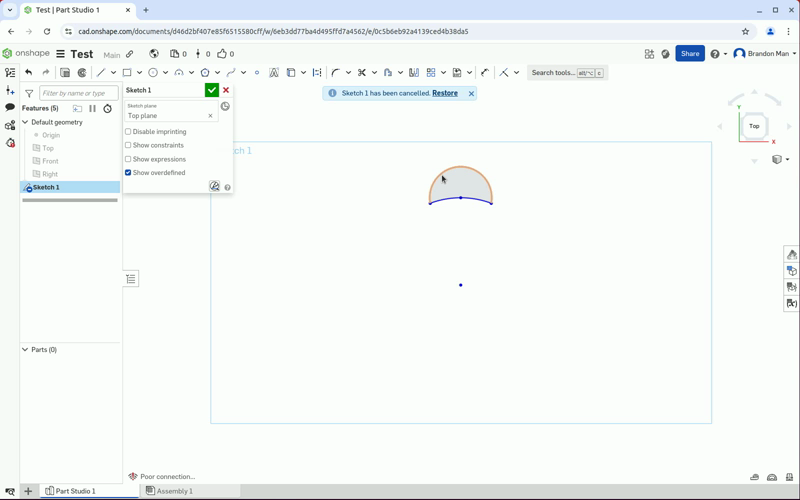
scroll(6)
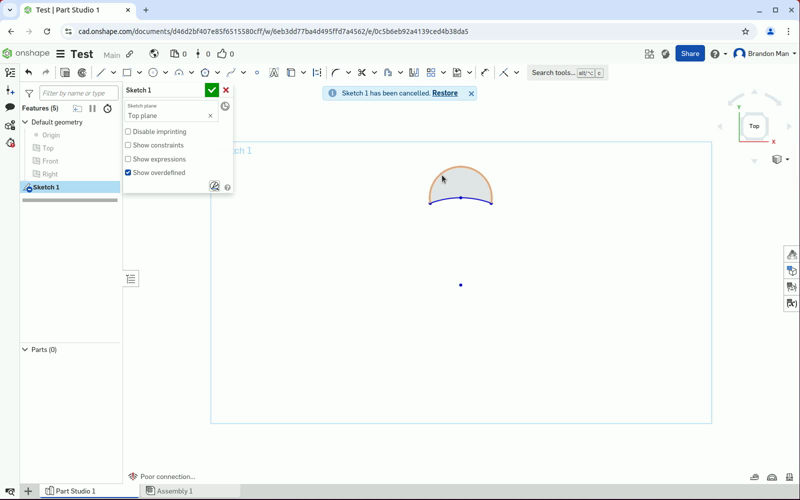
scroll(6)
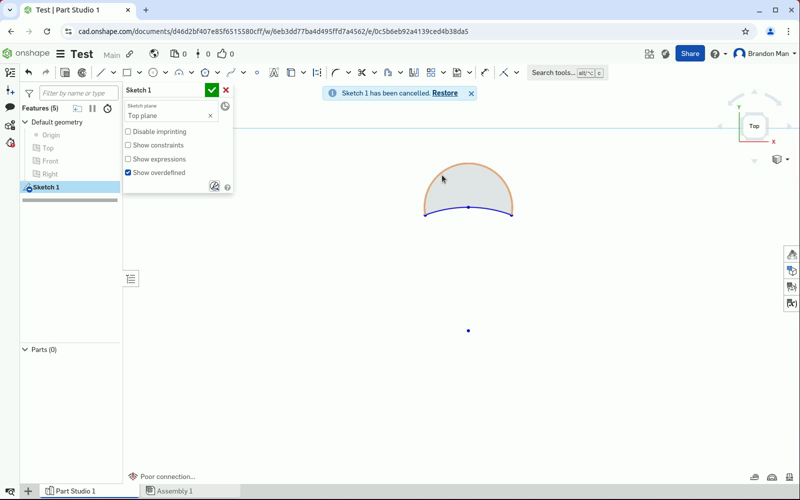
scroll(6)
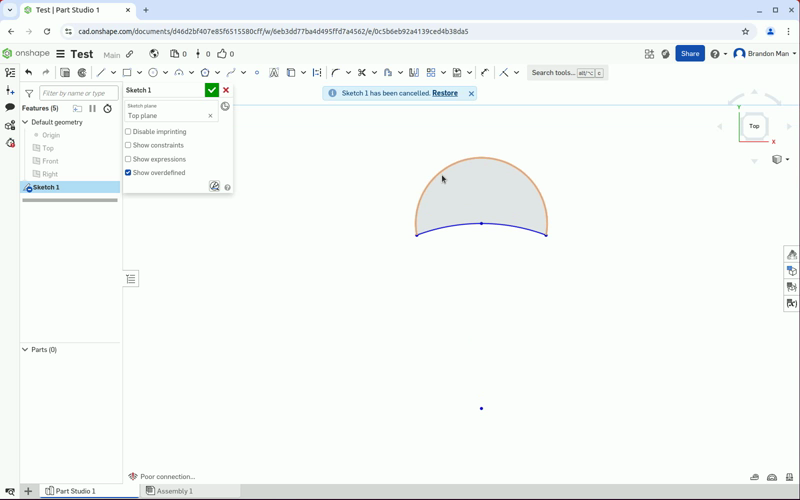
scroll(6)
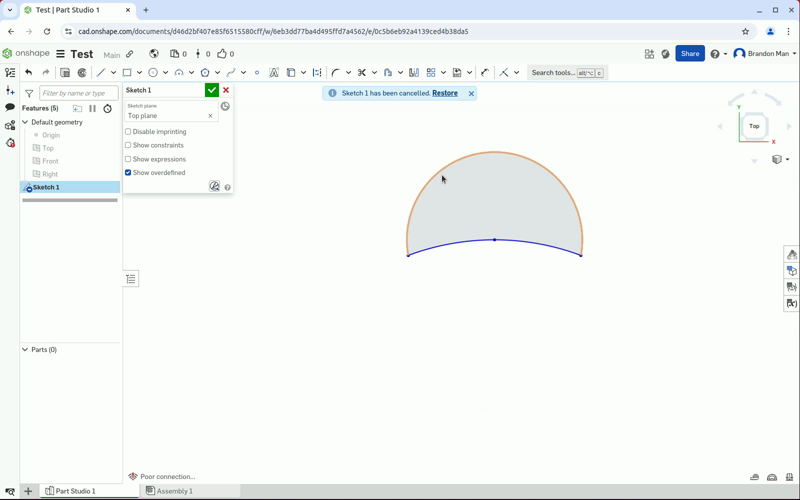
scroll(6)
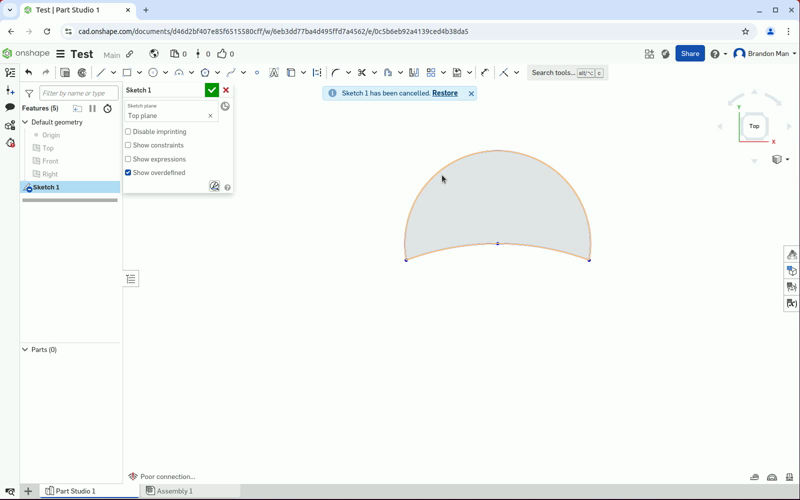
scroll(6)
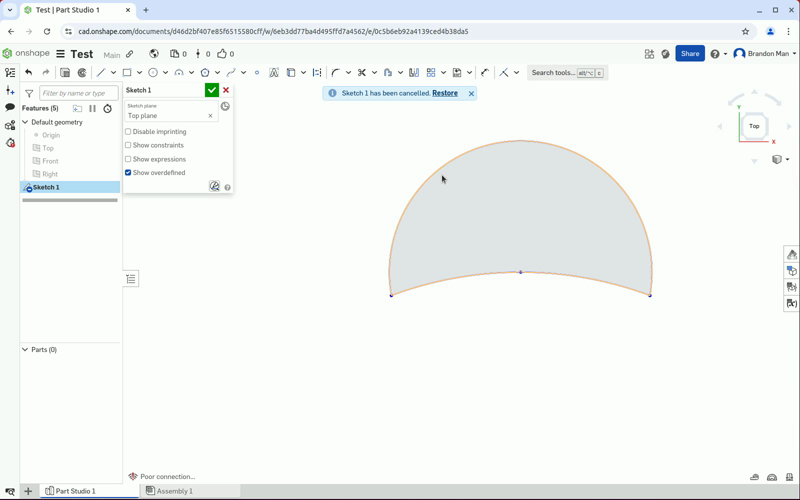
scroll(6)
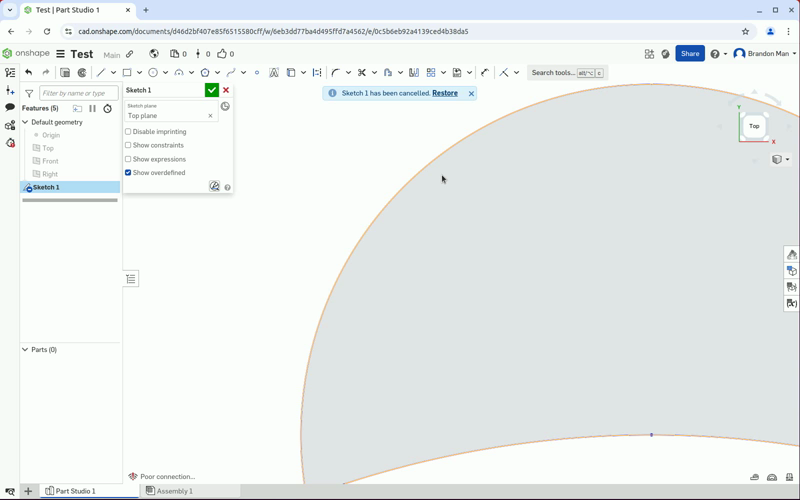
click(442, 174)
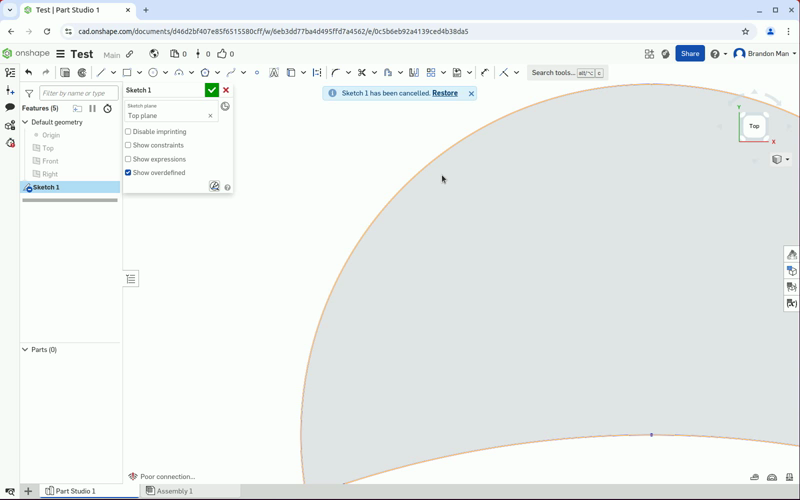
scroll(-6)
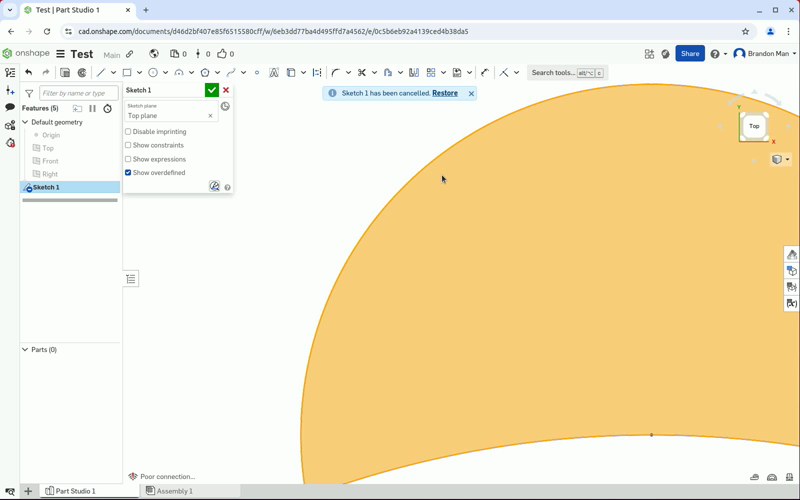
scroll(-6)
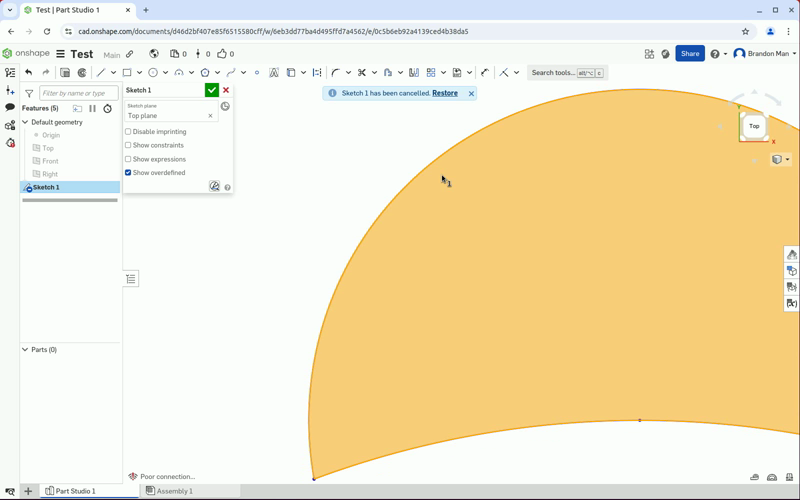
scroll(-6)
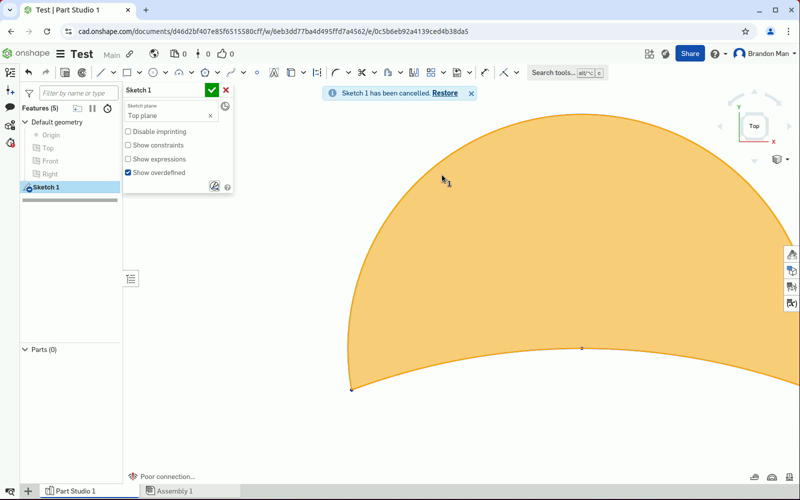
scroll(-6)
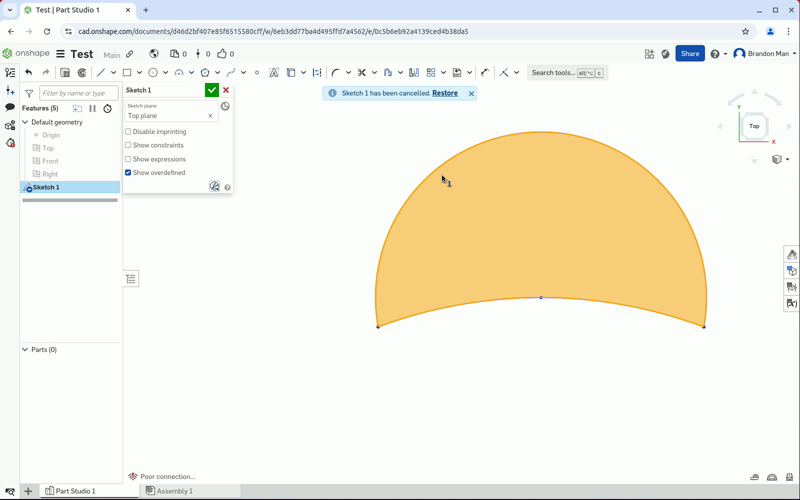
scroll(-6)
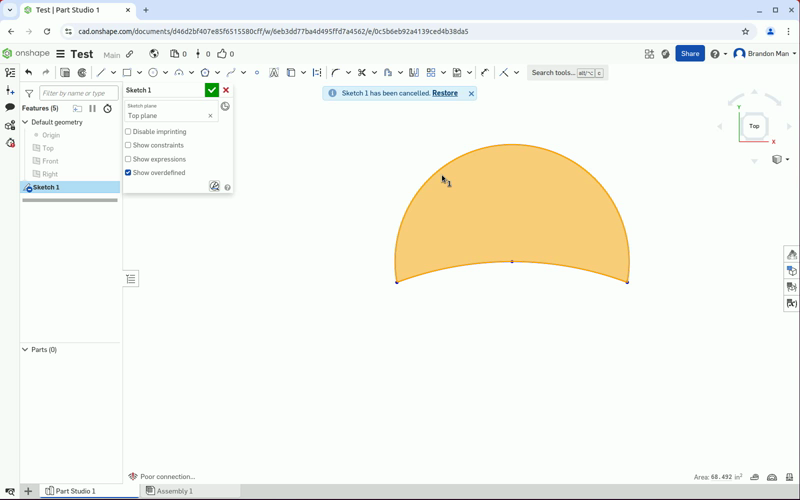
scroll(-6)
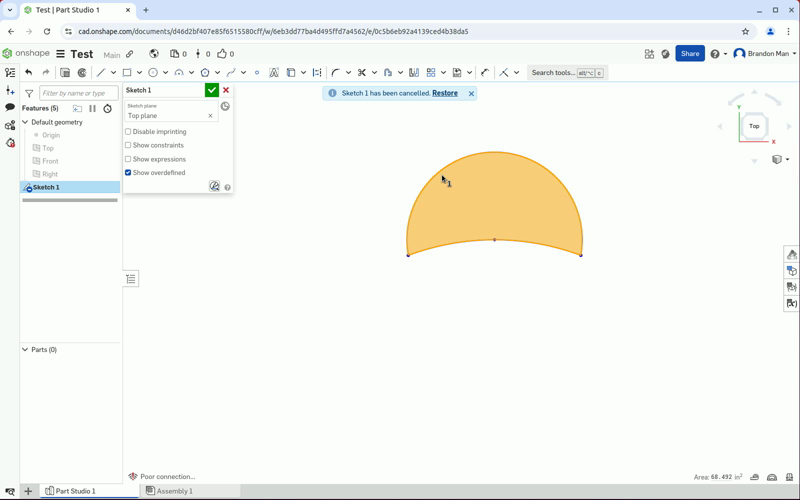
scroll(-6)
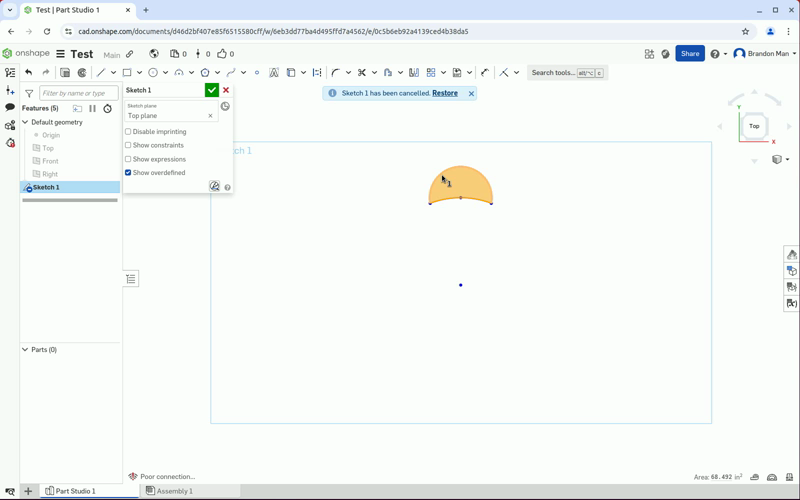
mouse_move(73, 352)
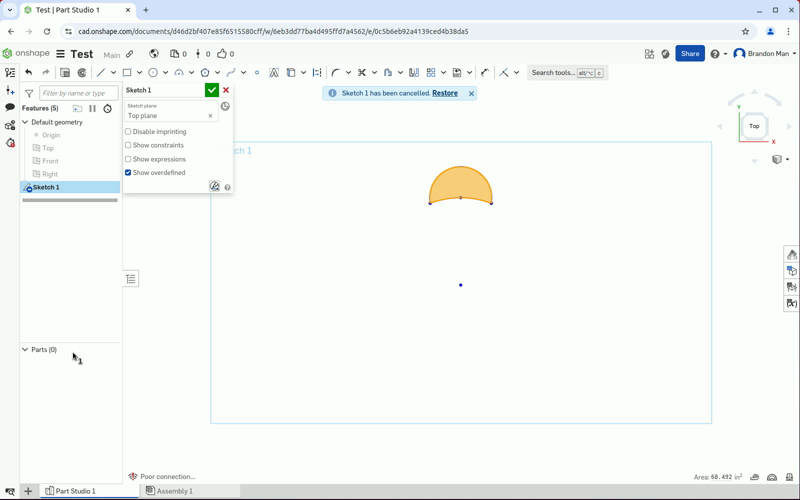
key(shift+y)
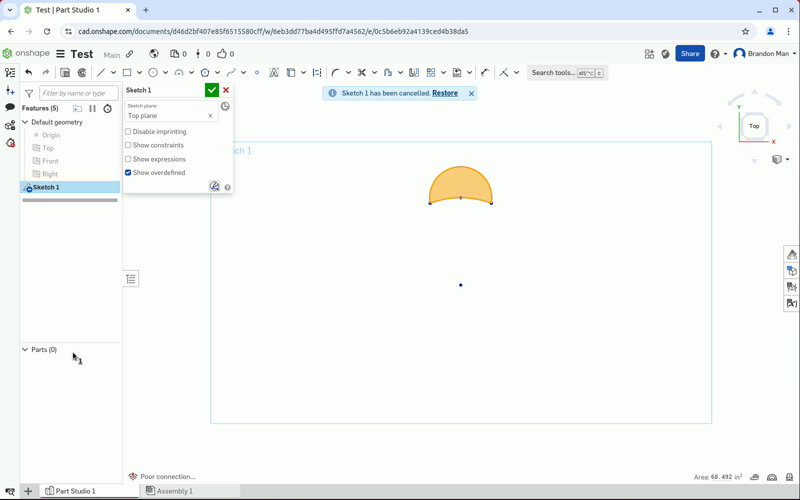
key(shift+e)
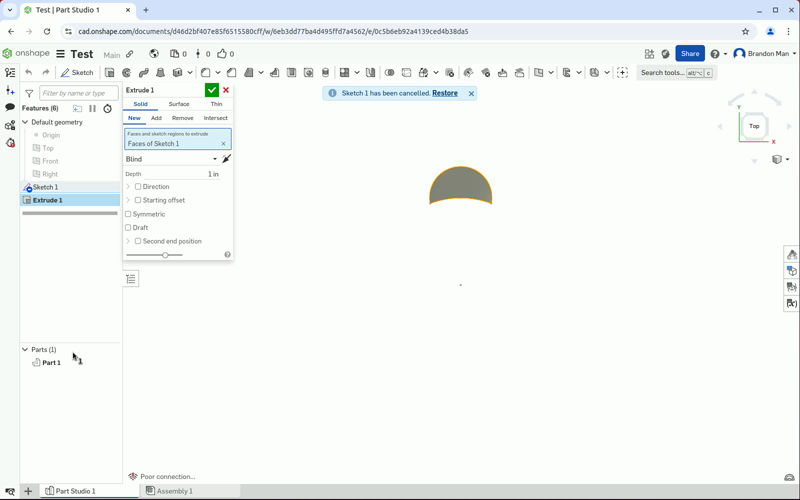
mouse_move(143, 106)
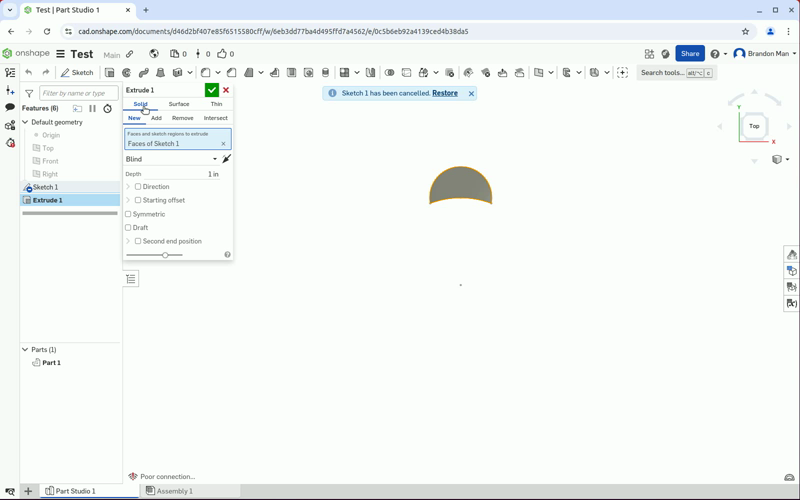
click(143, 106)
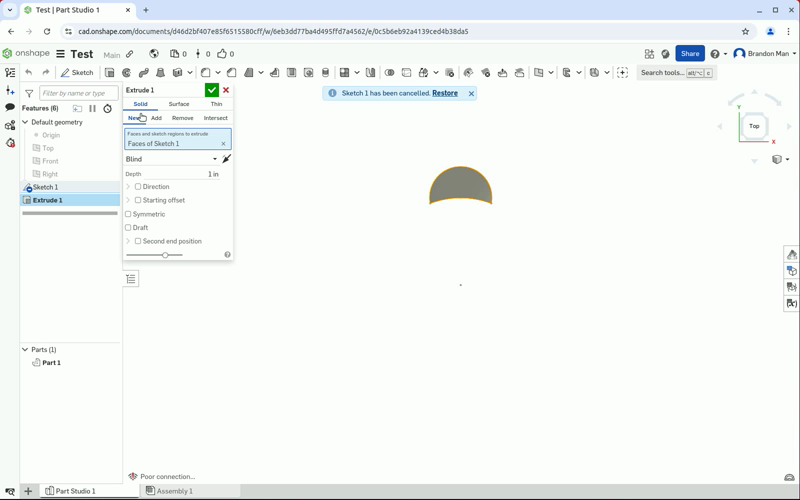
mouse_move(137, 120)
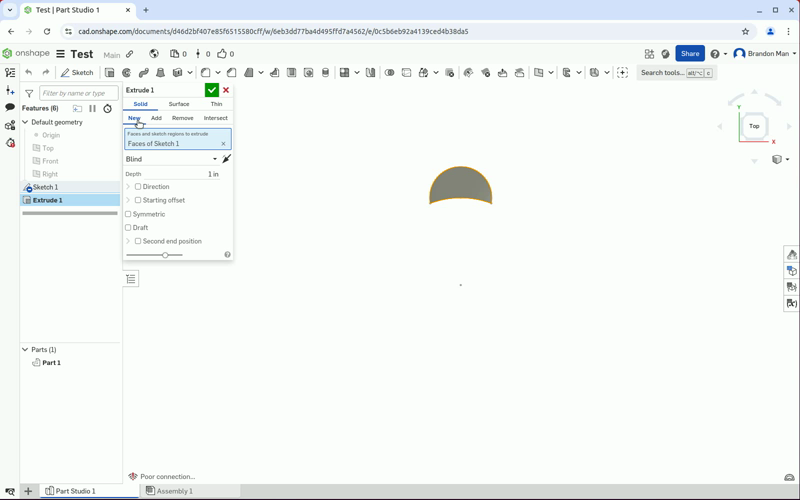
click(137, 120)
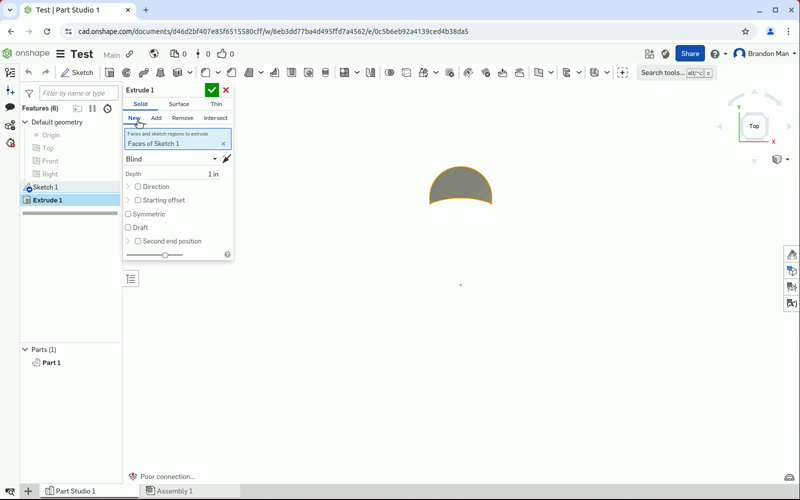
key(tab, 4)
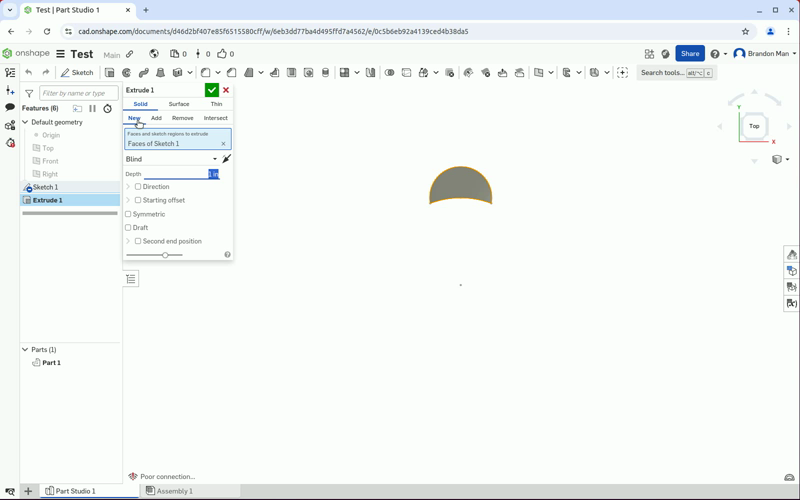
text(1.685)
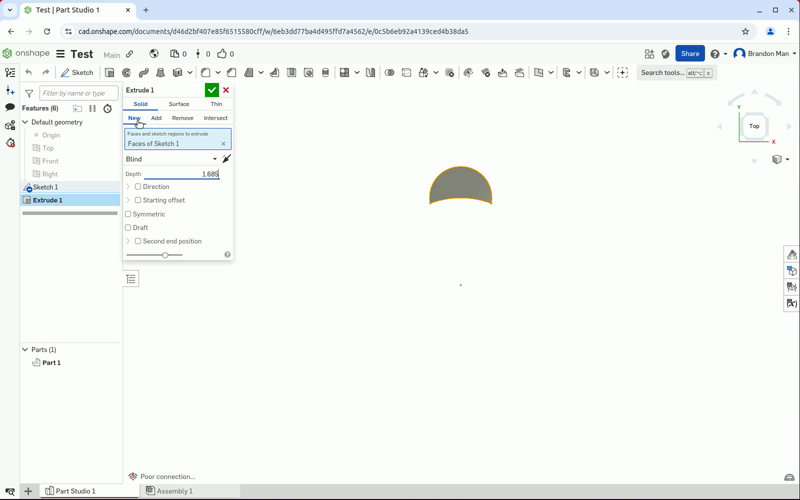
key(enter)
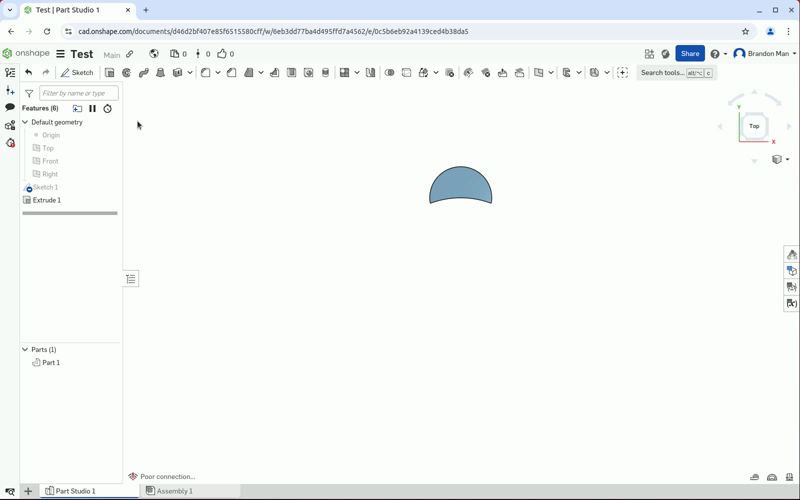
key(shift+h)
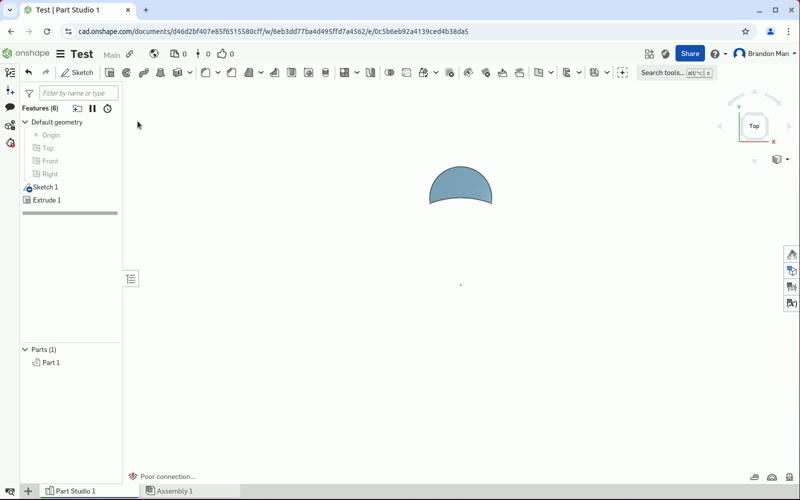
key(shift+h)
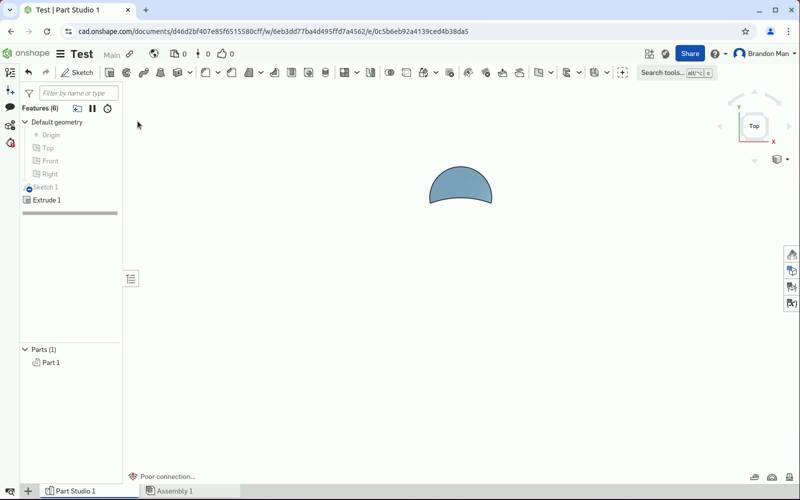
mouse_move(73, 189)
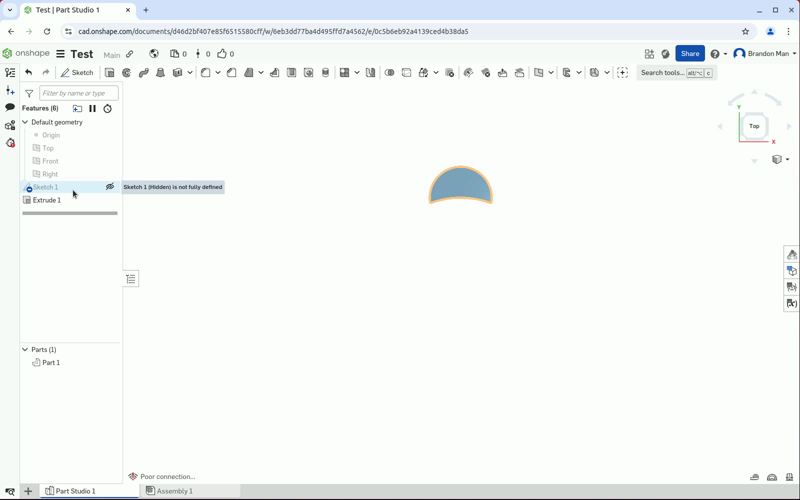
click(73, 189)
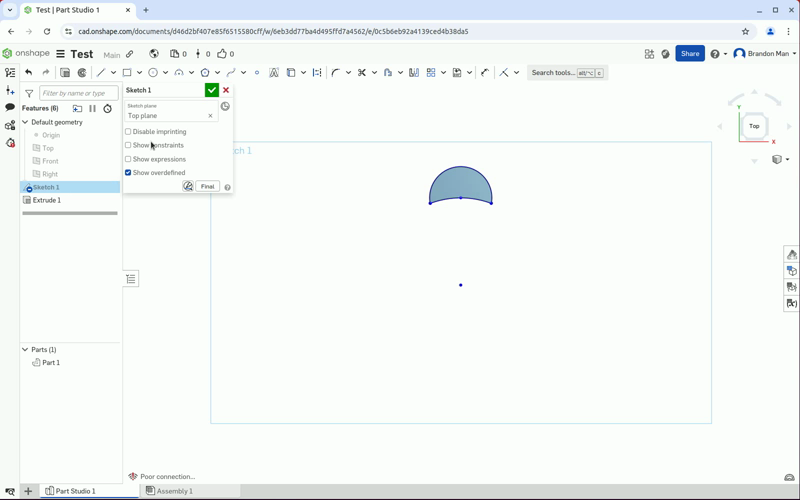
mouse_move(229, 92)
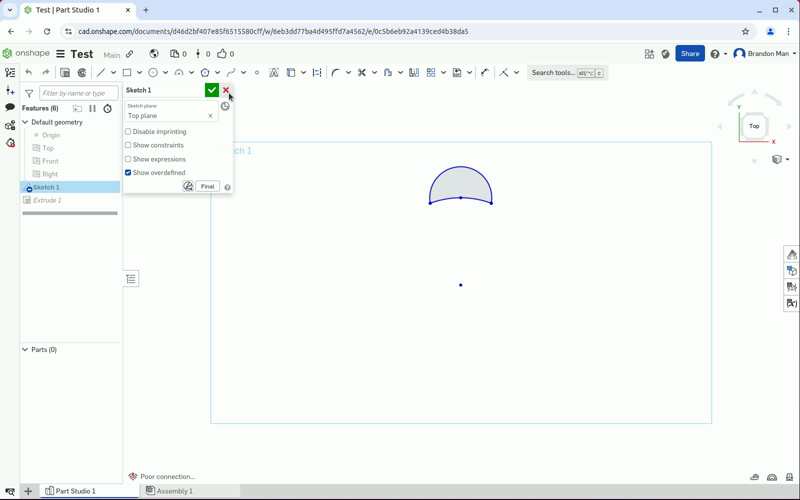
click(229, 92)
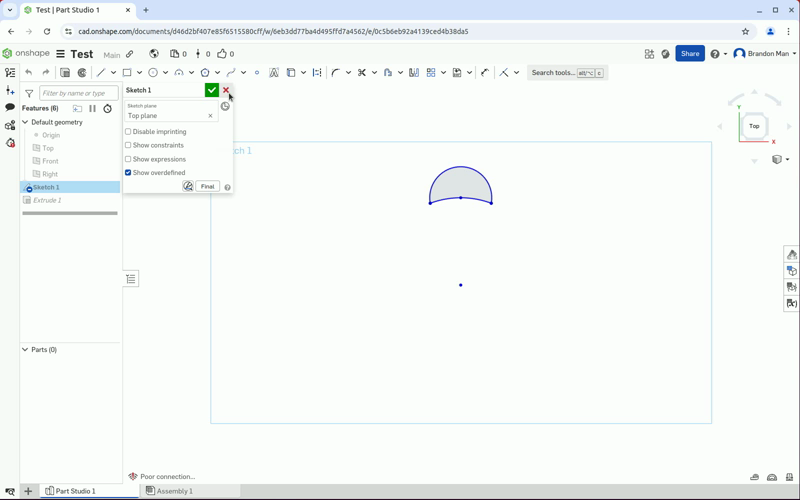
key(shift+s)
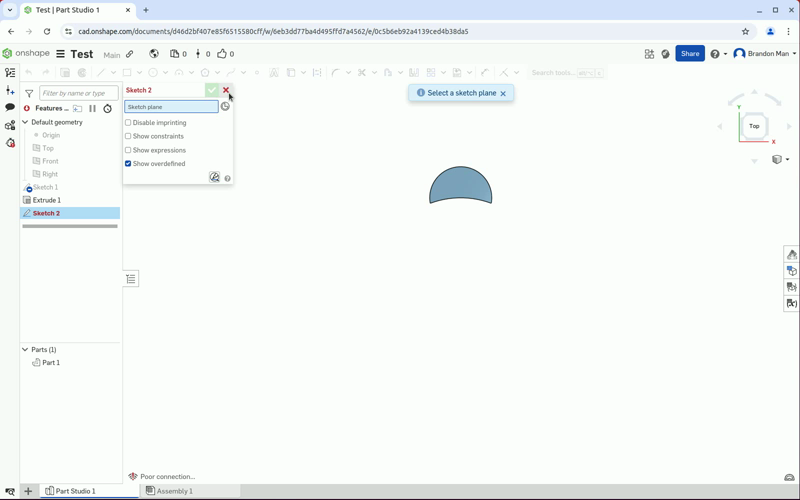
mouse_move(73, 150)
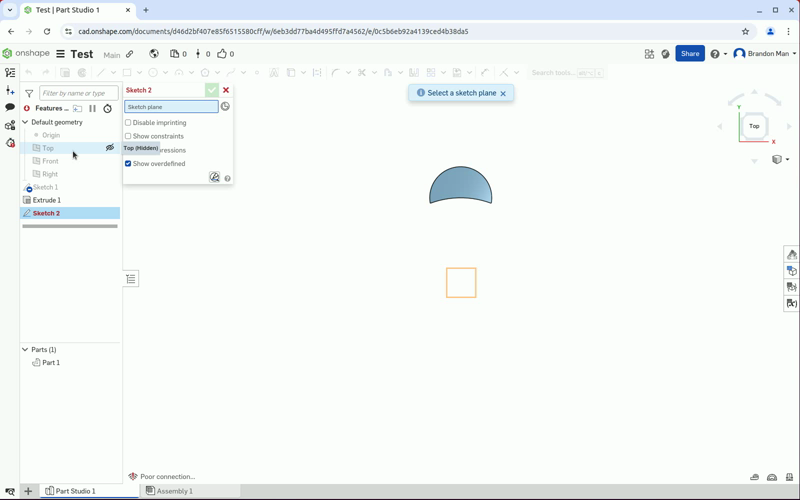
click(73, 150)
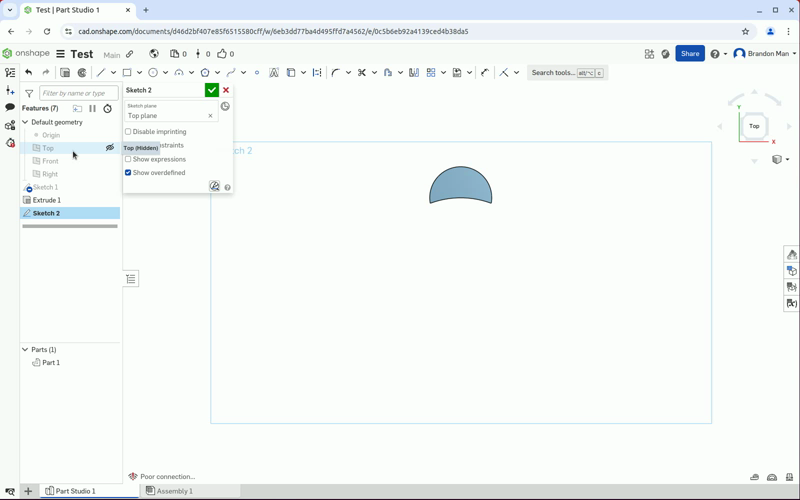
mouse_move(73, 352)
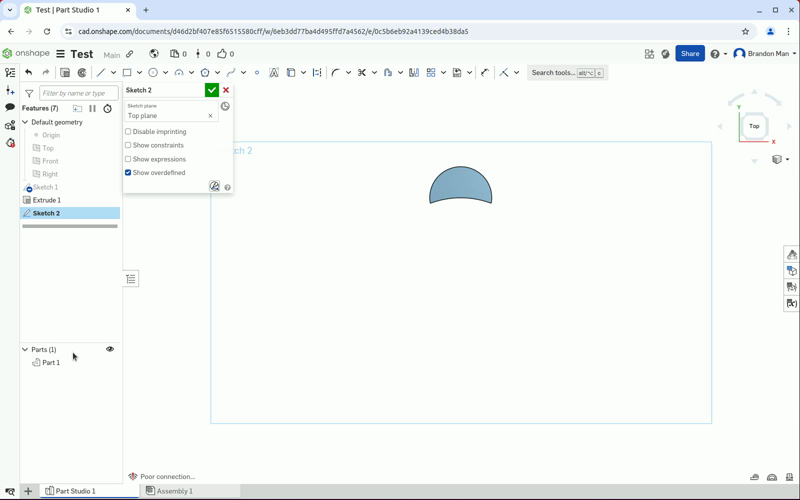
key(y)
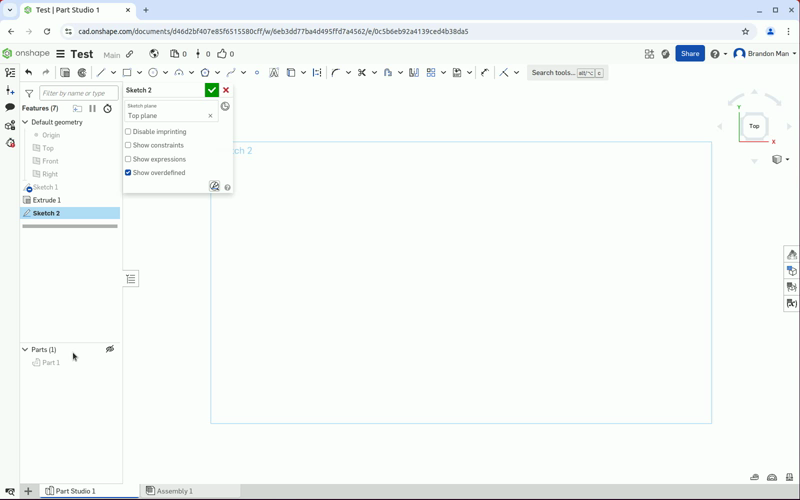
key(a)
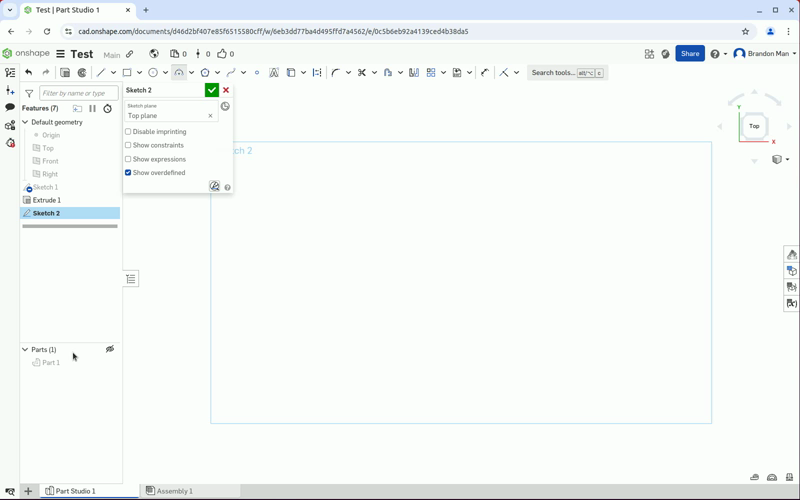
key_down(shift)
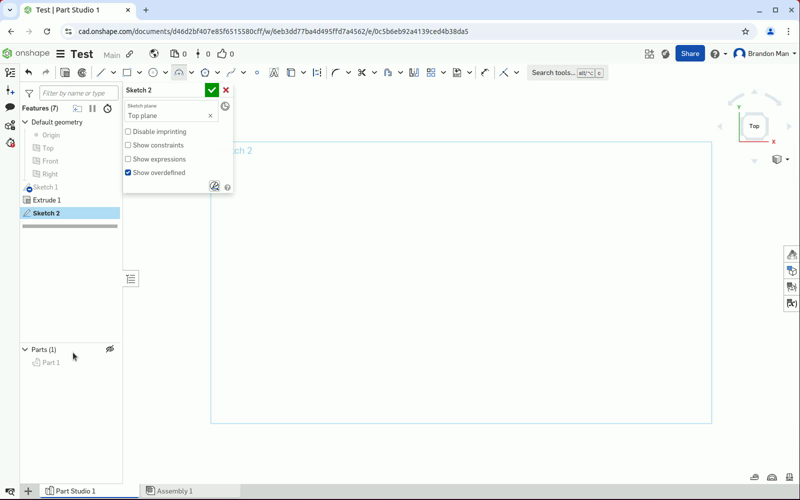
mouse_move(377, 295)
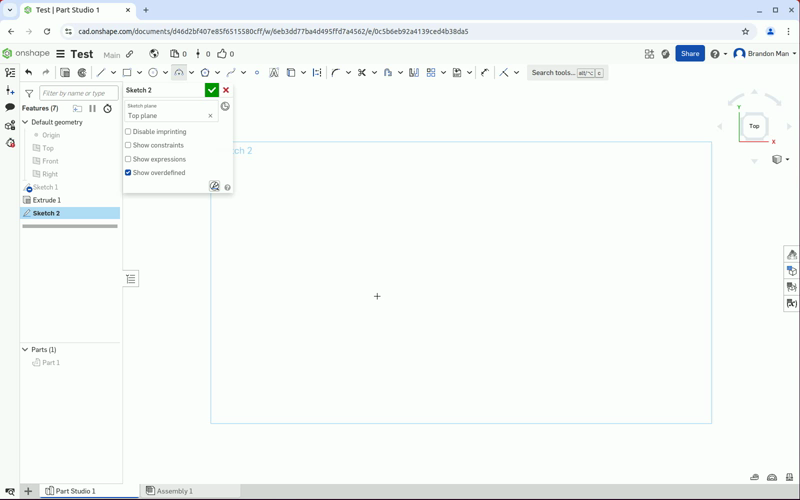
click(377, 295)
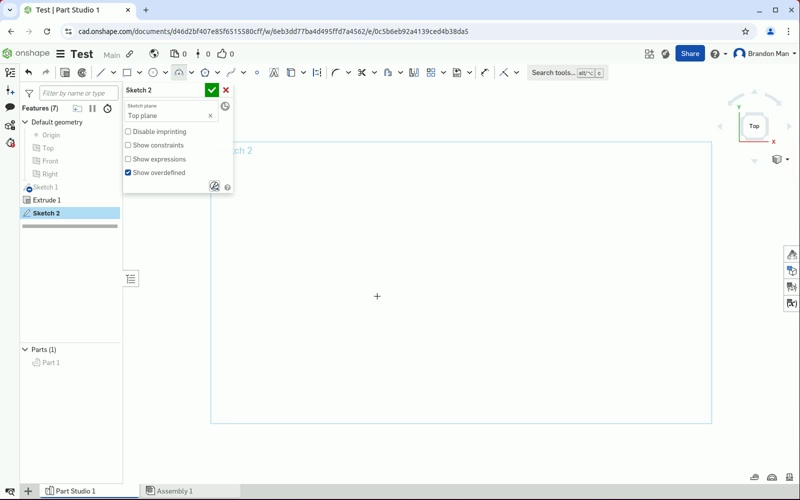
key_up(shift)
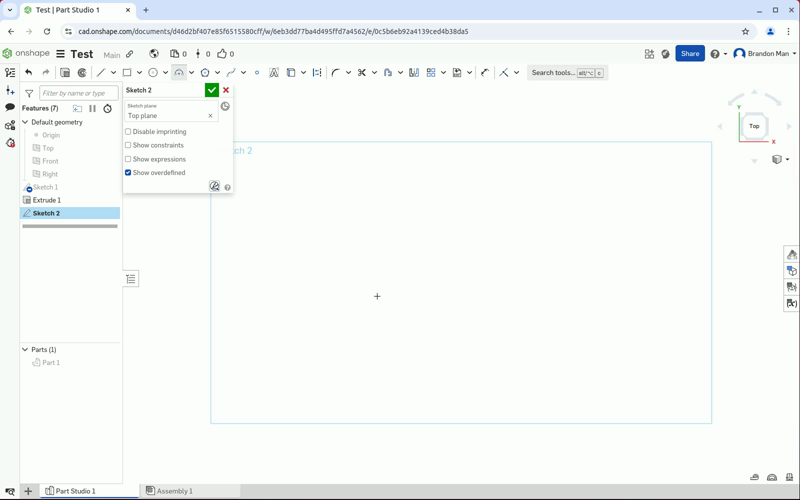
key_down(shift)
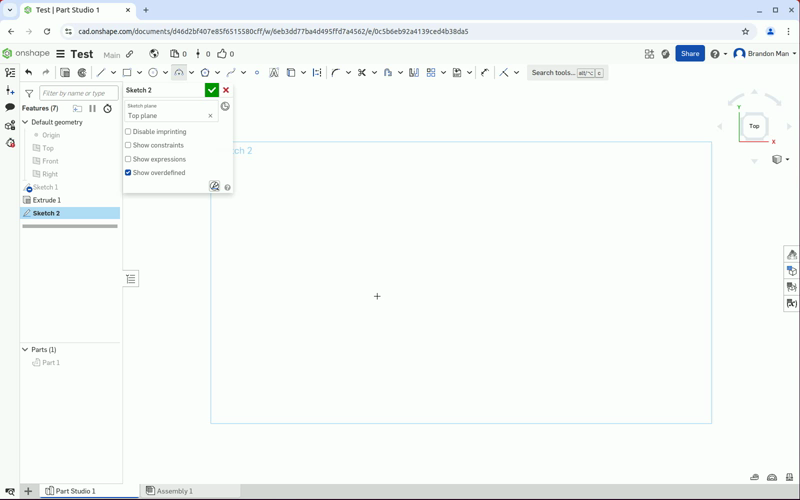
mouse_move(407, 348)
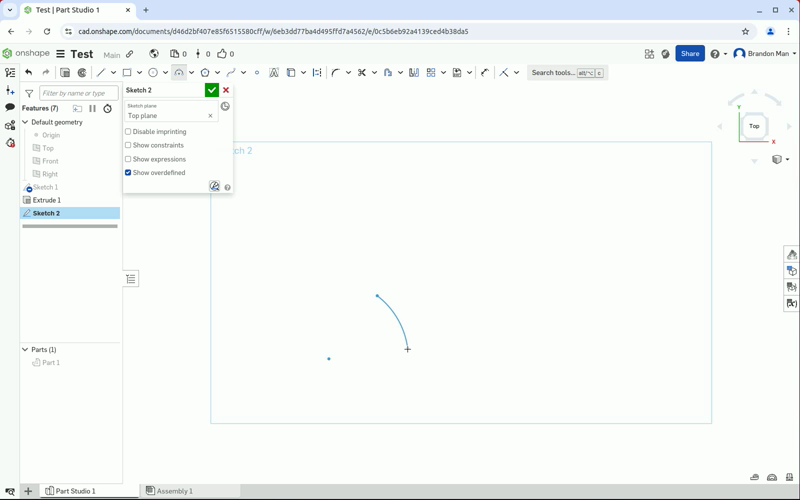
click(407, 348)
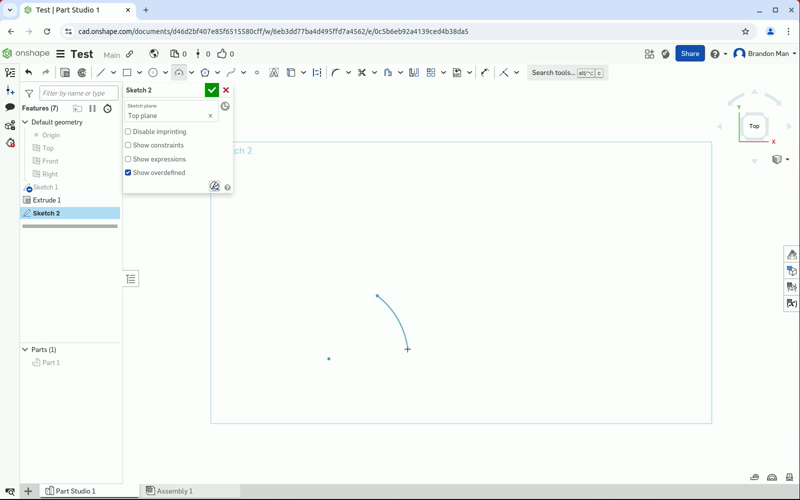
mouse_move(361, 340)
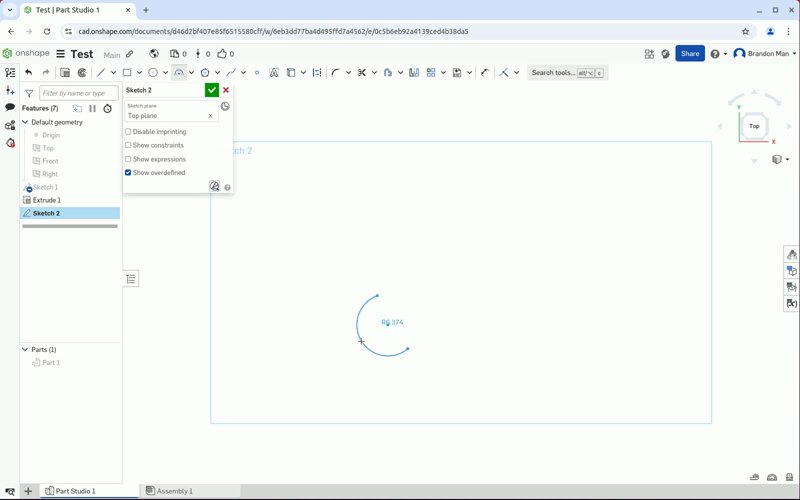
click(361, 340)
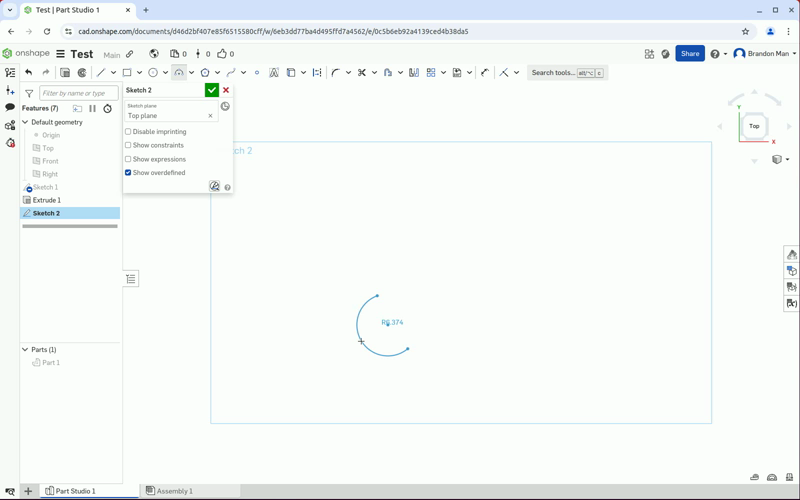
key_up(shift)
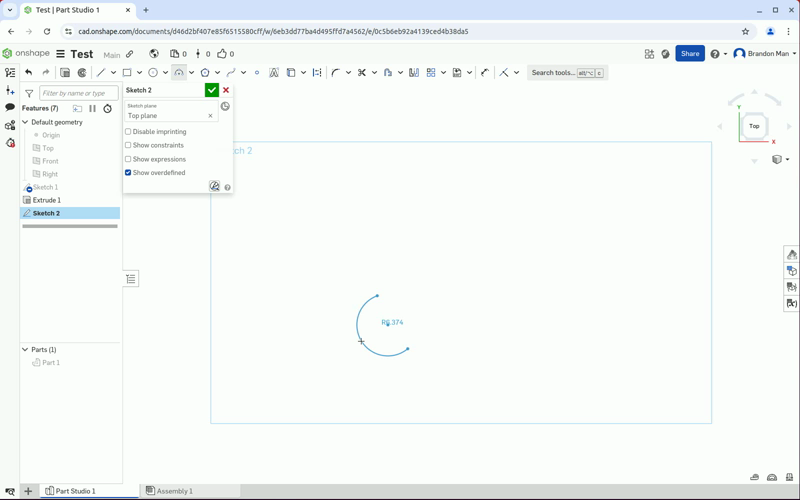
mouse_move(407, 348)
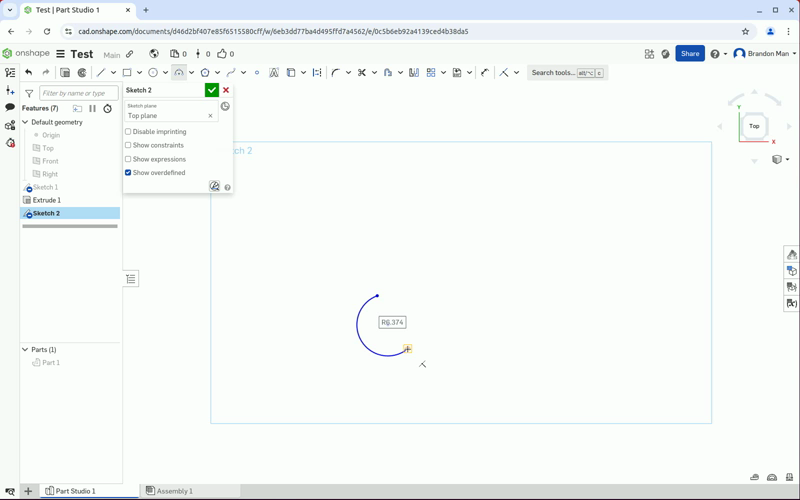
click(407, 348)
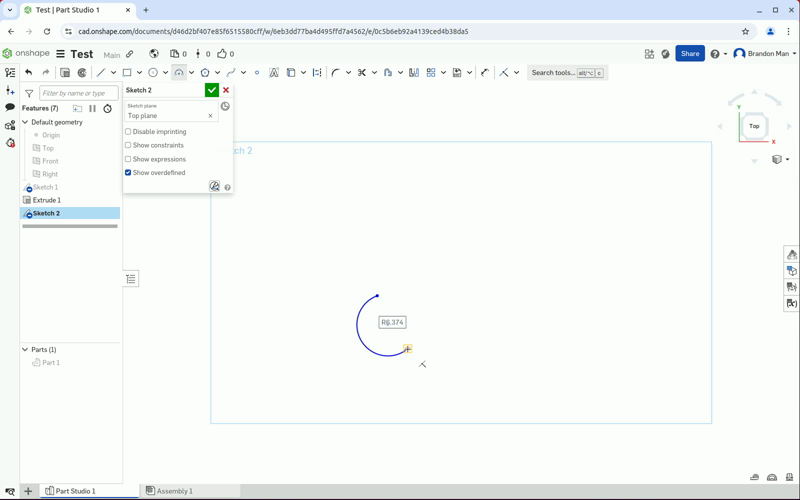
mouse_move(377, 295)
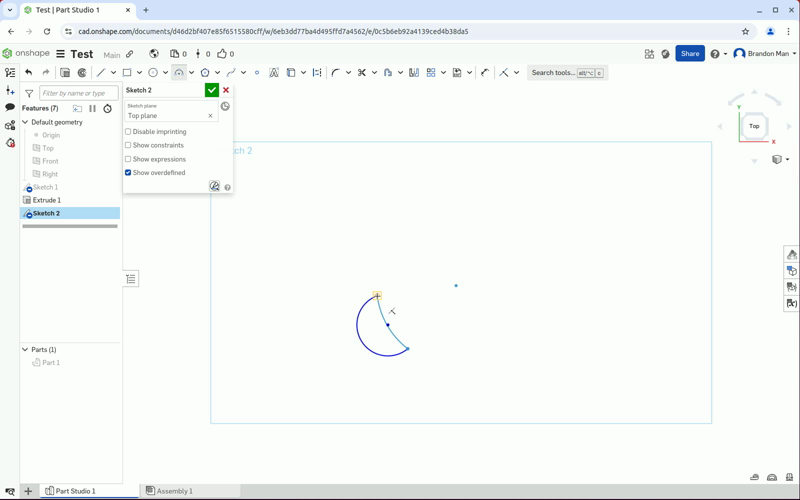
click(377, 295)
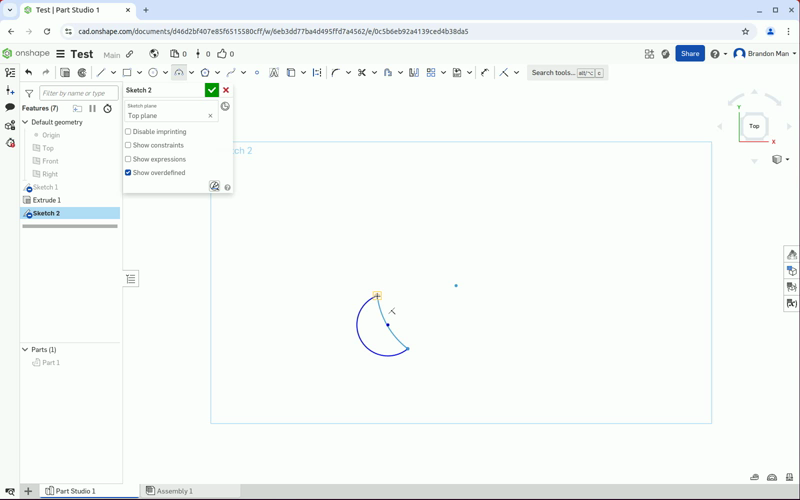
key_down(shift)
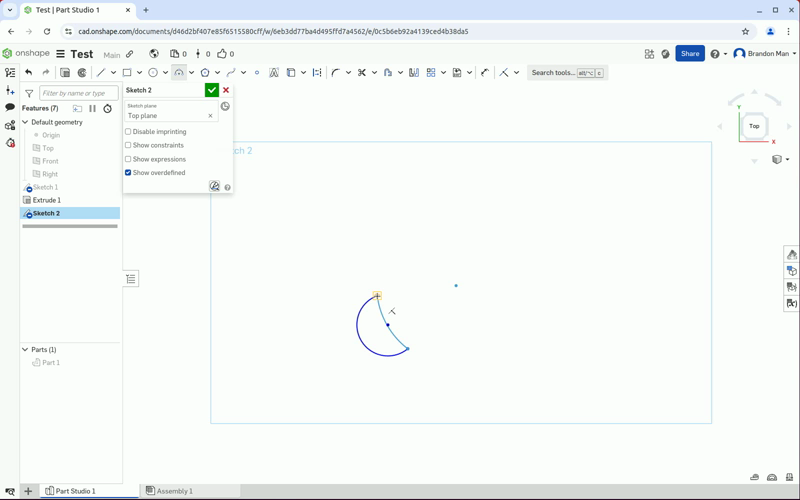
mouse_move(387, 324)
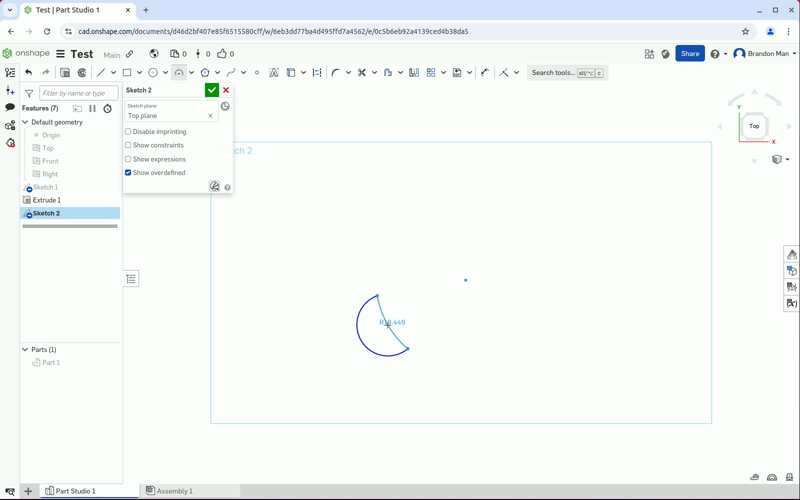
click(387, 324)
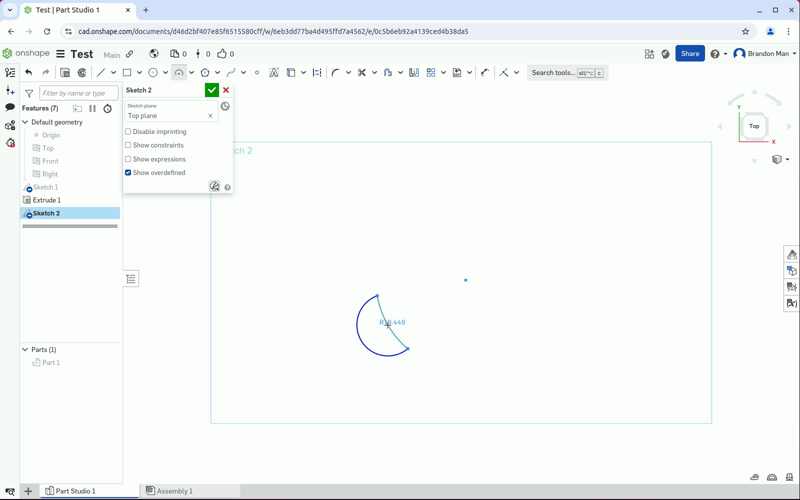
key_up(shift)
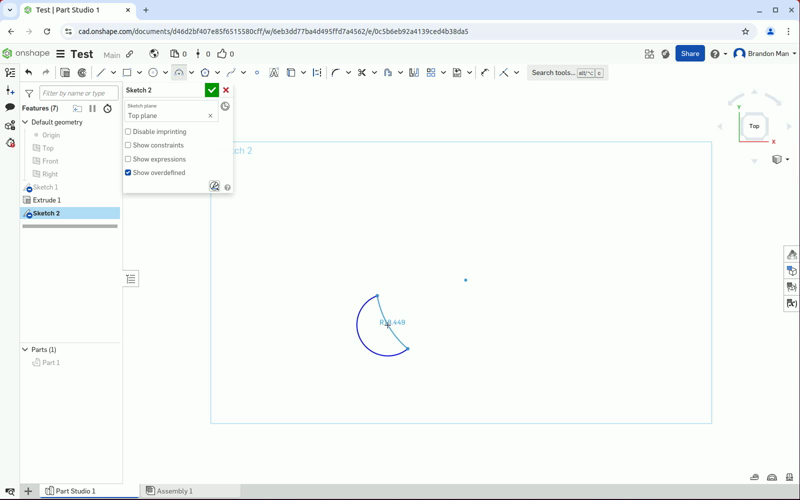
key(esc)
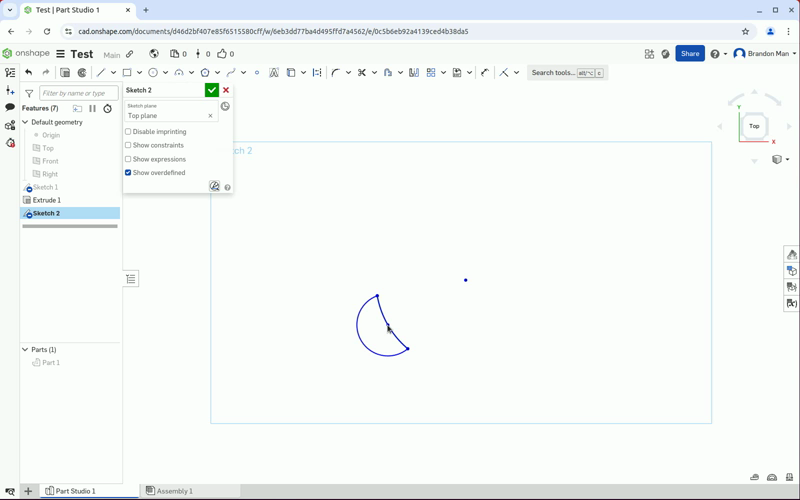
mouse_move(389, 352)
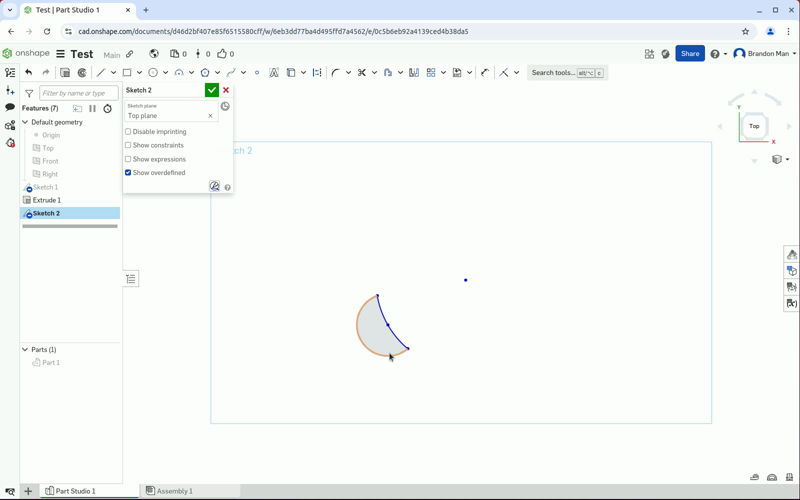
scroll(6)
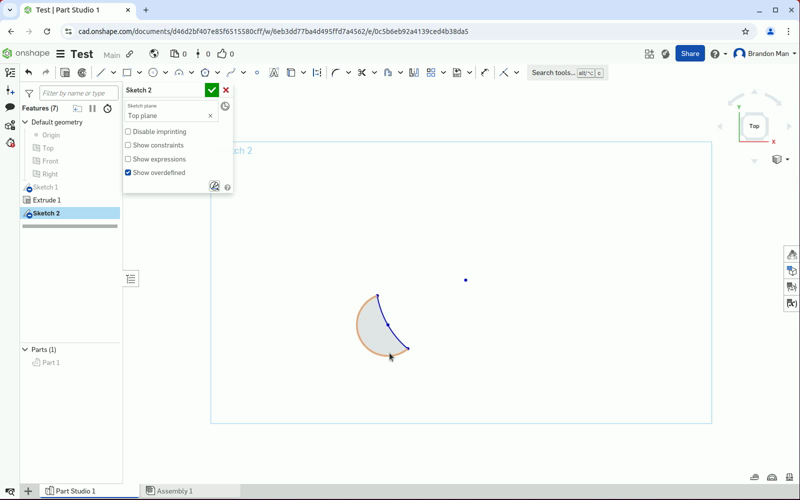
scroll(6)
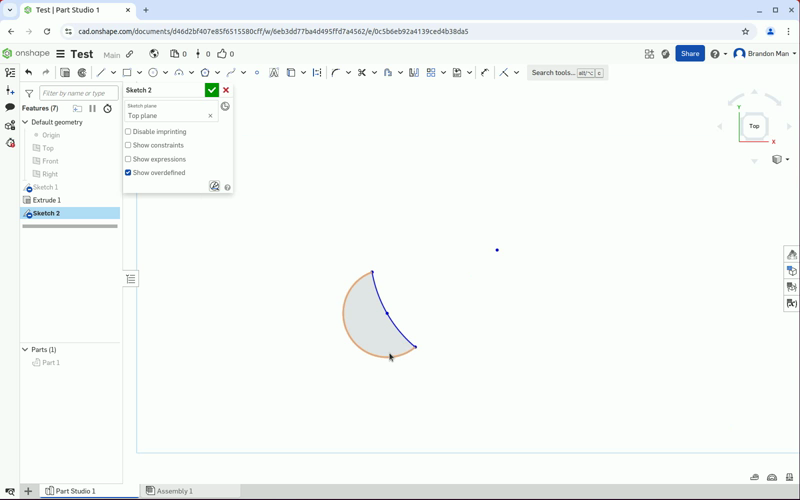
scroll(6)
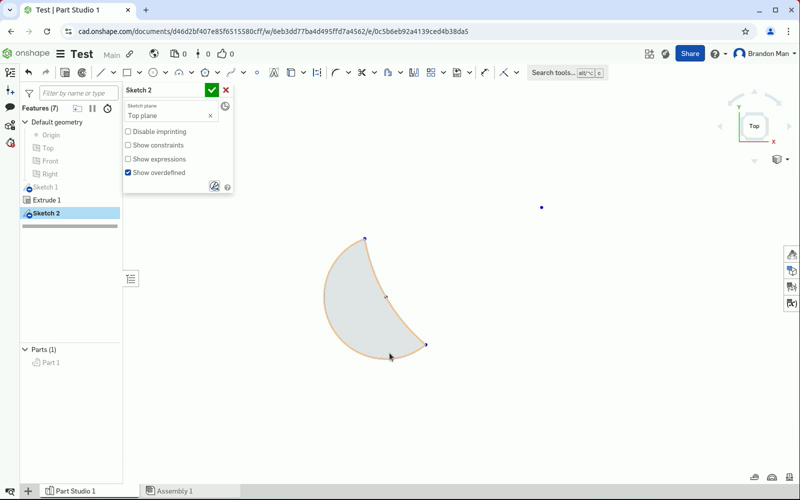
scroll(6)
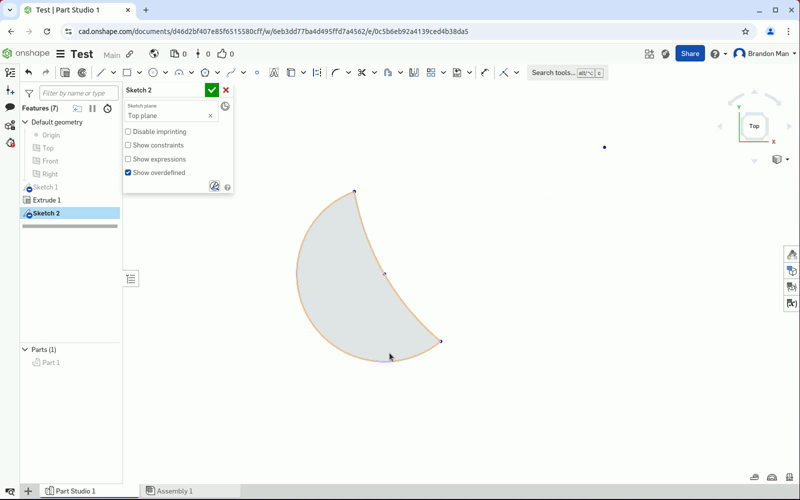
scroll(6)
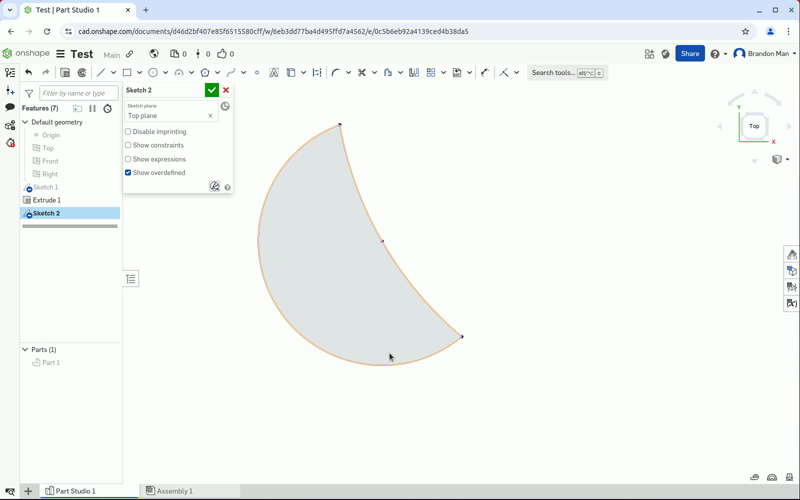
scroll(6)
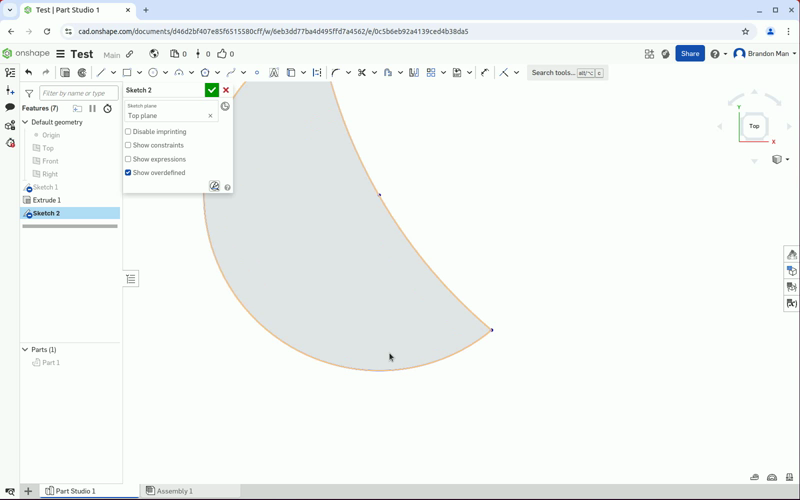
scroll(6)
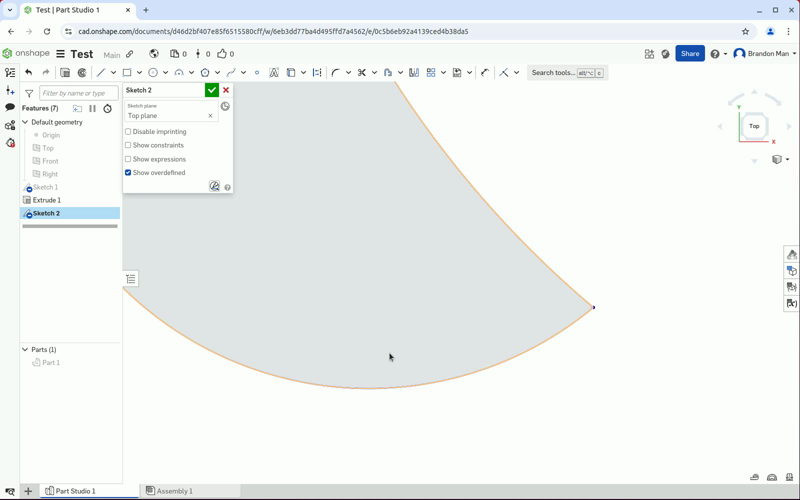
click(389, 352)
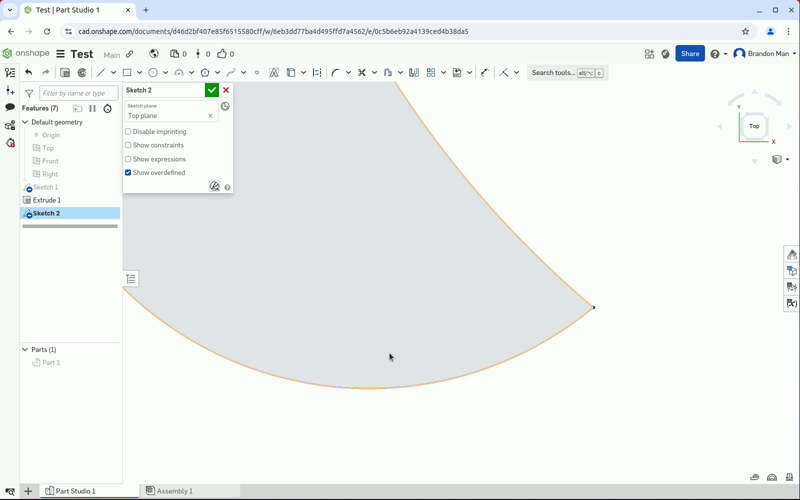
scroll(-6)
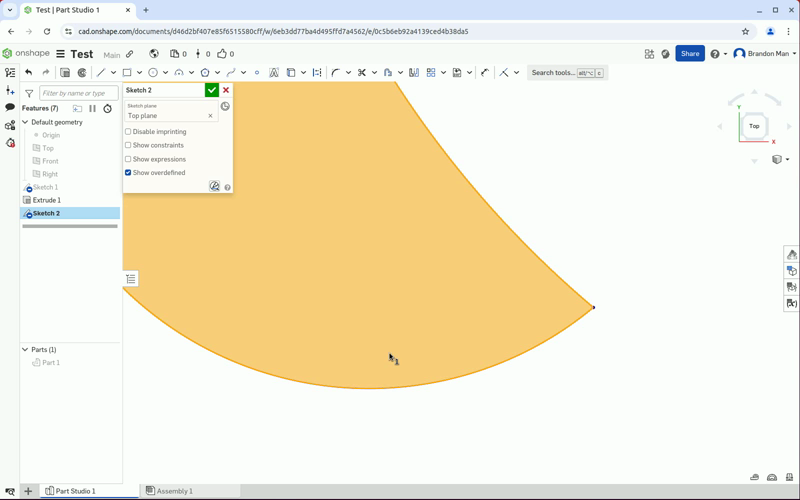
scroll(-6)
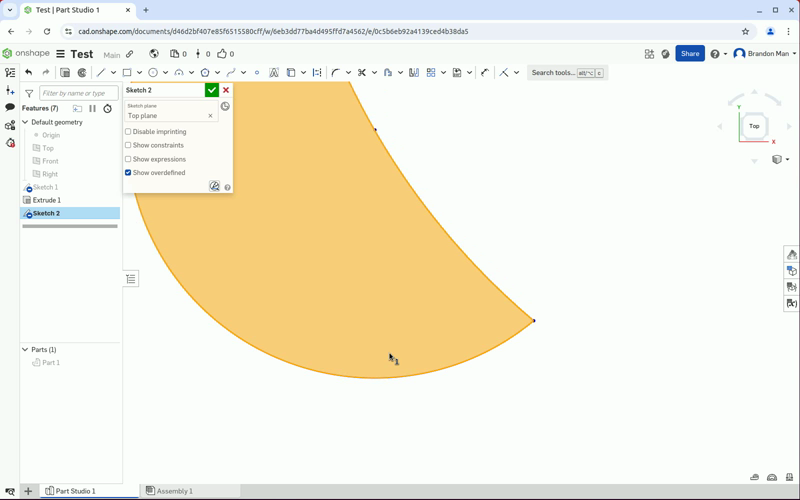
scroll(-6)
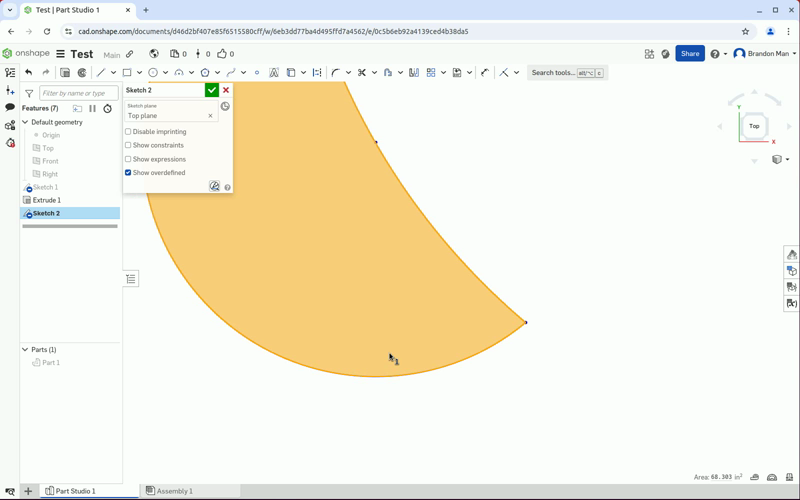
scroll(-6)
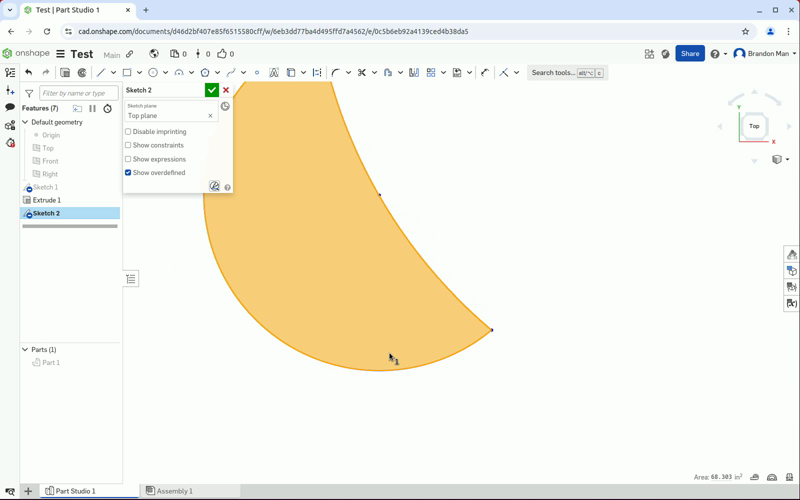
scroll(-6)
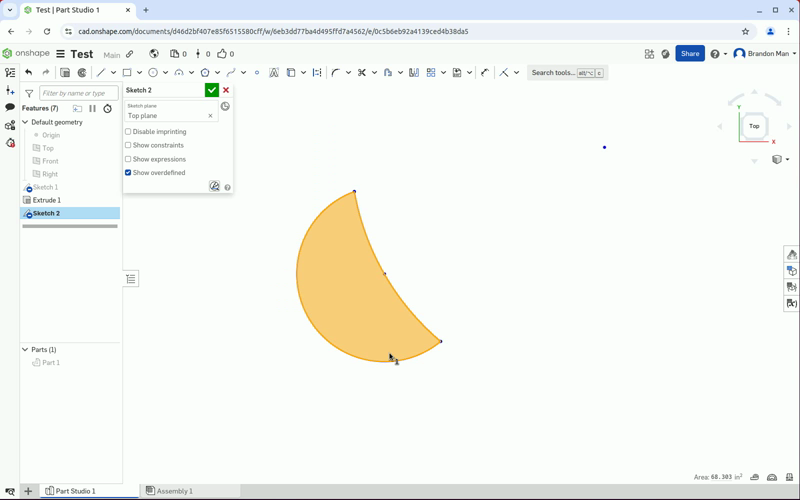
scroll(-6)
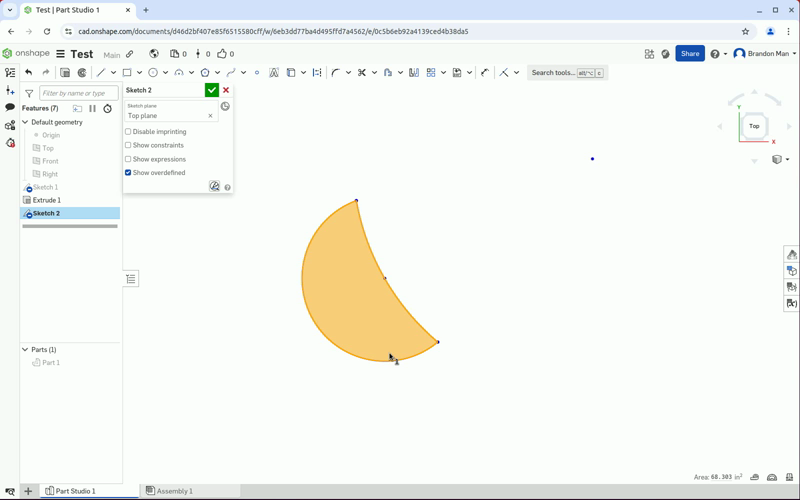
scroll(-6)
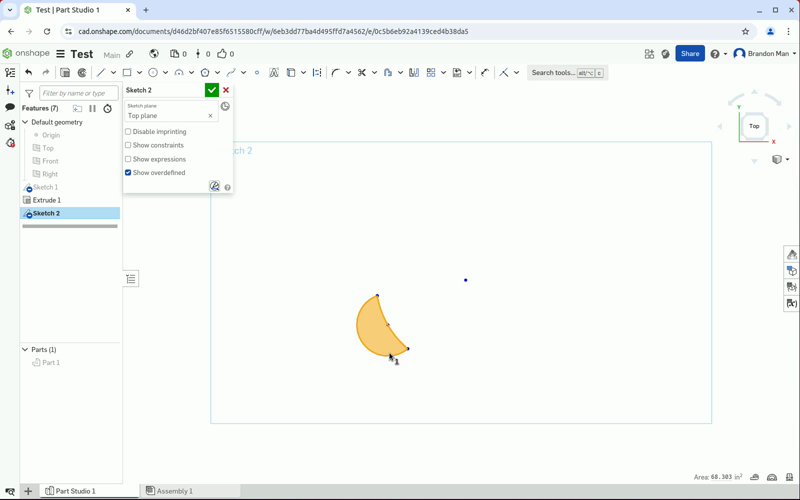
mouse_move(73, 352)
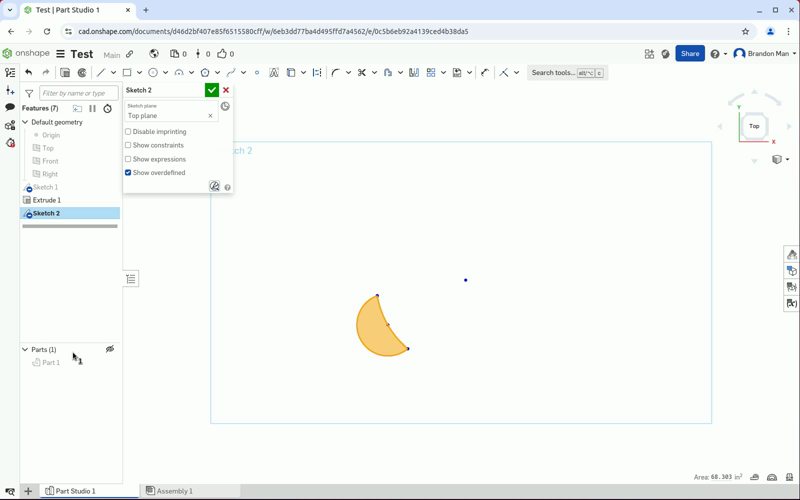
key(shift+y)
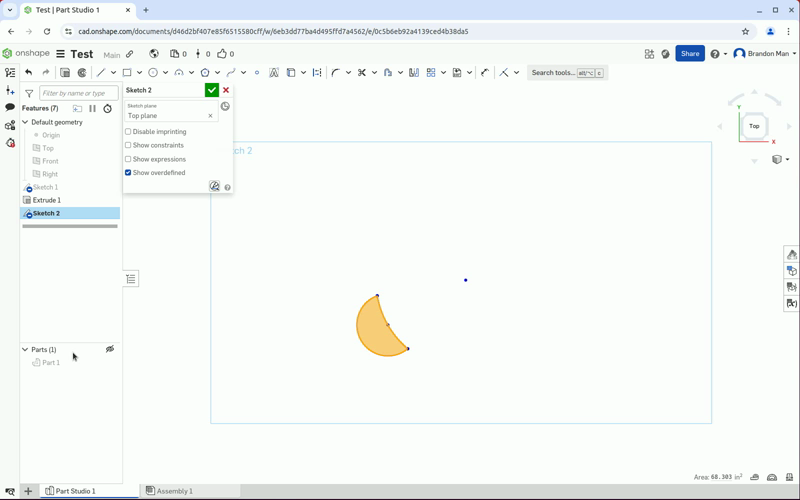
key(shift+e)
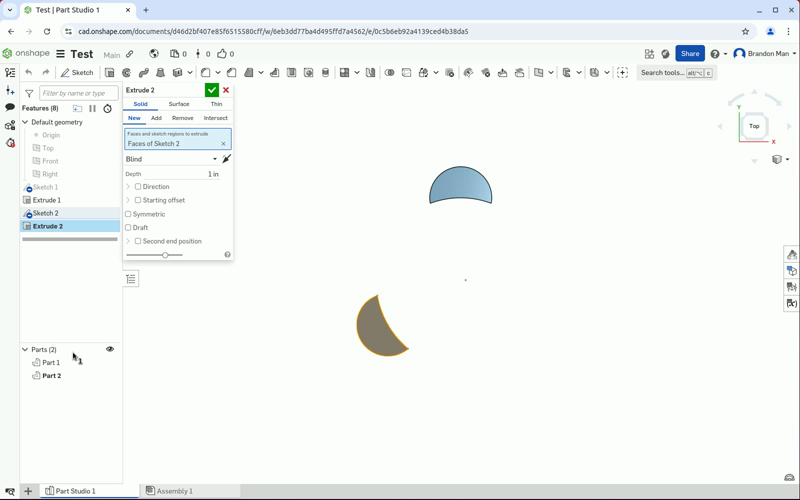
mouse_move(143, 106)
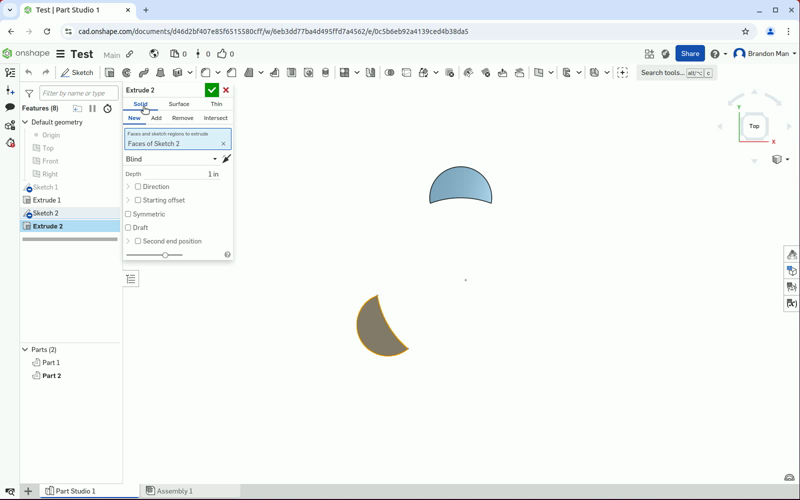
click(143, 106)
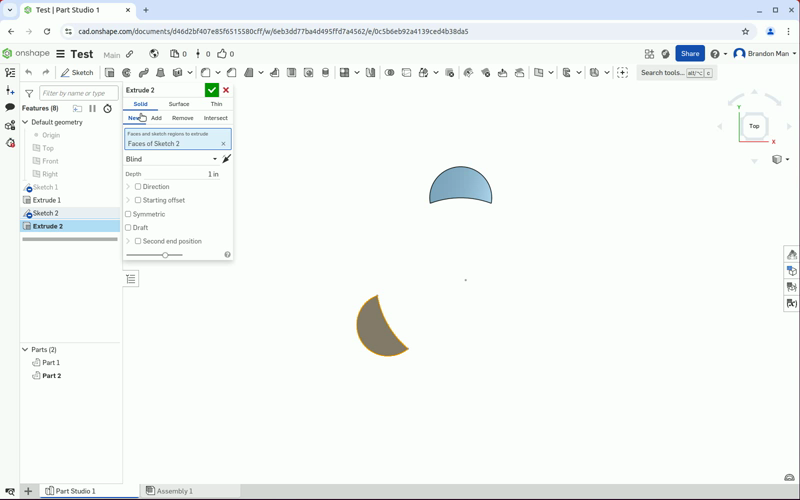
mouse_move(137, 120)
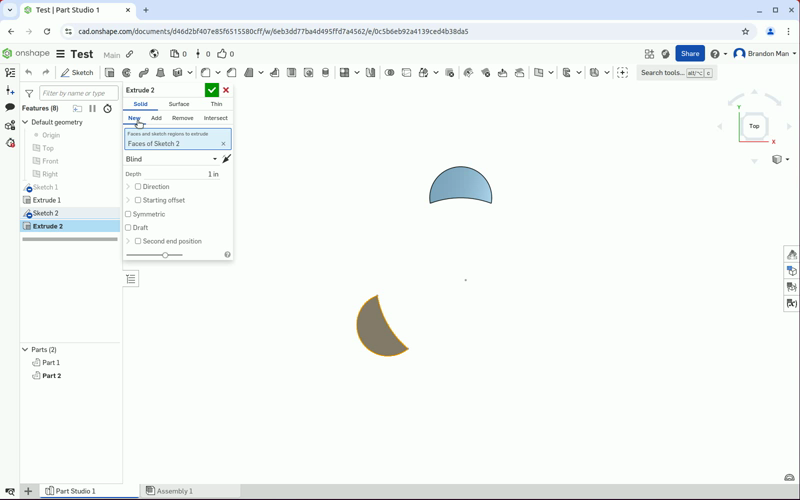
click(137, 120)
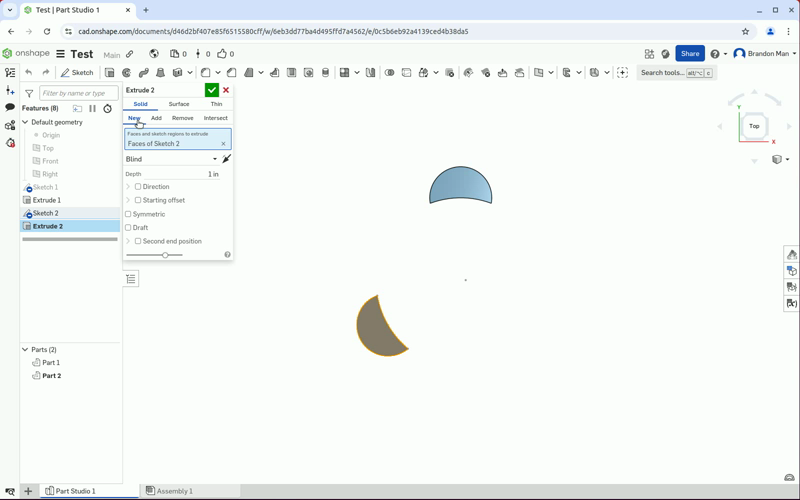
key(tab, 4)
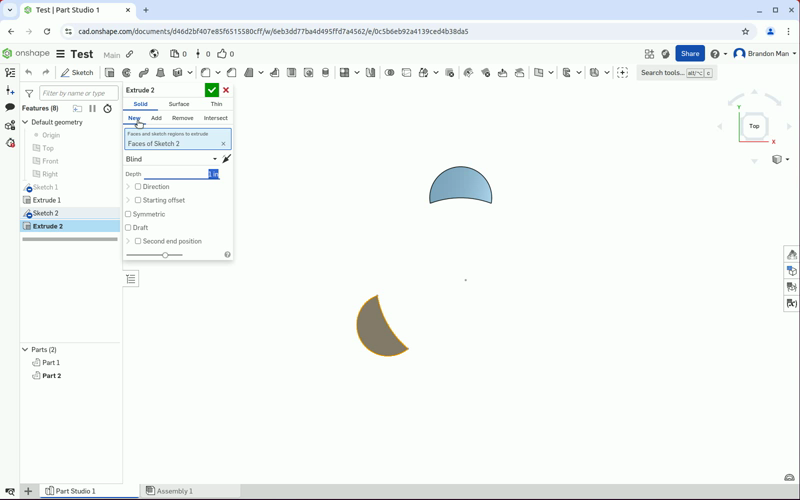
text(1.685)
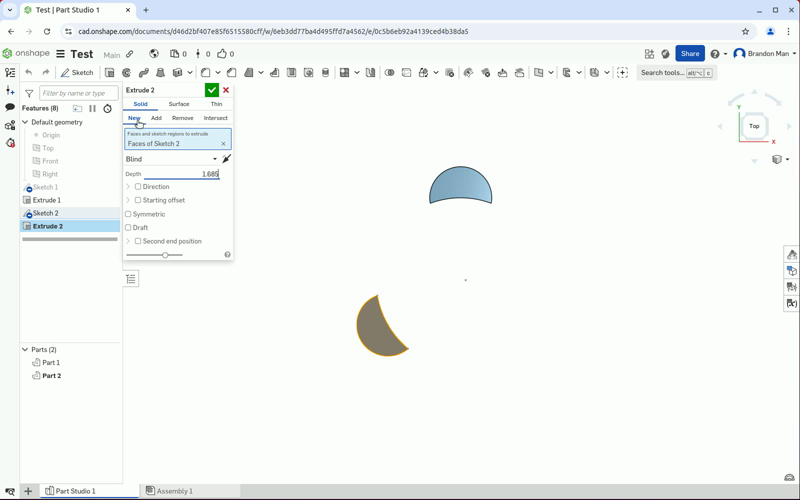
key(enter)
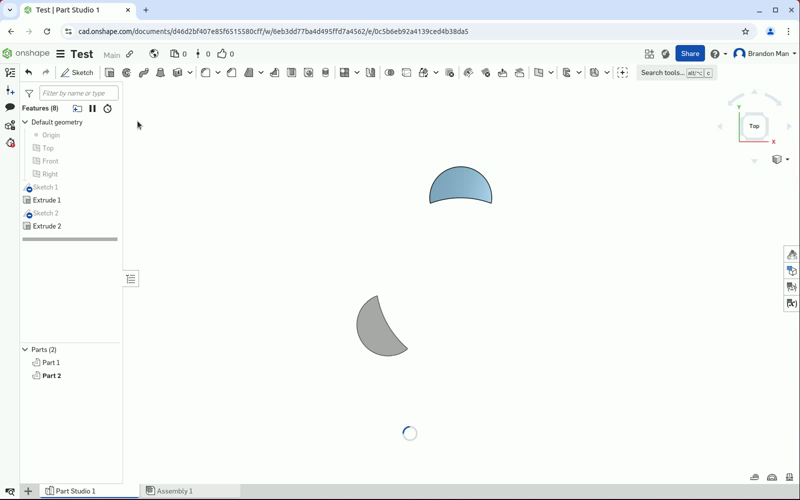
key(shift+h)
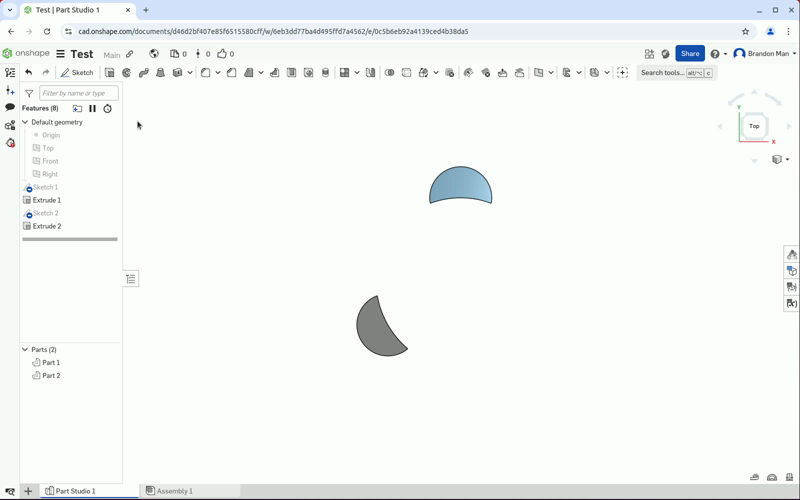
key(shift+h)
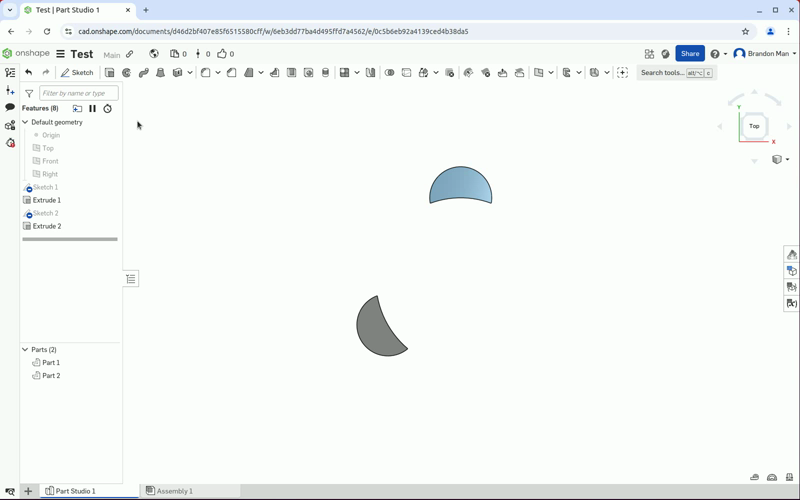
mouse_move(73, 189)
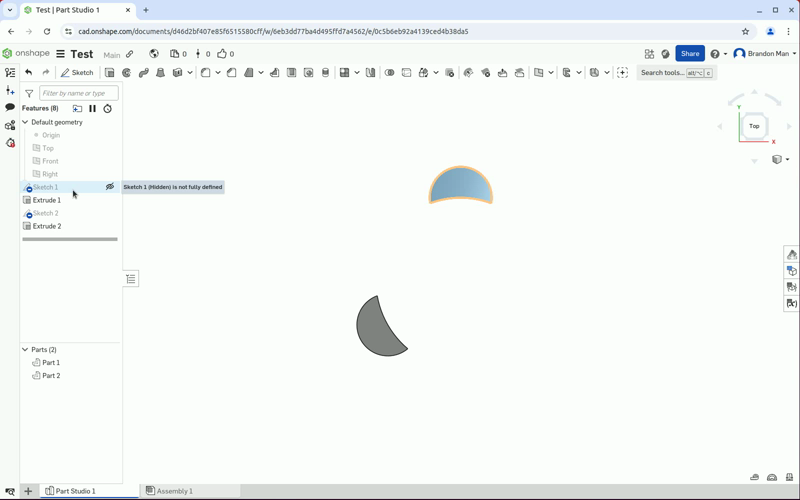
click(73, 189)
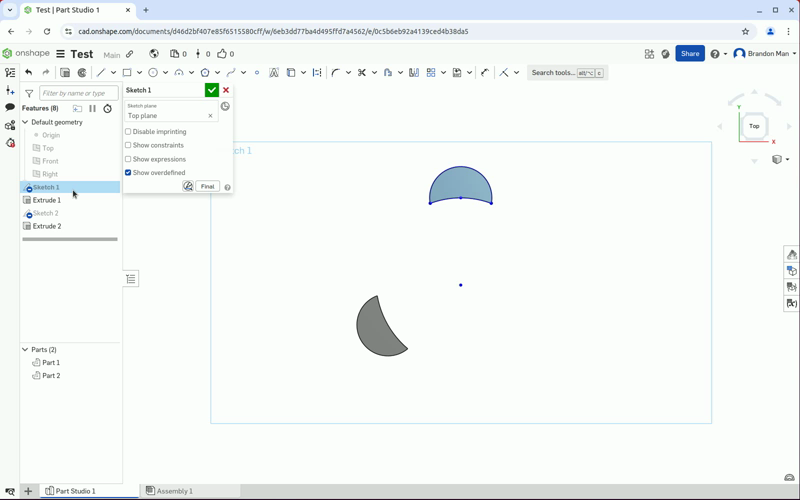
mouse_move(229, 92)
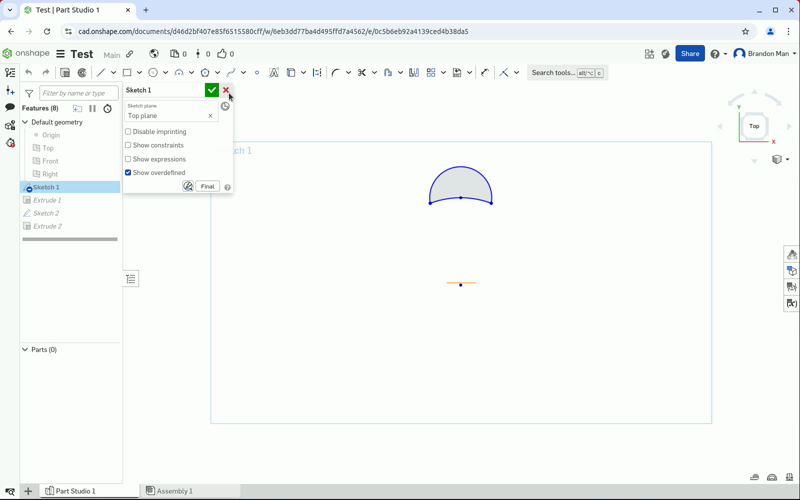
click(229, 92)
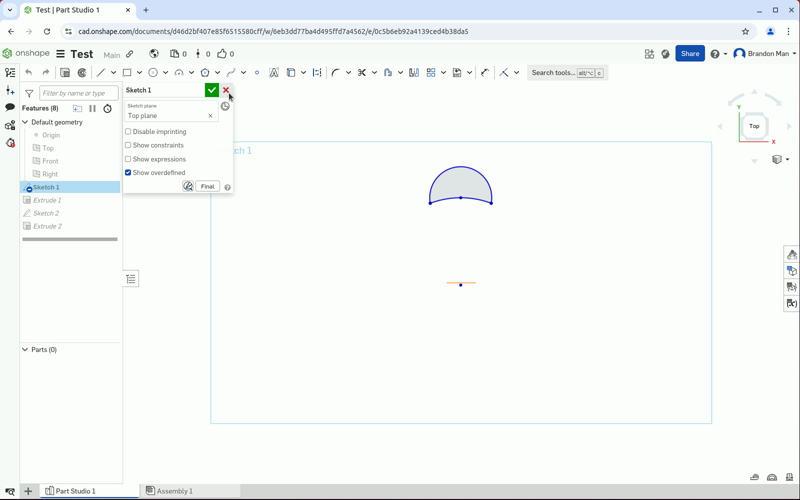
key(shift+s)
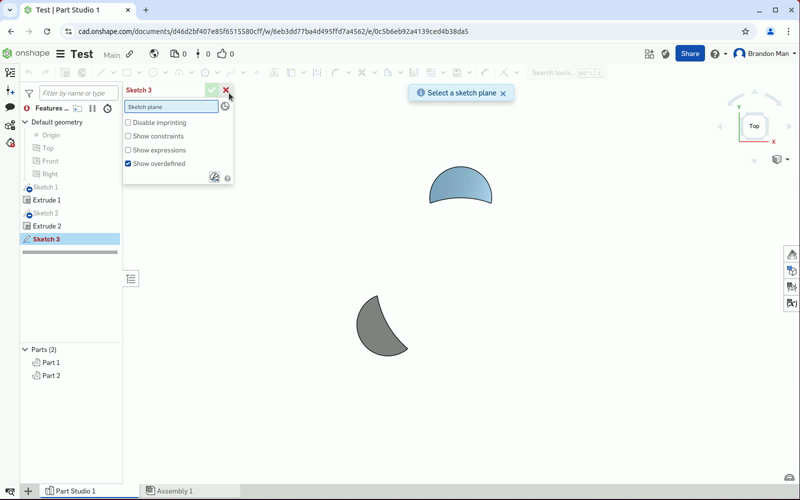
mouse_move(73, 150)
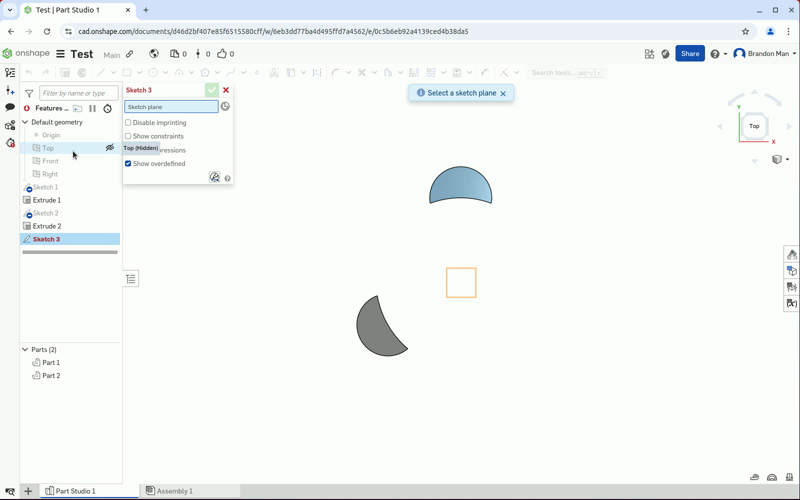
click(73, 150)
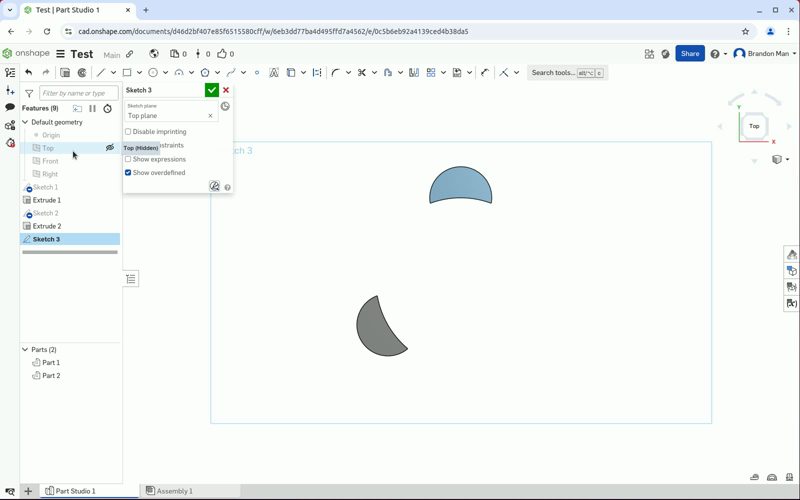
mouse_move(73, 352)
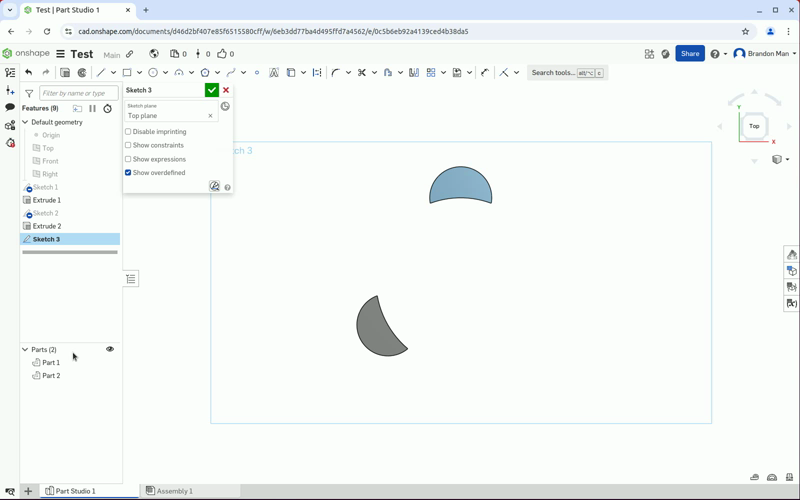
key(y)
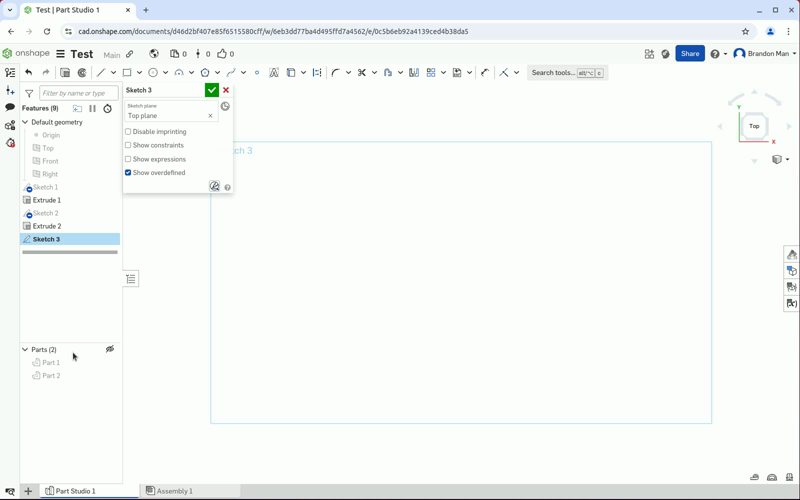
key(a)
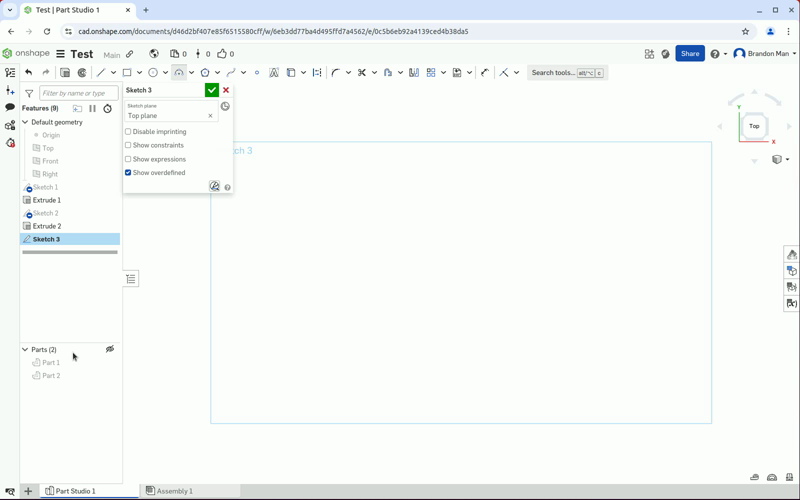
key_down(shift)
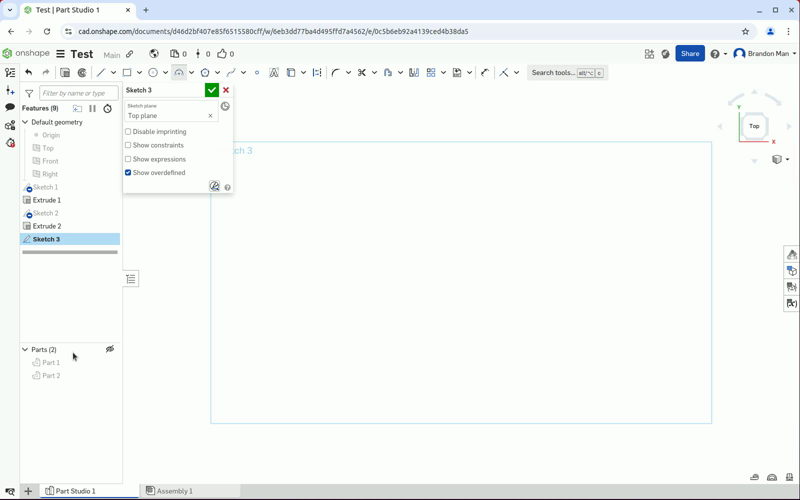
mouse_move(513, 348)
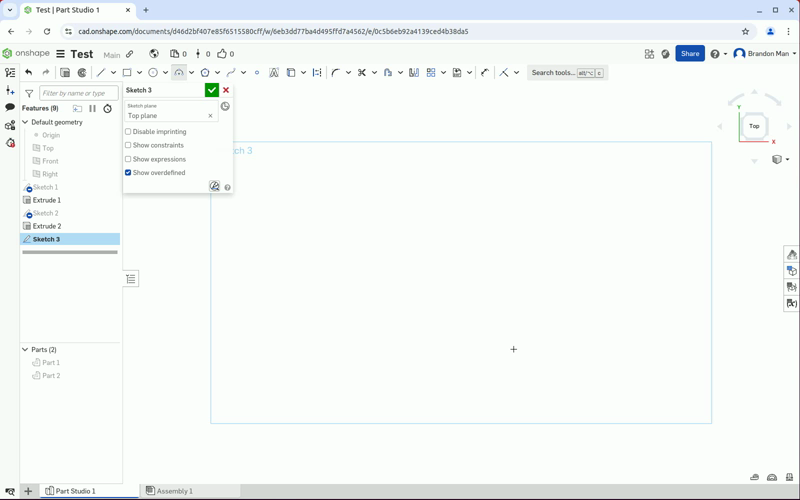
click(513, 348)
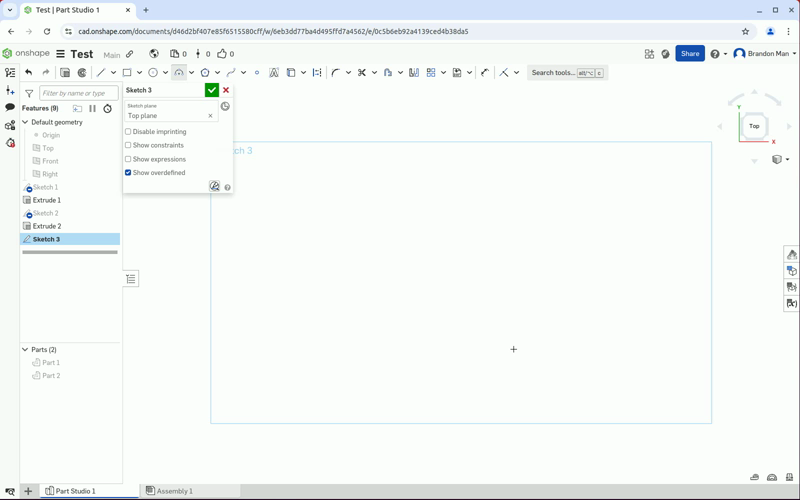
key_up(shift)
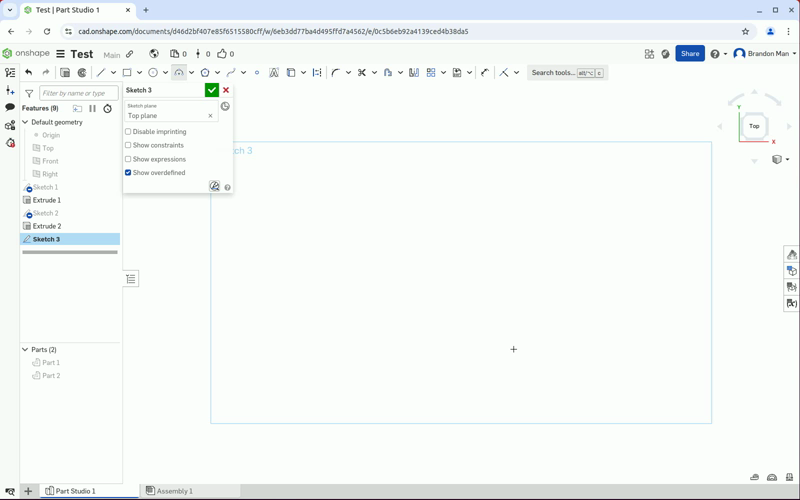
key_down(shift)
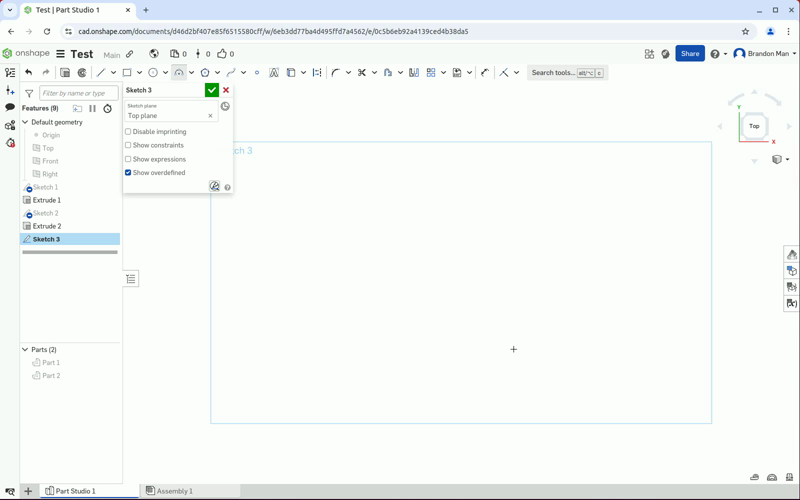
mouse_move(544, 295)
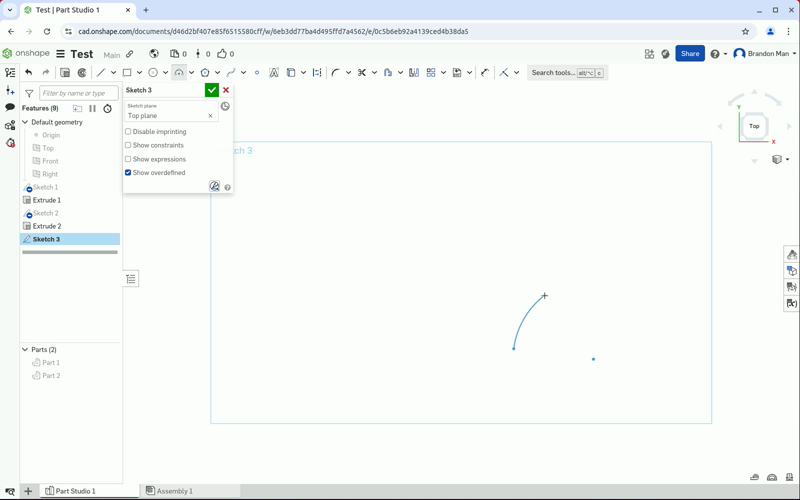
click(544, 295)
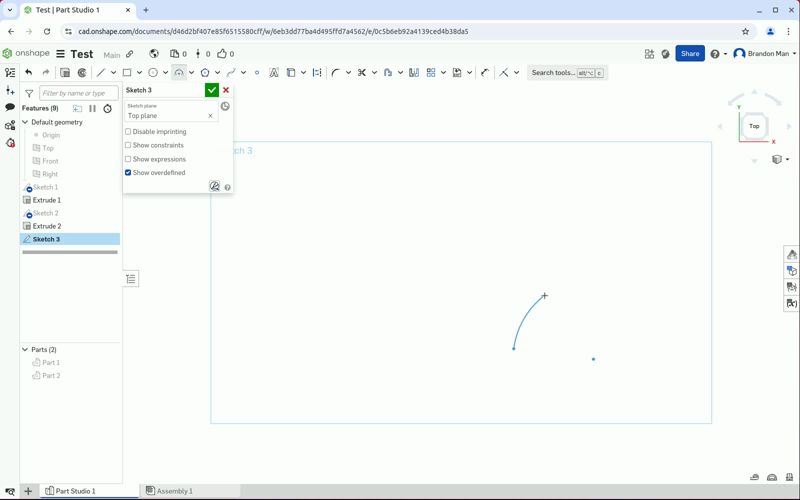
mouse_move(561, 340)
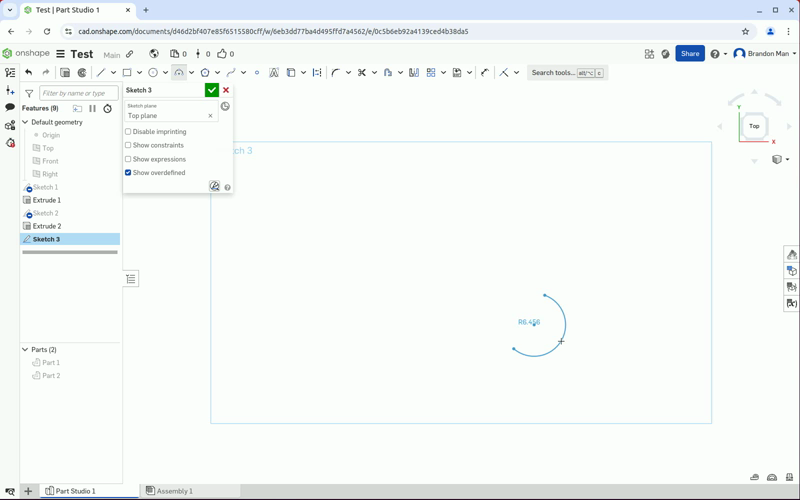
click(561, 340)
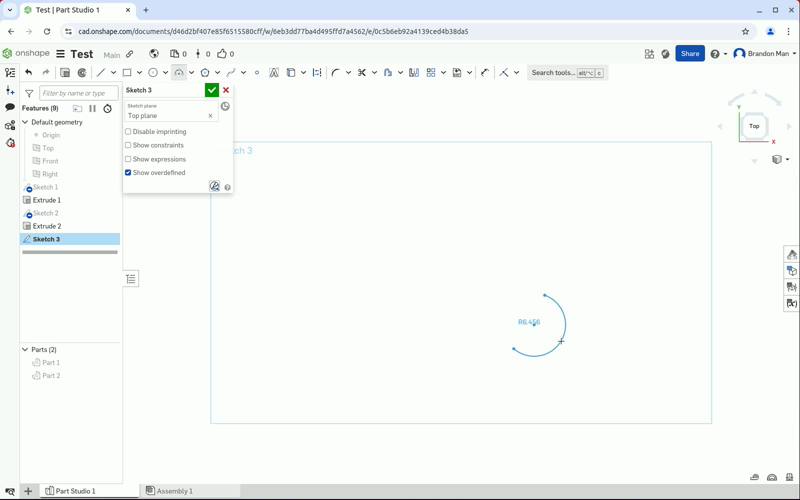
key_up(shift)
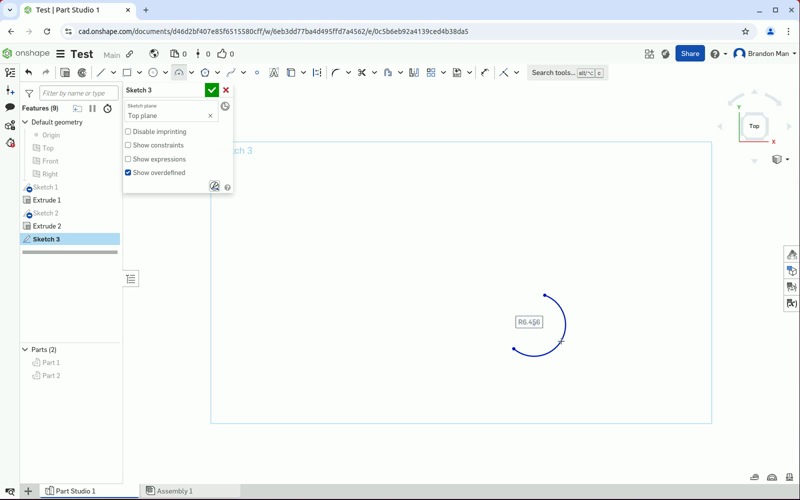
mouse_move(544, 295)
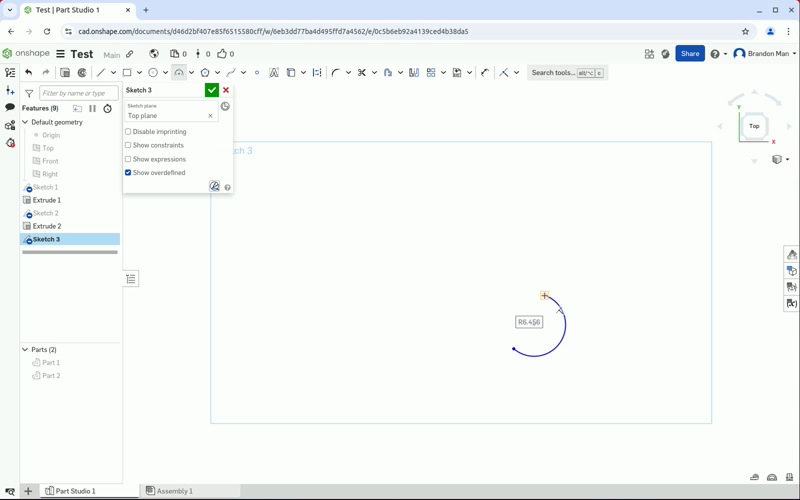
click(544, 295)
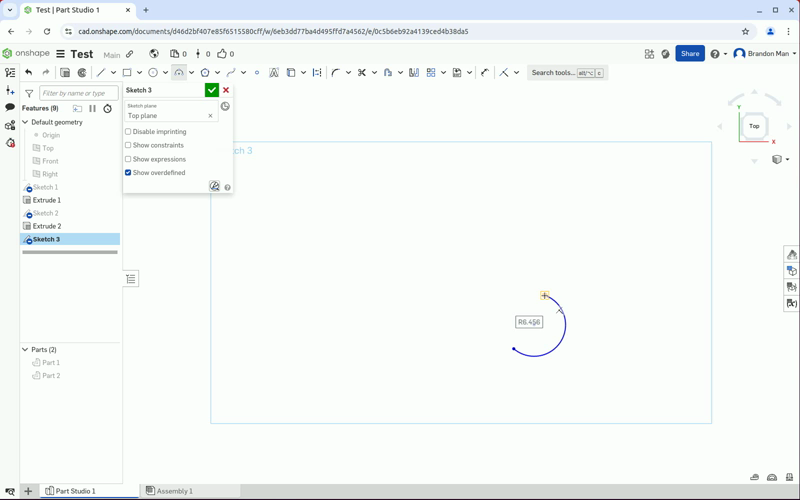
mouse_move(513, 348)
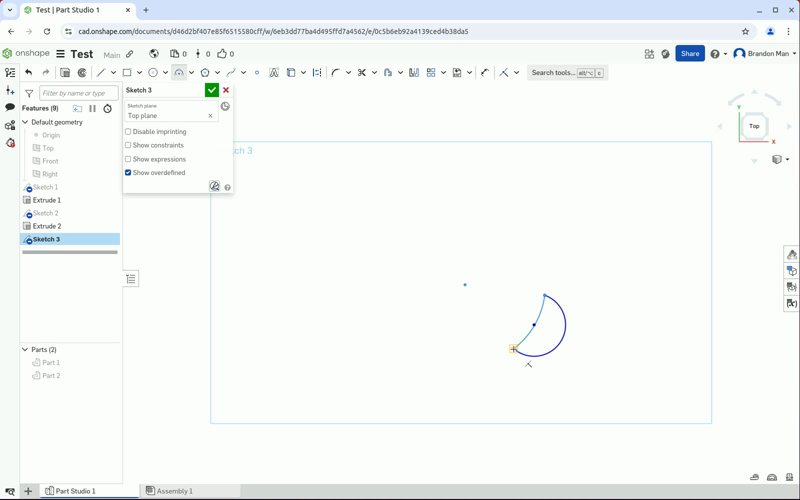
click(513, 348)
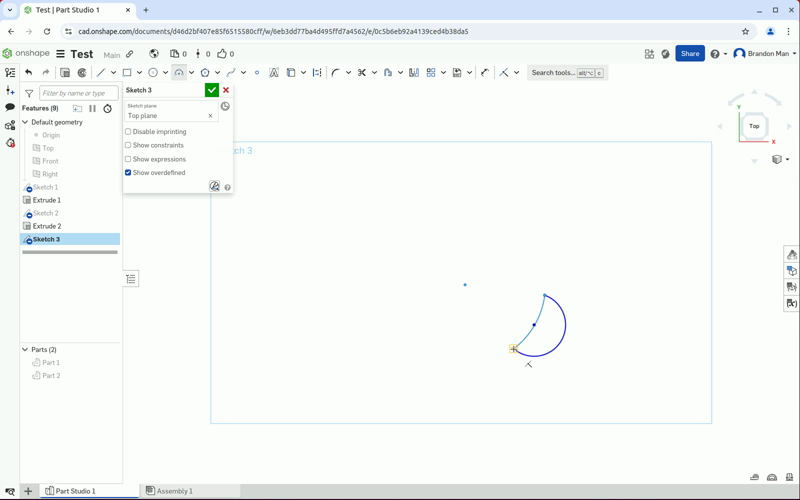
key_down(shift)
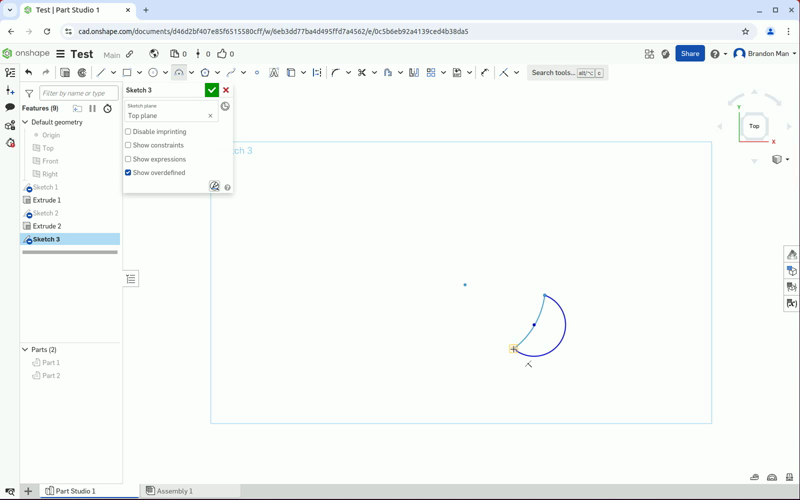
mouse_move(534, 324)
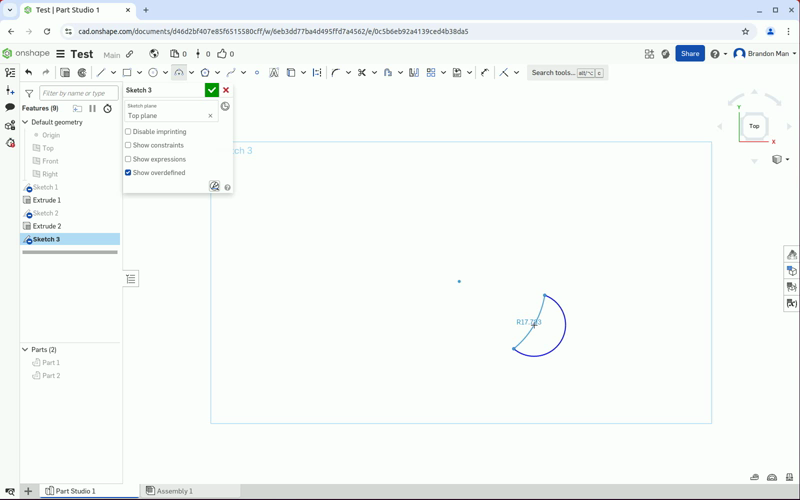
click(534, 324)
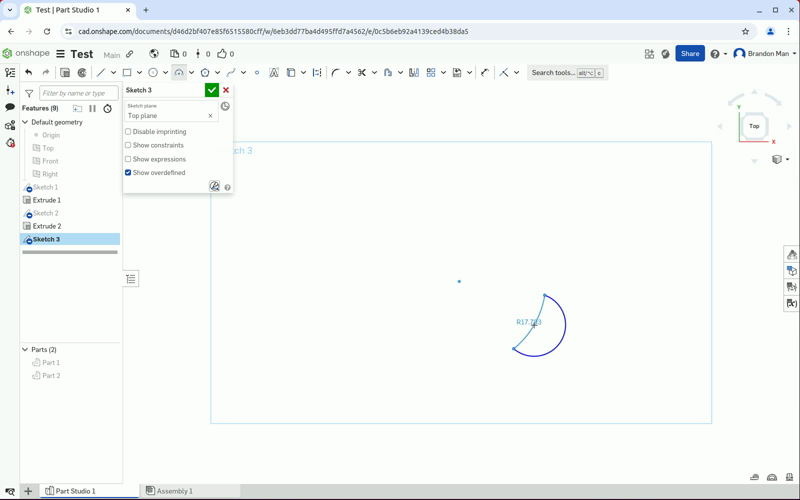
key_up(shift)
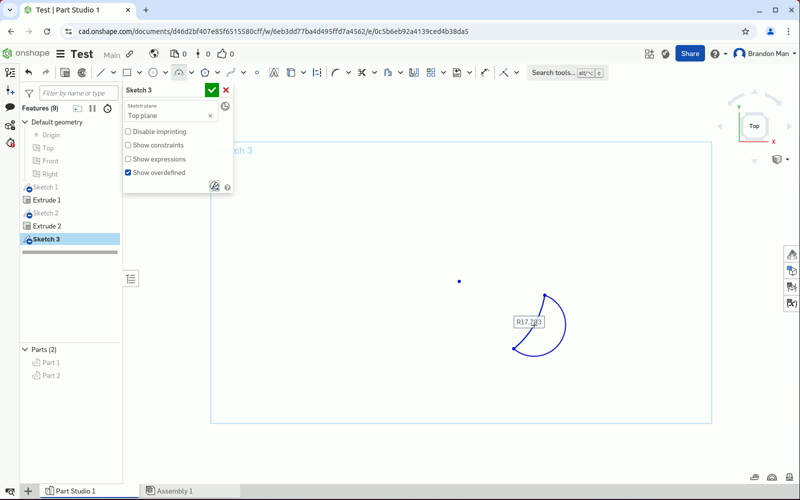
key(esc)
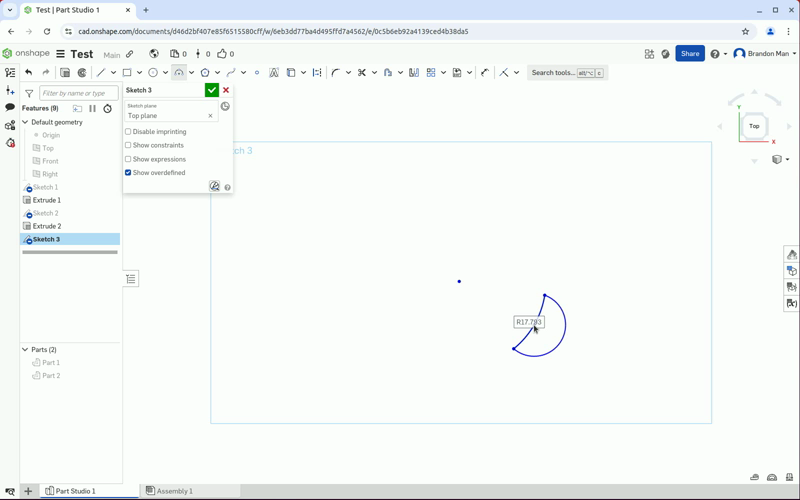
mouse_move(528, 353)
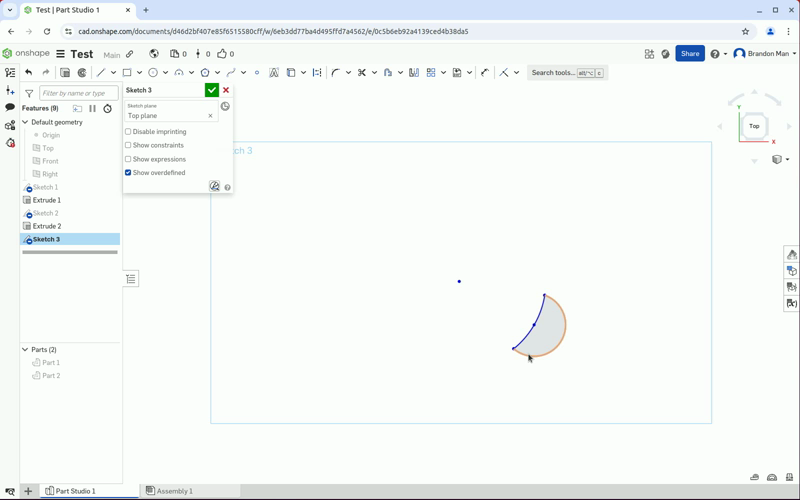
scroll(6)
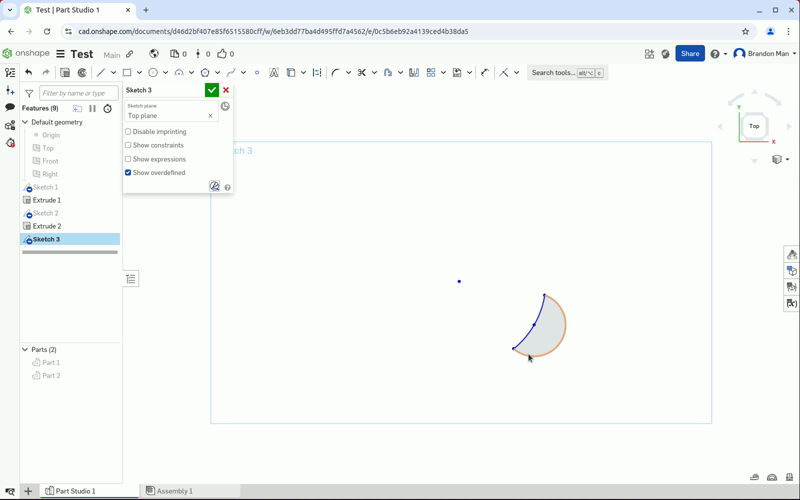
scroll(6)
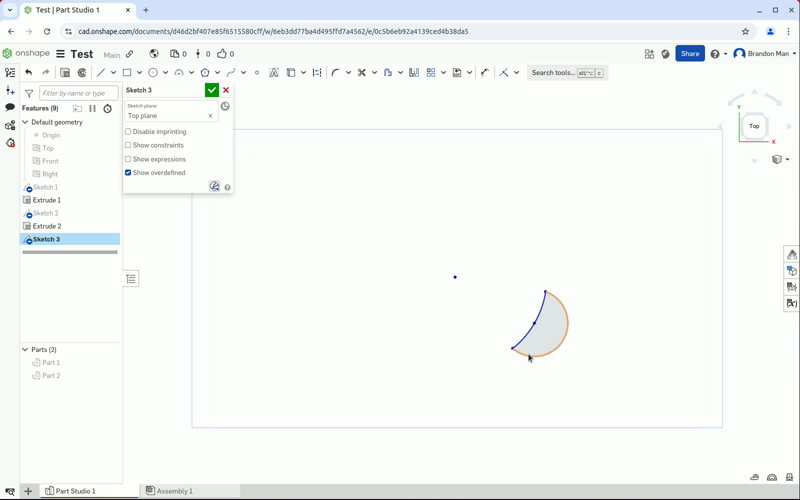
scroll(6)
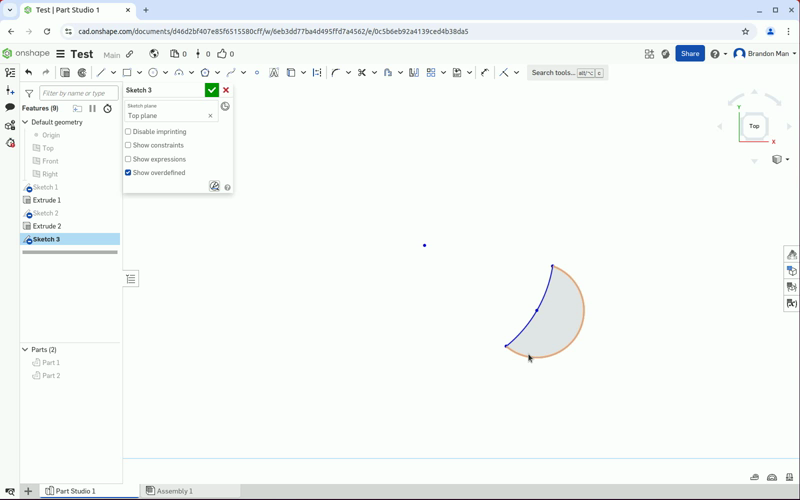
scroll(6)
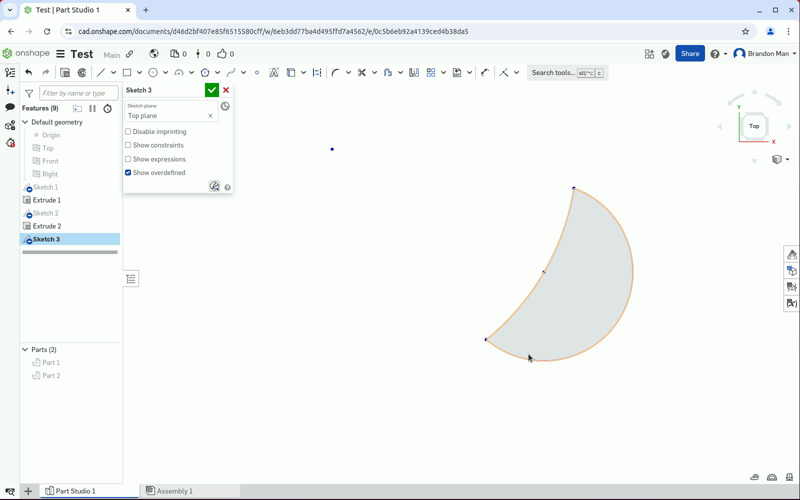
scroll(6)
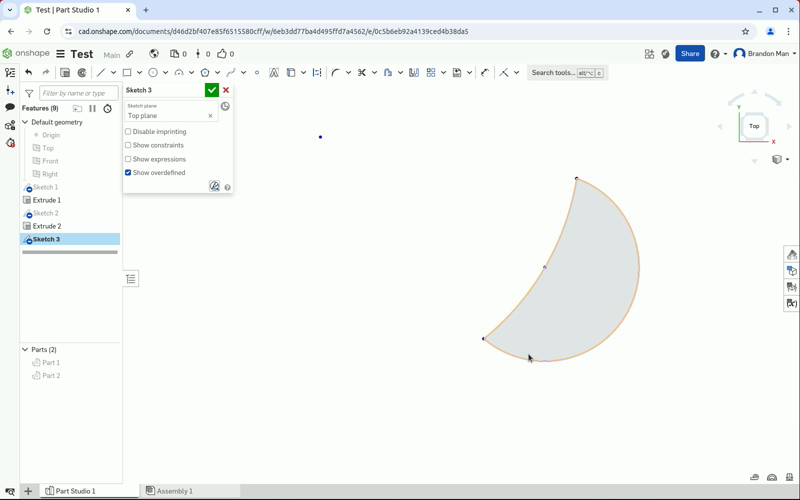
scroll(6)
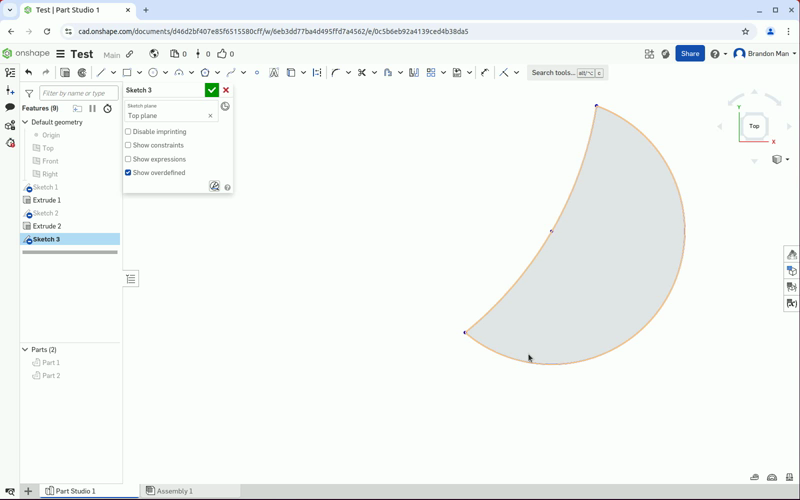
scroll(6)
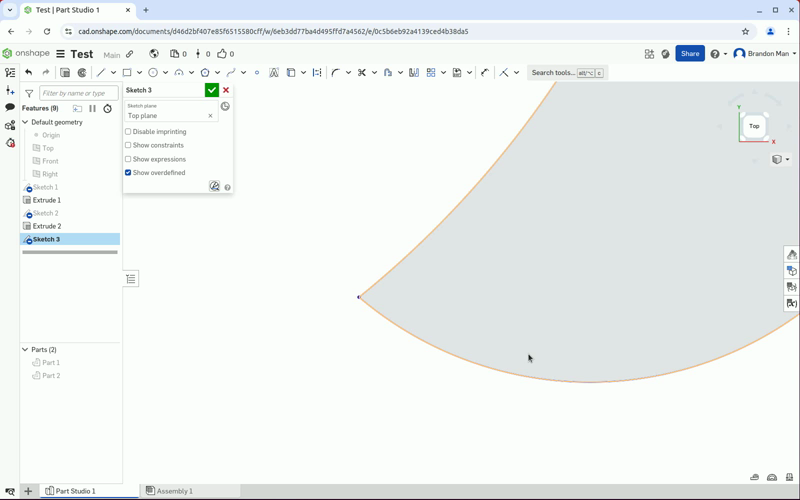
click(528, 353)
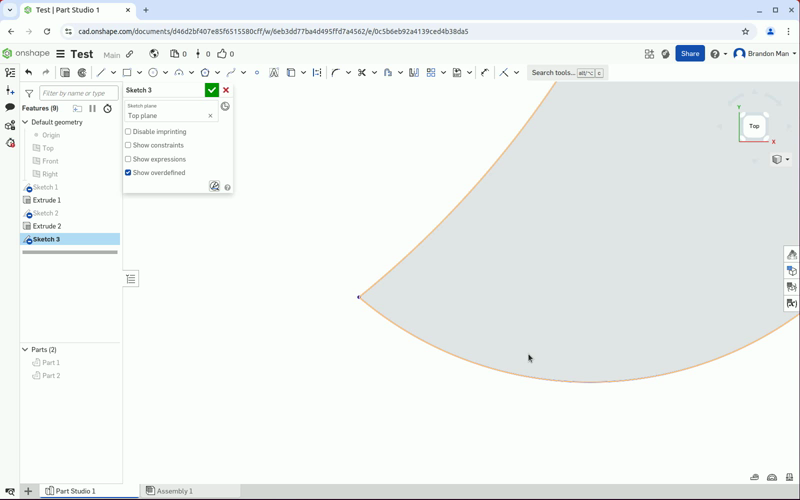
scroll(-6)
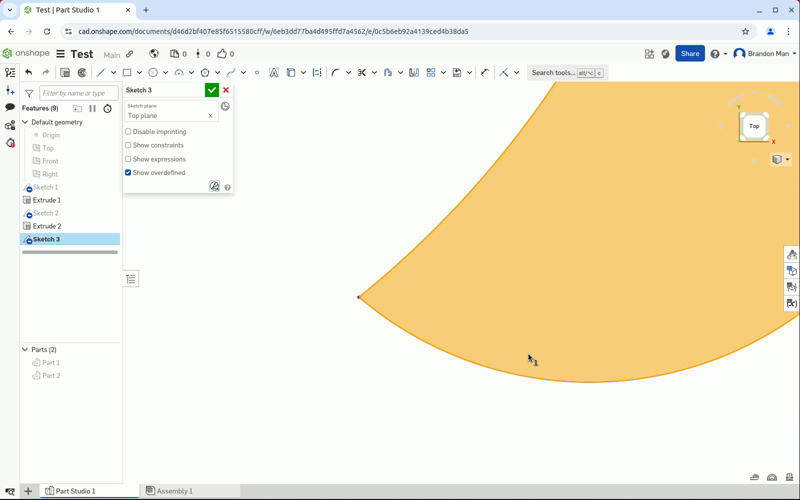
scroll(-6)
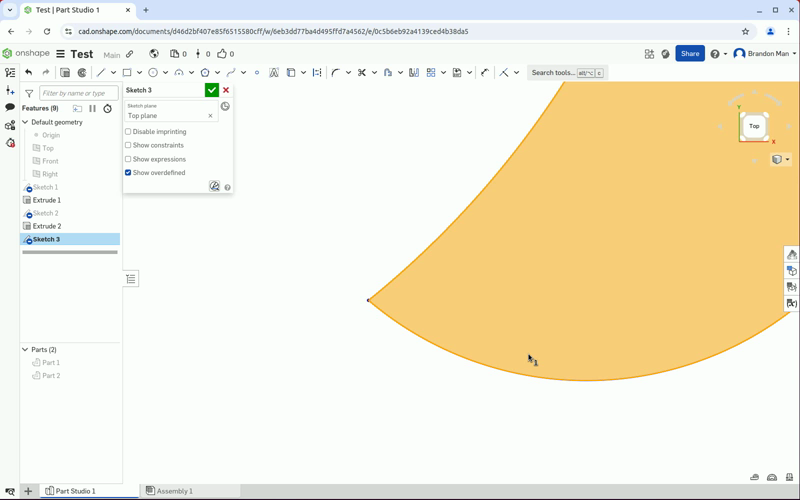
scroll(-6)
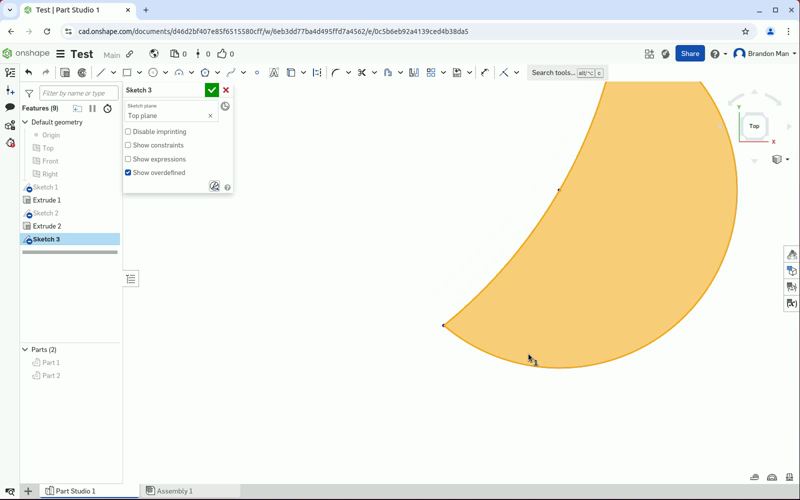
scroll(-6)
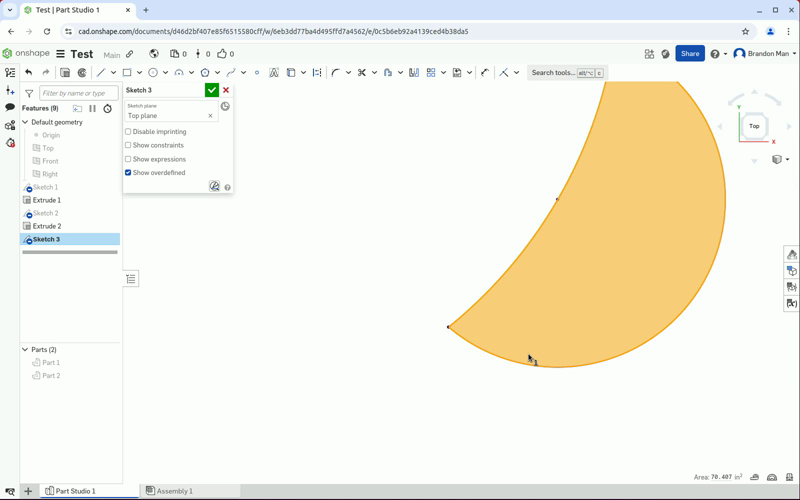
scroll(-6)
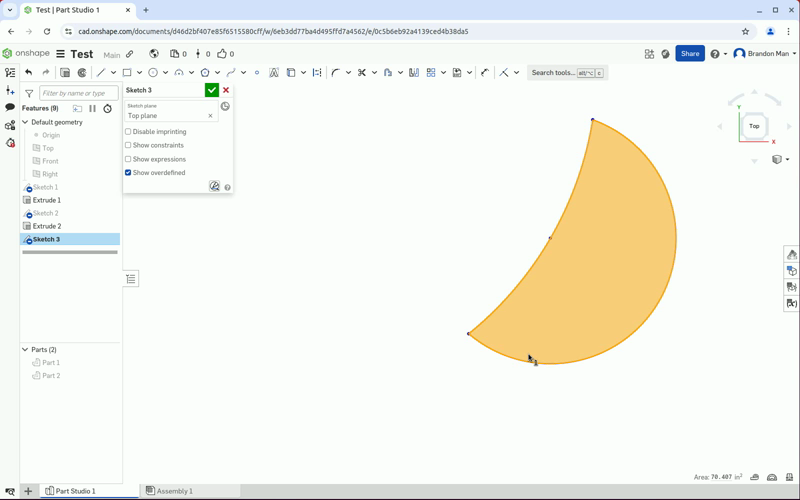
scroll(-6)
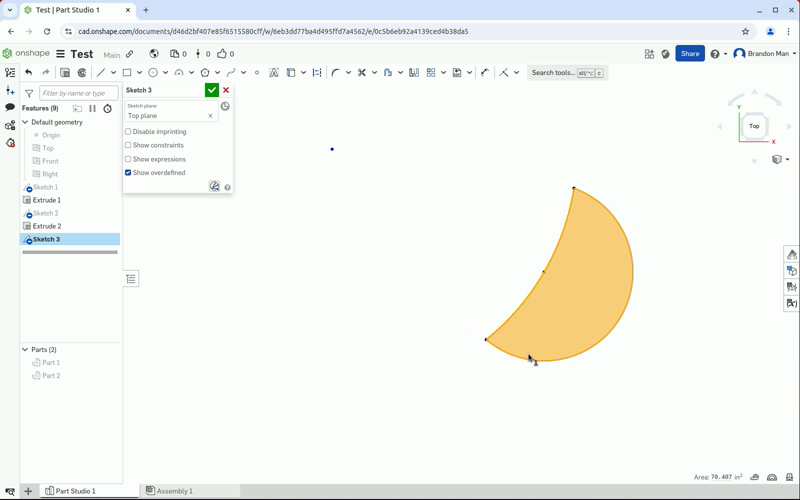
scroll(-6)
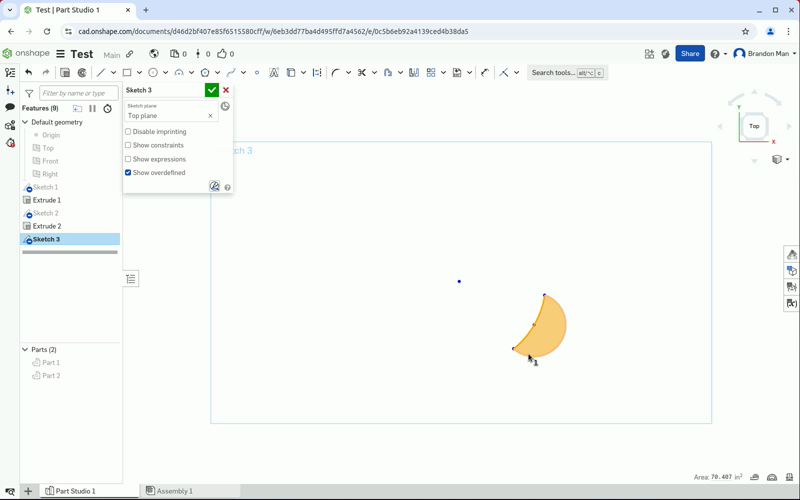
mouse_move(73, 352)
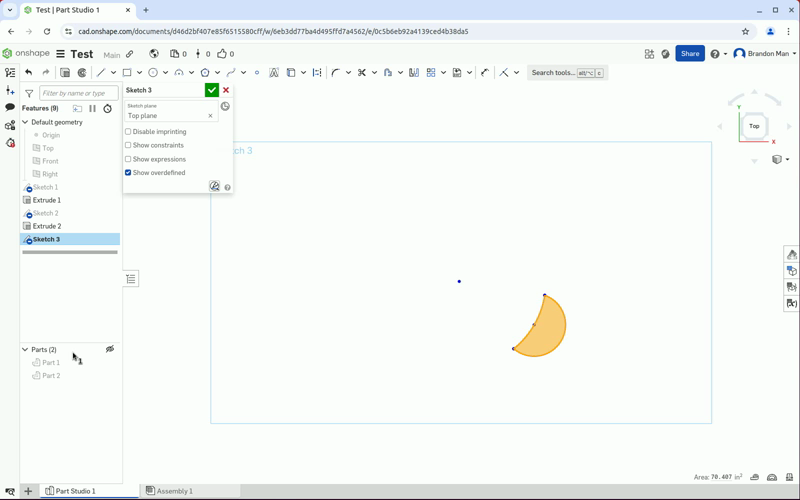
key(shift+y)
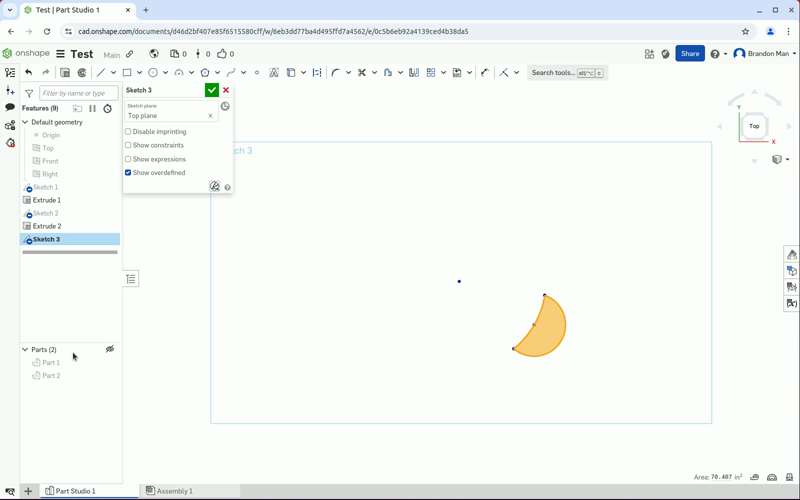
key(shift+e)
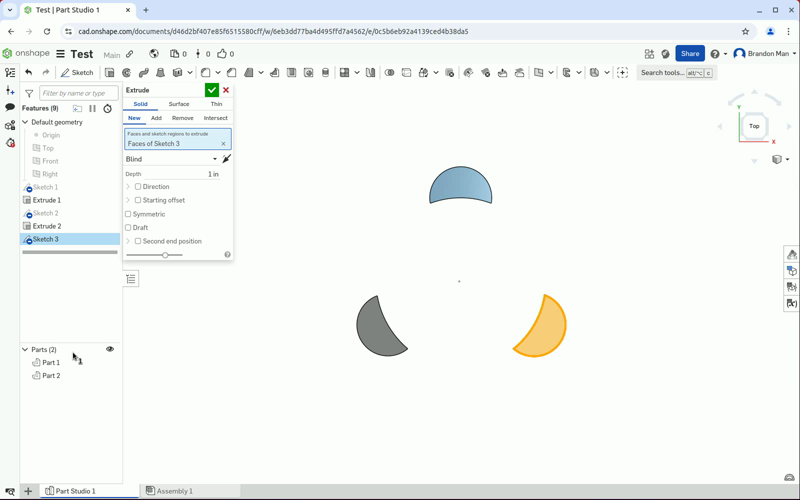
mouse_move(143, 106)
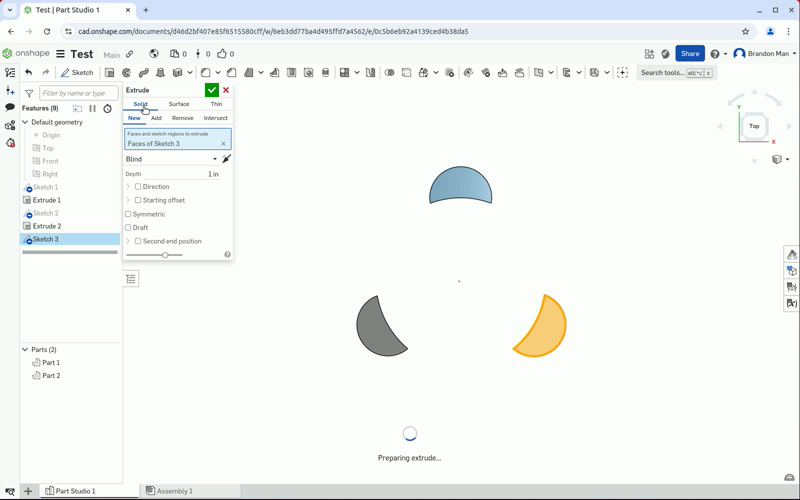
click(143, 106)
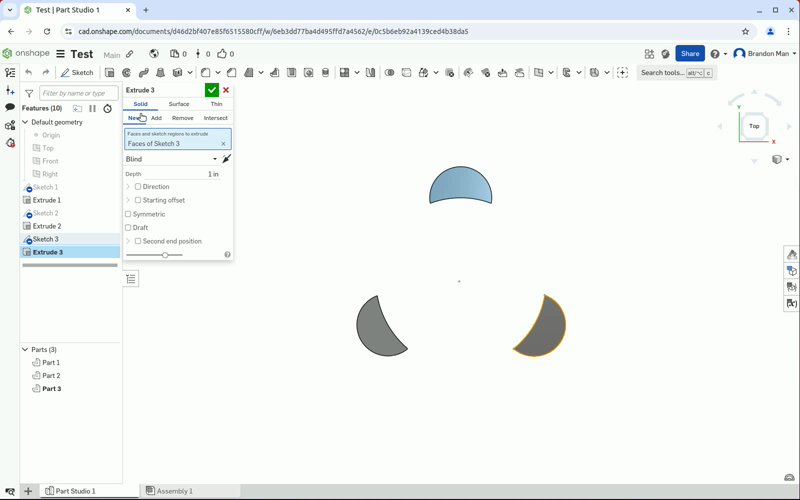
mouse_move(137, 120)
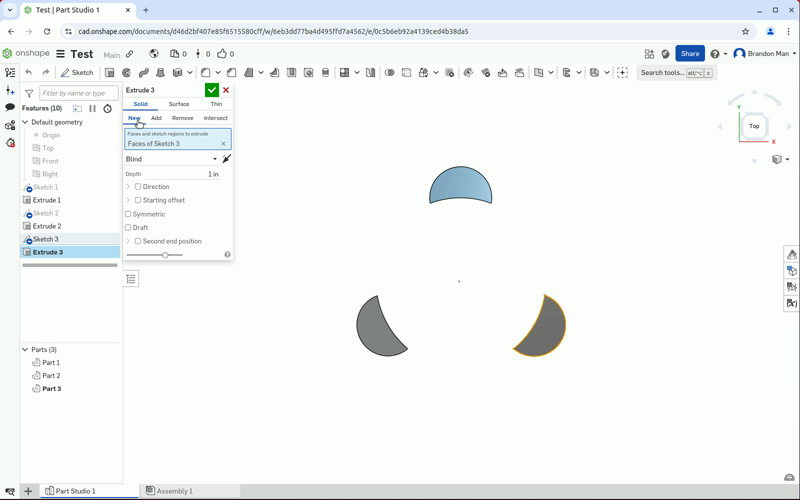
click(137, 120)
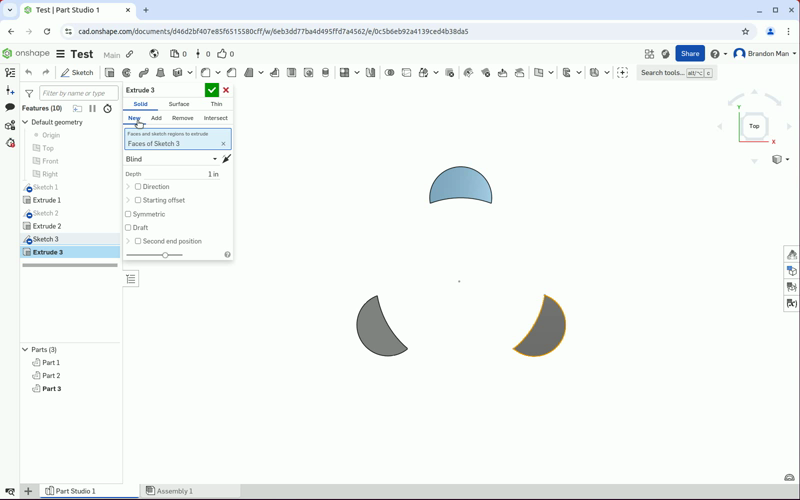
key(tab, 4)
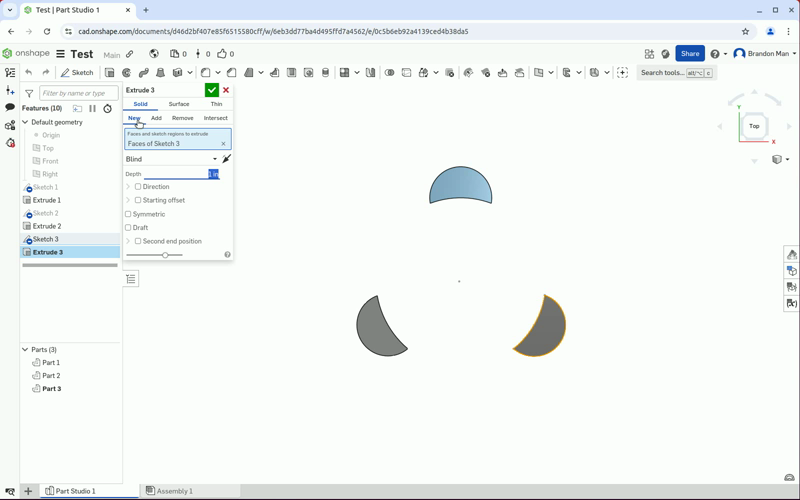
text(1.685)
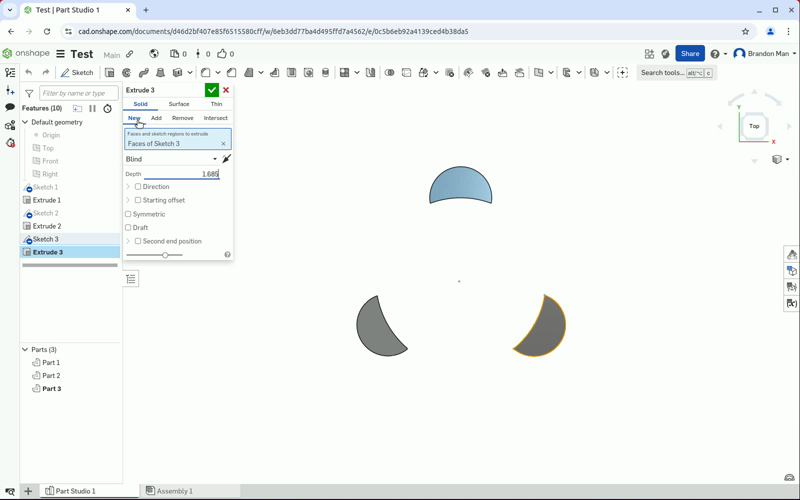
key(enter)
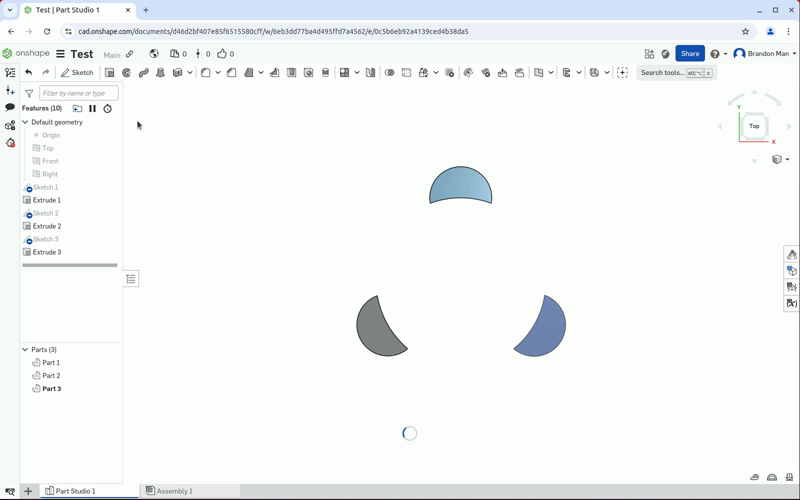
key(shift+h)
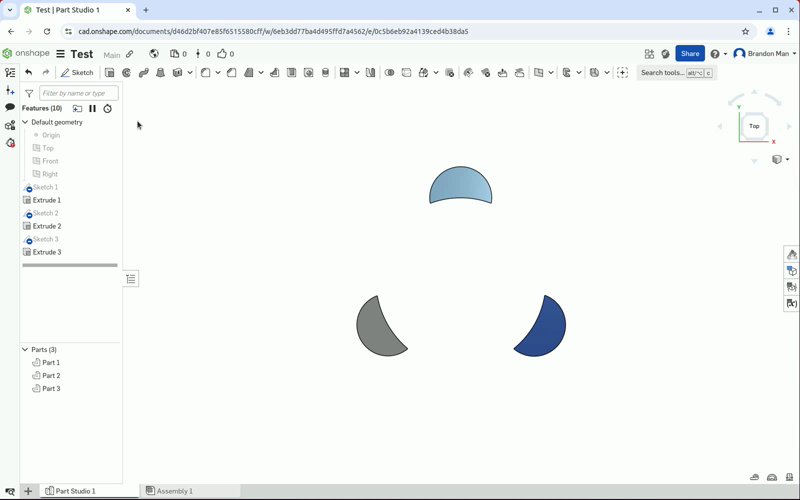
key(shift+h)
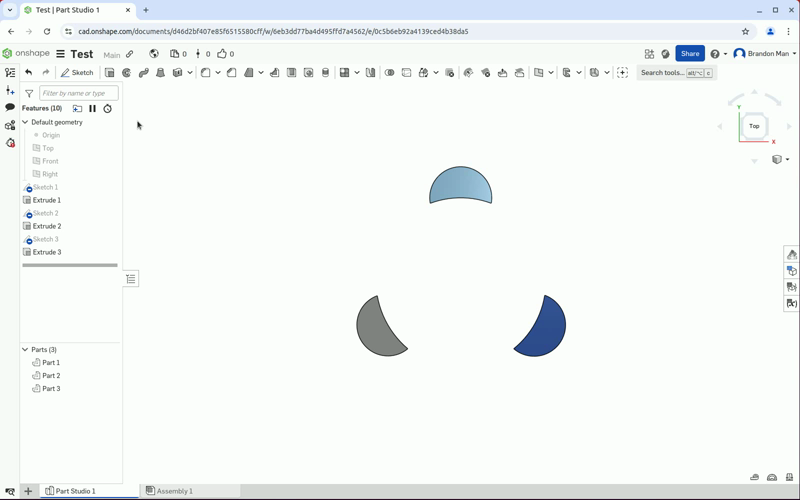
mouse_move(73, 189)
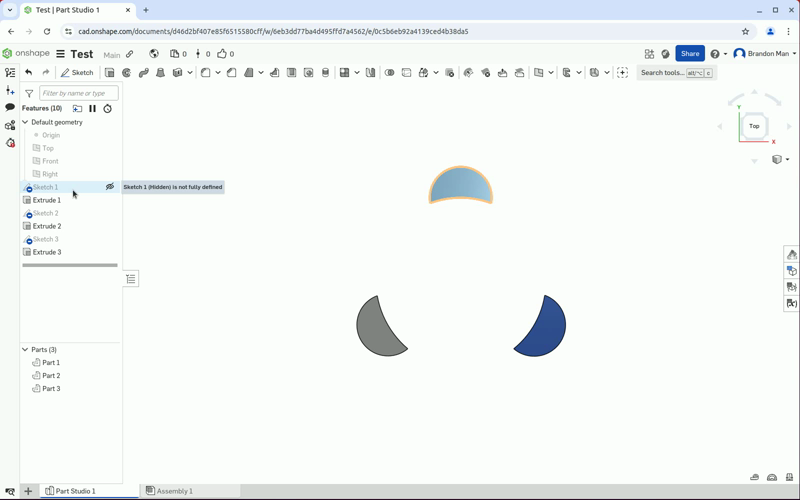
click(73, 189)
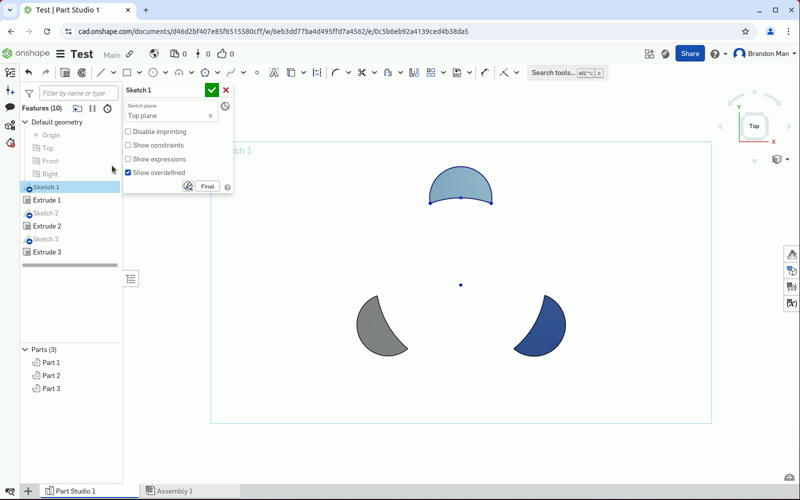
mouse_move(229, 92)
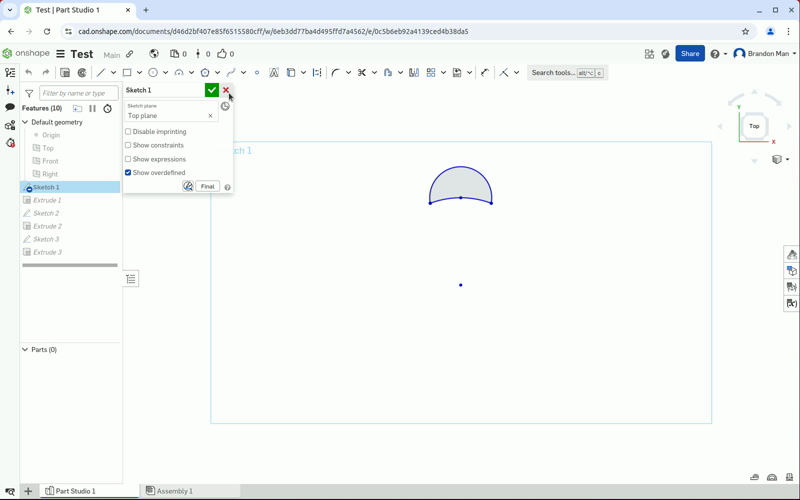
click(229, 92)
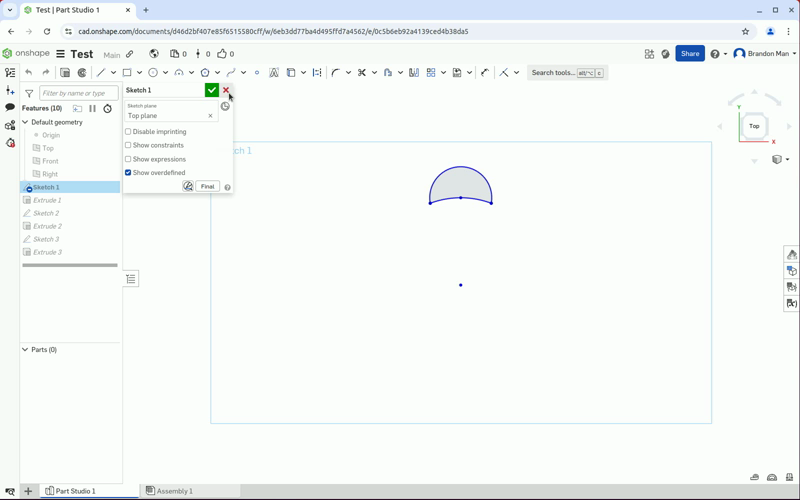
key(shift+s)
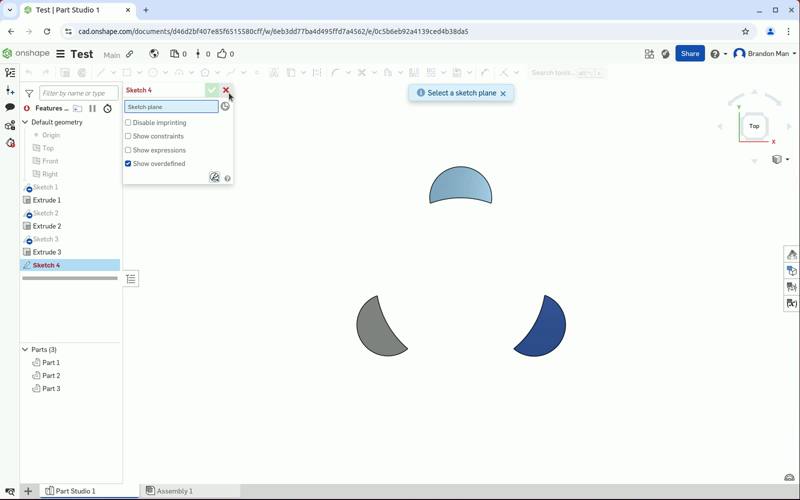
mouse_move(73, 150)
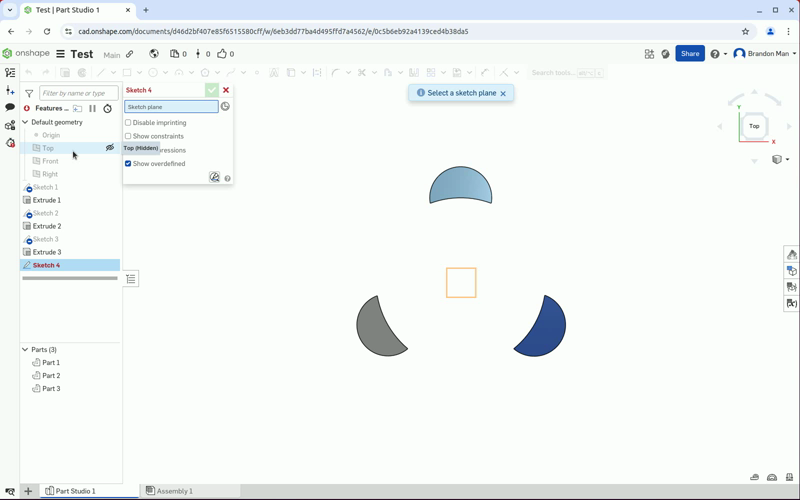
click(73, 150)
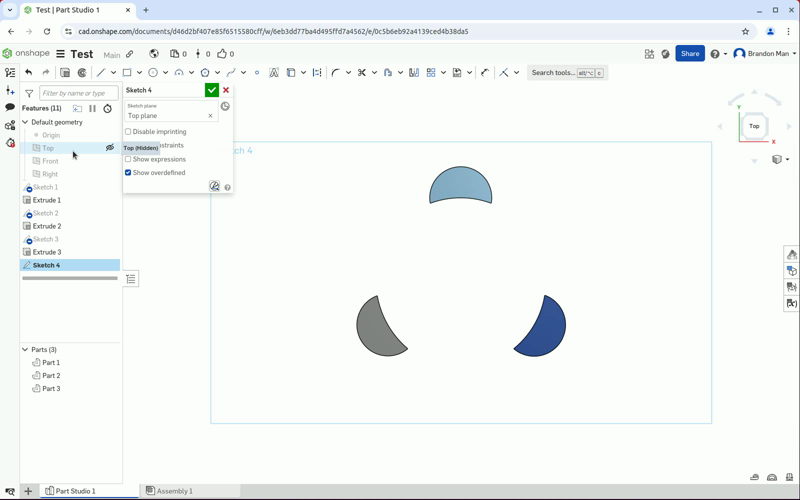
mouse_move(73, 352)
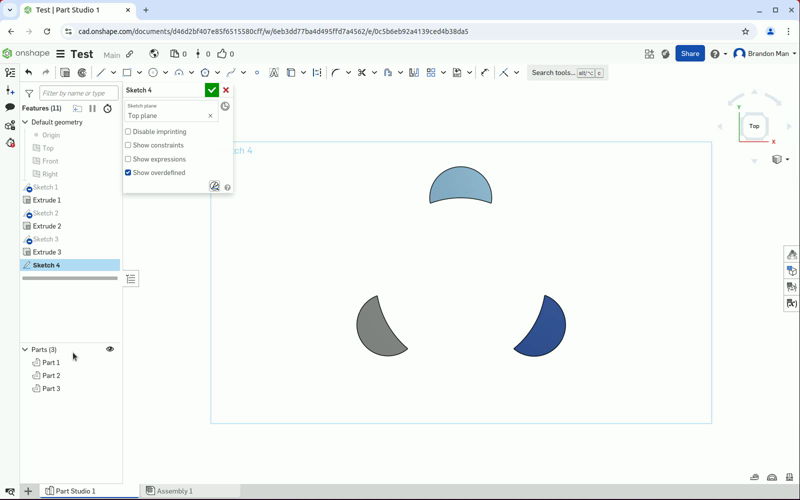
key(y)
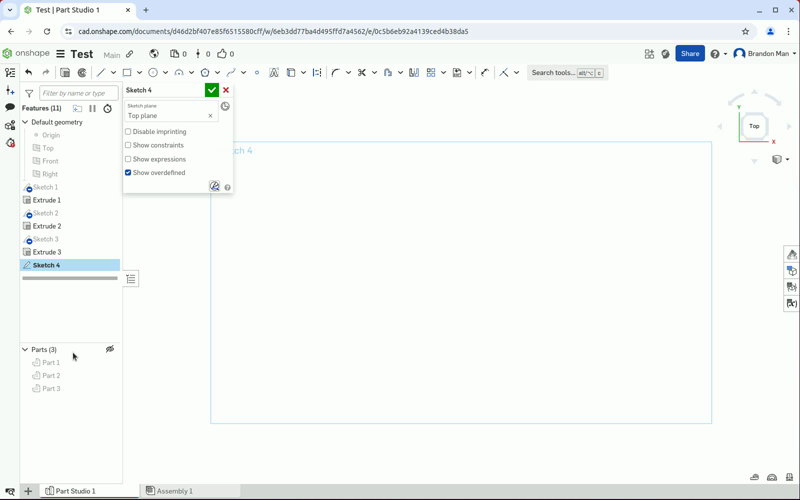
key(a)
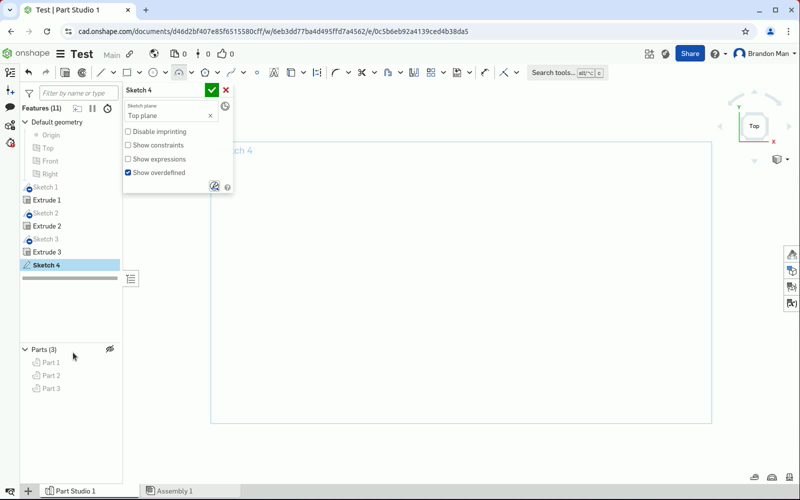
key_down(shift)
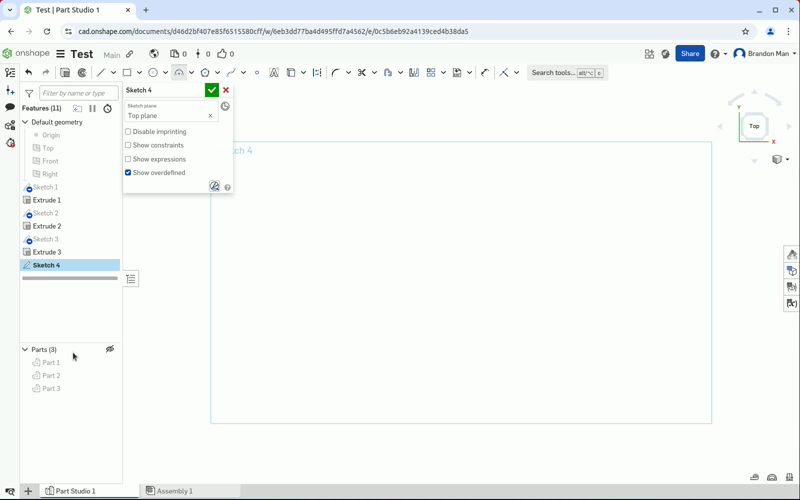
mouse_move(430, 203)
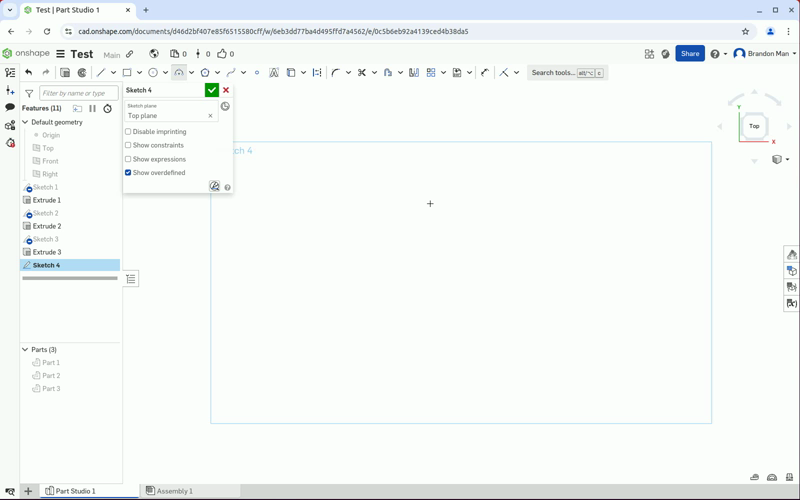
click(430, 203)
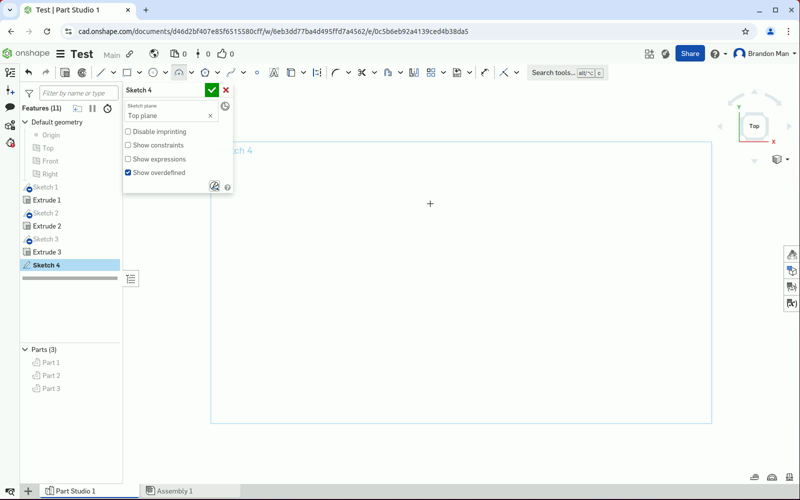
key_up(shift)
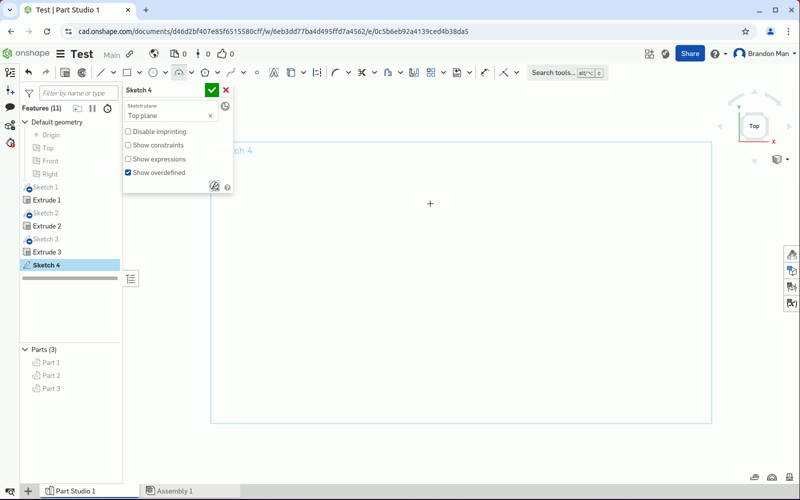
key_down(shift)
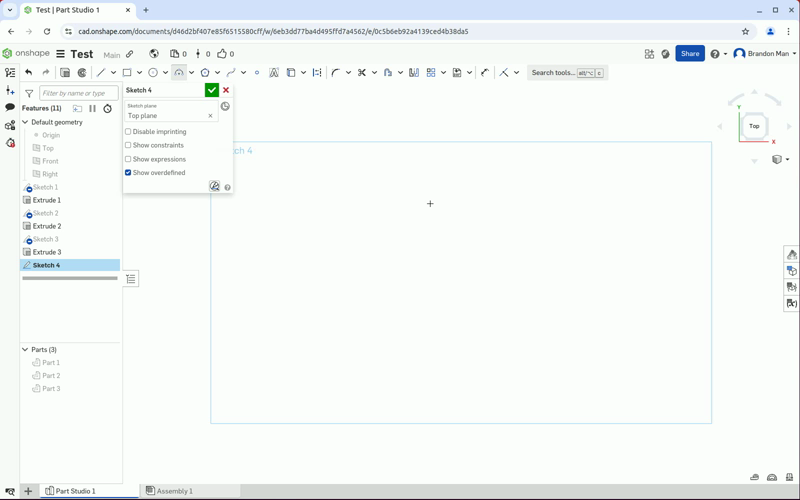
mouse_move(491, 203)
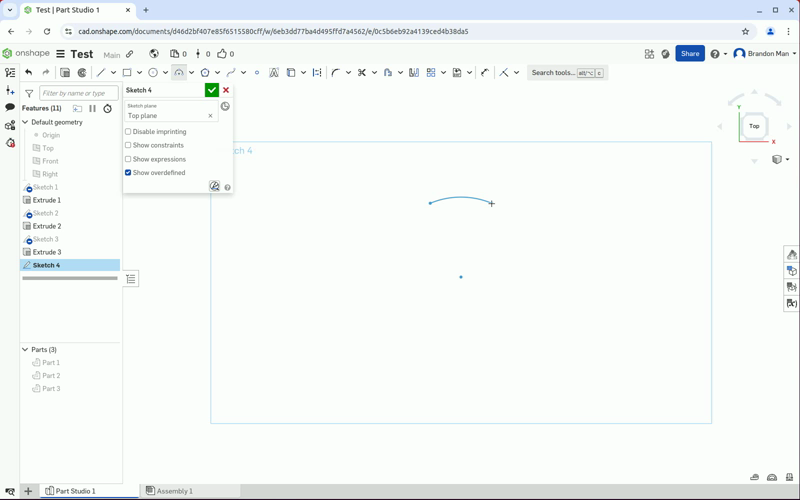
click(491, 203)
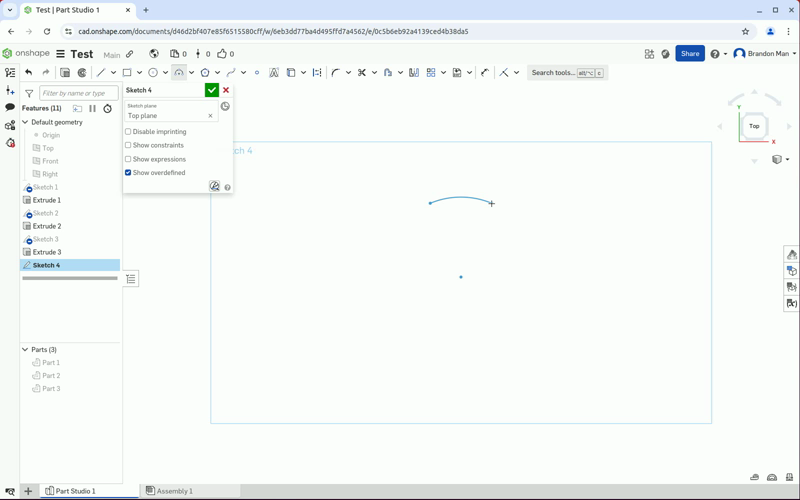
mouse_move(461, 228)
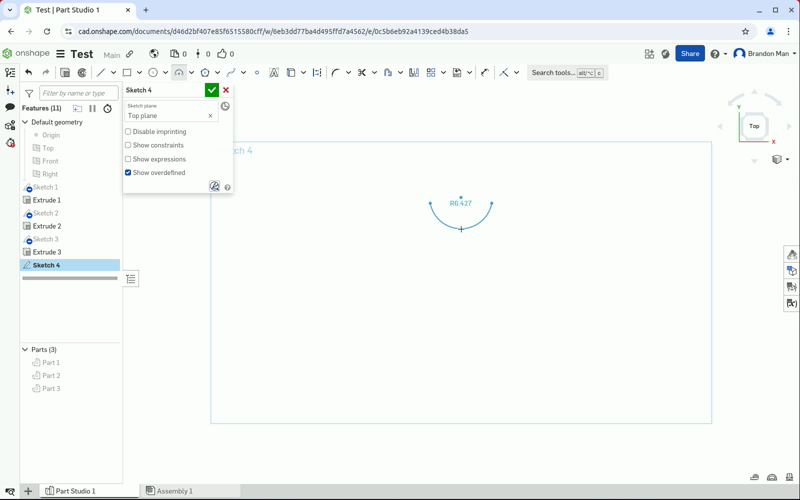
click(461, 228)
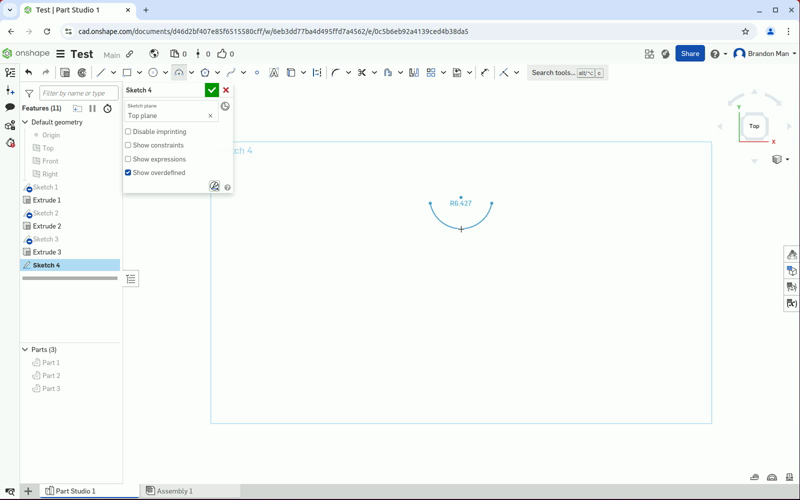
key_up(shift)
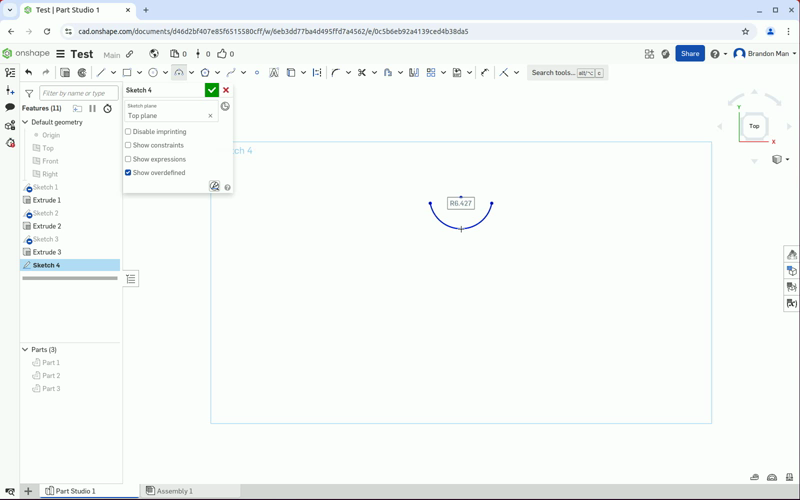
mouse_move(491, 203)
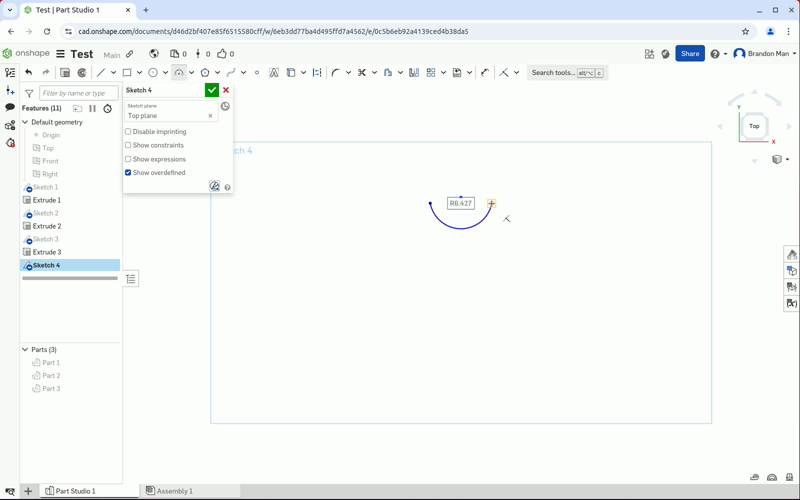
click(491, 203)
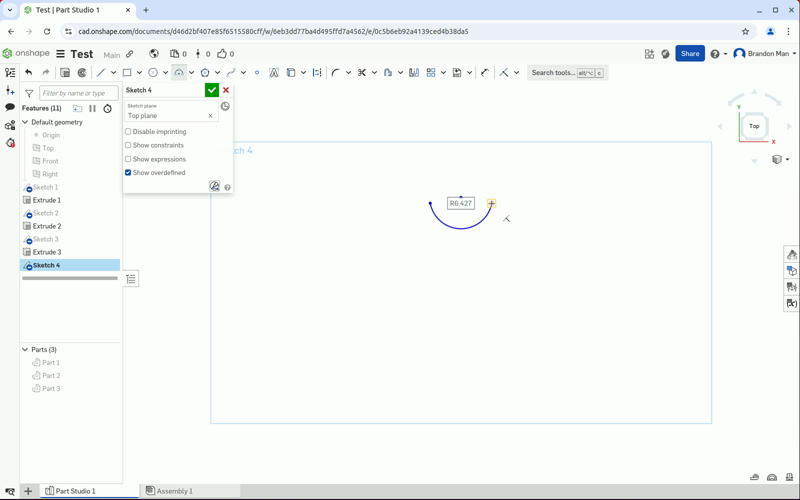
mouse_move(430, 203)
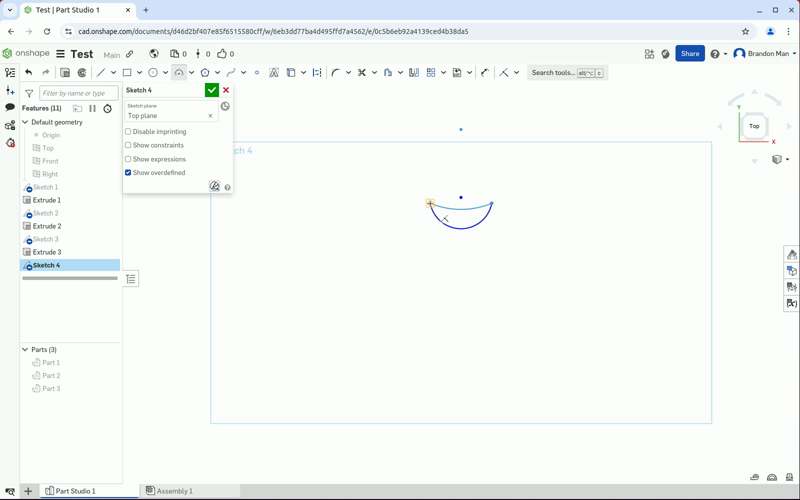
click(430, 203)
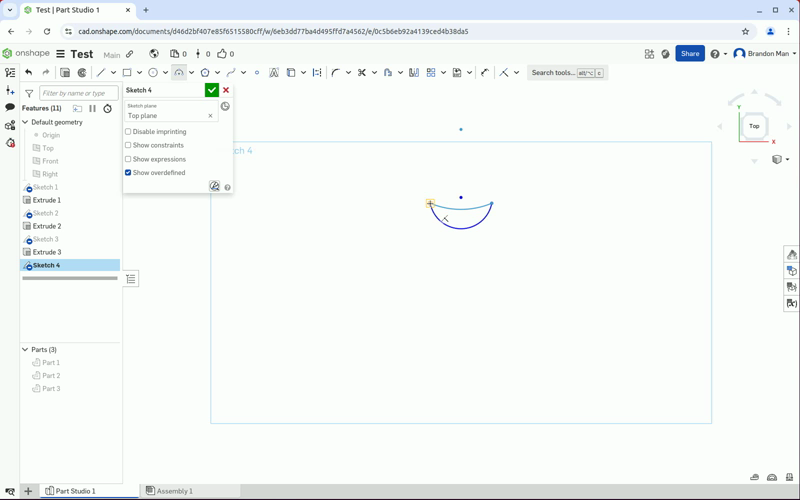
key_down(shift)
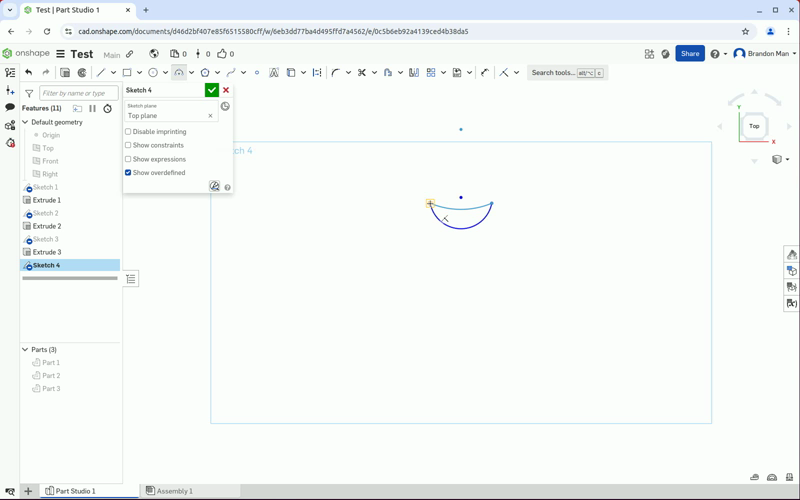
mouse_move(461, 197)
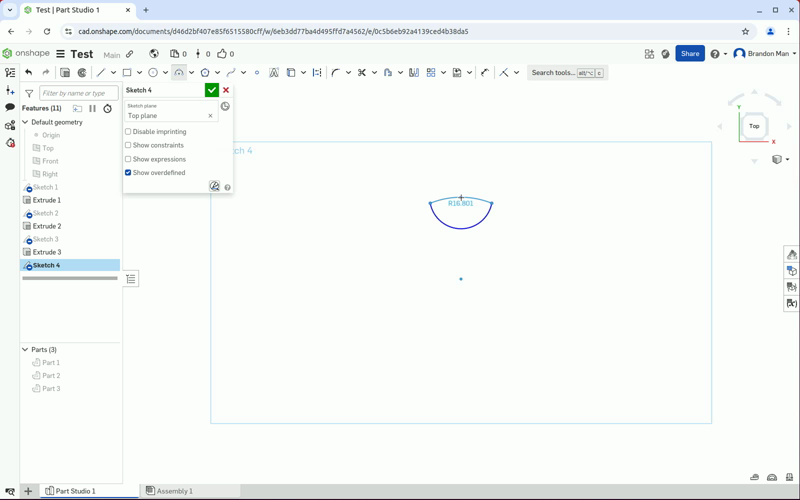
click(461, 197)
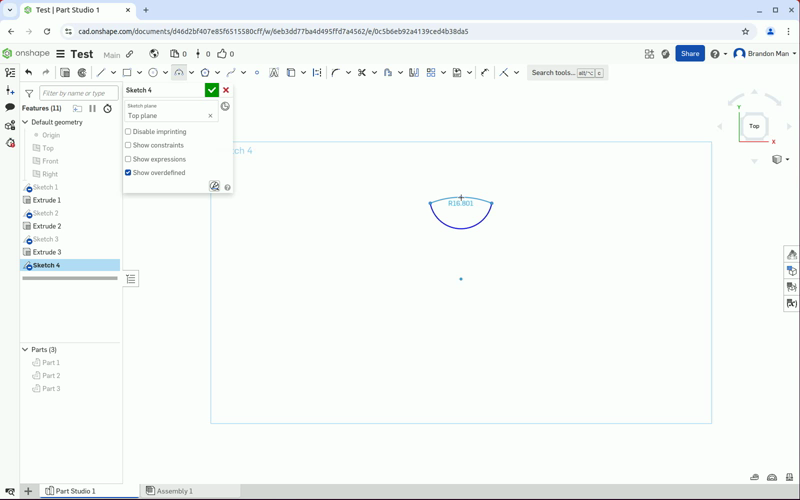
key_up(shift)
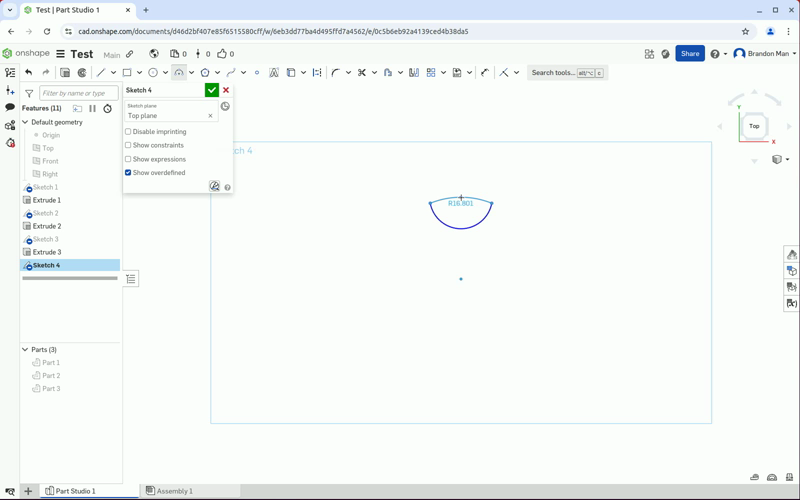
key(esc)
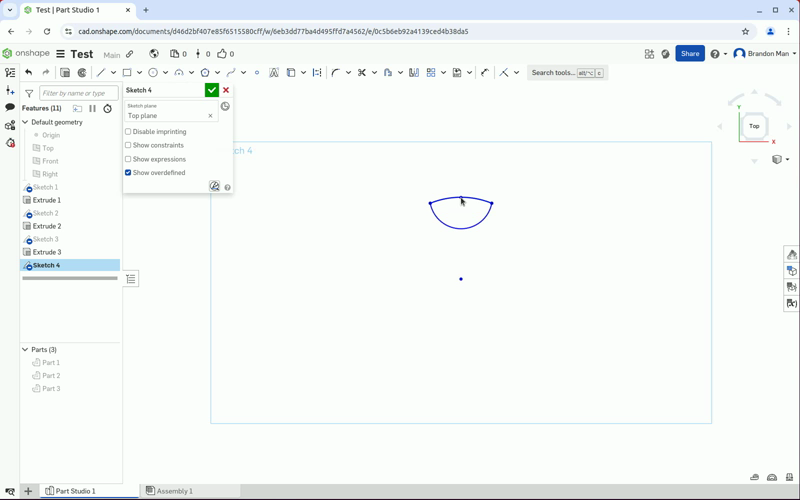
mouse_move(452, 200)
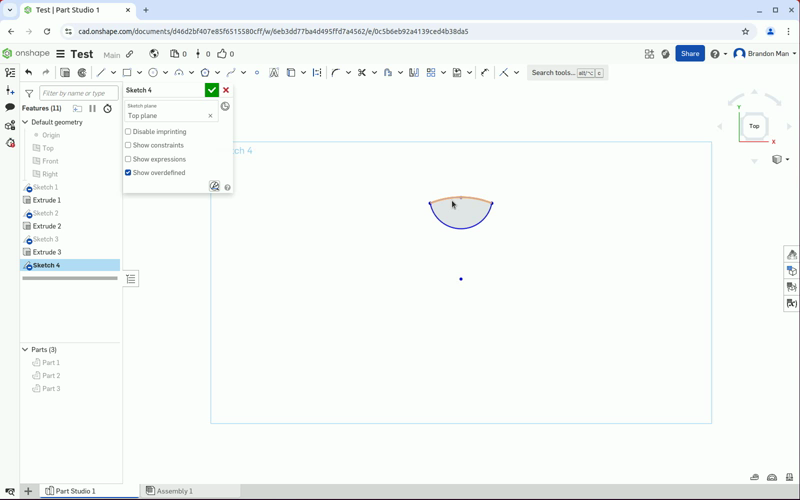
scroll(6)
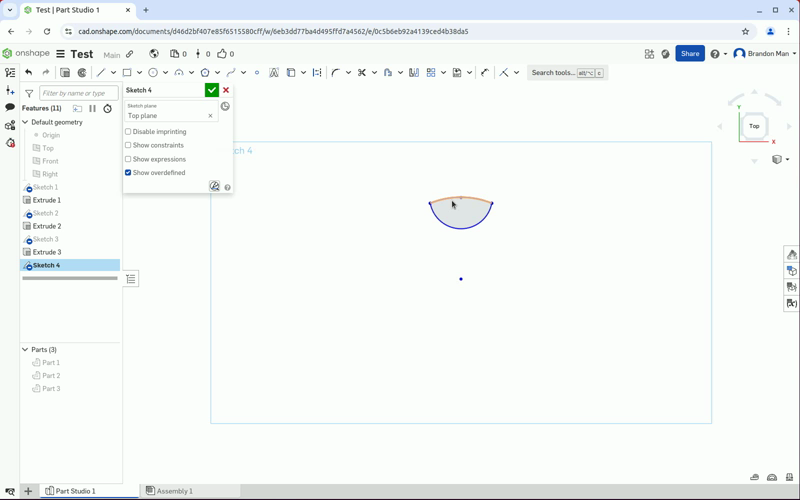
scroll(6)
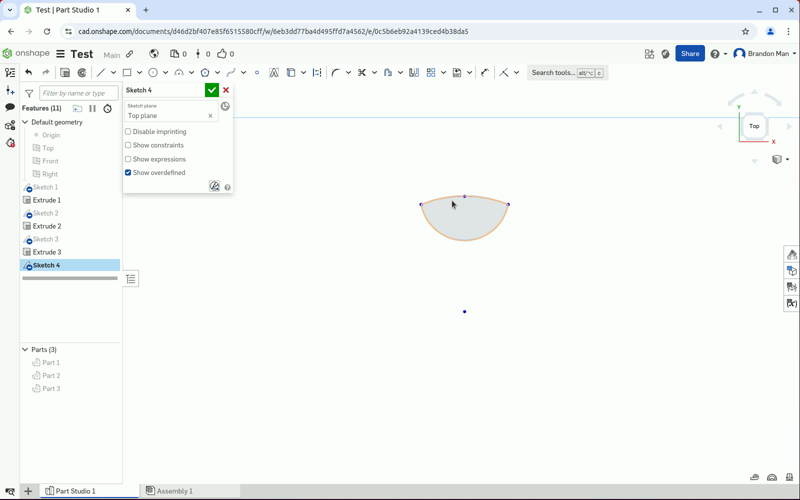
scroll(6)
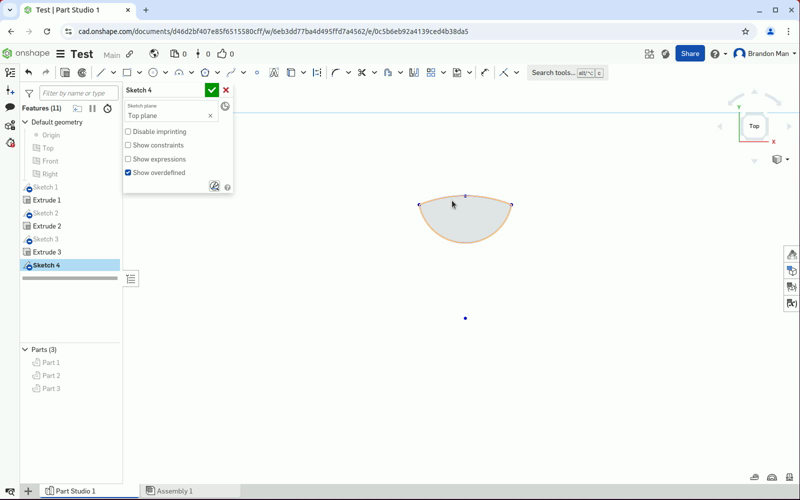
scroll(6)
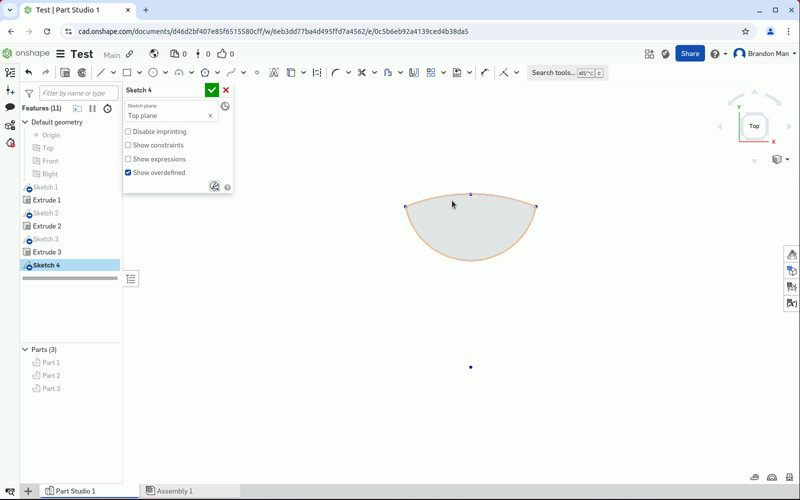
scroll(6)
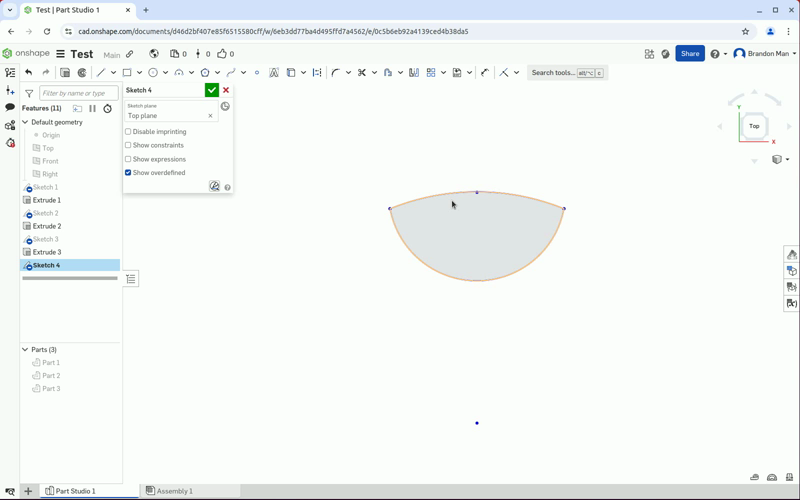
scroll(6)
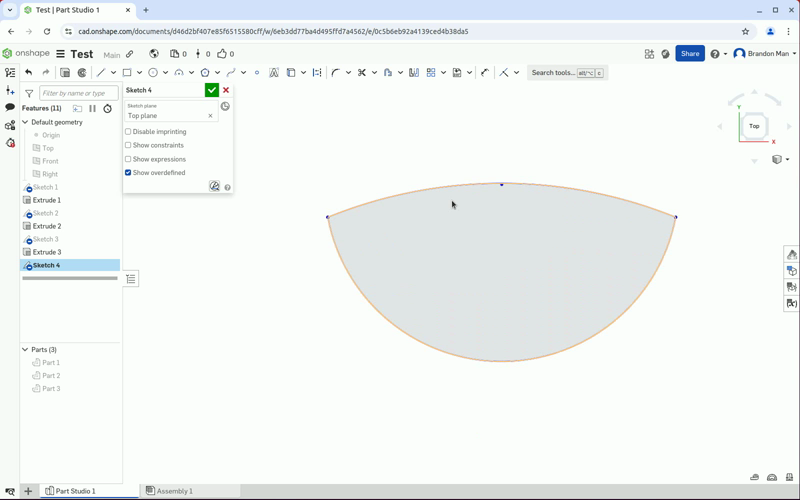
scroll(6)
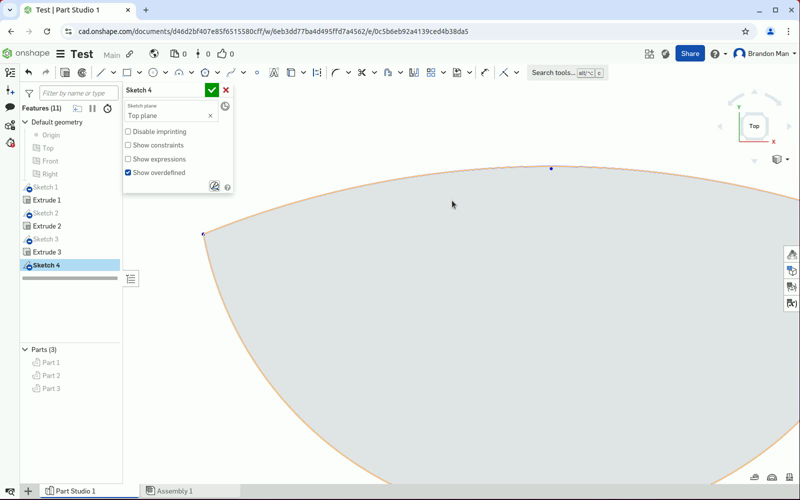
click(452, 200)
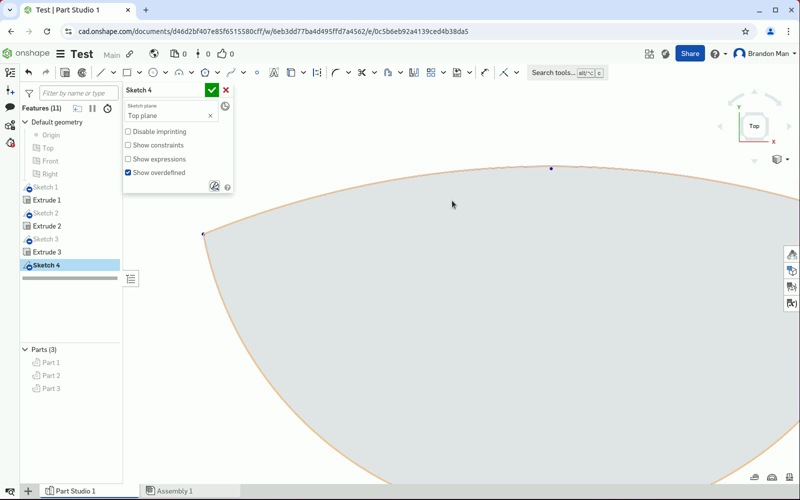
scroll(-6)
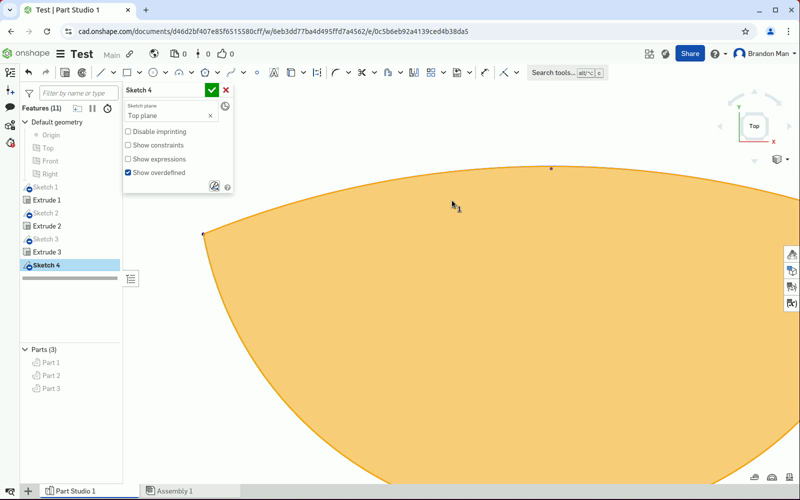
scroll(-6)
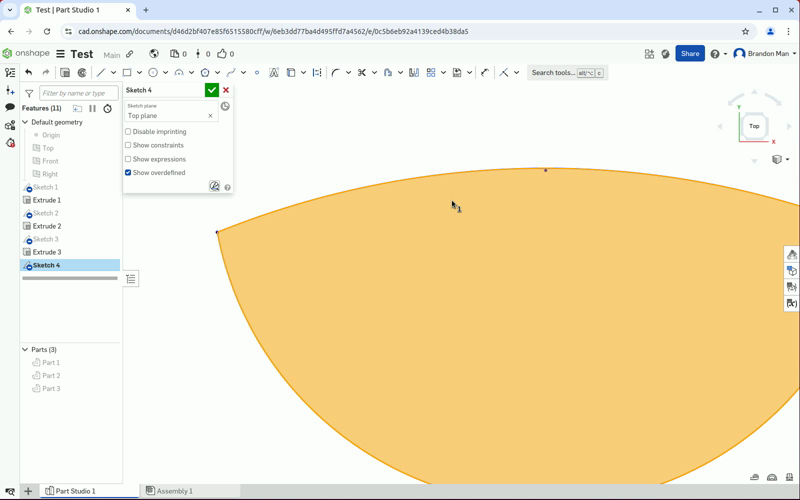
scroll(-6)
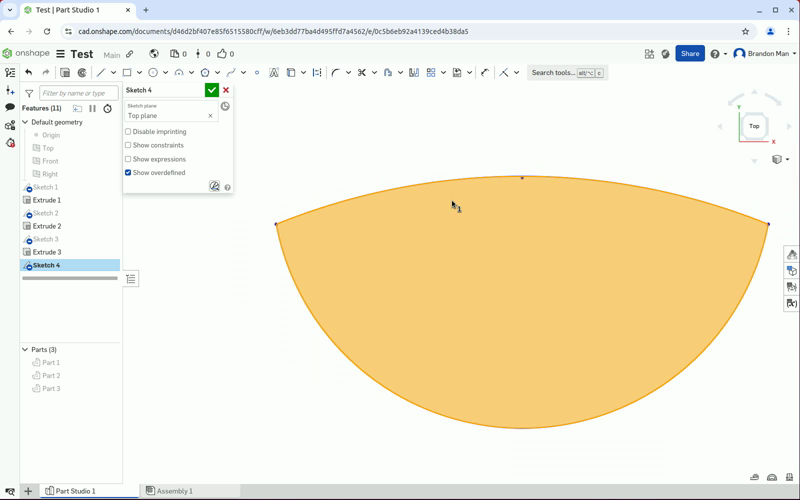
scroll(-6)
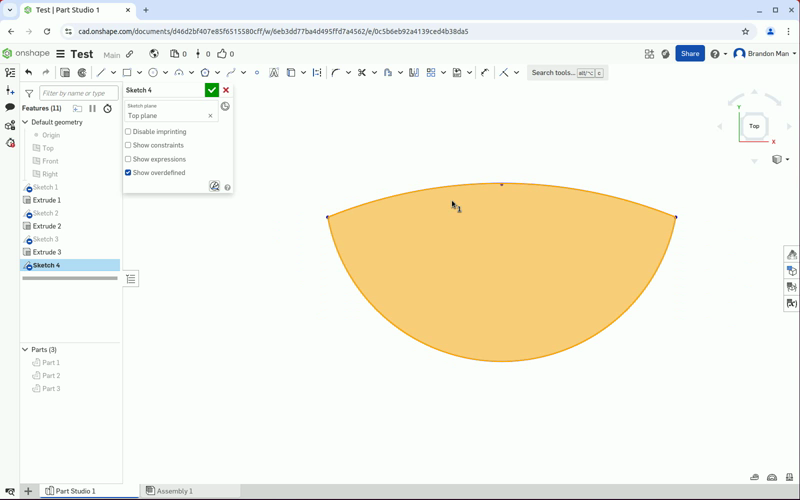
scroll(-6)
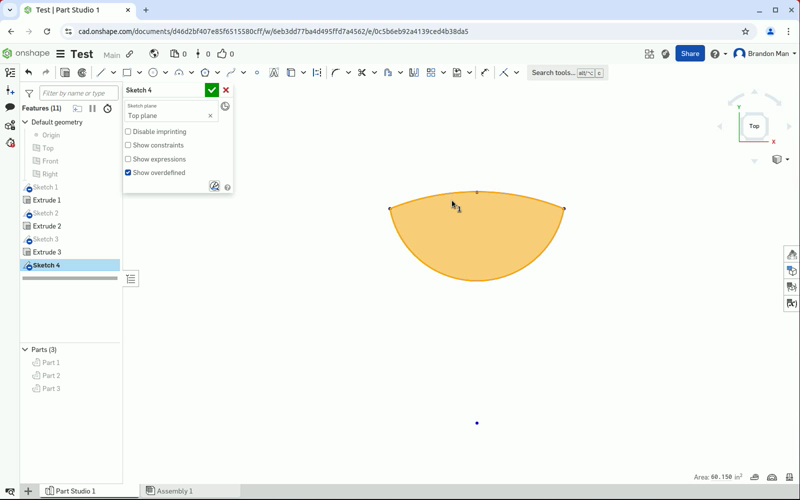
scroll(-6)
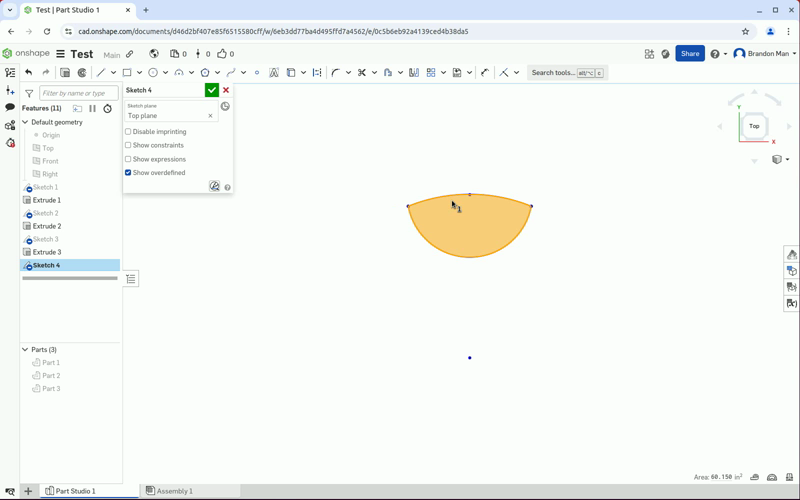
scroll(-6)
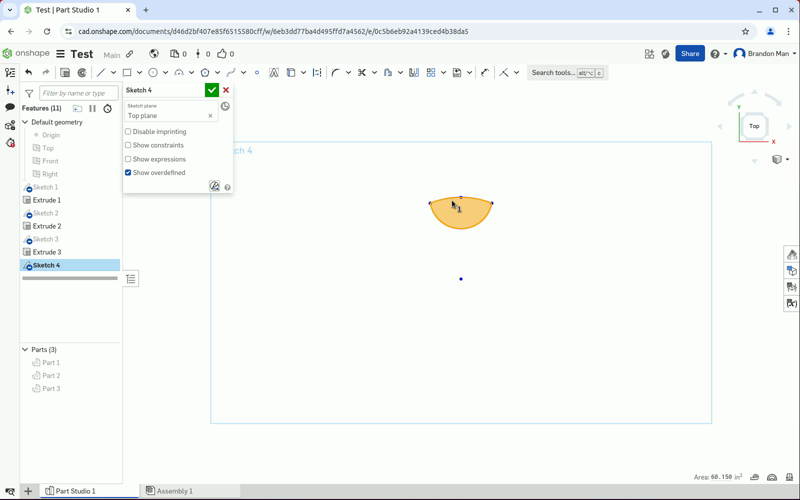
mouse_move(73, 352)
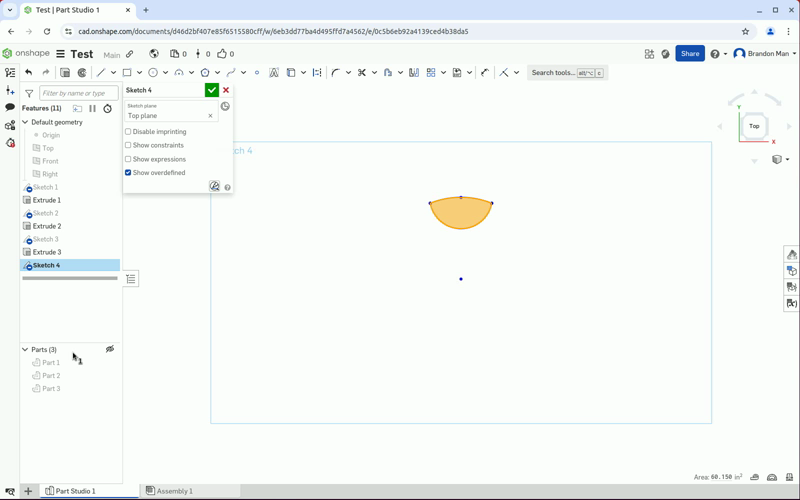
key(shift+y)
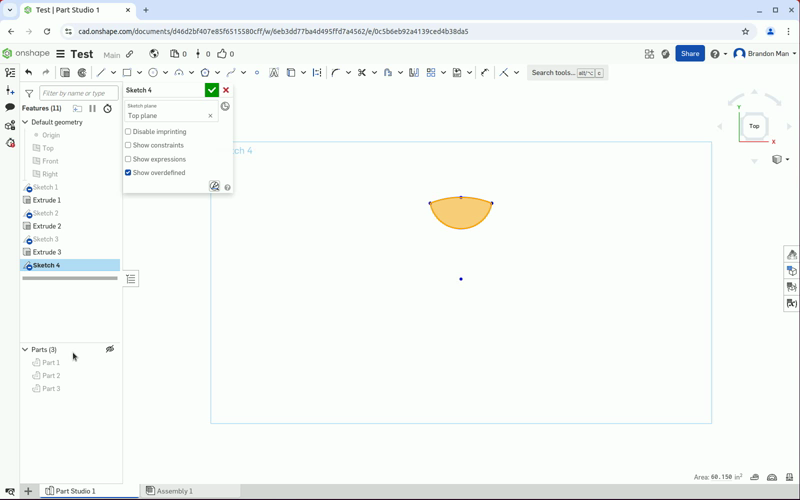
key(shift+e)
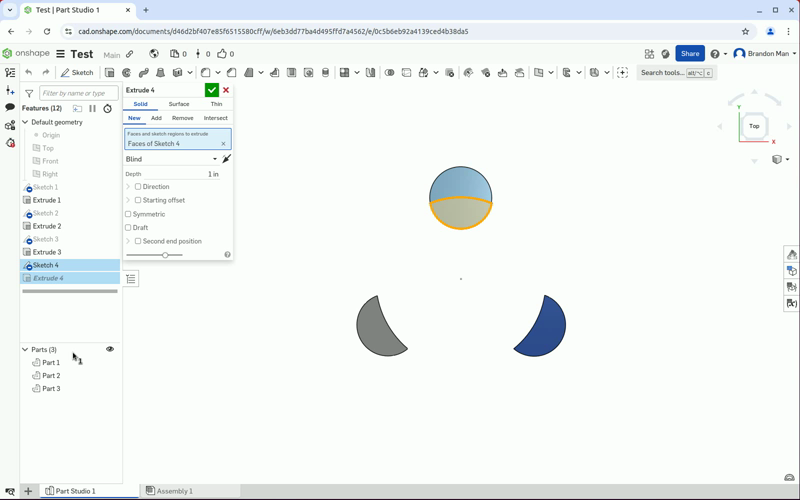
mouse_move(143, 106)
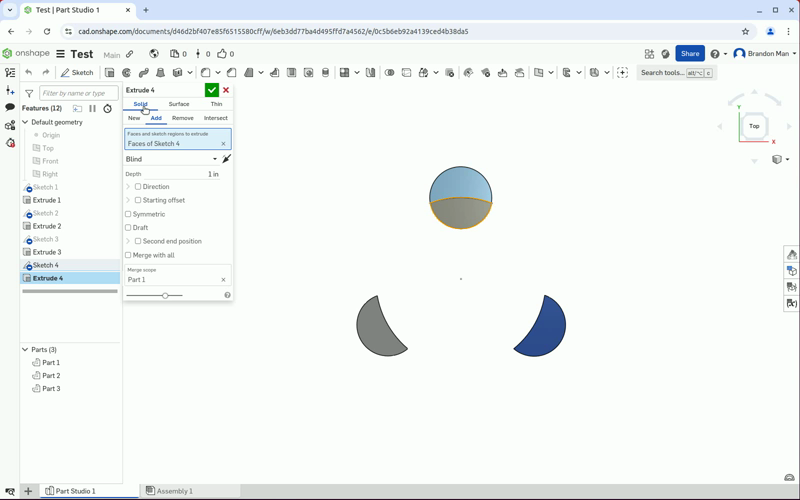
click(143, 106)
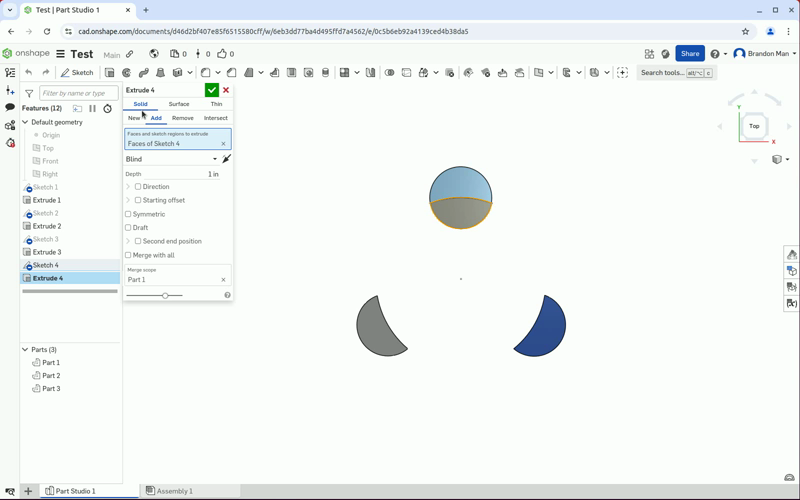
mouse_move(137, 120)
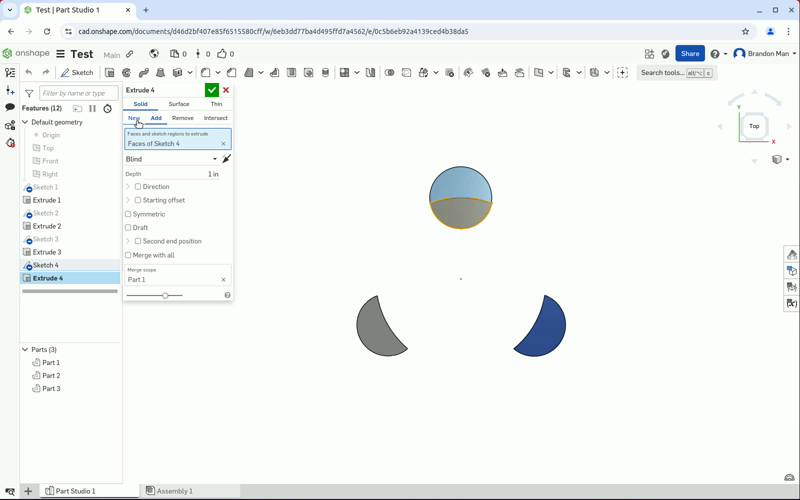
click(137, 120)
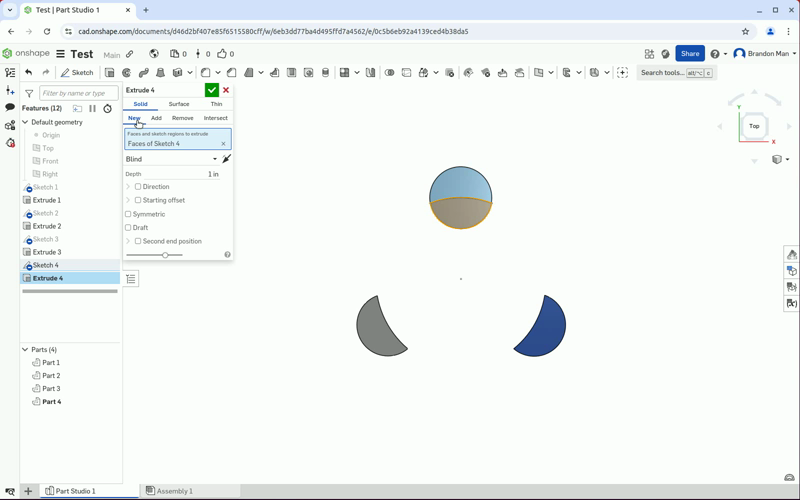
key(tab, 4)
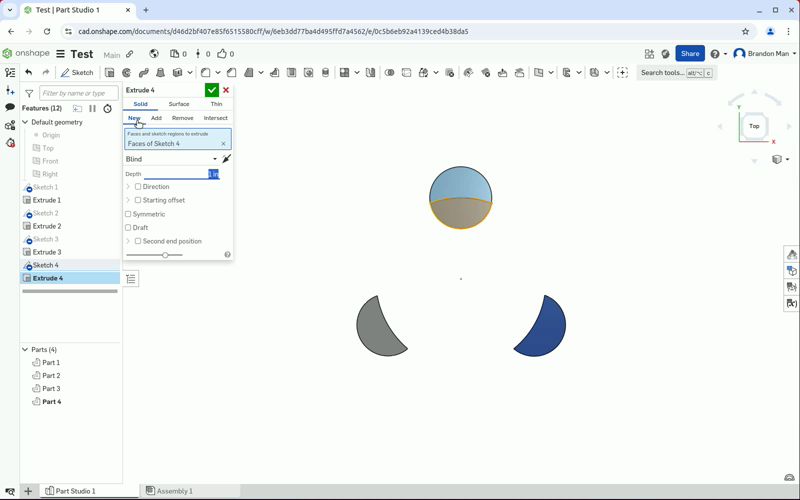
text(1.685)
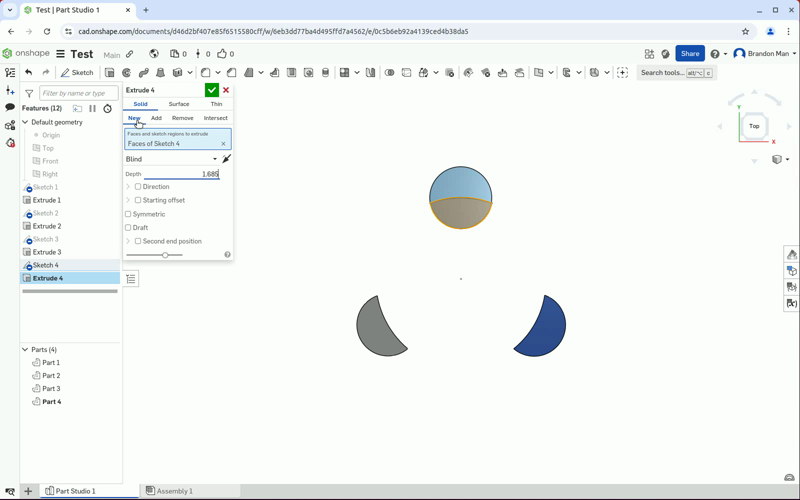
key(enter)
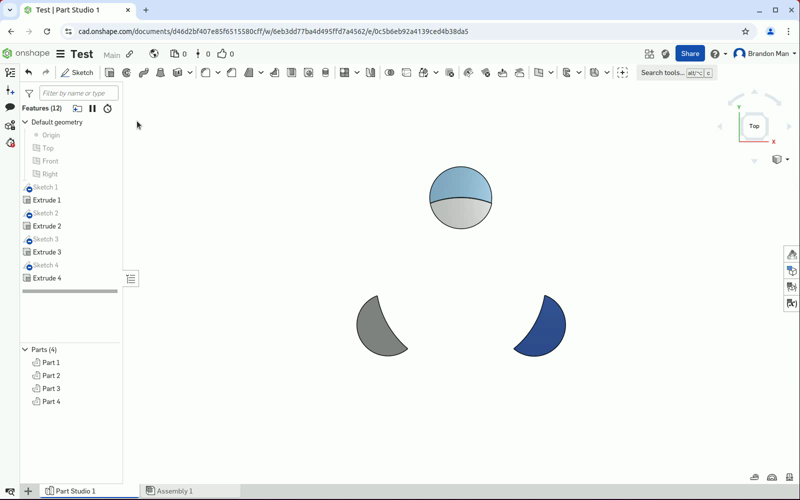
key(shift+h)
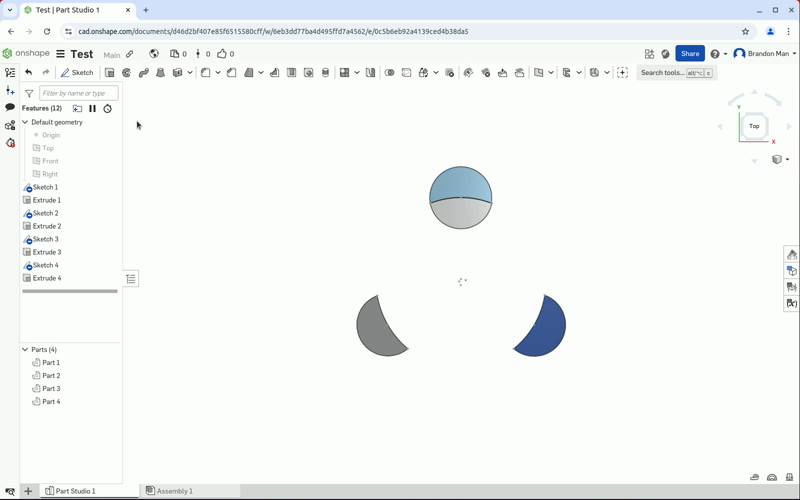
key(shift+h)
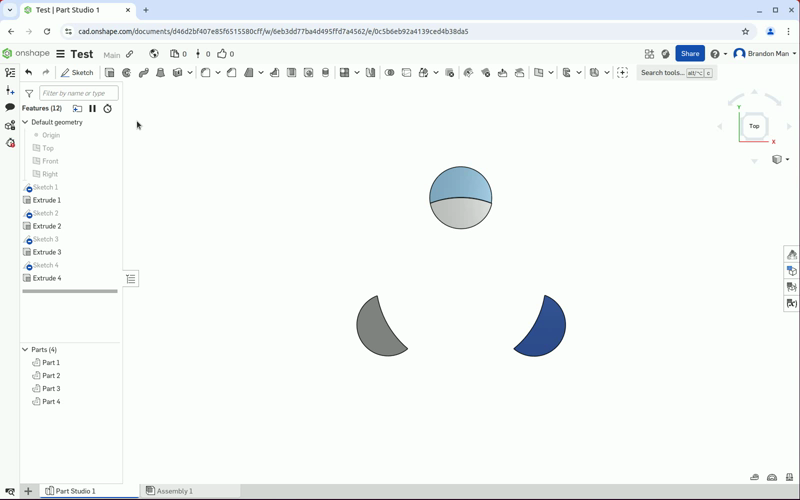
mouse_move(73, 189)
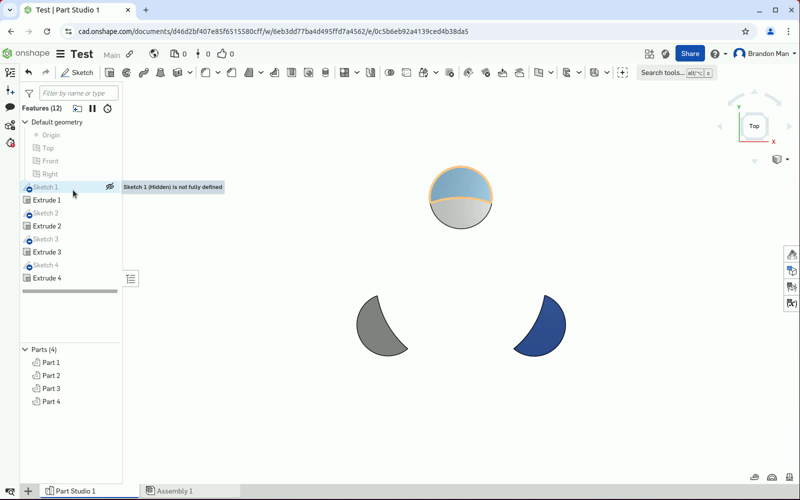
click(73, 189)
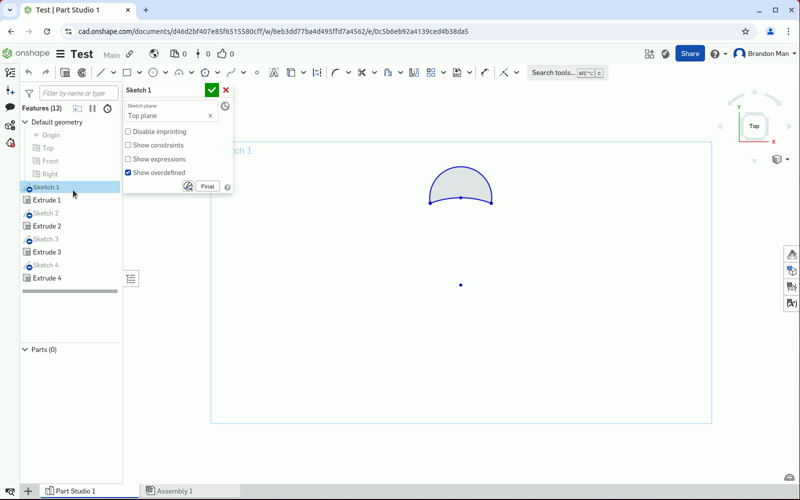
mouse_move(229, 92)
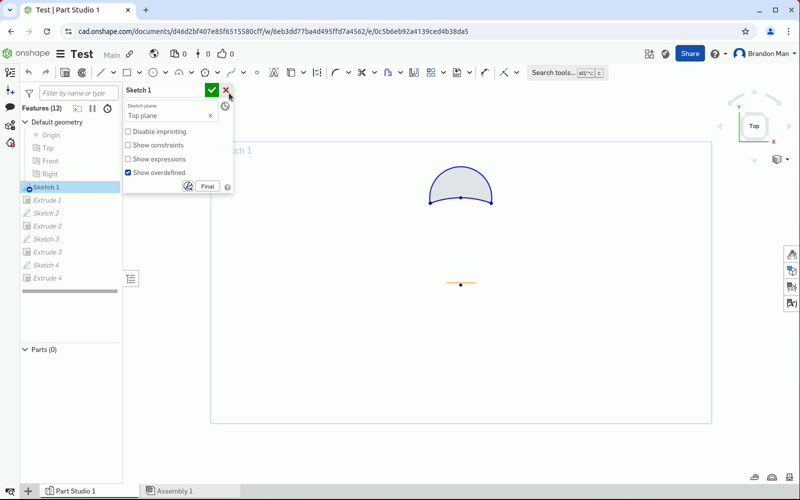
click(229, 92)
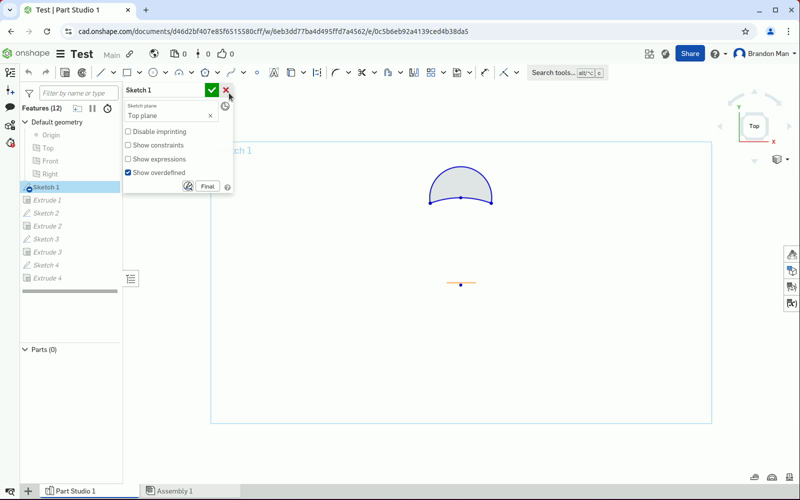
key(shift+s)
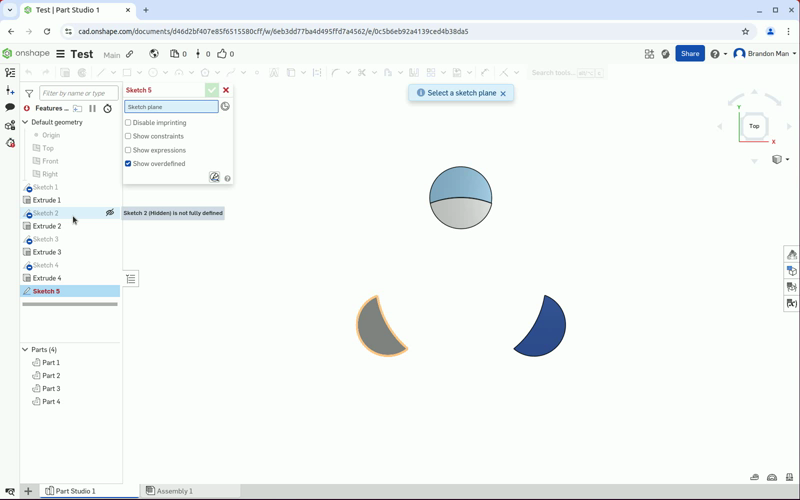
scroll(3)
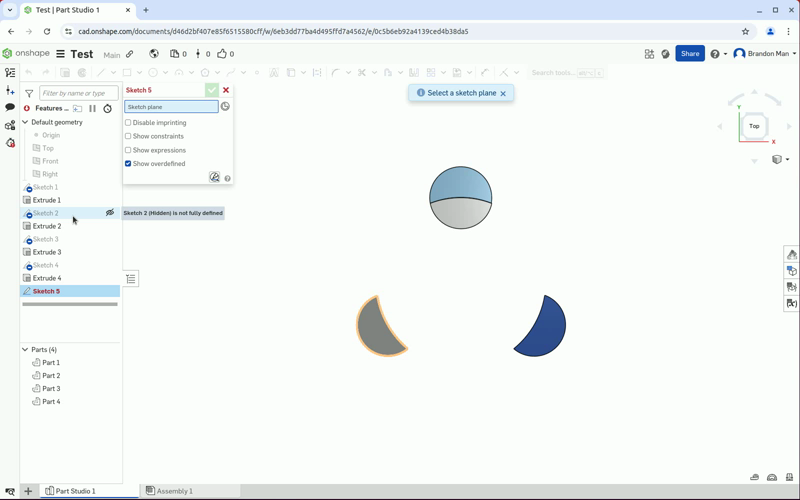
mouse_move(73, 150)
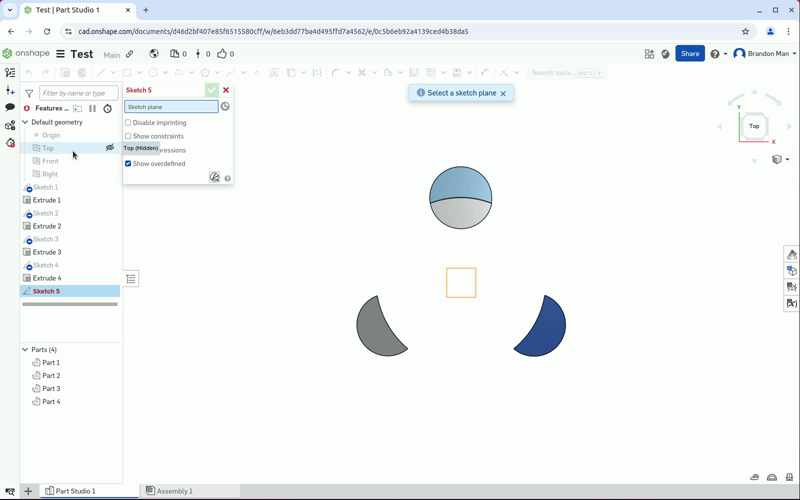
click(73, 150)
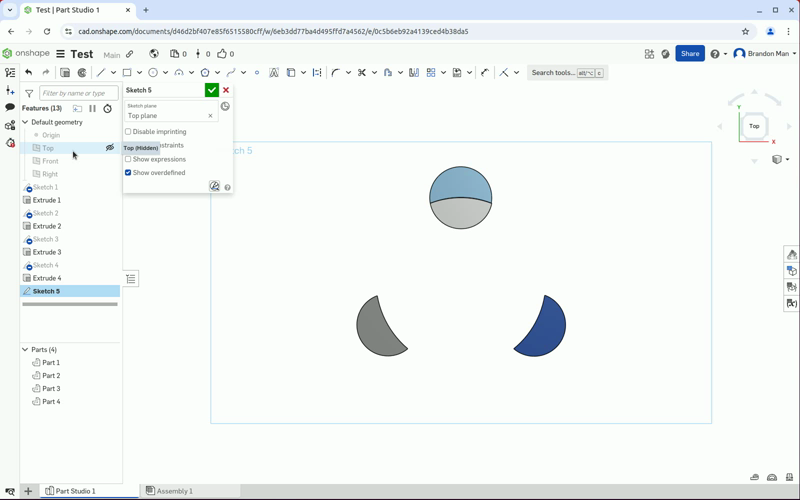
mouse_move(73, 352)
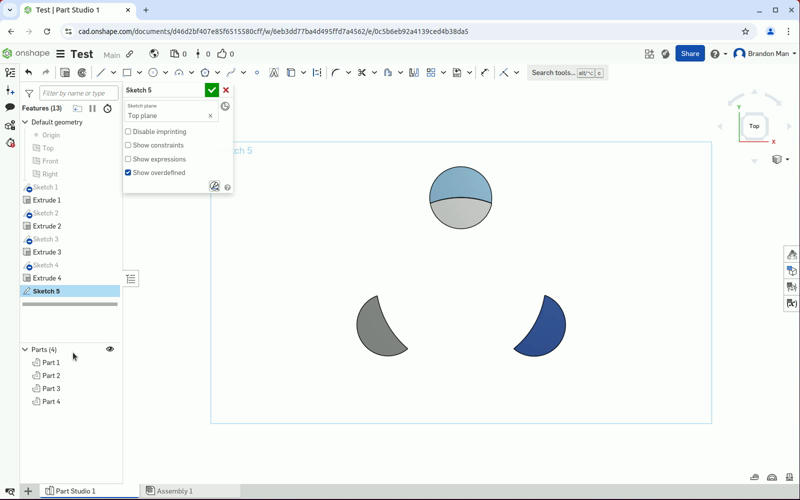
key(y)
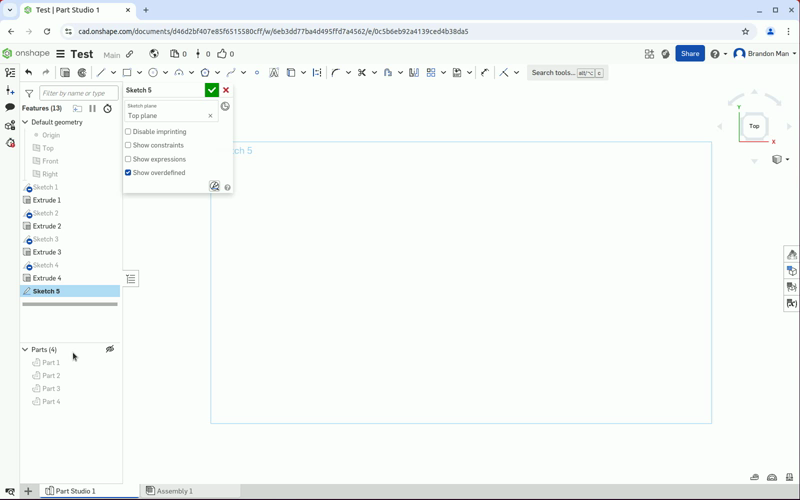
key(a)
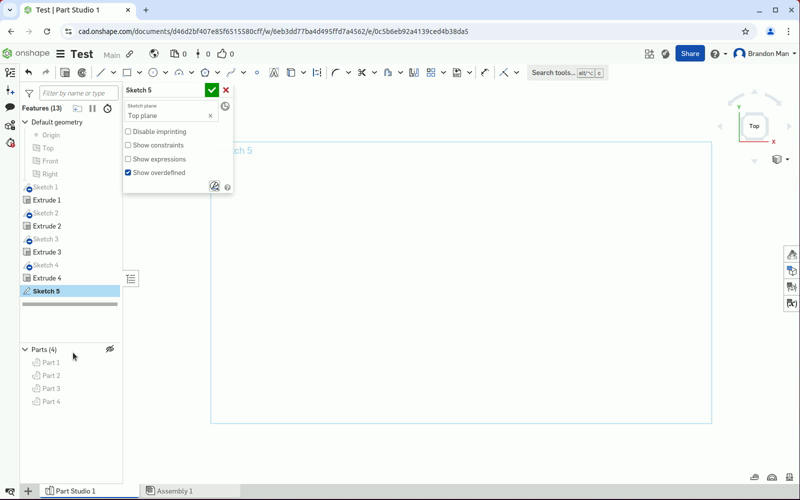
key_down(shift)
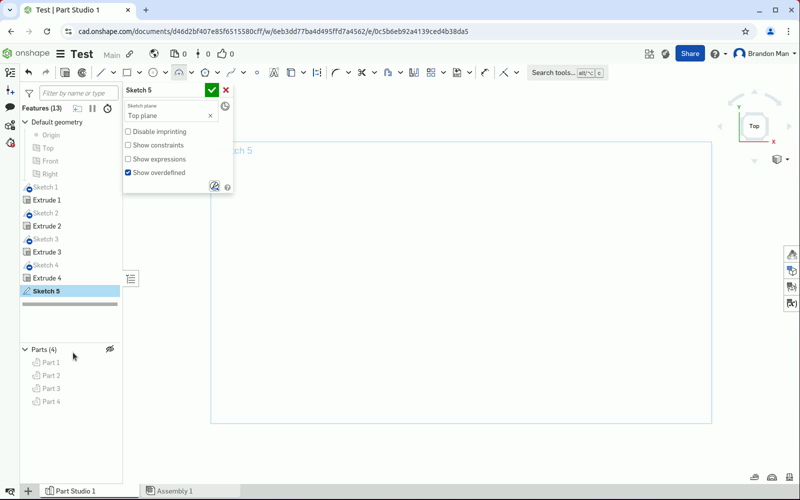
mouse_move(377, 295)
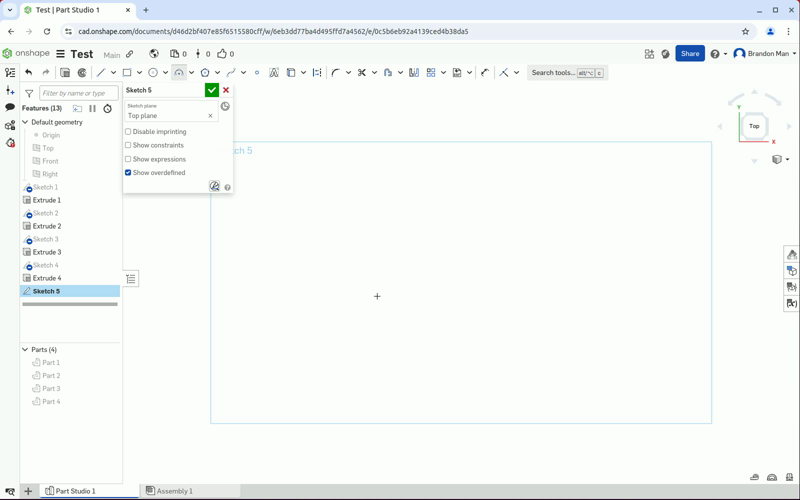
click(377, 295)
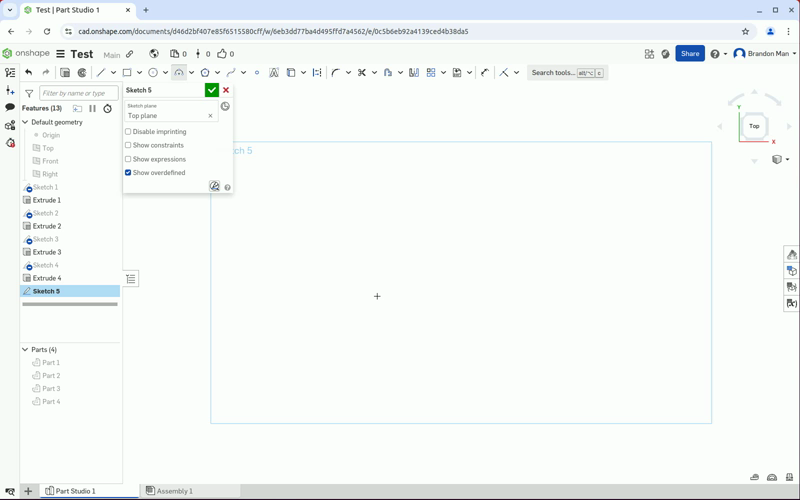
key_up(shift)
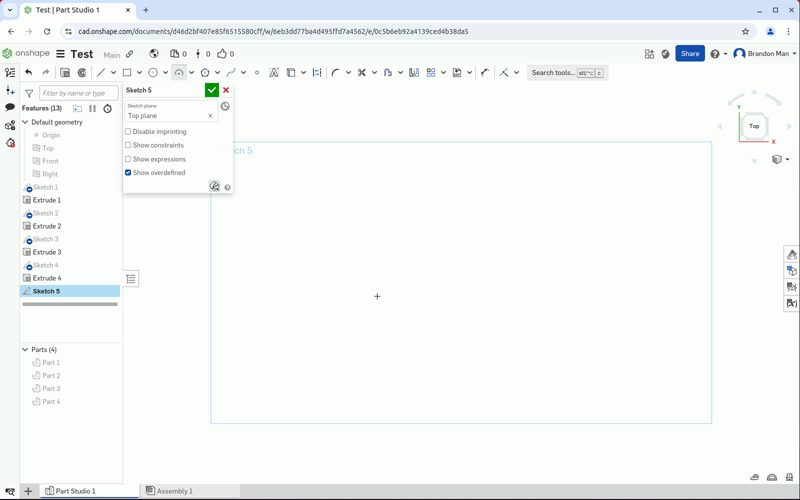
key_down(shift)
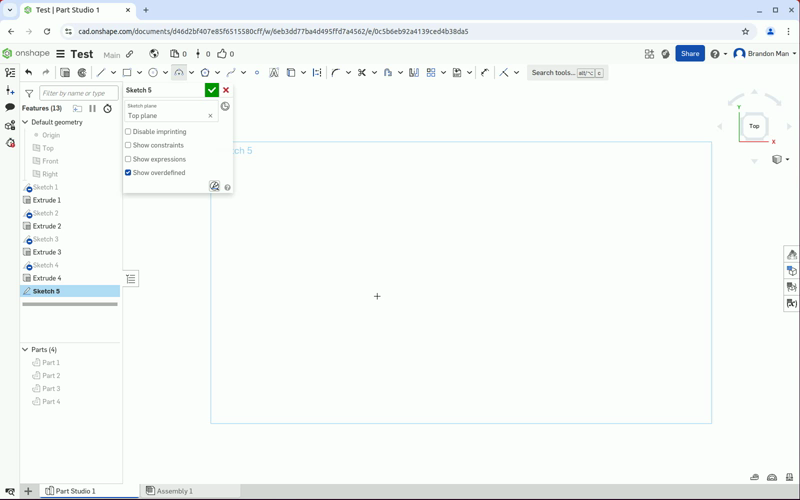
mouse_move(408, 349)
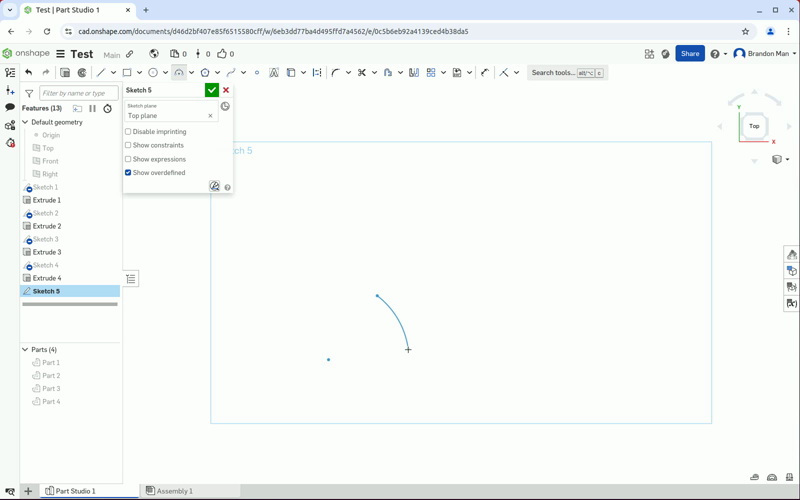
click(408, 349)
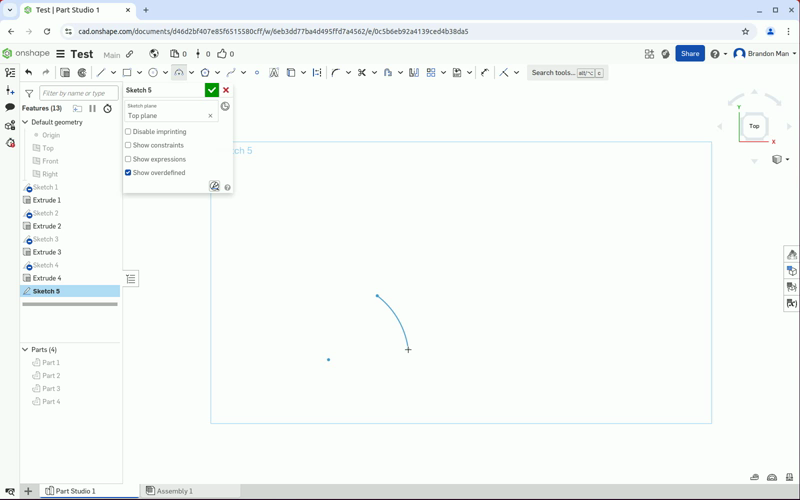
mouse_move(387, 325)
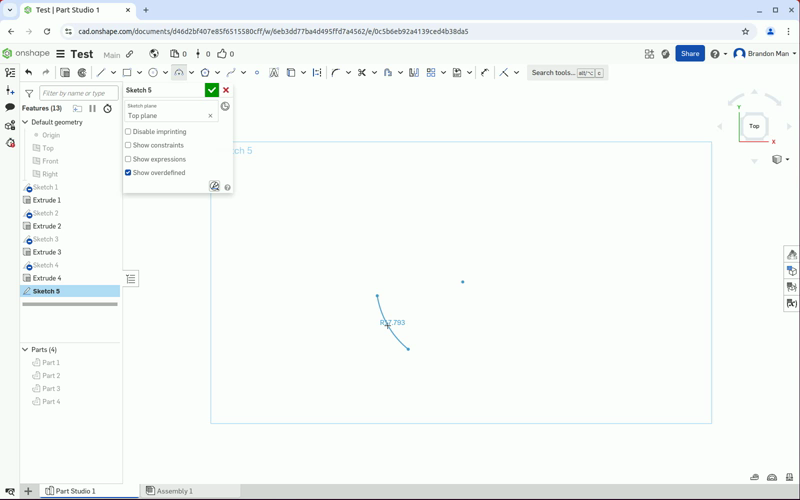
click(387, 325)
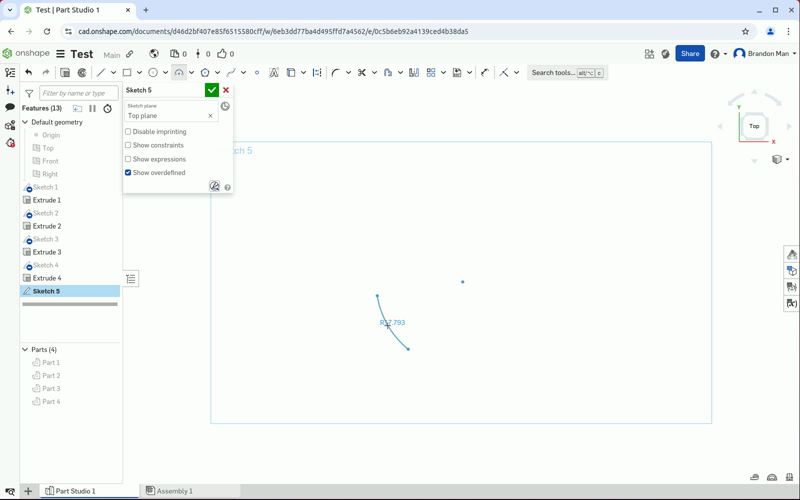
key_up(shift)
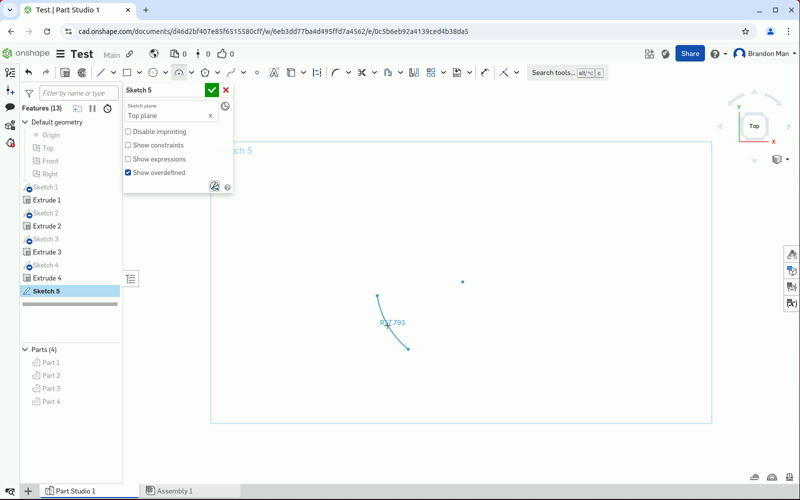
mouse_move(408, 349)
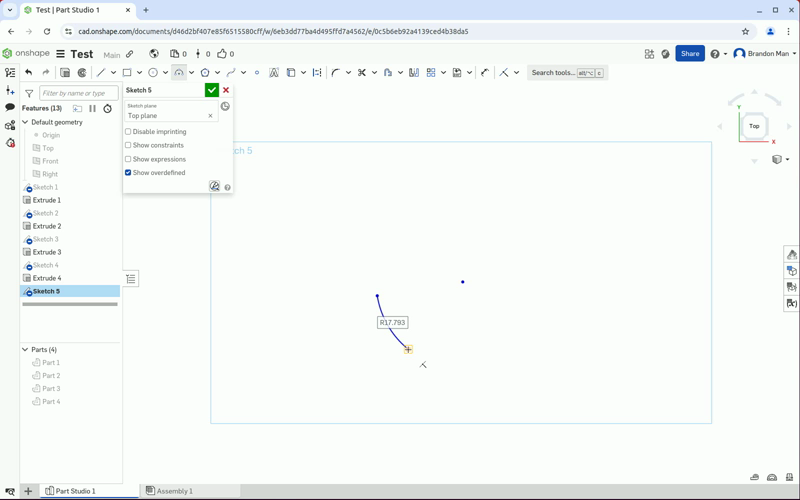
click(408, 349)
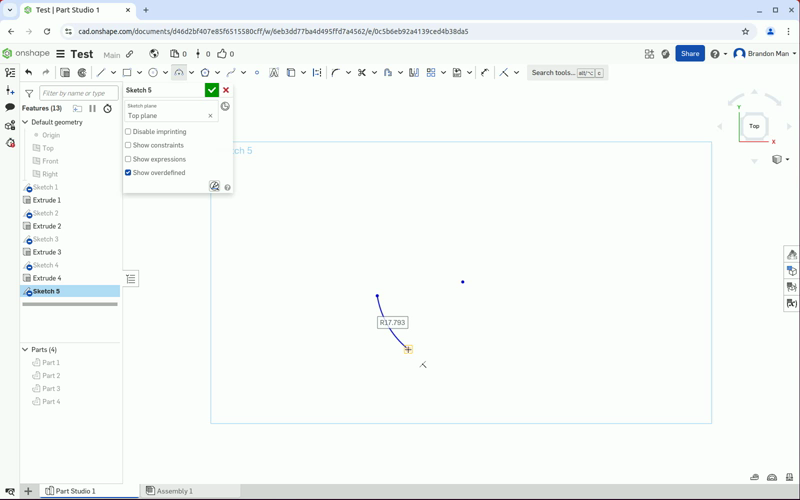
mouse_move(377, 295)
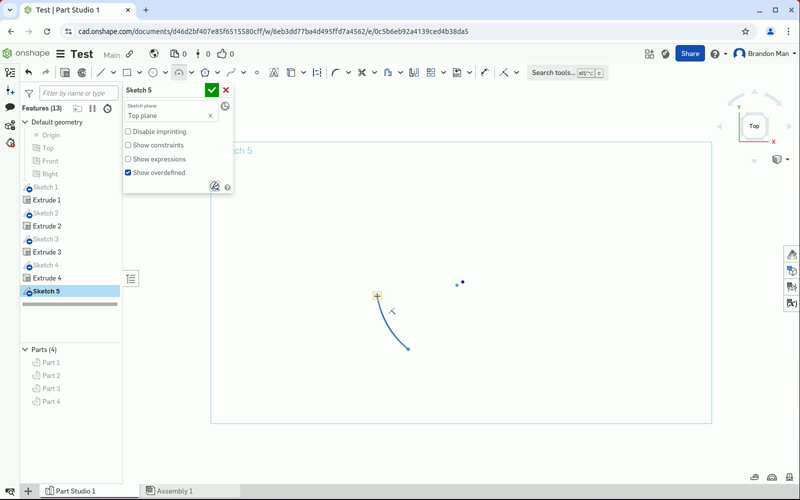
click(377, 295)
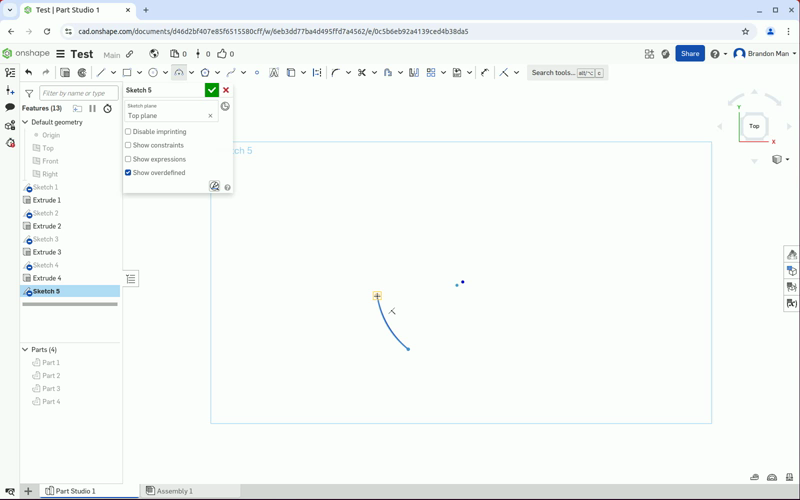
key_down(shift)
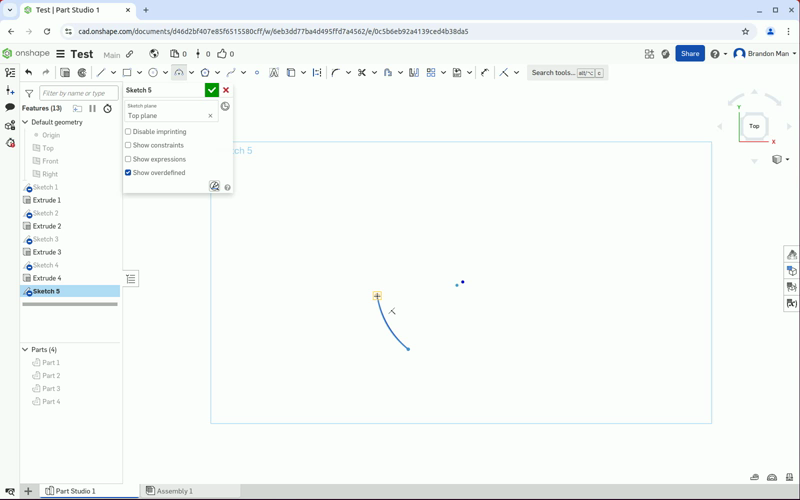
mouse_move(415, 309)
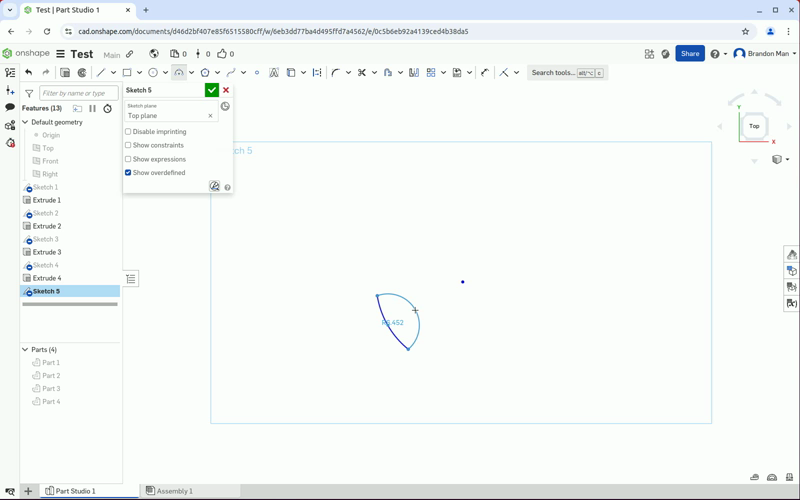
click(415, 309)
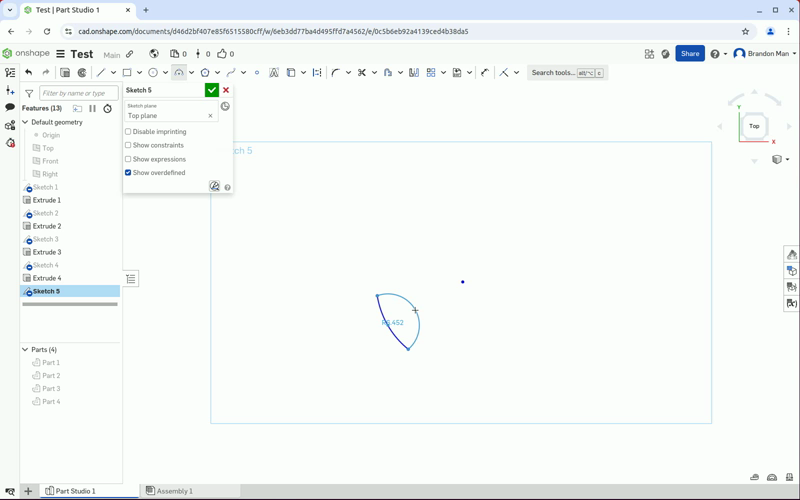
key_up(shift)
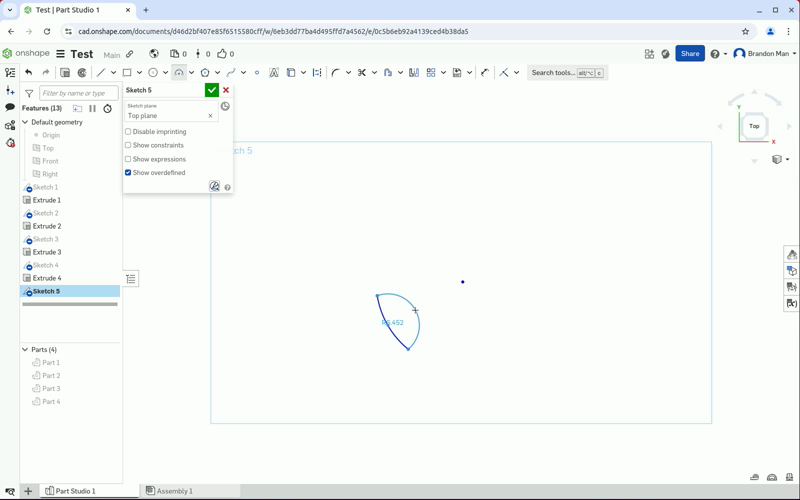
key(esc)
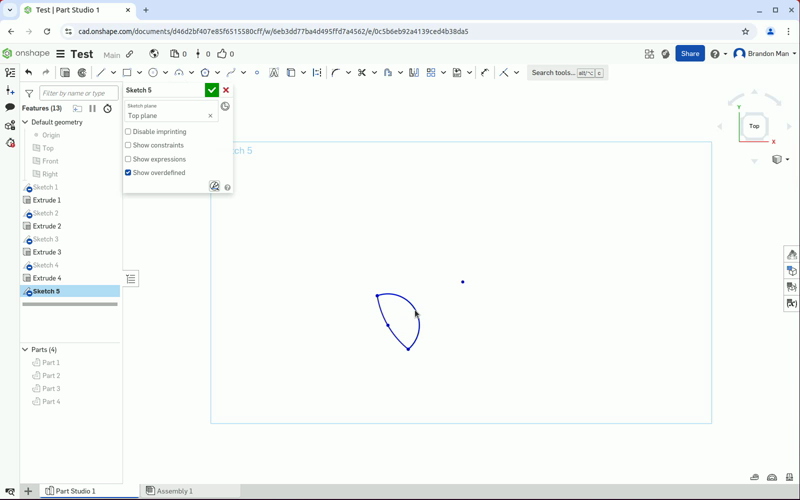
mouse_move(398, 330)
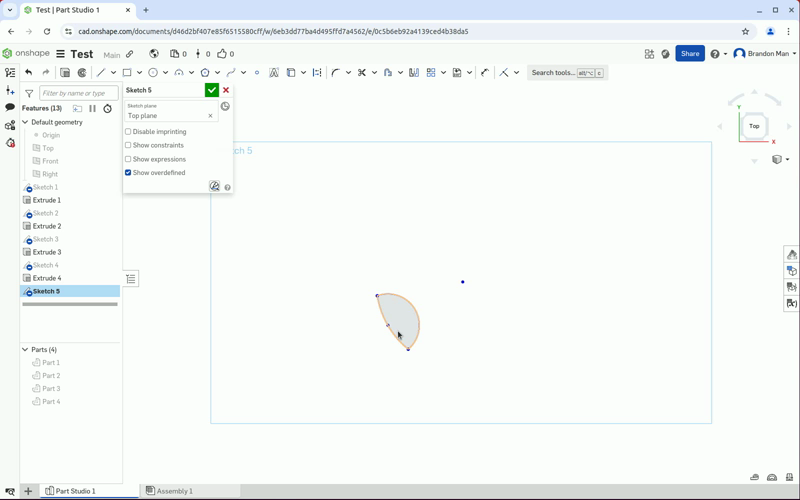
scroll(6)
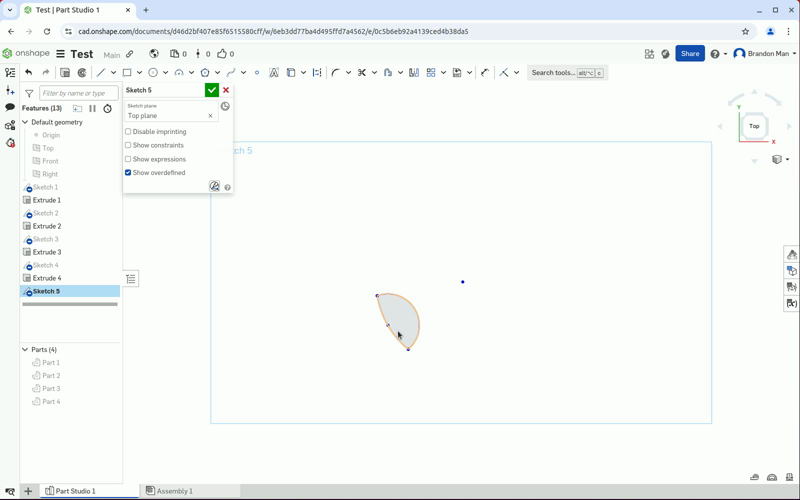
scroll(6)
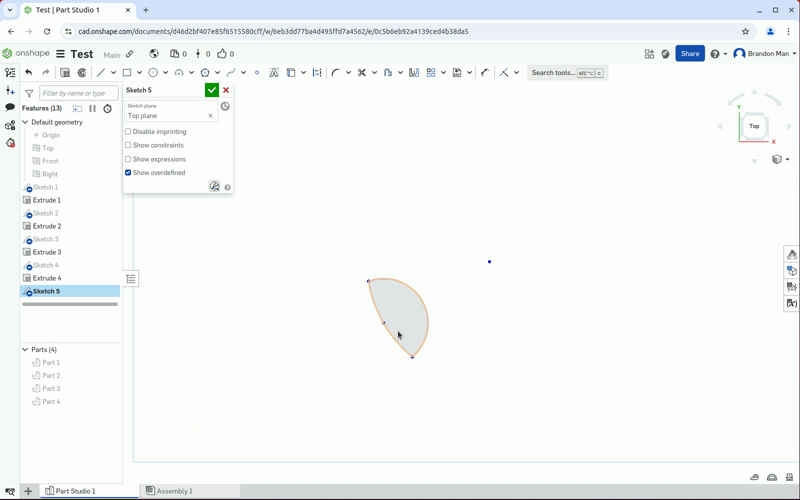
scroll(6)
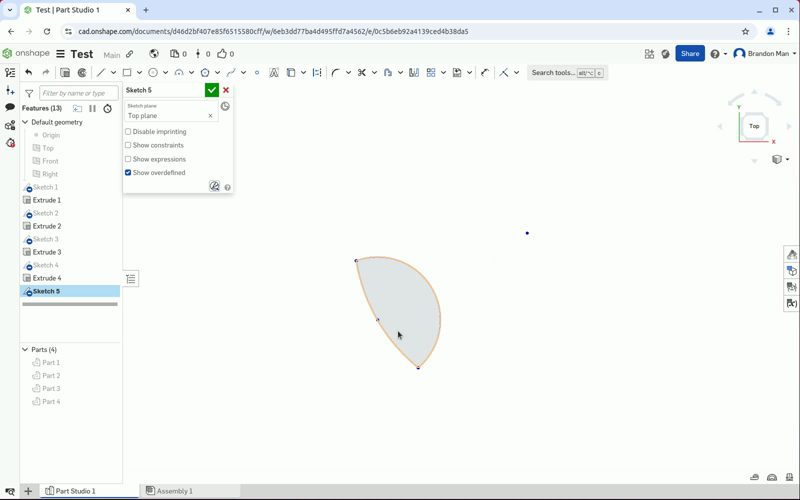
scroll(6)
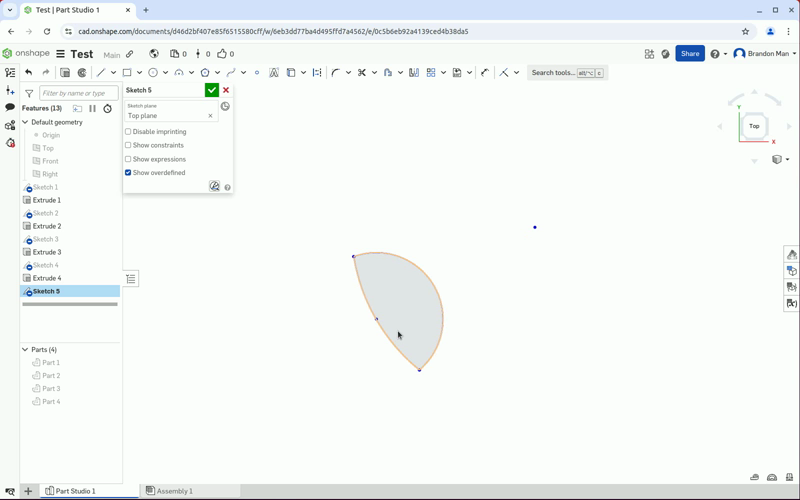
scroll(6)
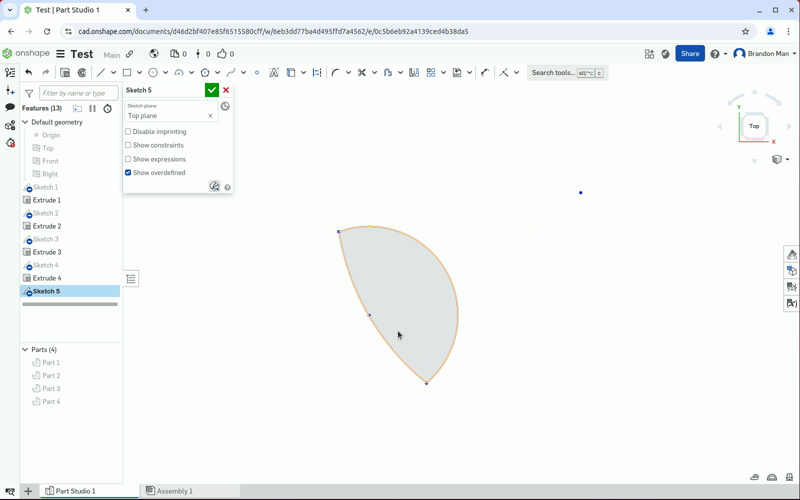
scroll(6)
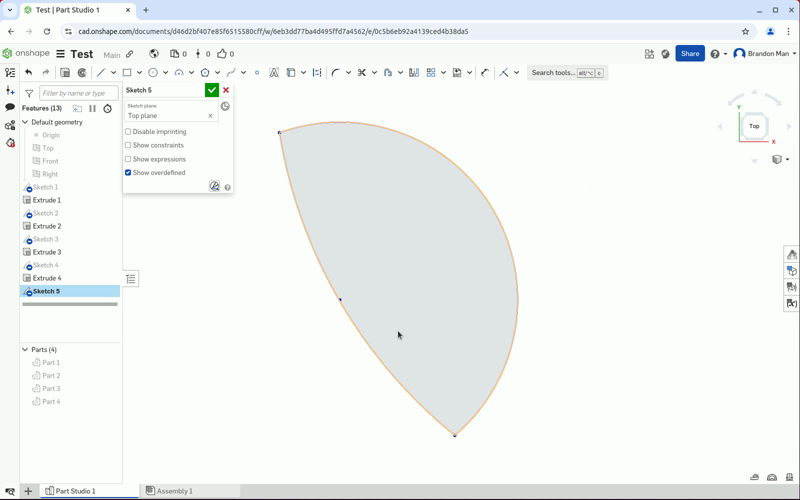
scroll(6)
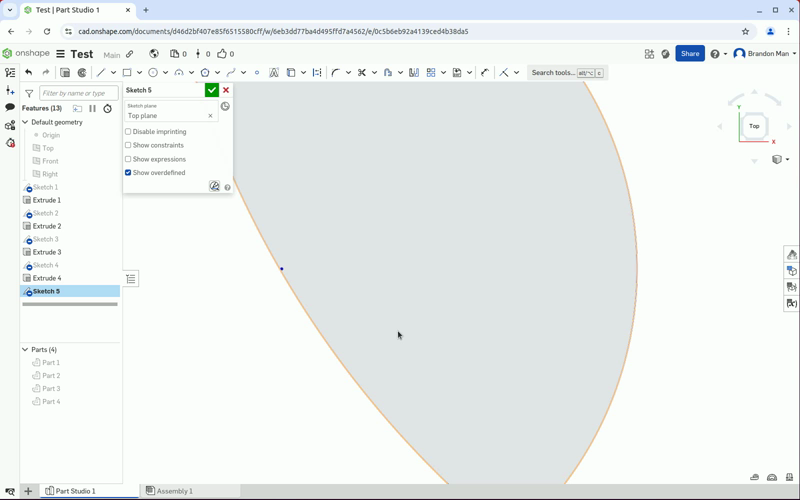
click(398, 330)
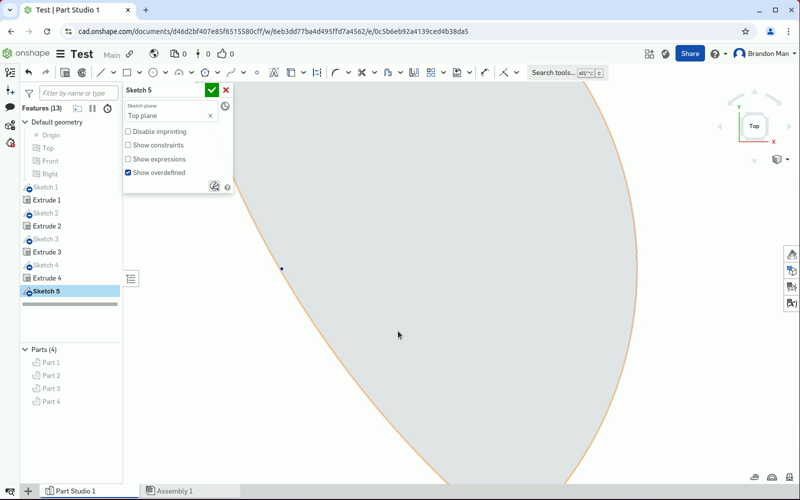
scroll(-6)
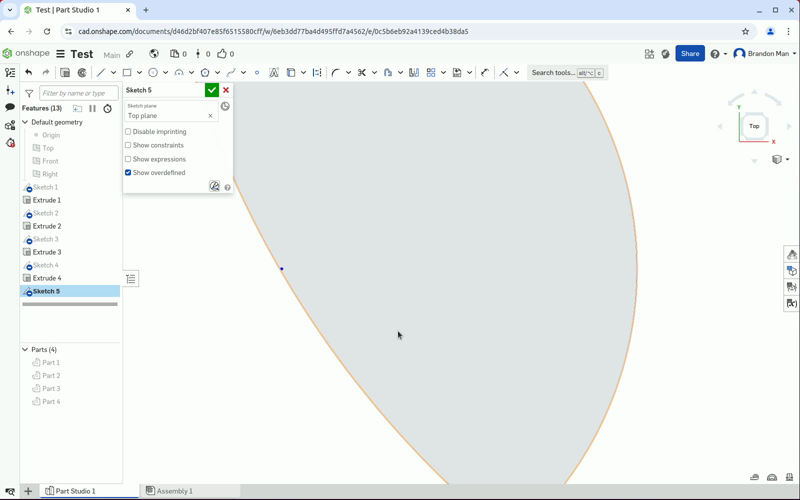
scroll(-6)
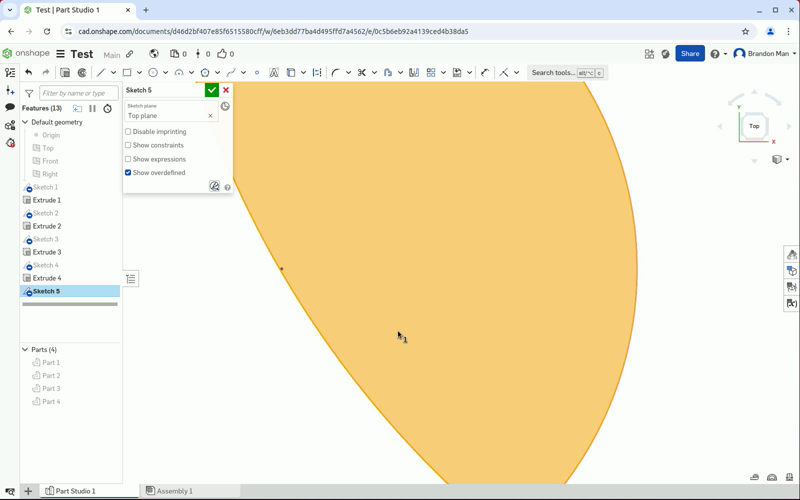
scroll(-6)
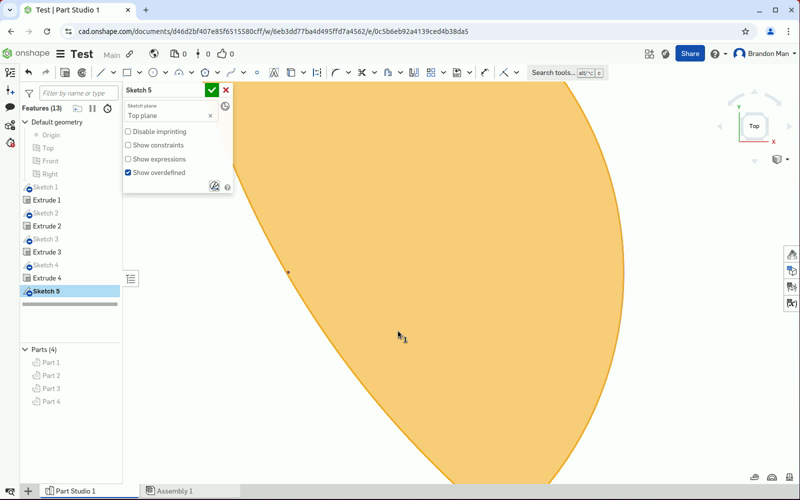
scroll(-6)
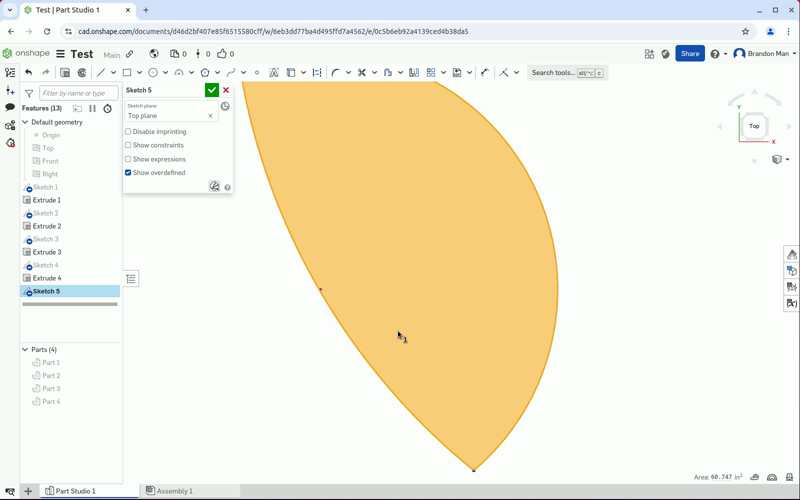
scroll(-6)
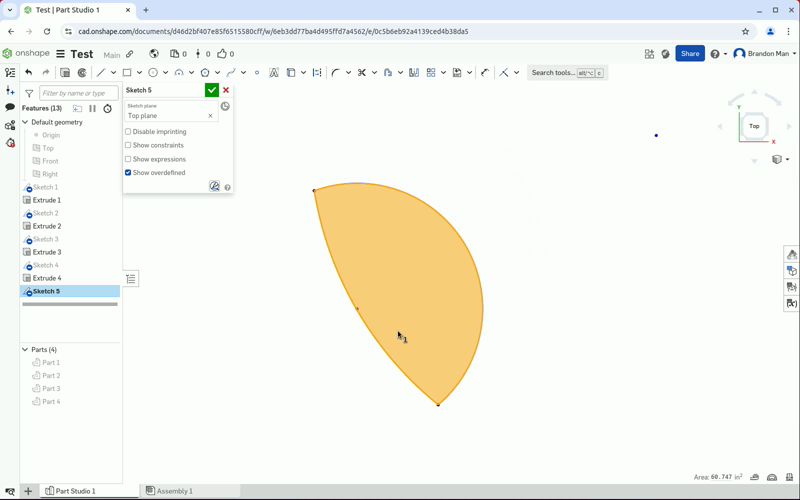
scroll(-6)
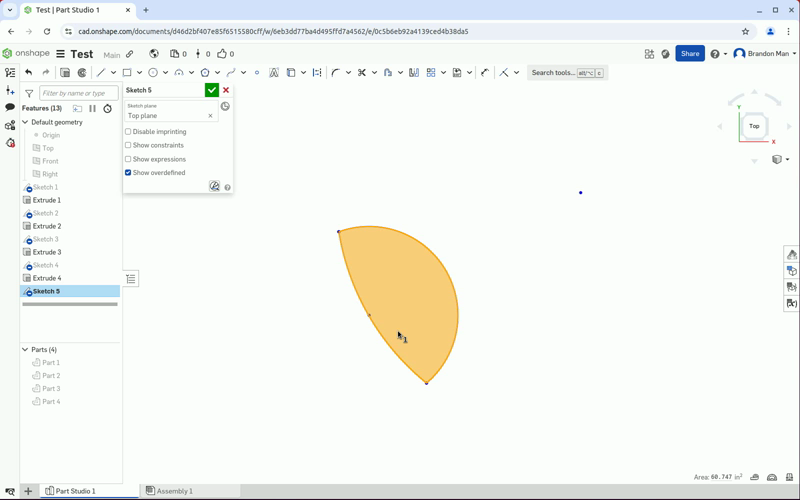
scroll(-6)
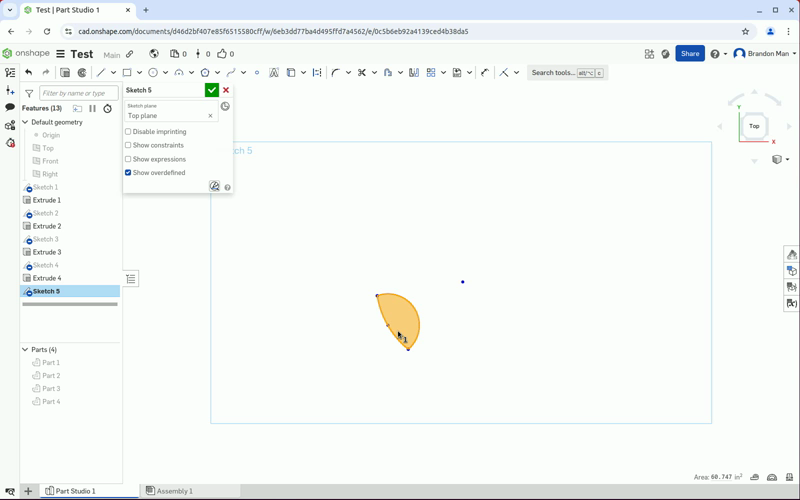
mouse_move(73, 352)
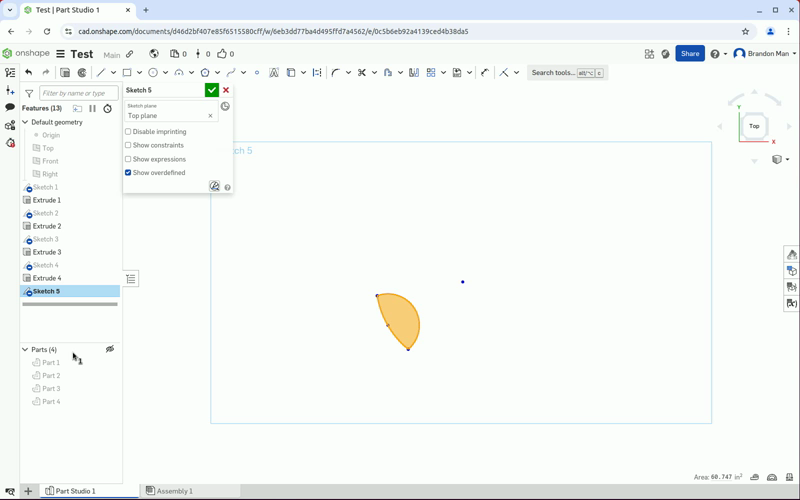
key(shift+y)
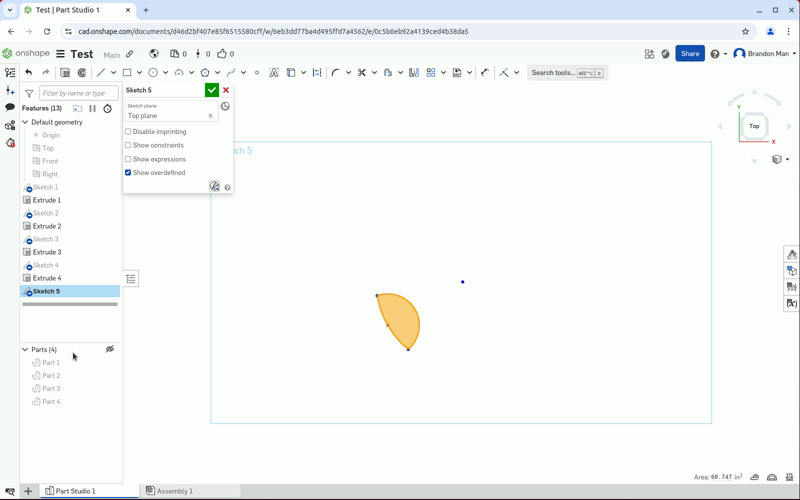
key(shift+e)
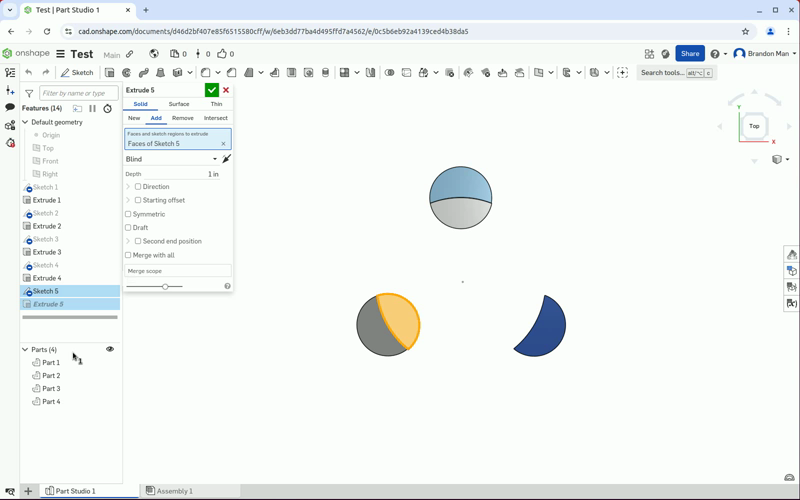
mouse_move(143, 106)
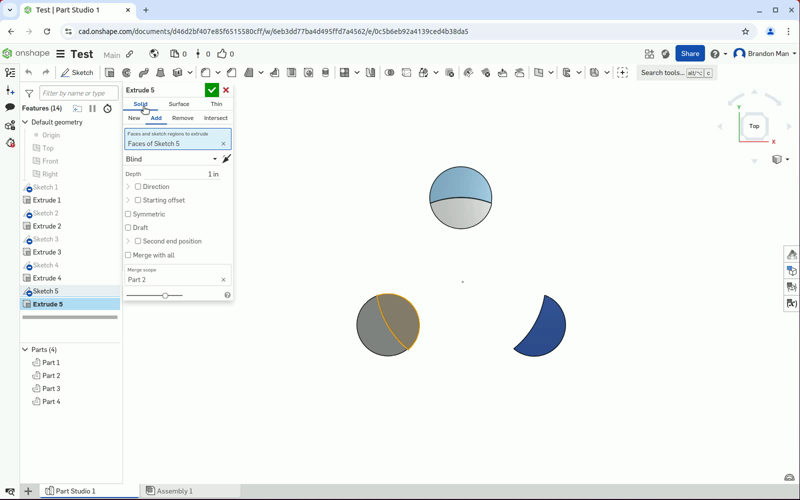
click(143, 106)
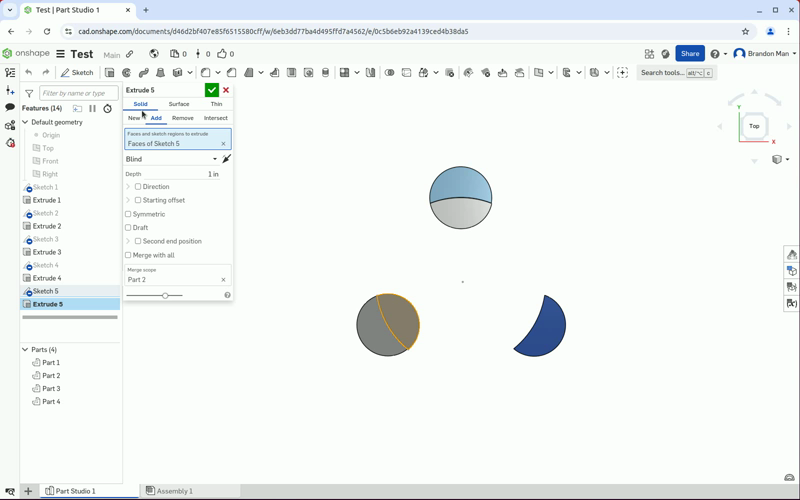
mouse_move(137, 120)
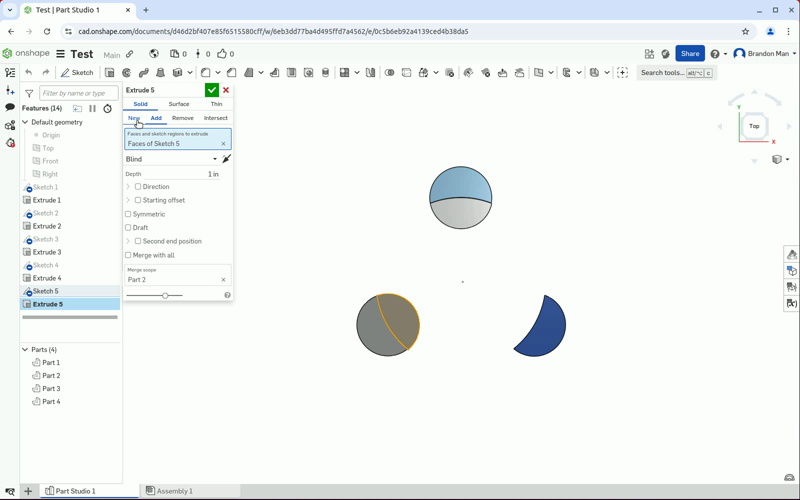
click(137, 120)
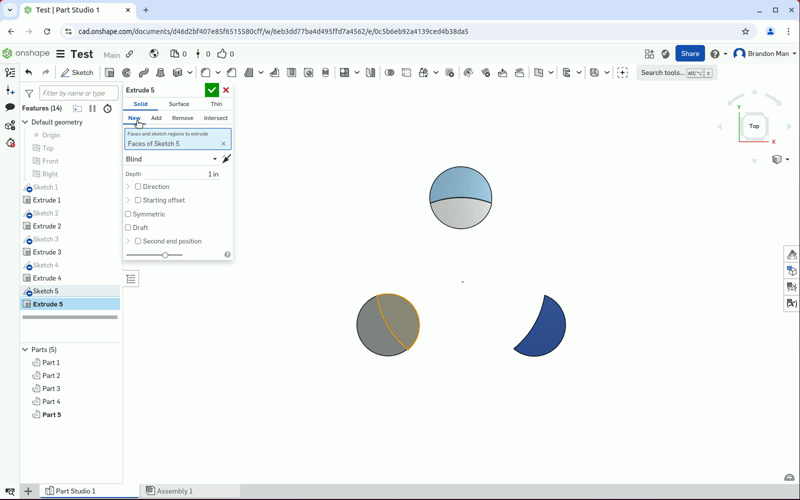
key(tab, 4)
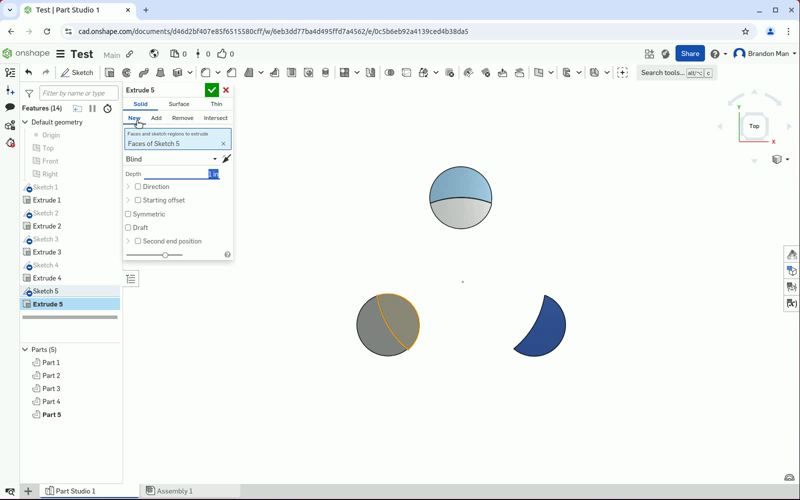
text(1.685)
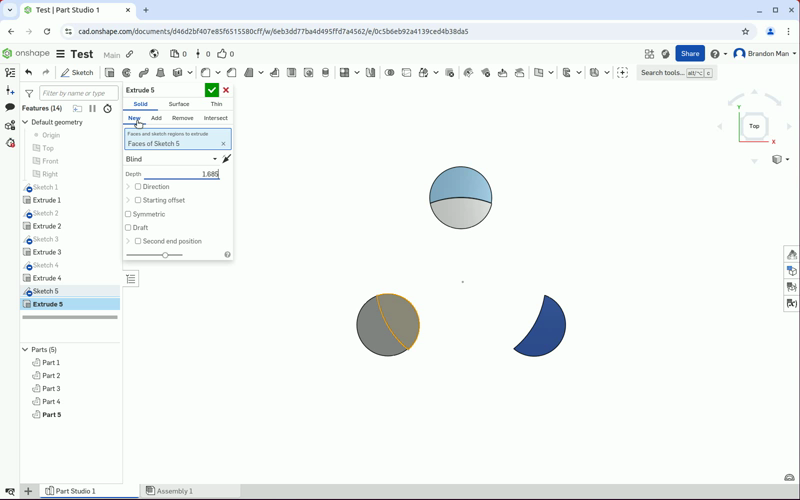
key(enter)
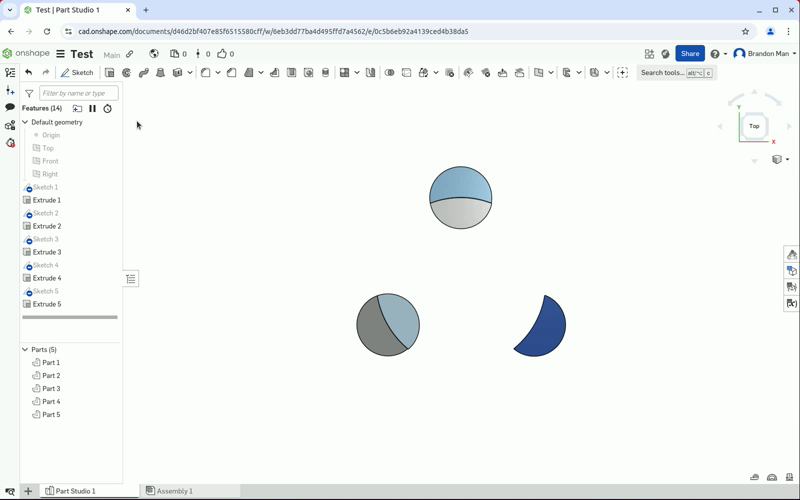
key(shift+h)
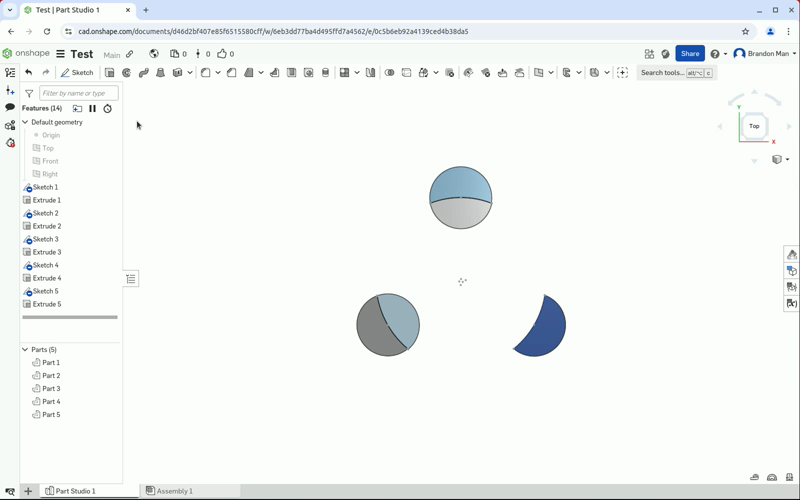
key(shift+h)
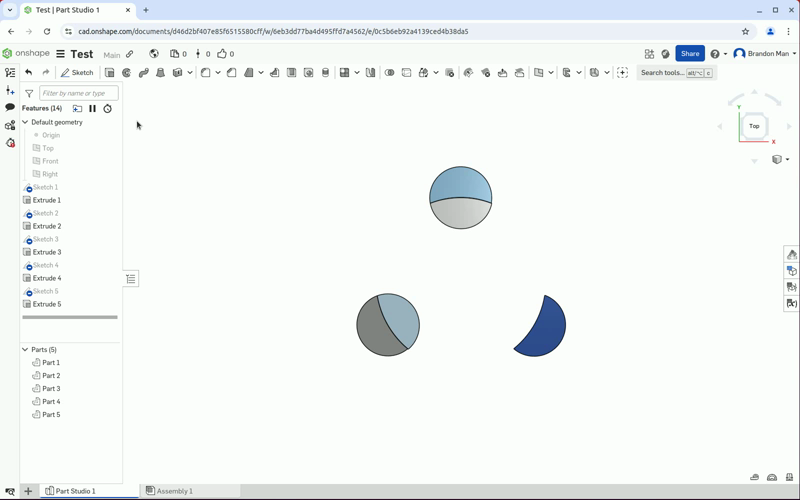
mouse_move(73, 189)
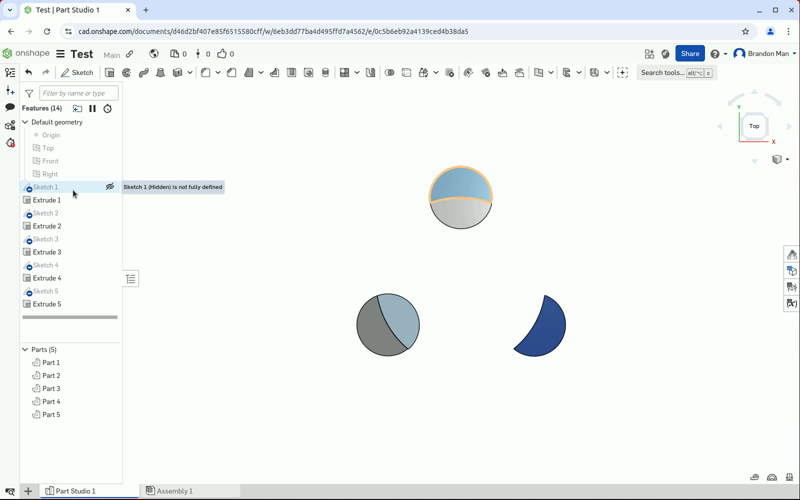
click(73, 189)
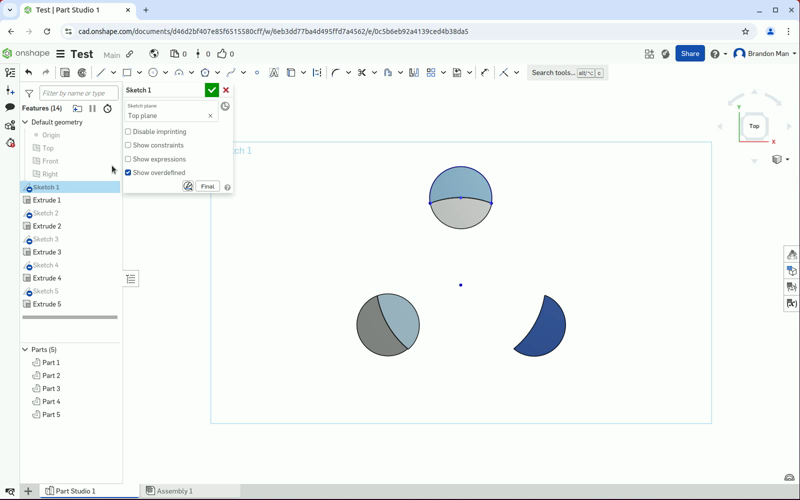
mouse_move(229, 92)
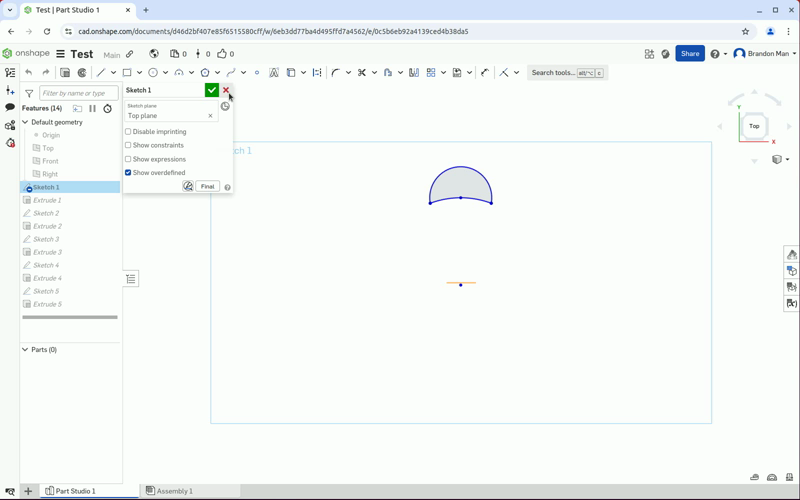
click(229, 92)
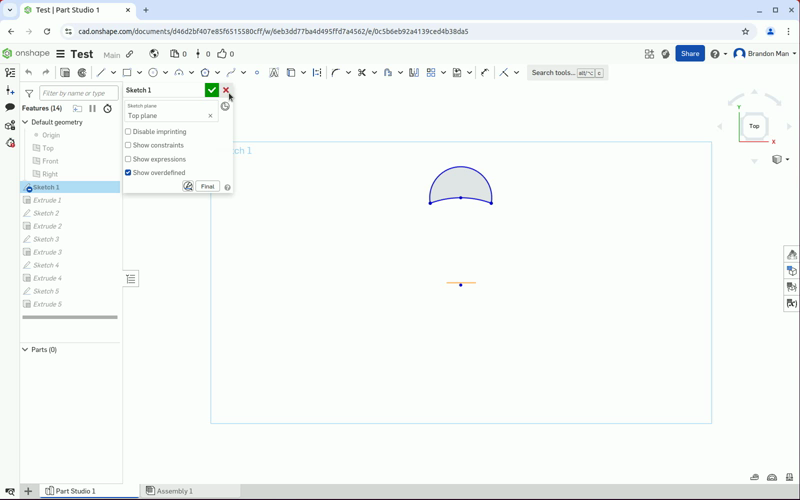
key(shift+s)
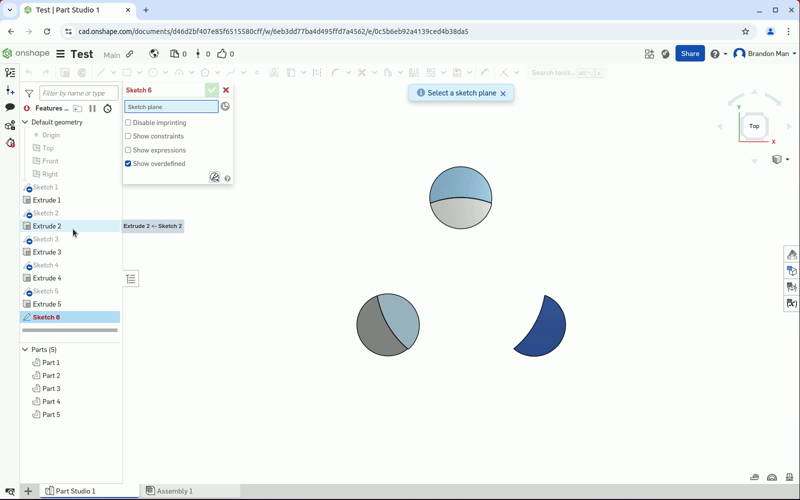
scroll(3)
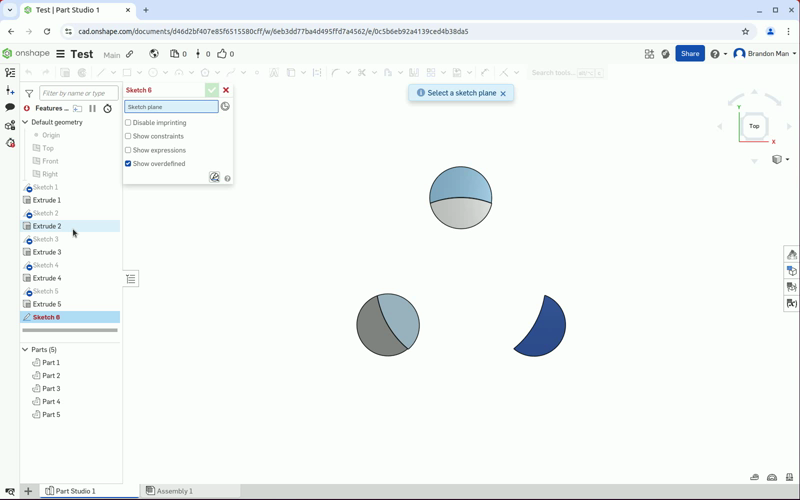
mouse_move(73, 150)
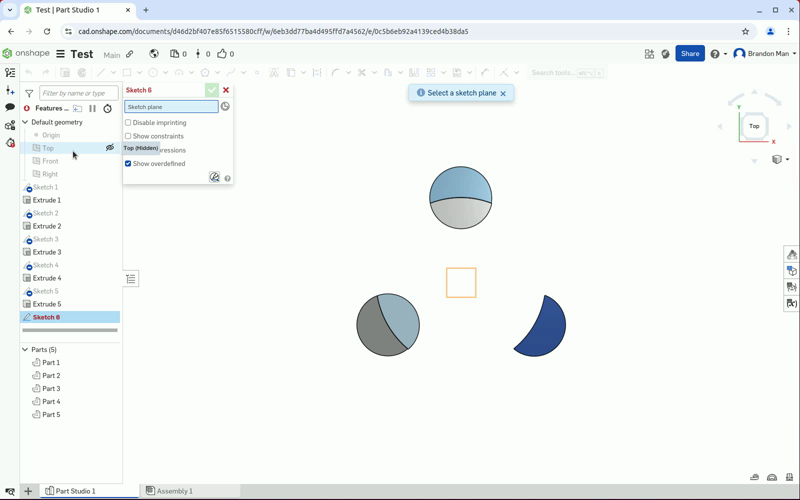
click(73, 150)
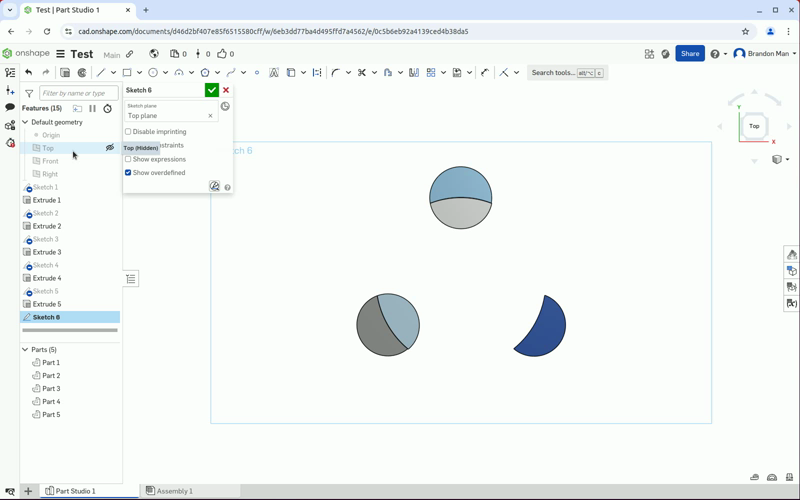
mouse_move(73, 352)
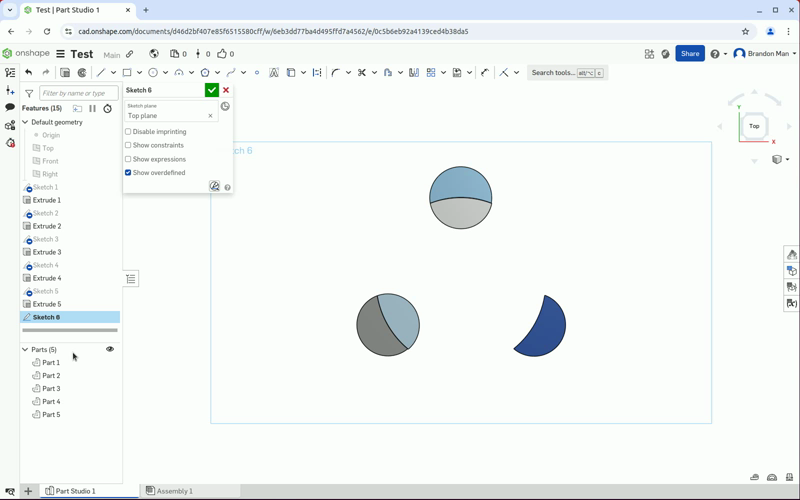
key(y)
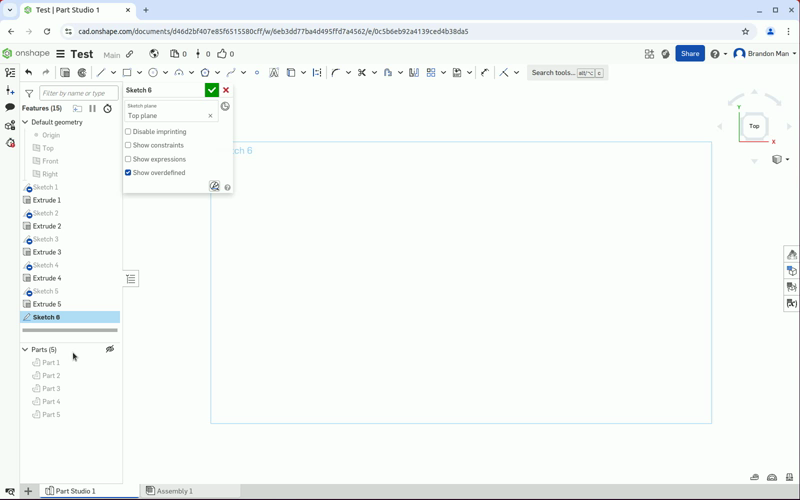
key(a)
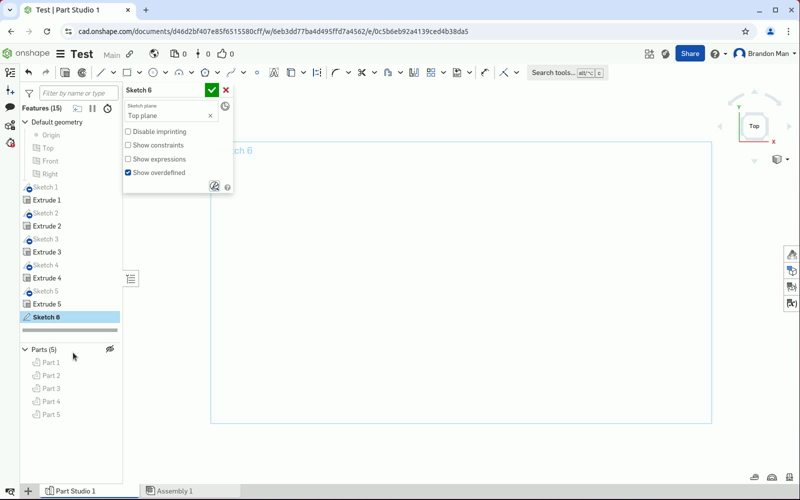
key_down(shift)
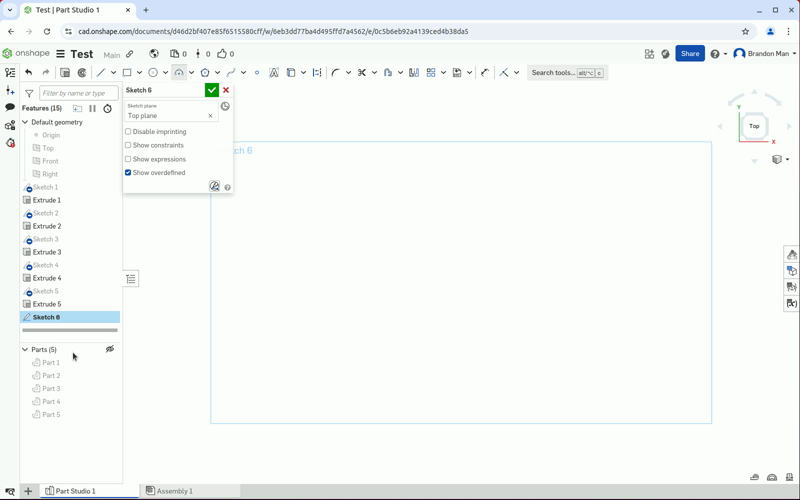
mouse_move(513, 348)
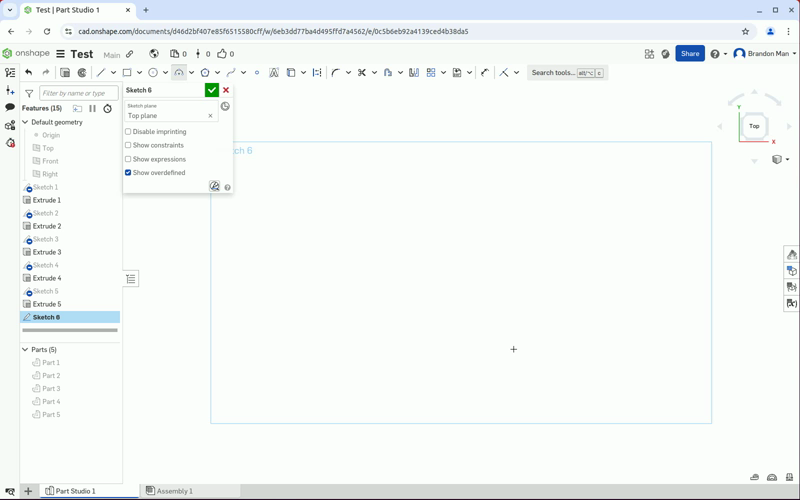
click(513, 348)
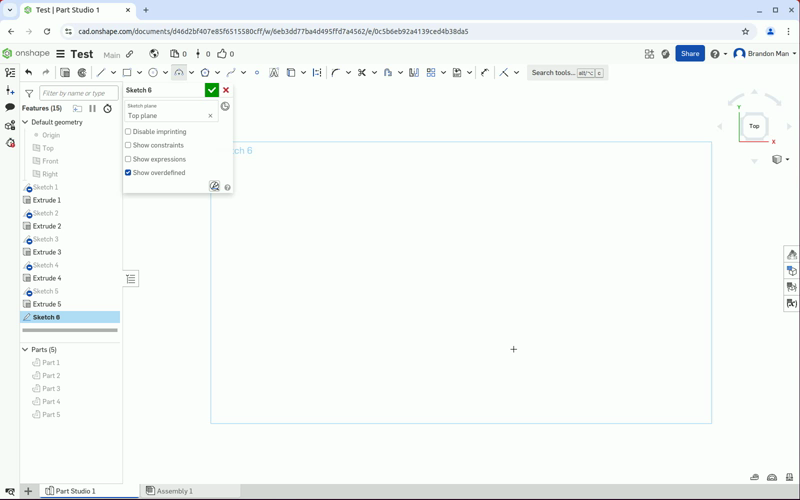
key_up(shift)
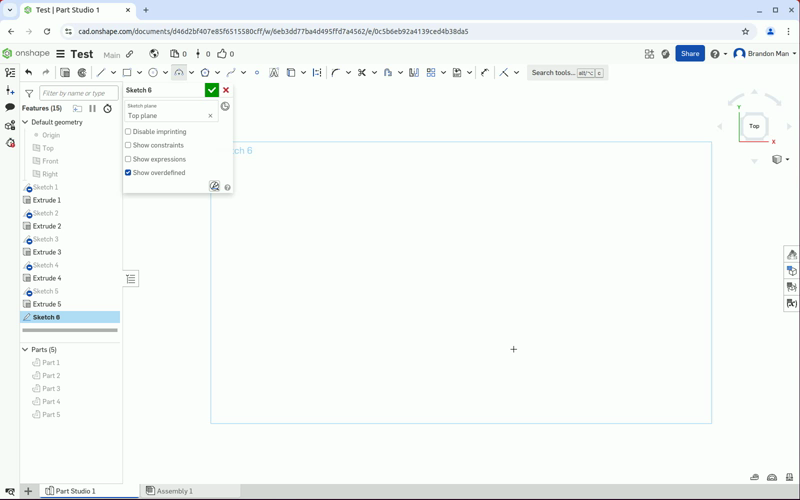
key_down(shift)
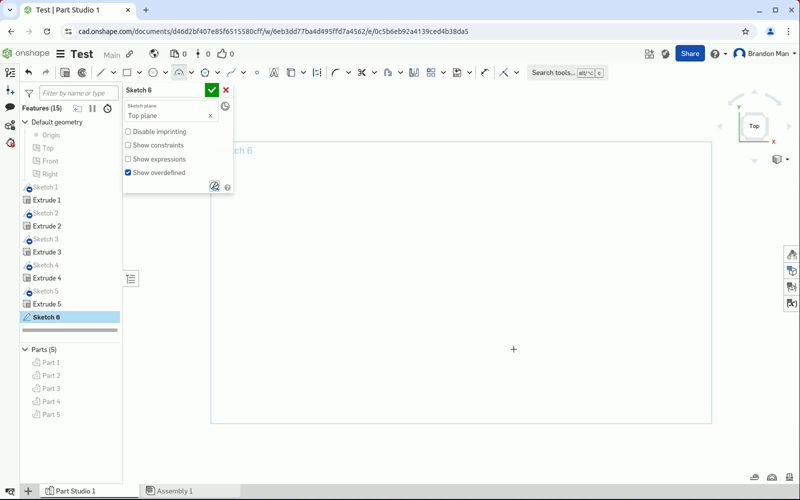
mouse_move(543, 295)
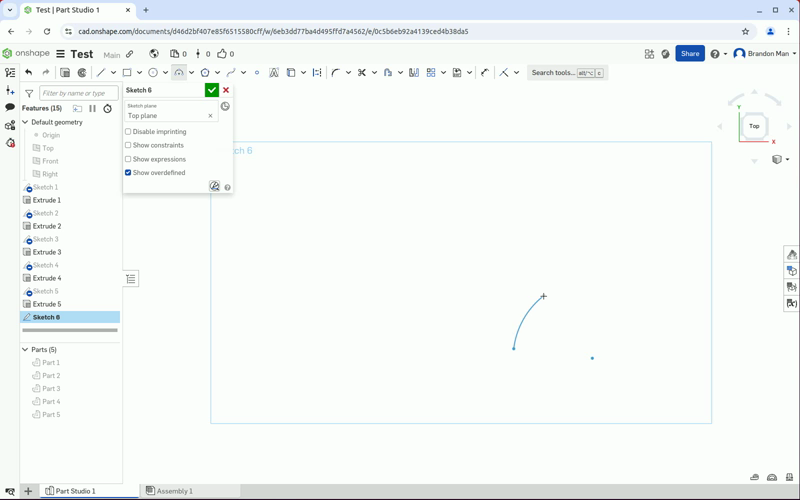
click(543, 295)
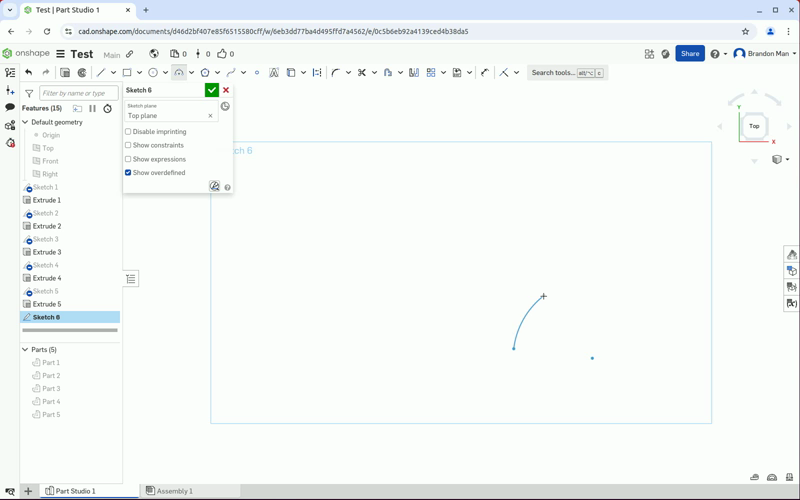
mouse_move(533, 324)
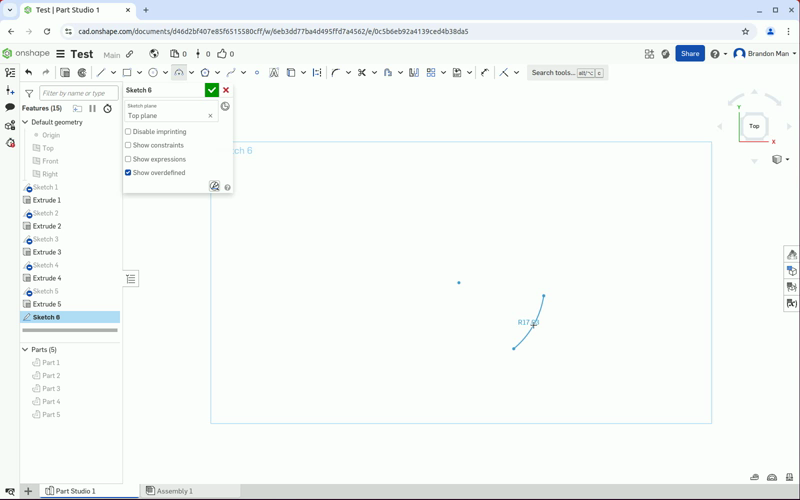
click(533, 324)
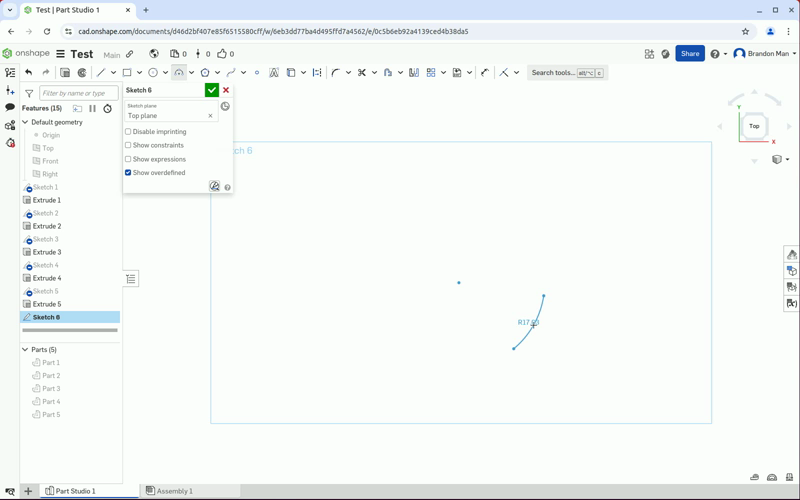
key_up(shift)
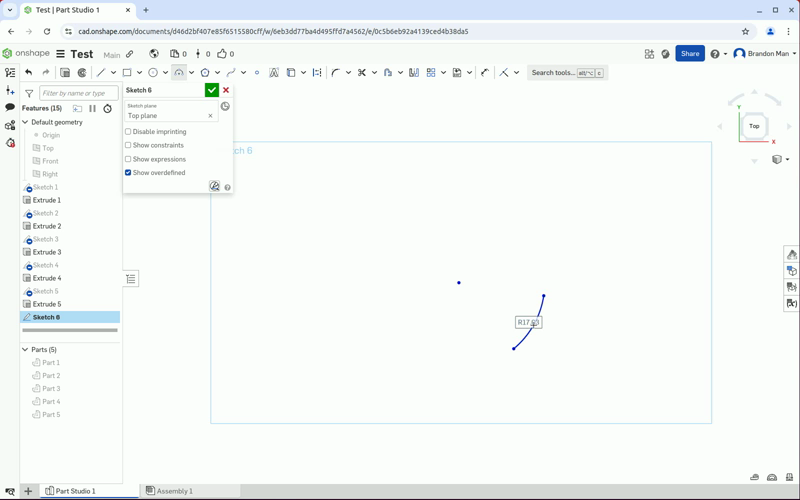
mouse_move(543, 295)
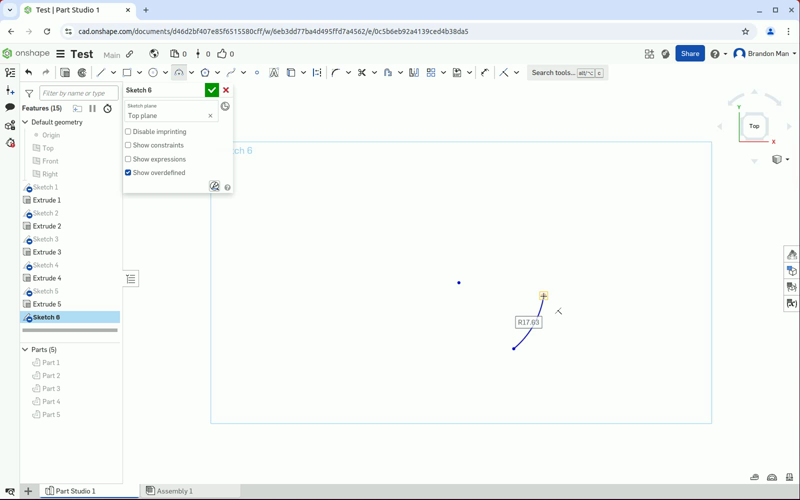
click(543, 295)
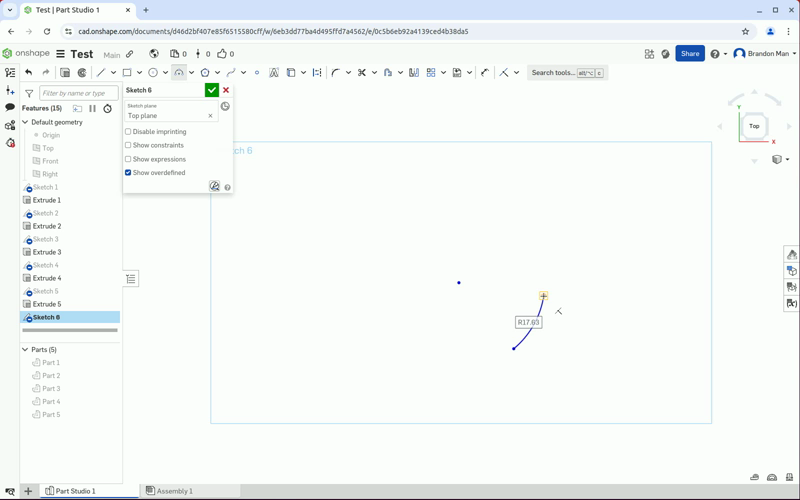
mouse_move(513, 348)
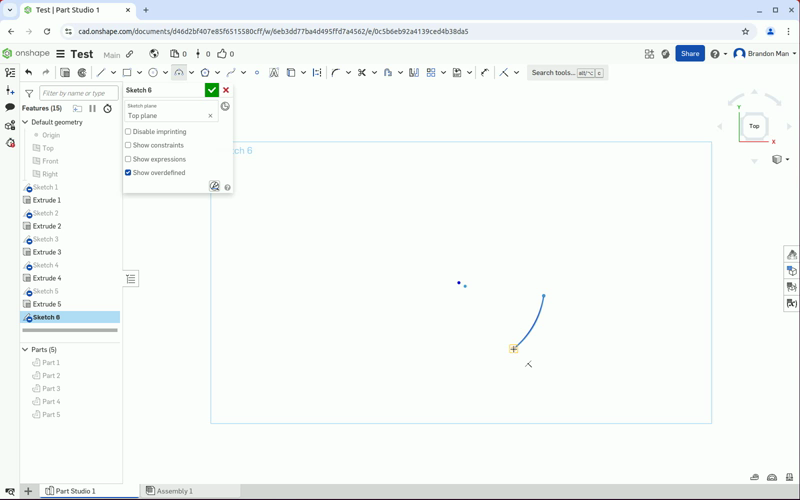
click(513, 348)
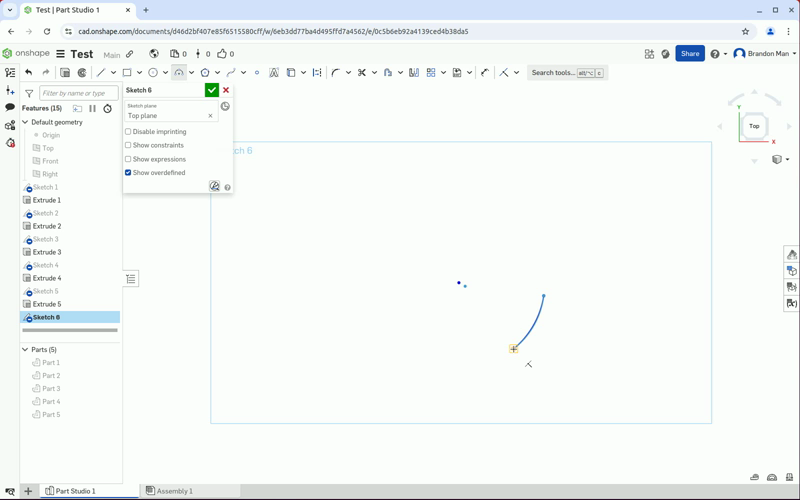
key_down(shift)
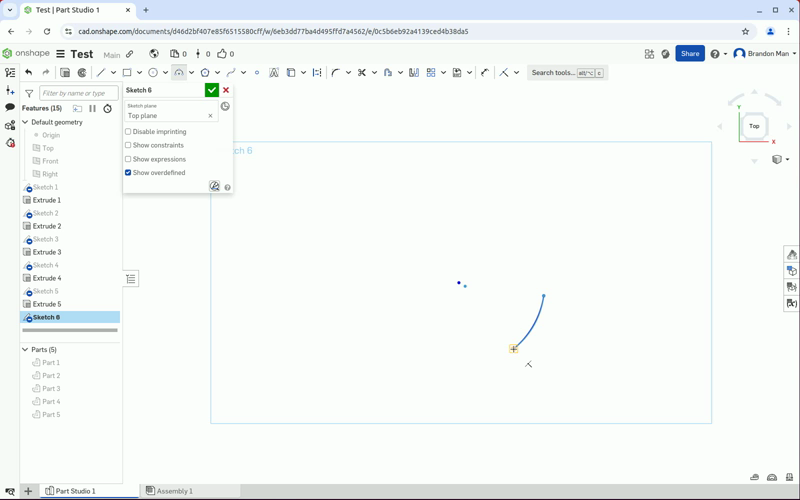
mouse_move(507, 309)
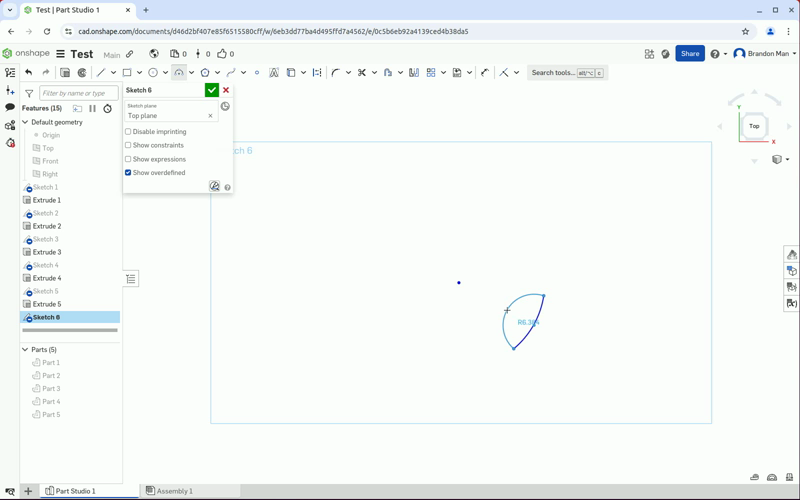
click(507, 309)
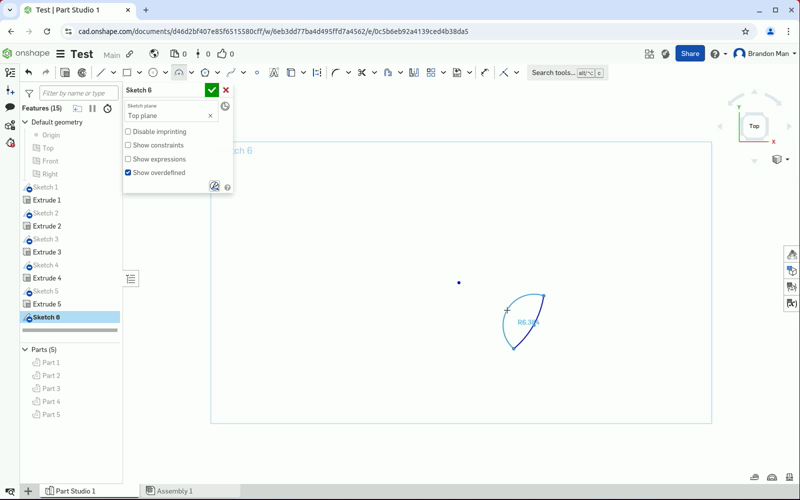
key_up(shift)
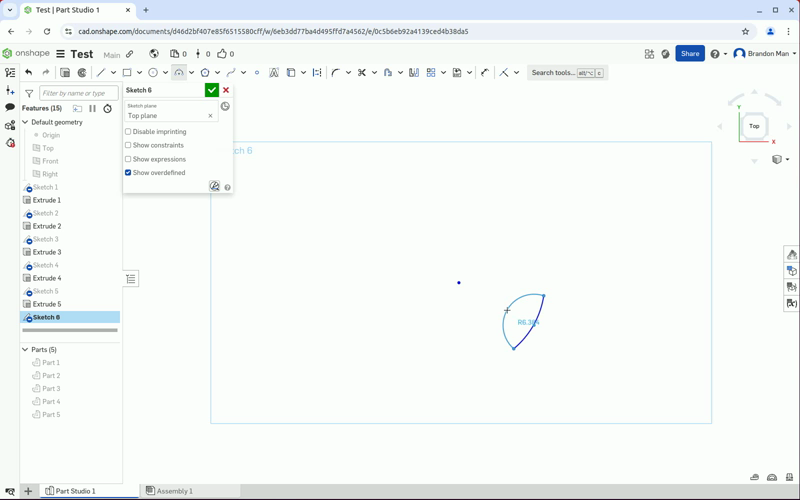
key(esc)
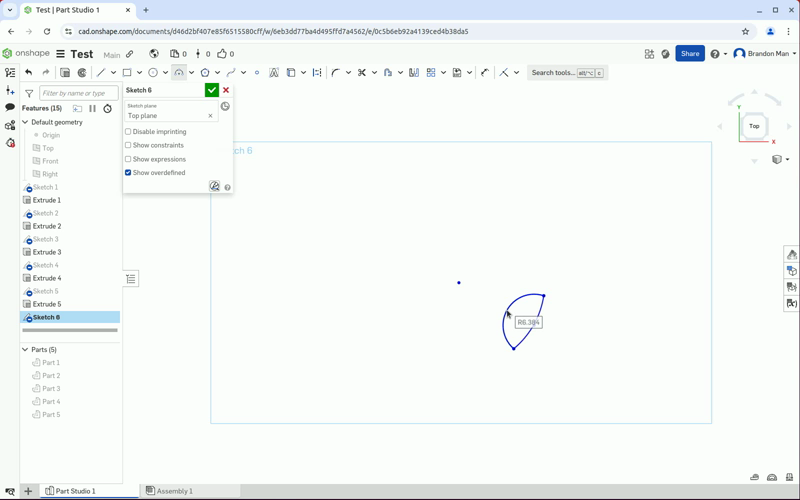
mouse_move(525, 323)
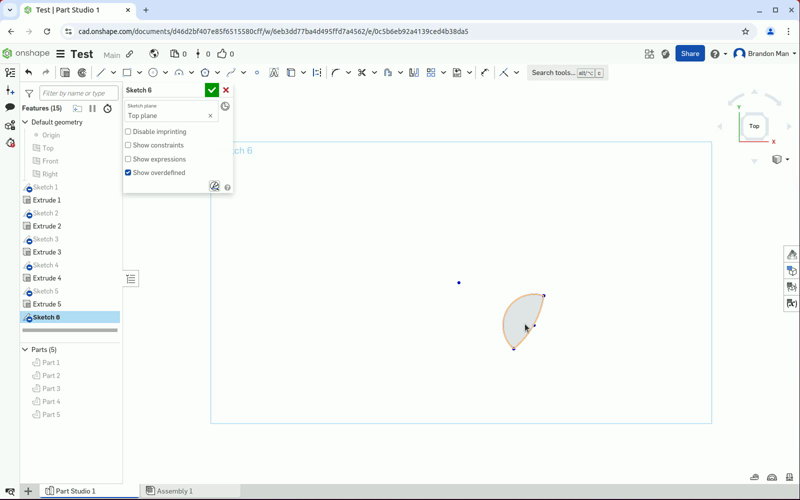
scroll(6)
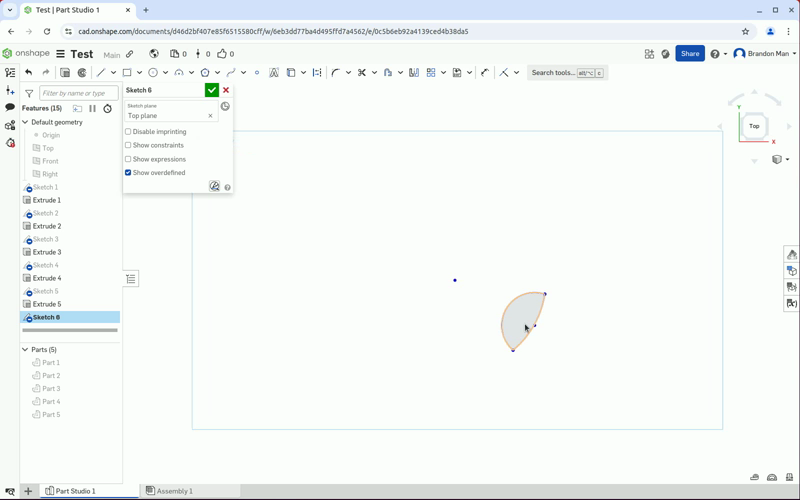
scroll(6)
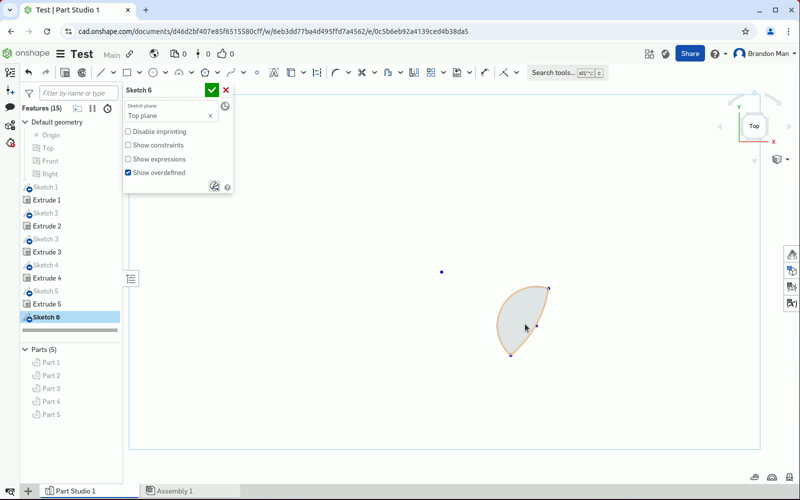
scroll(6)
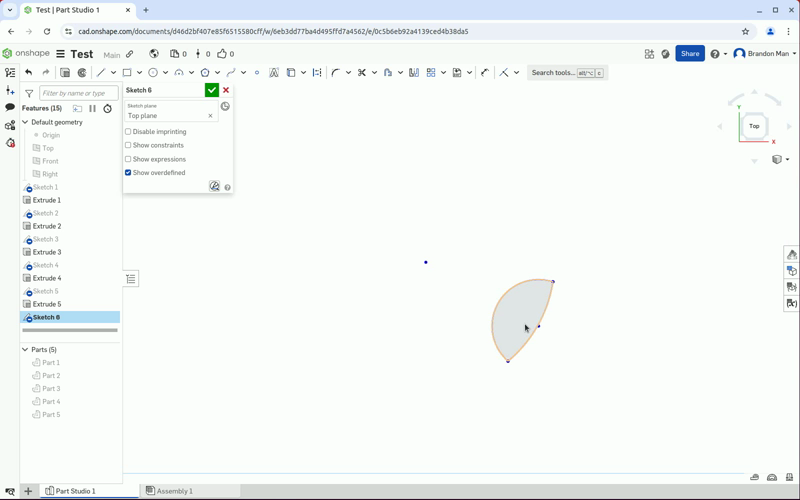
scroll(6)
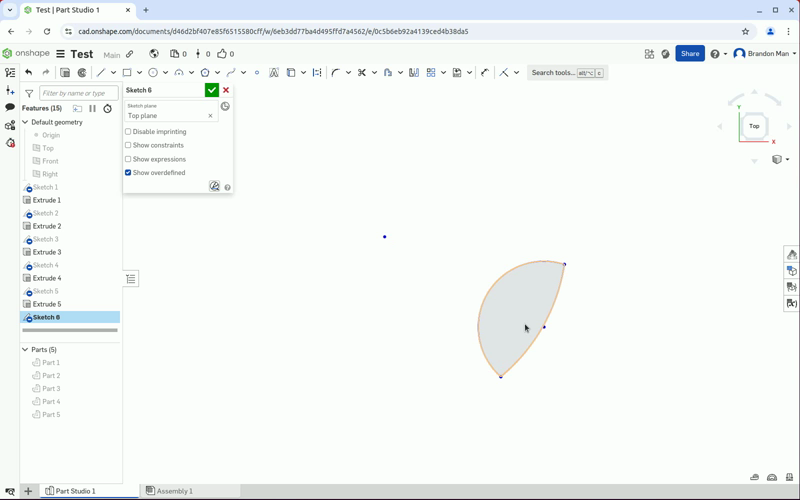
scroll(6)
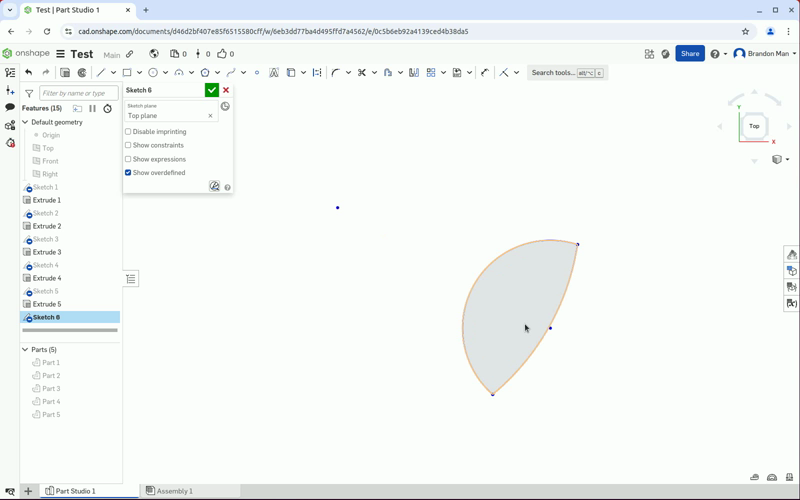
scroll(6)
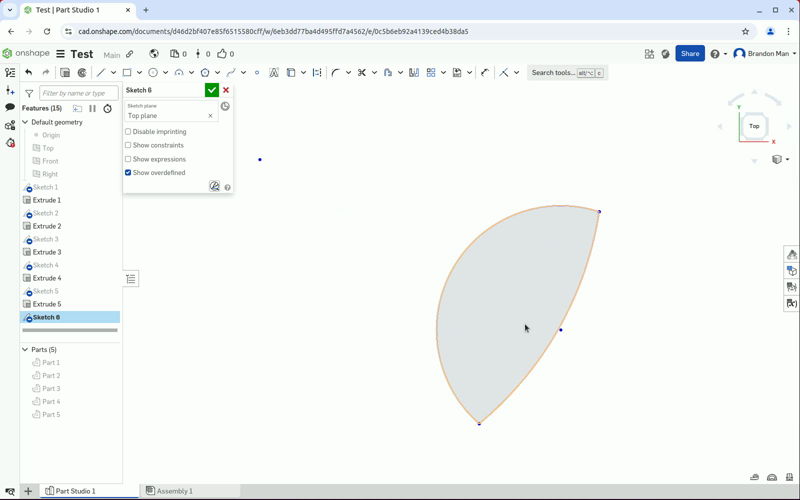
scroll(6)
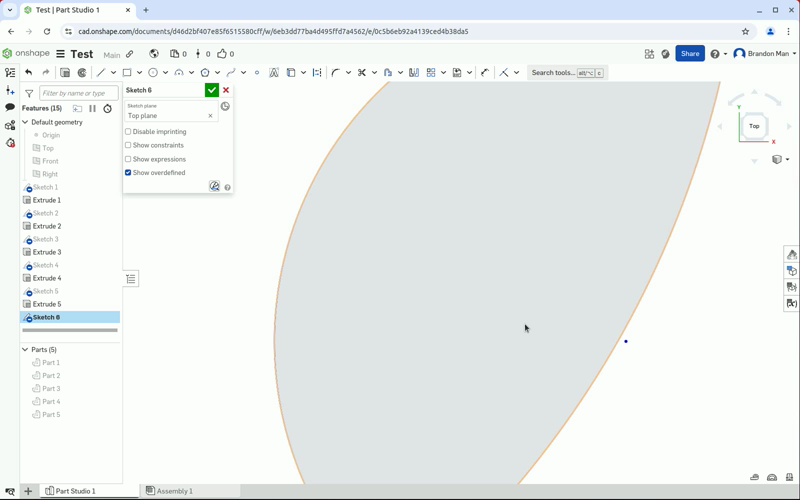
click(525, 323)
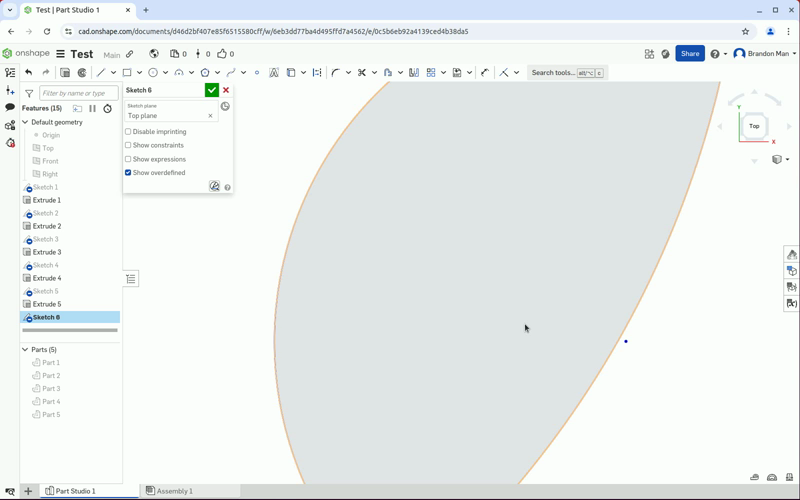
scroll(-6)
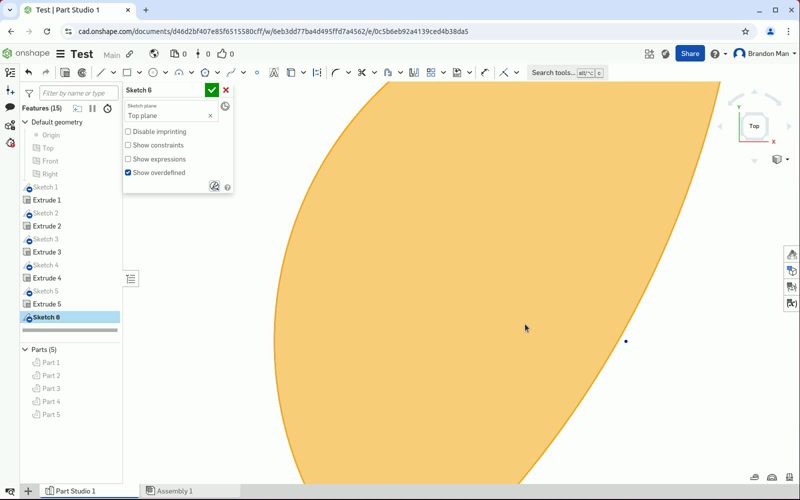
scroll(-6)
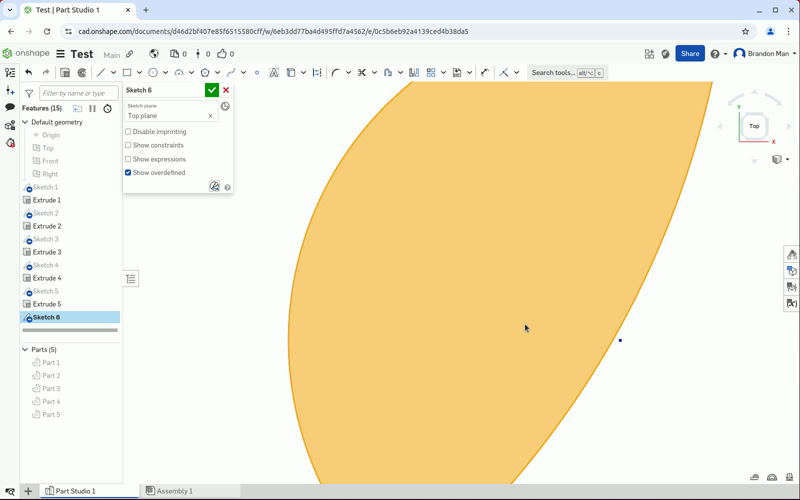
scroll(-6)
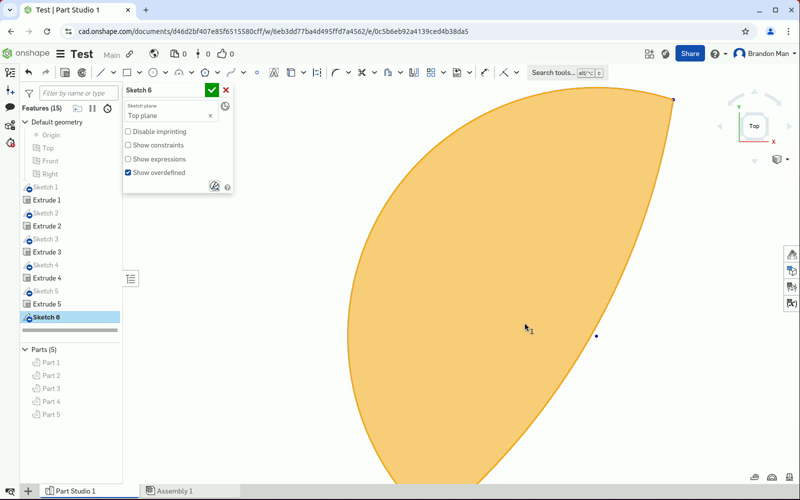
scroll(-6)
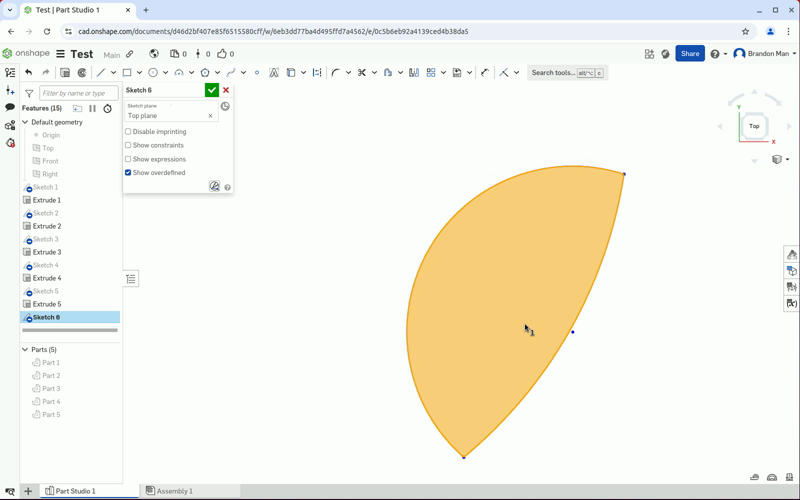
scroll(-6)
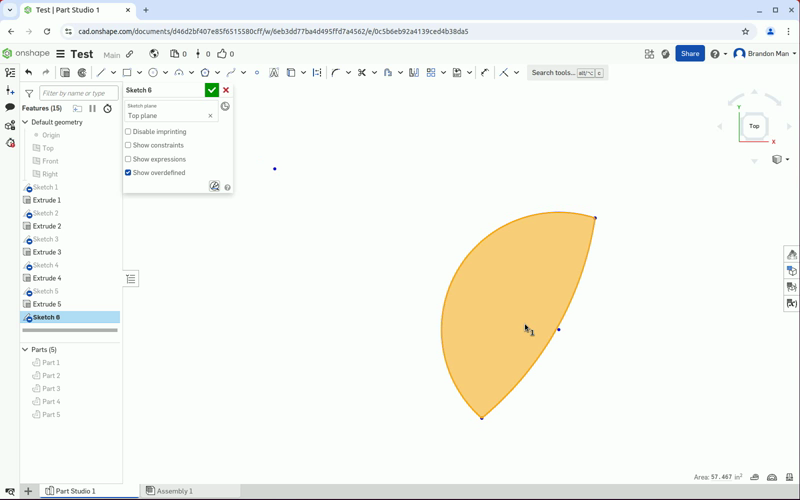
scroll(-6)
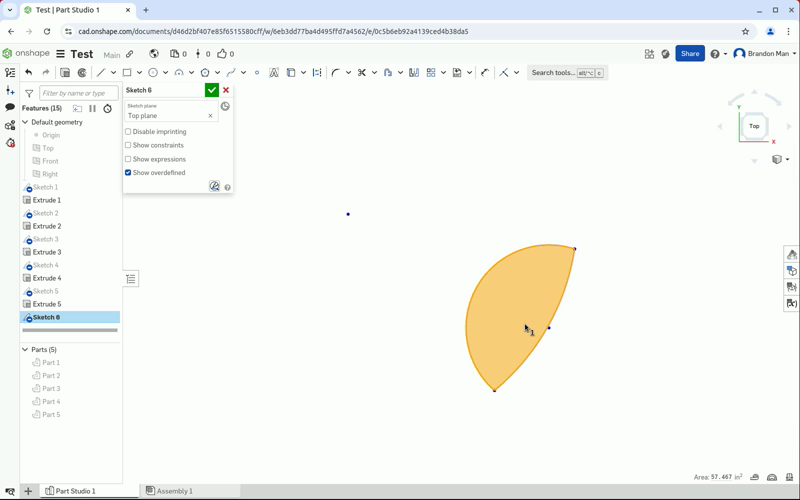
scroll(-6)
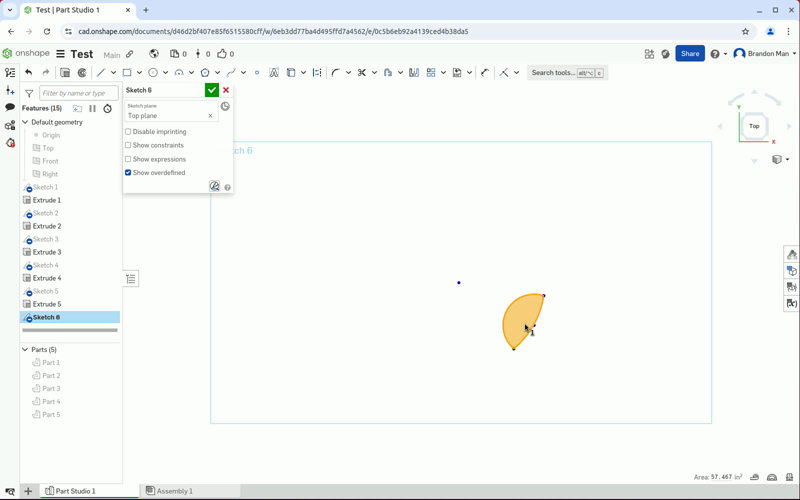
mouse_move(73, 352)
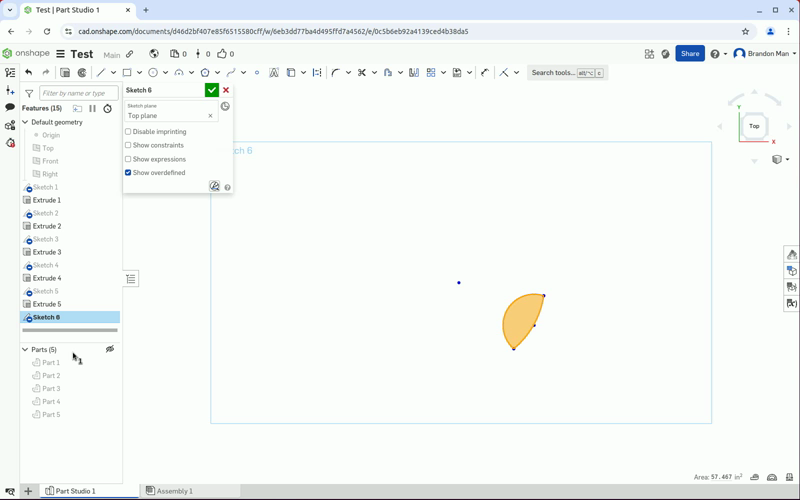
key(shift+y)
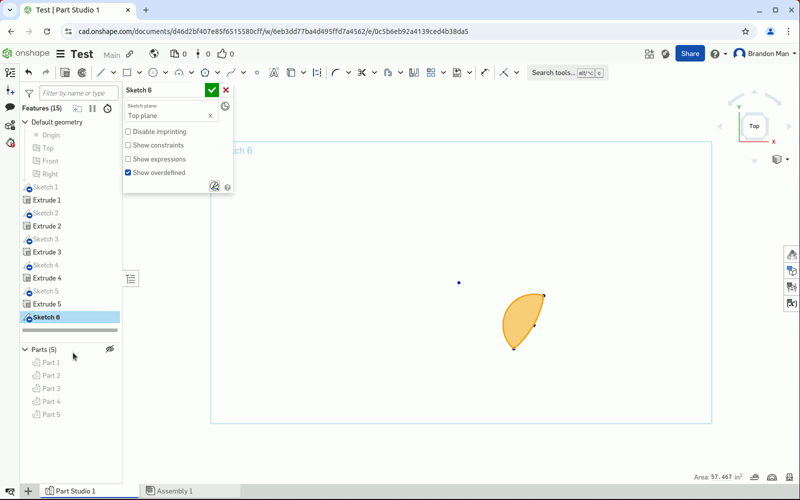
key(shift+e)
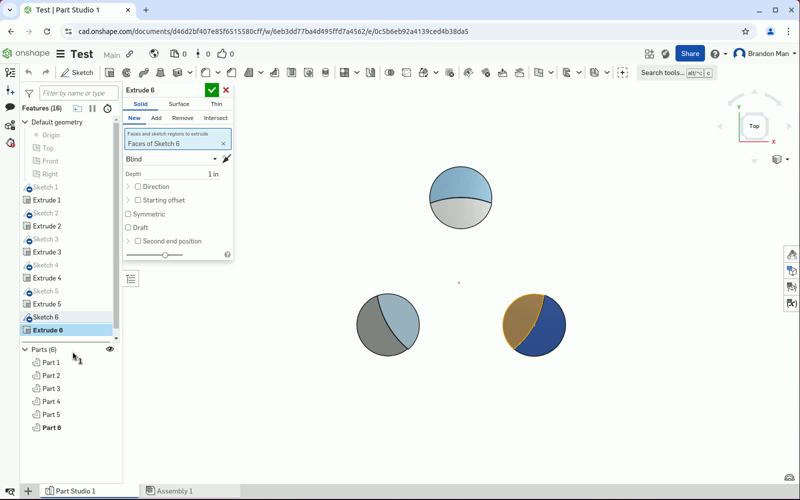
mouse_move(143, 106)
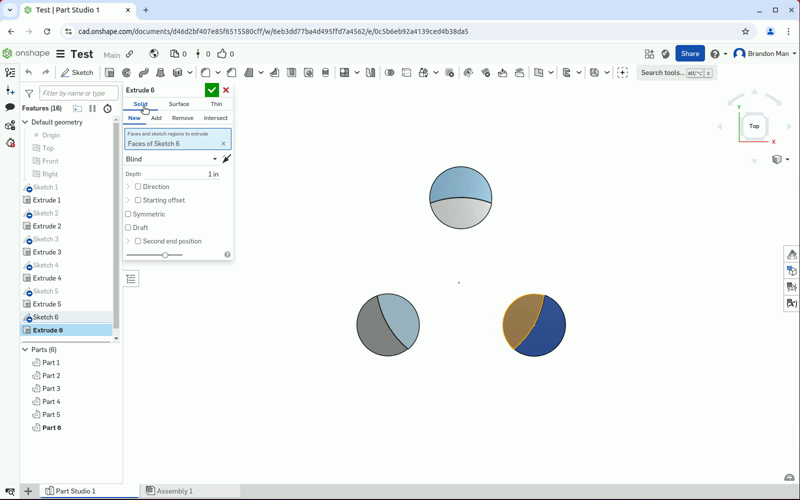
click(143, 106)
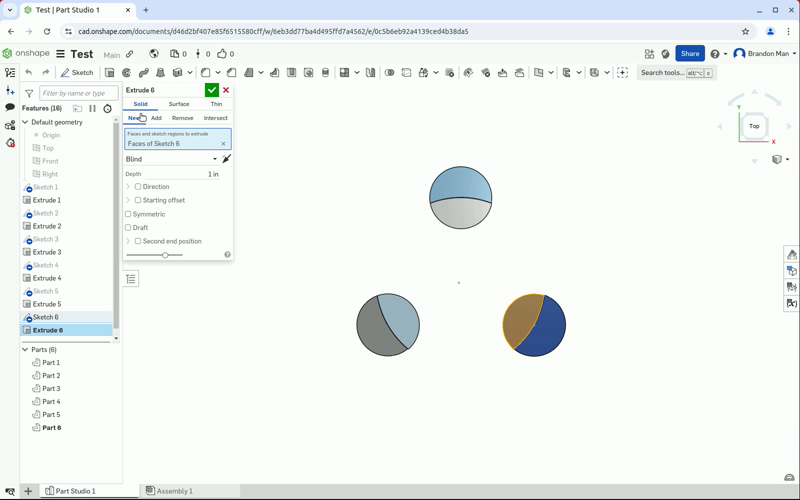
mouse_move(137, 120)
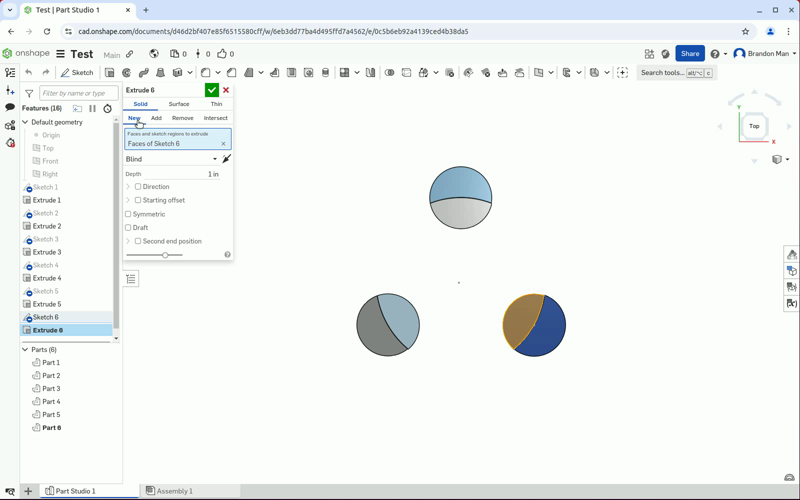
click(137, 120)
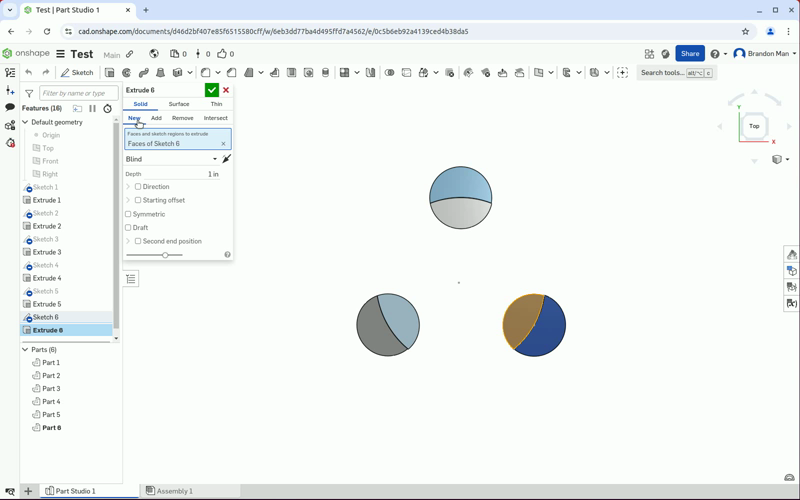
key(tab, 4)
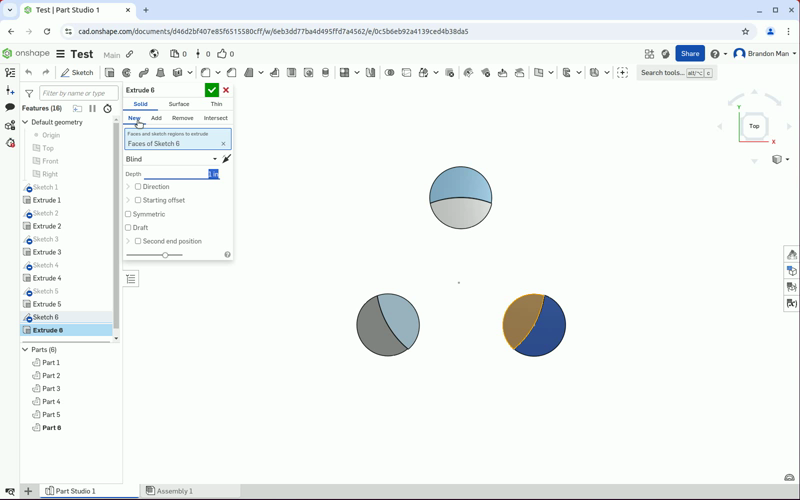
text(1.685)
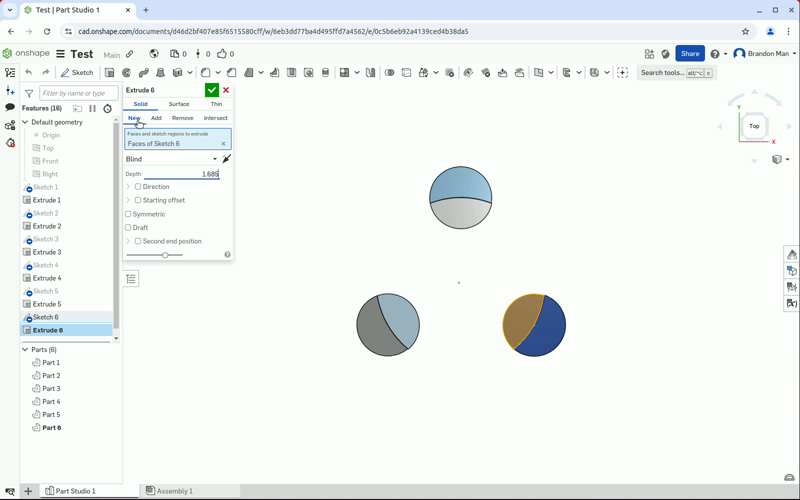
key(enter)
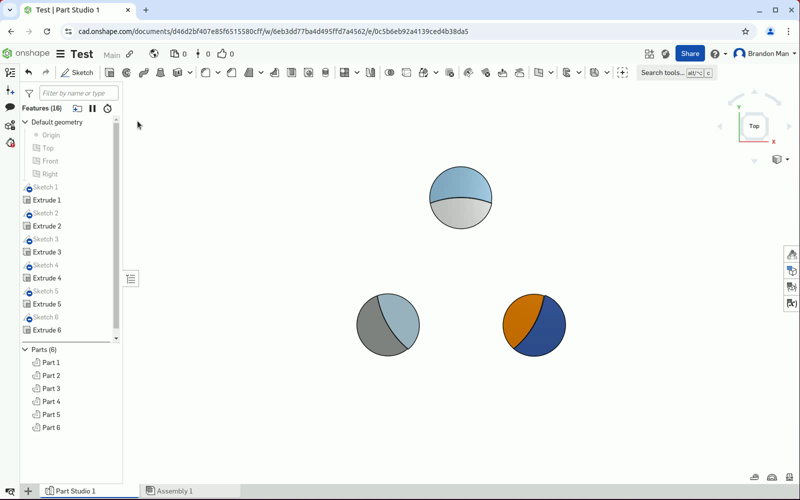
key(shift+h)
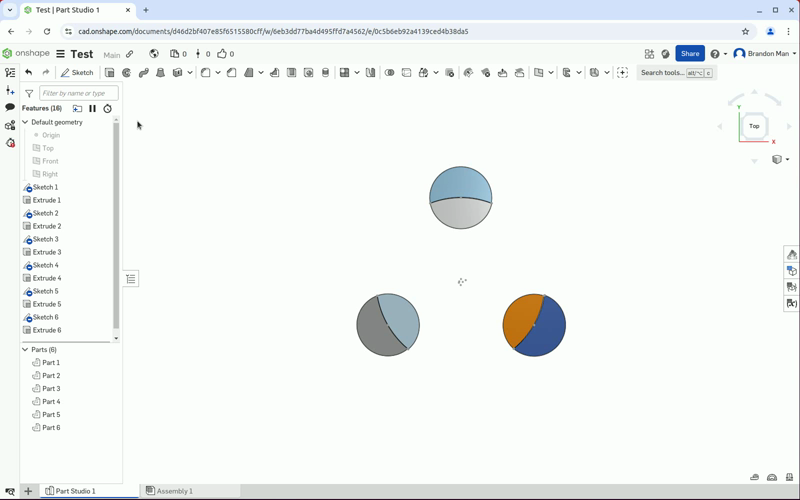
key(shift+h)
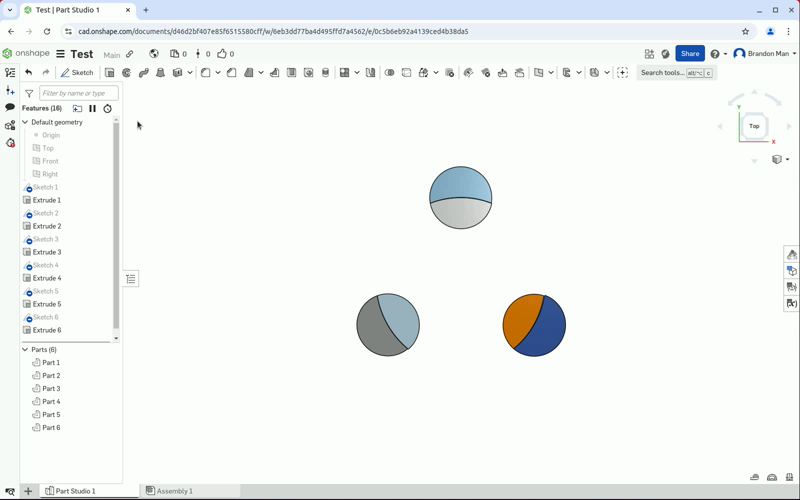
mouse_move(69, 189)
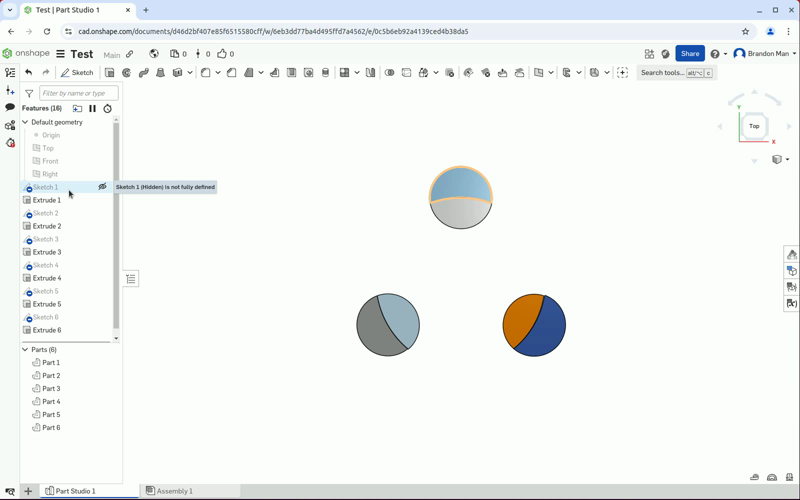
click(69, 189)
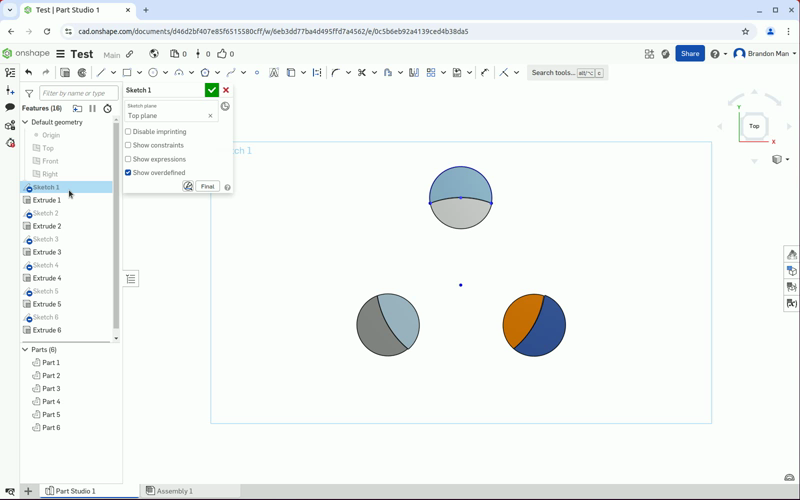
mouse_move(229, 92)
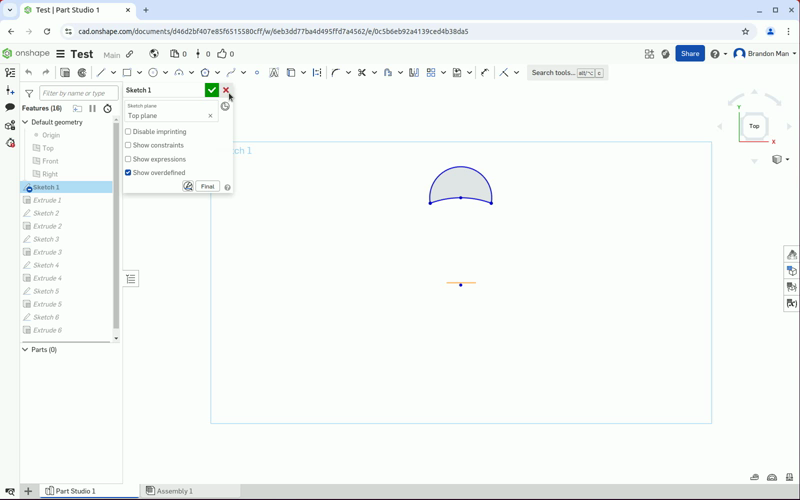
click(229, 92)
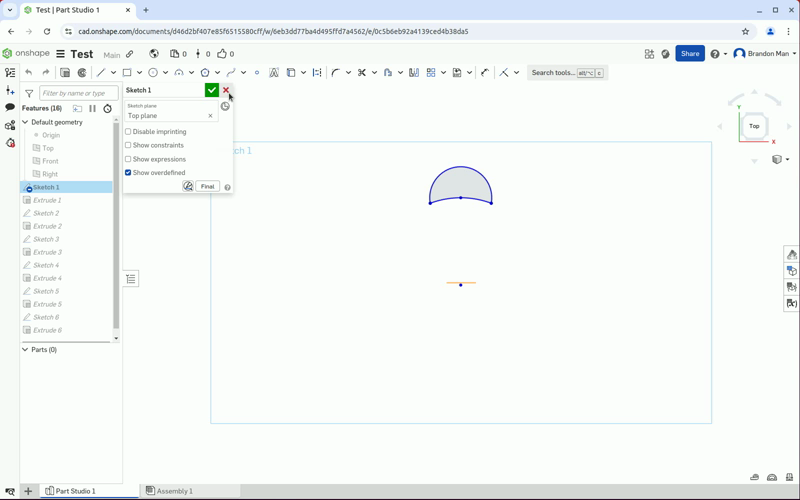
key(shift+s)
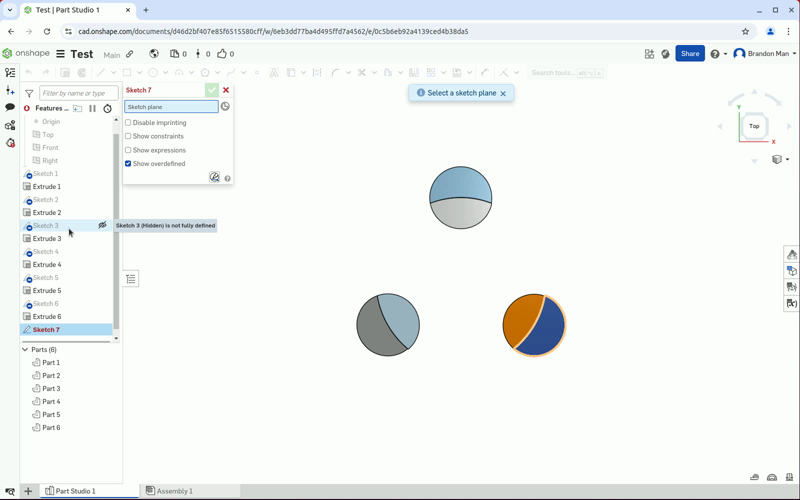
scroll(3)
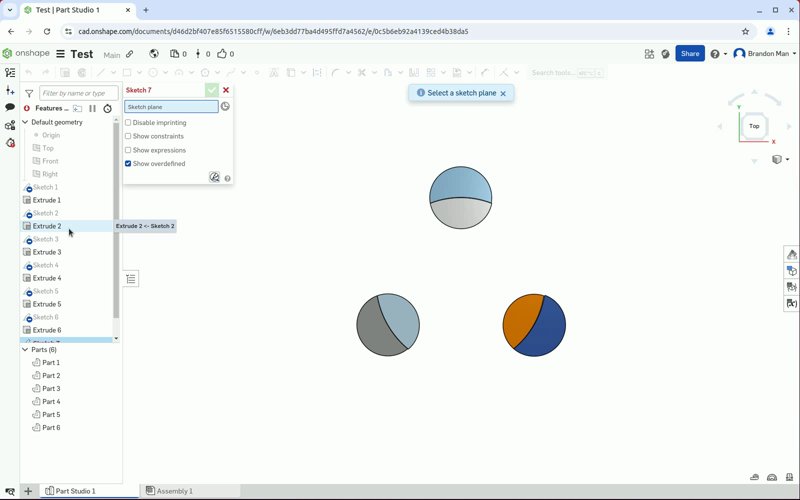
mouse_move(69, 150)
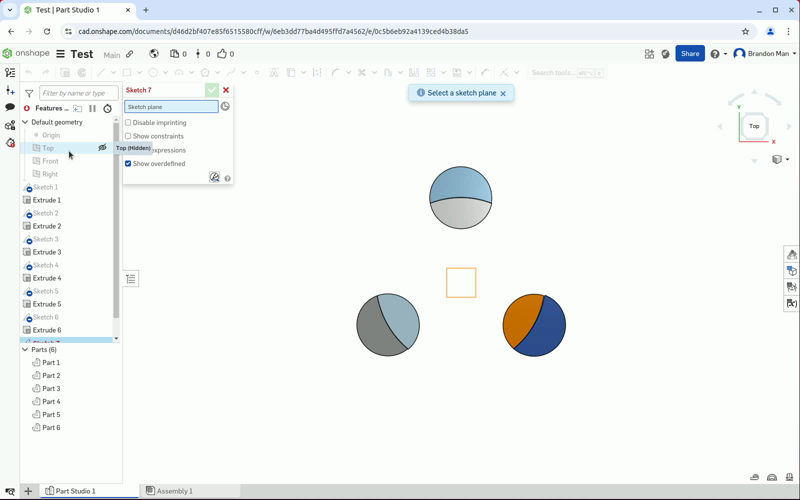
click(69, 150)
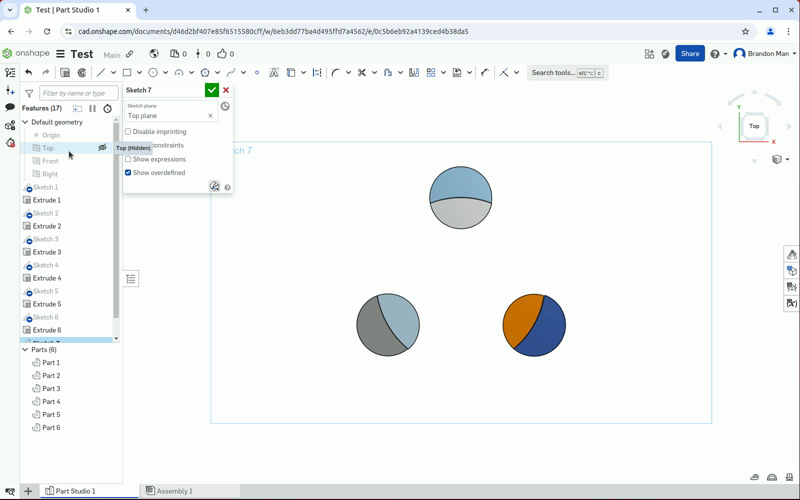
mouse_move(73, 352)
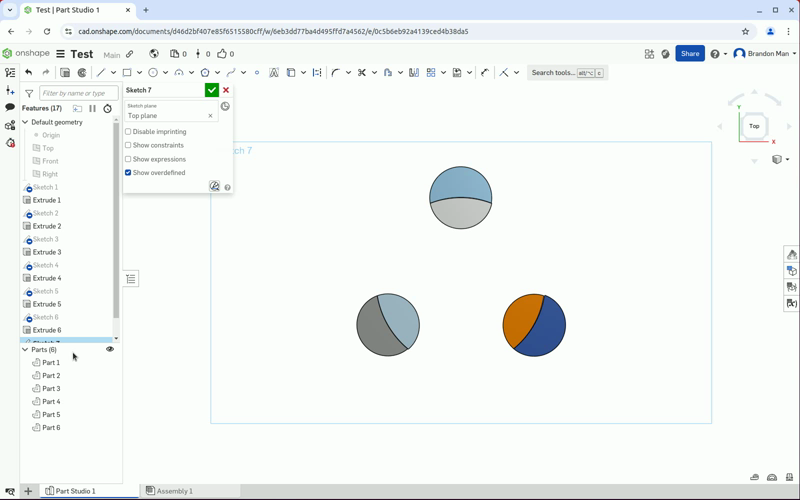
key(y)
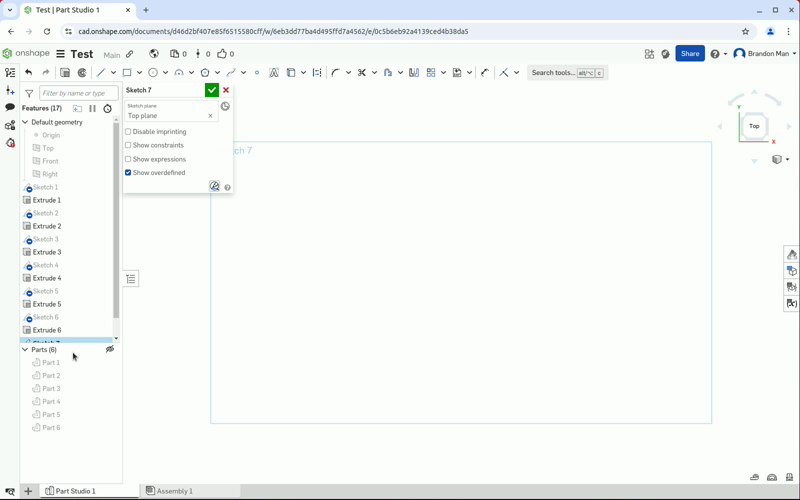
key(a)
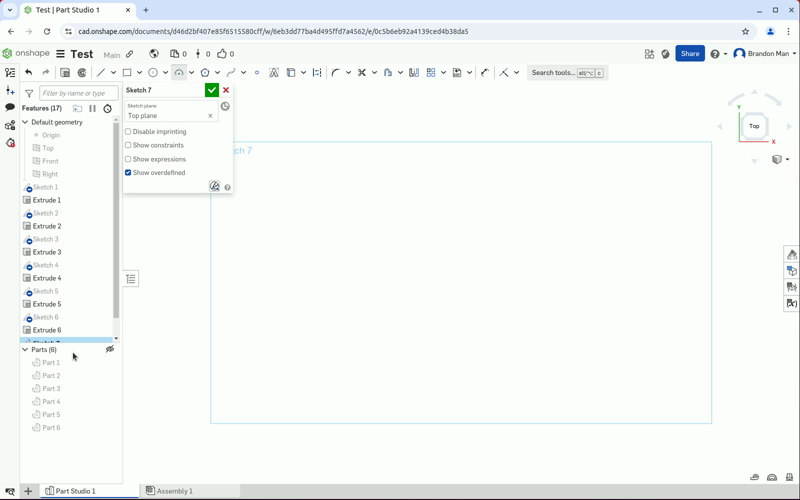
key_down(shift)
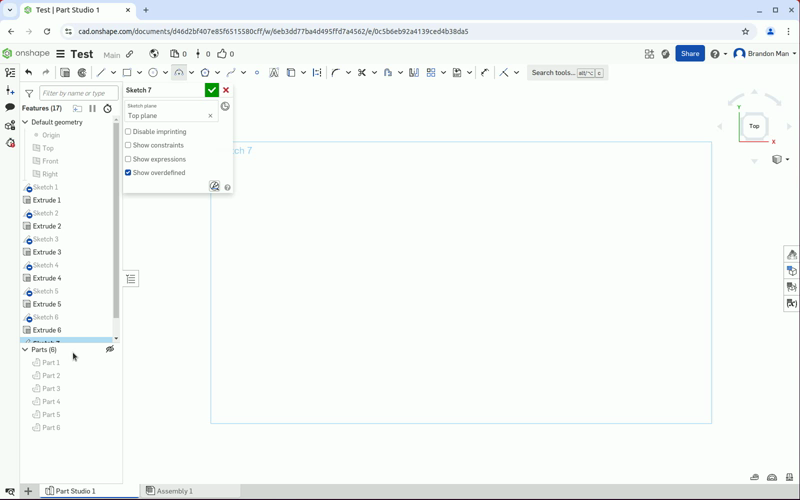
mouse_move(377, 295)
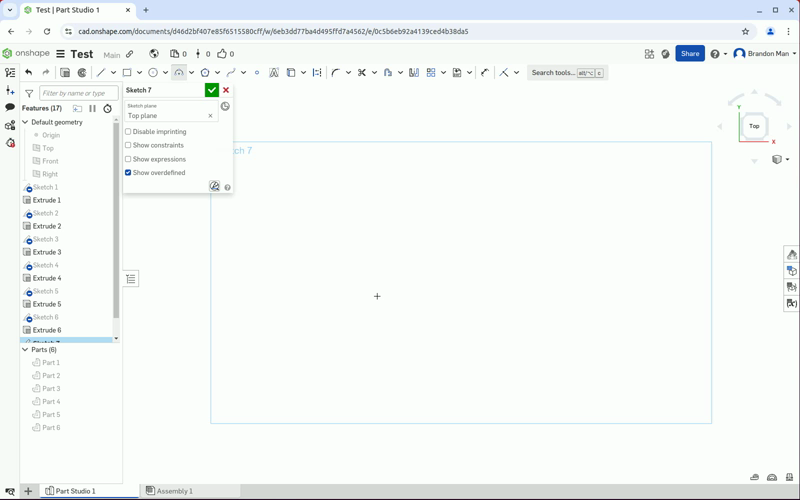
click(377, 295)
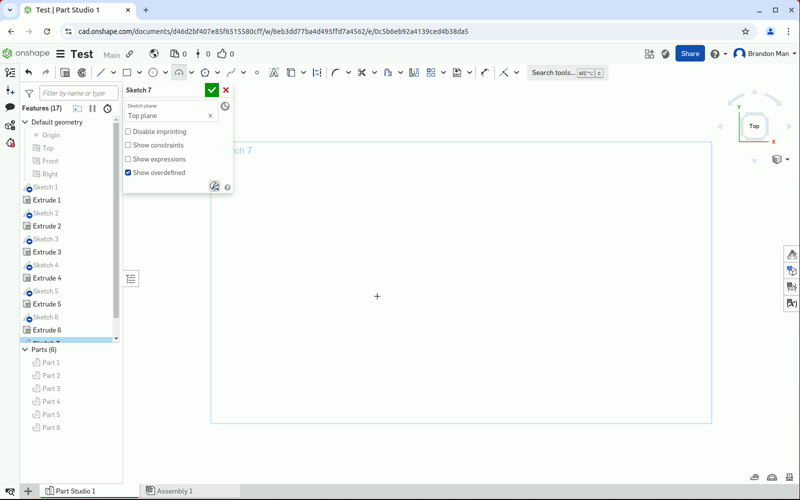
key_up(shift)
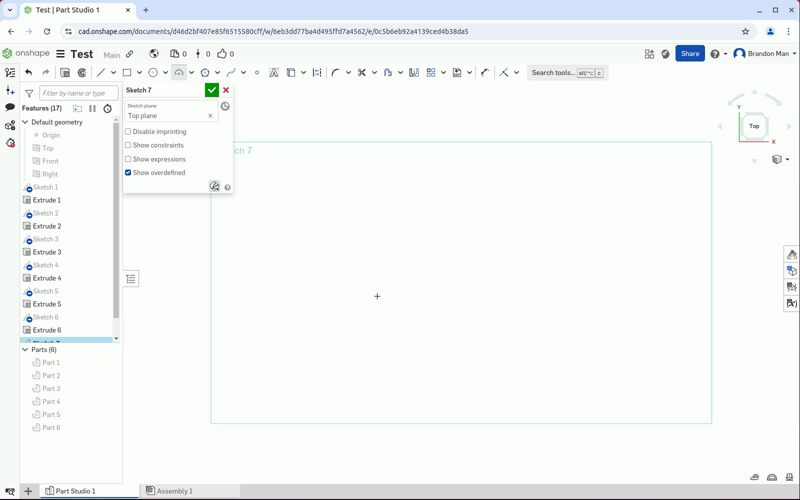
key_down(shift)
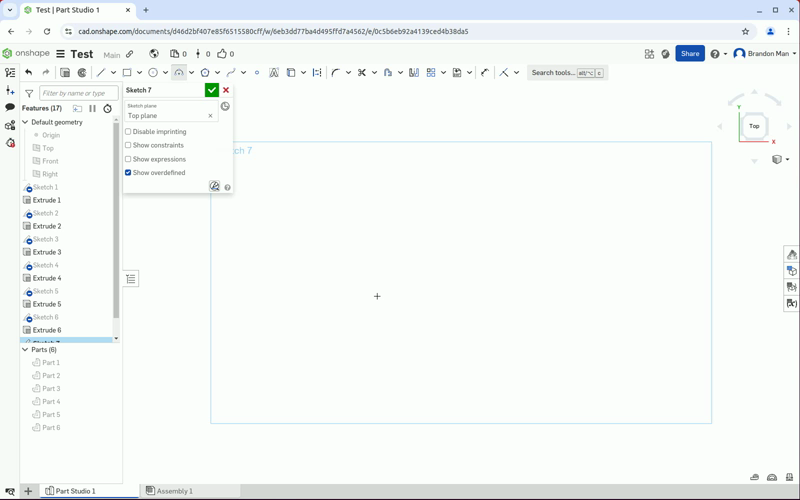
mouse_move(407, 348)
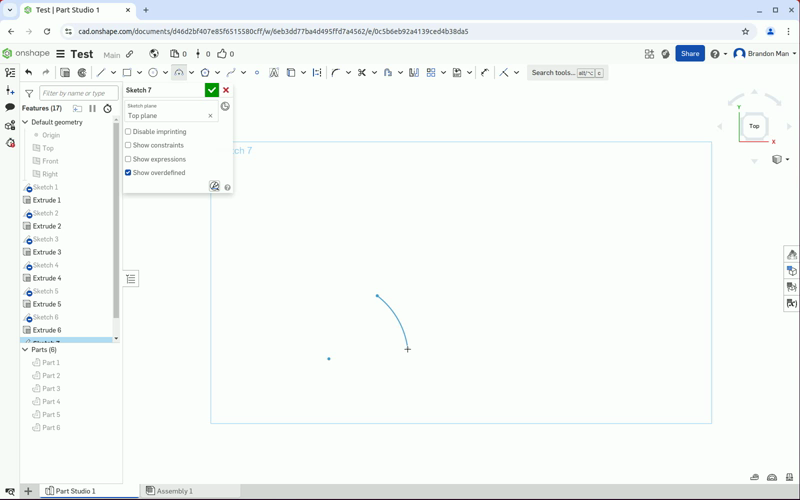
click(407, 348)
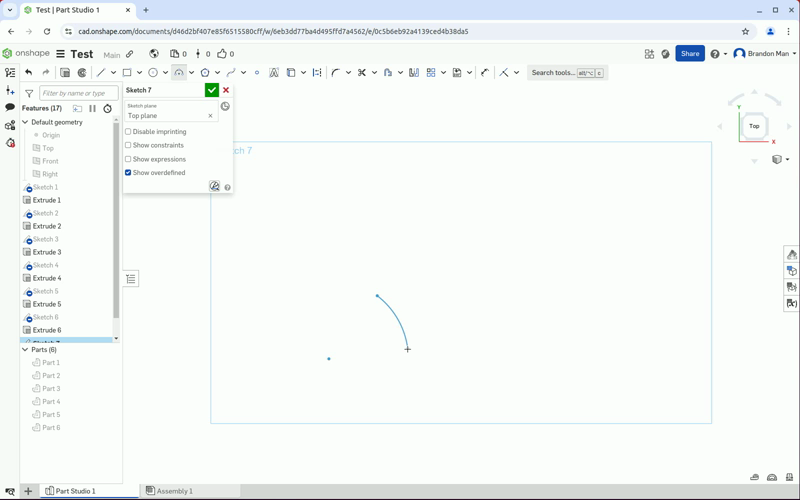
mouse_move(414, 309)
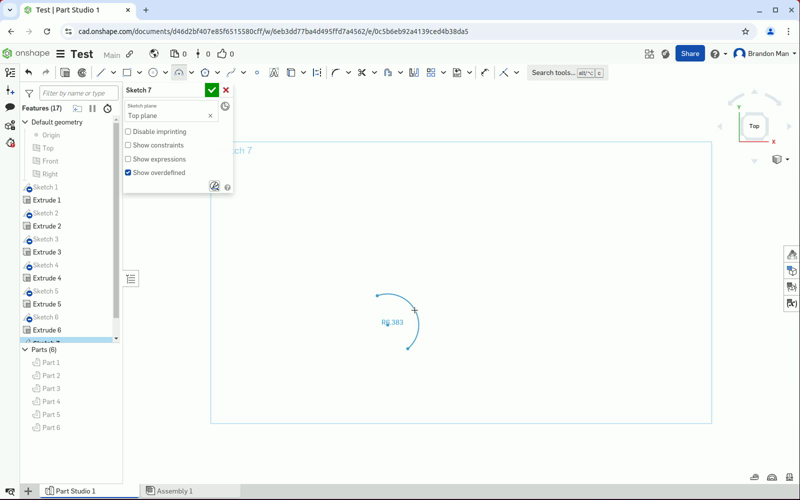
click(414, 309)
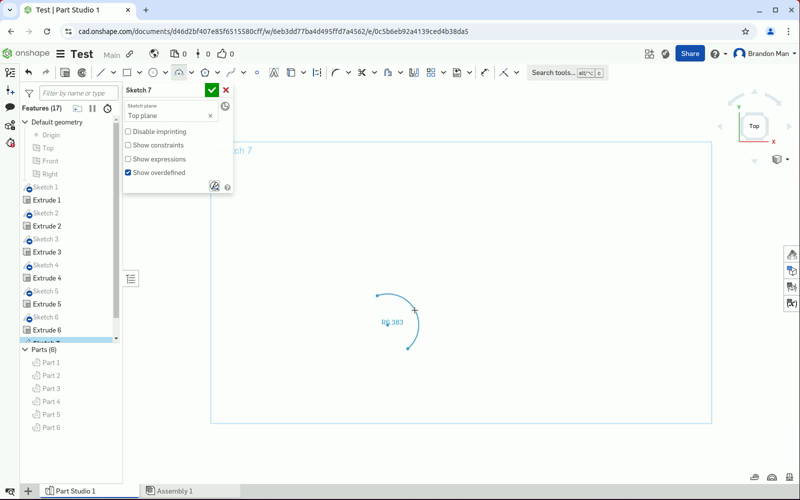
key_up(shift)
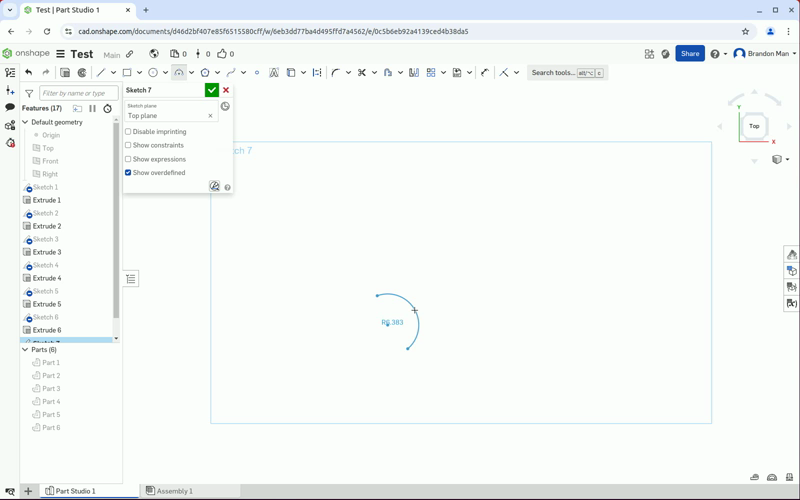
mouse_move(407, 348)
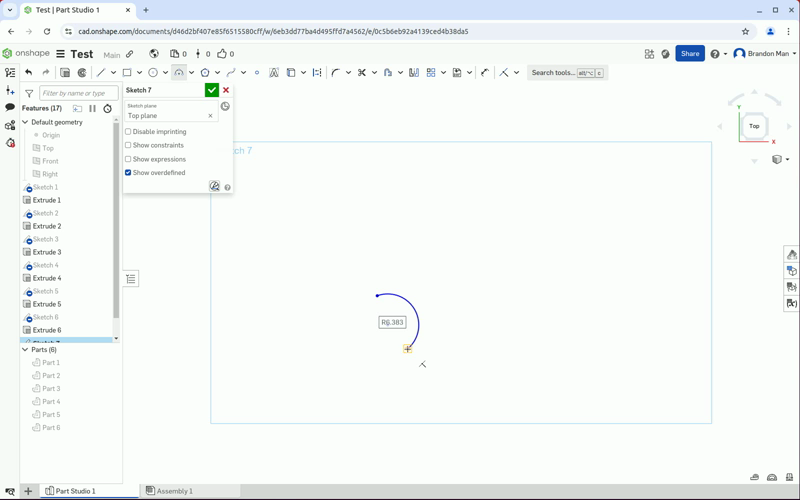
click(407, 348)
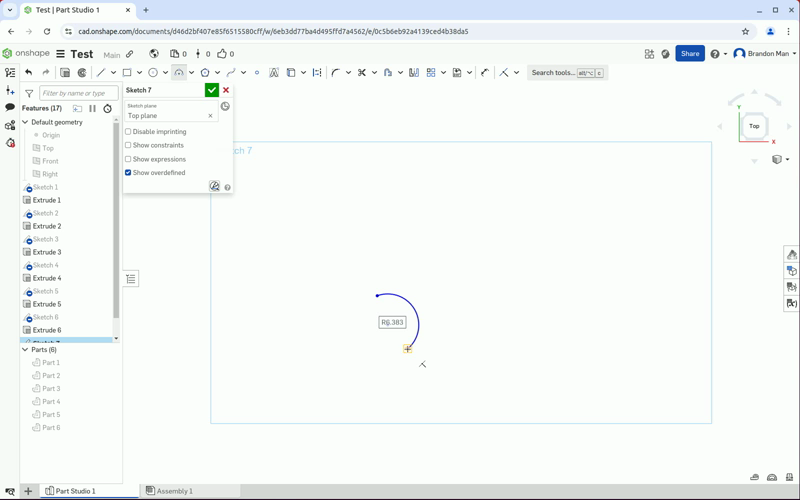
key_down(shift)
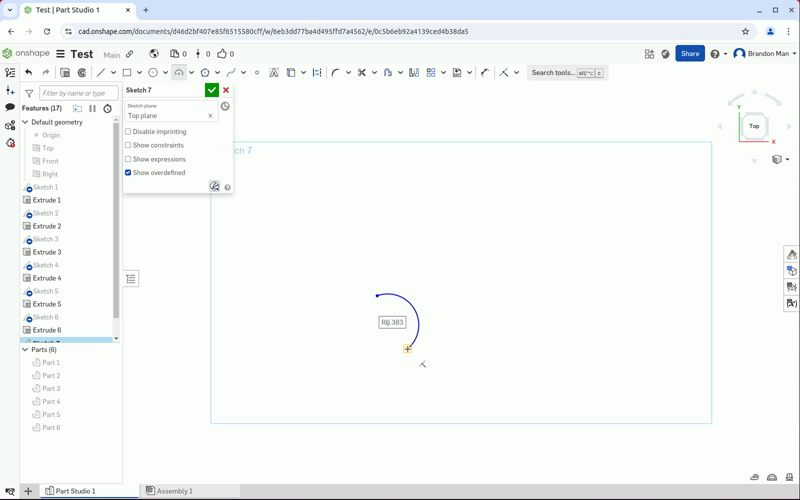
mouse_move(513, 348)
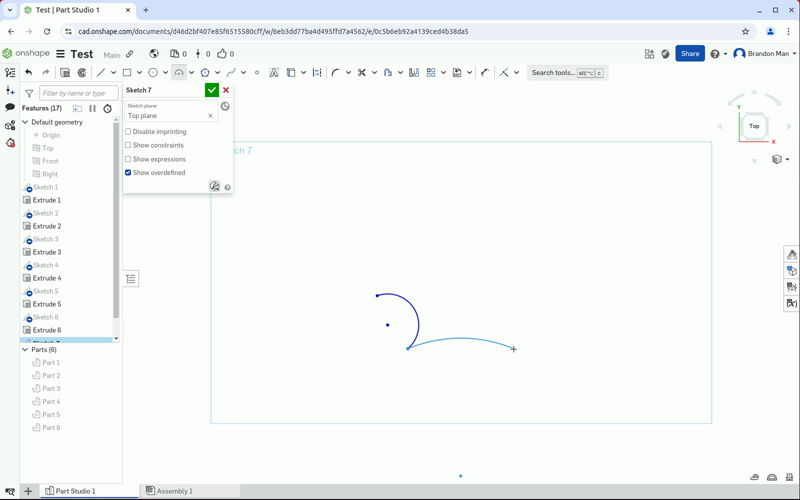
click(513, 348)
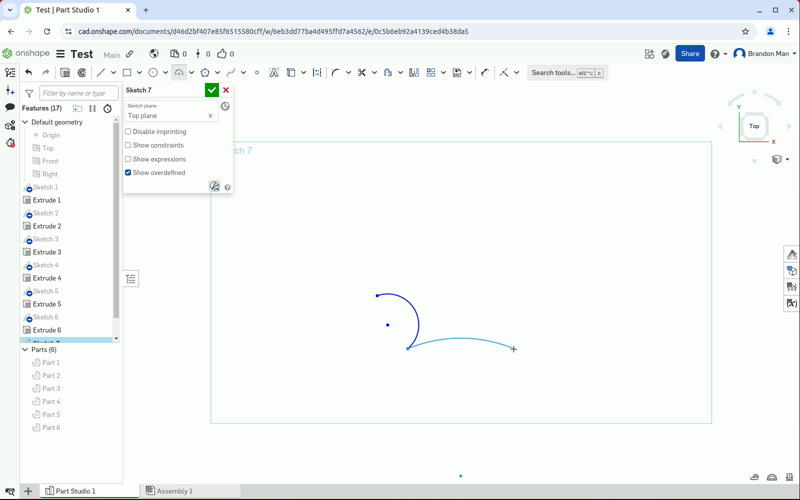
mouse_move(460, 367)
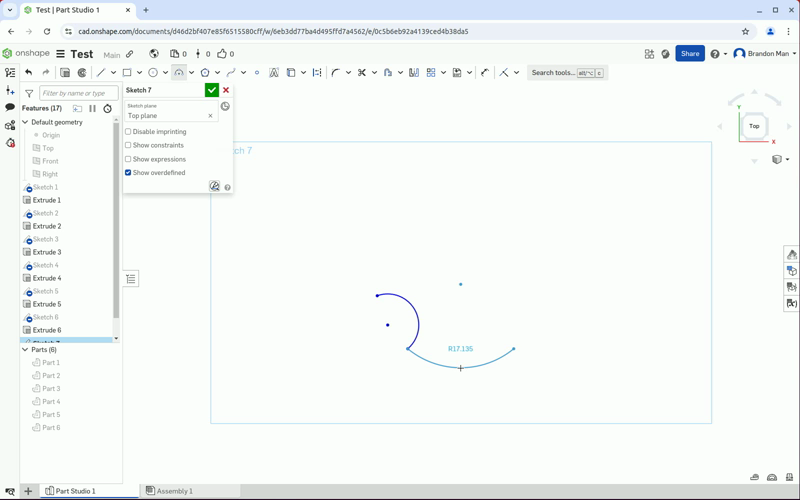
click(460, 367)
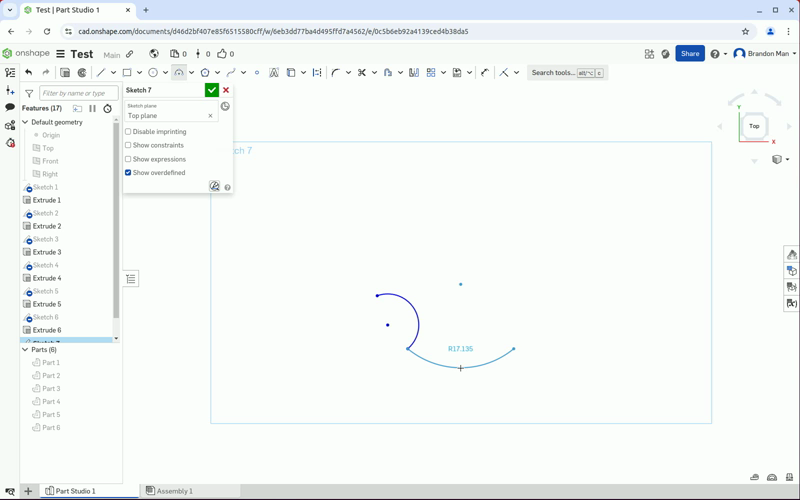
key_up(shift)
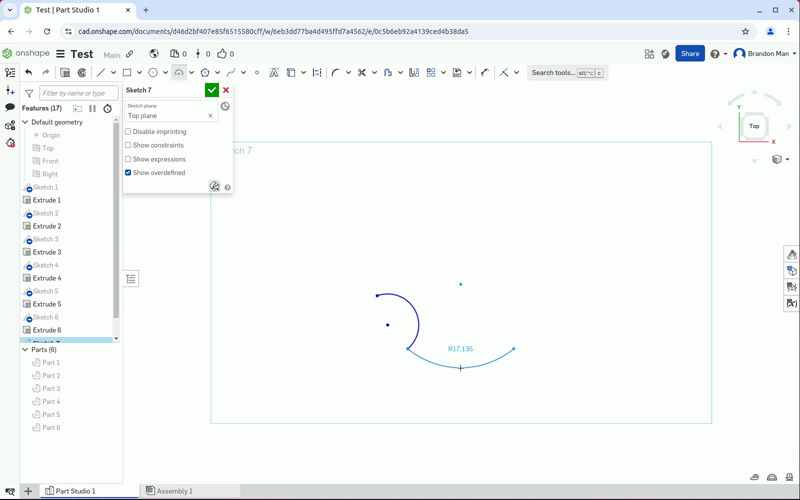
mouse_move(513, 348)
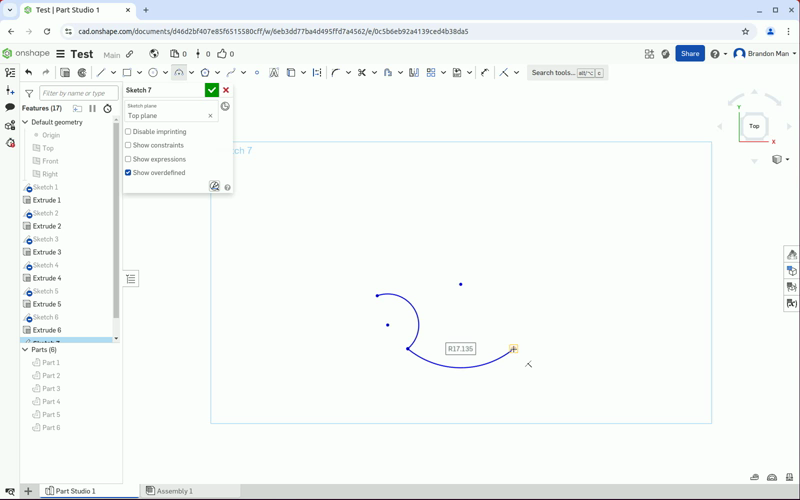
click(513, 348)
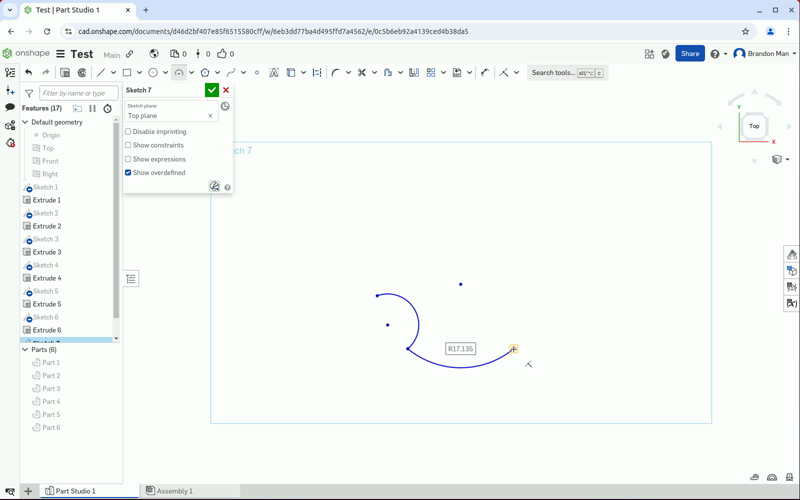
key_down(shift)
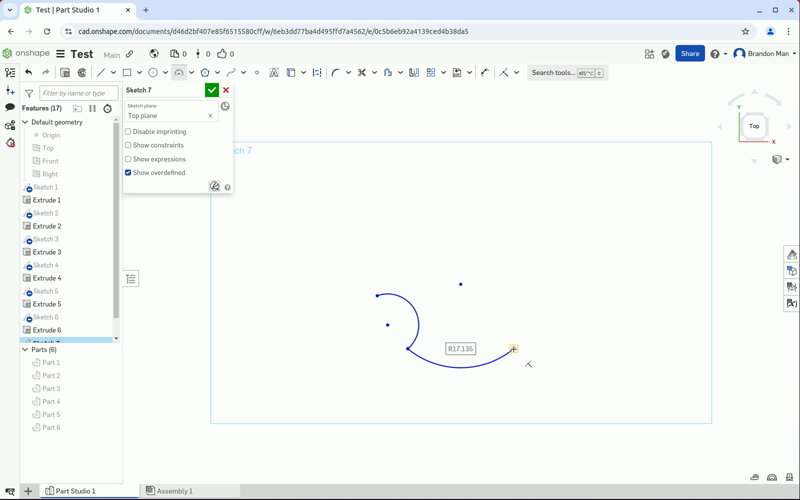
mouse_move(543, 295)
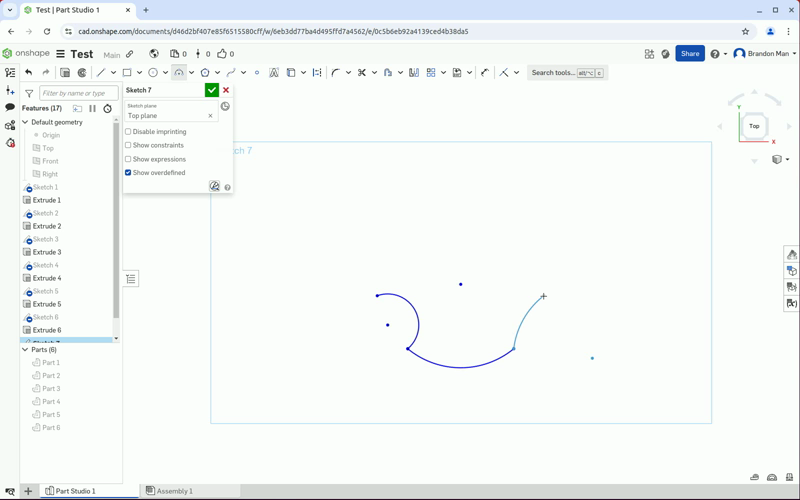
click(543, 295)
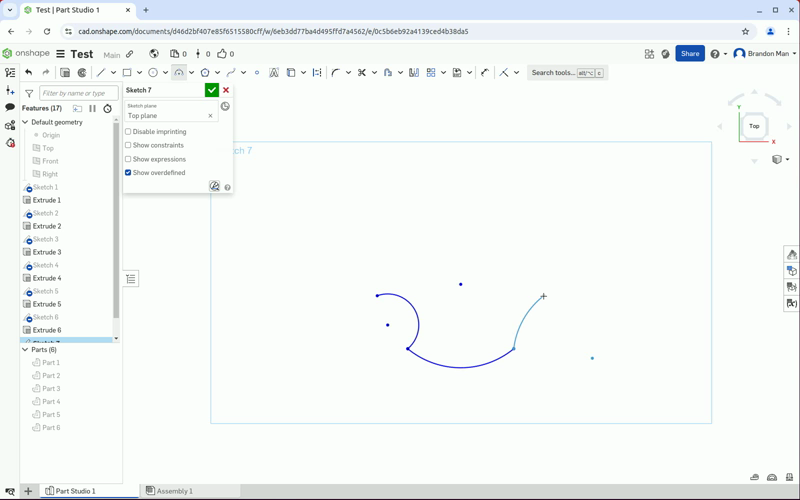
mouse_move(506, 309)
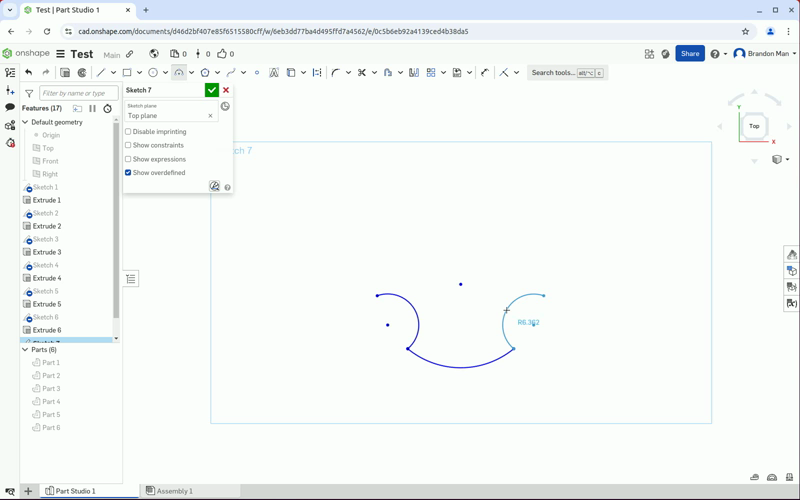
click(506, 309)
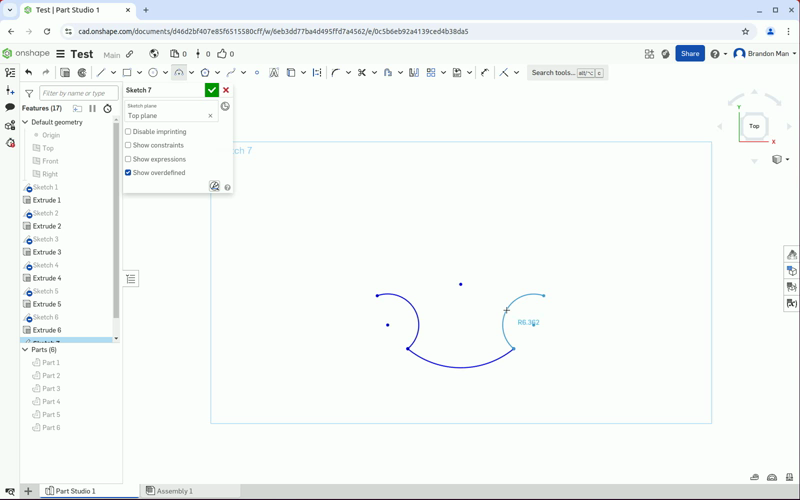
key_up(shift)
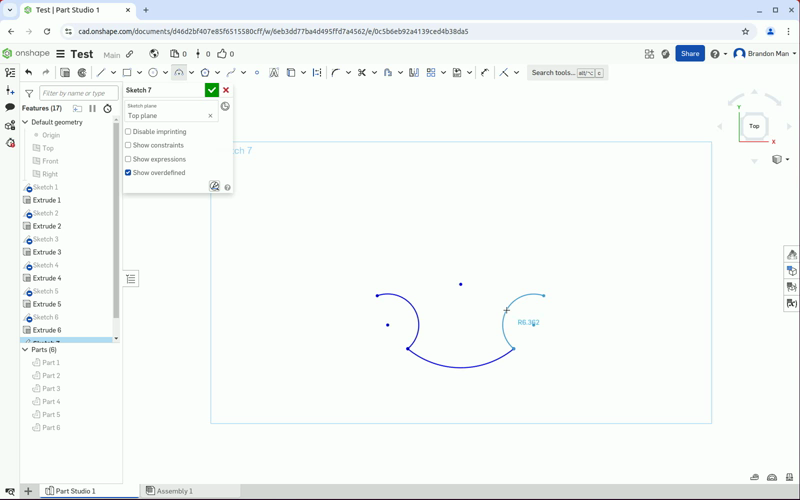
mouse_move(543, 295)
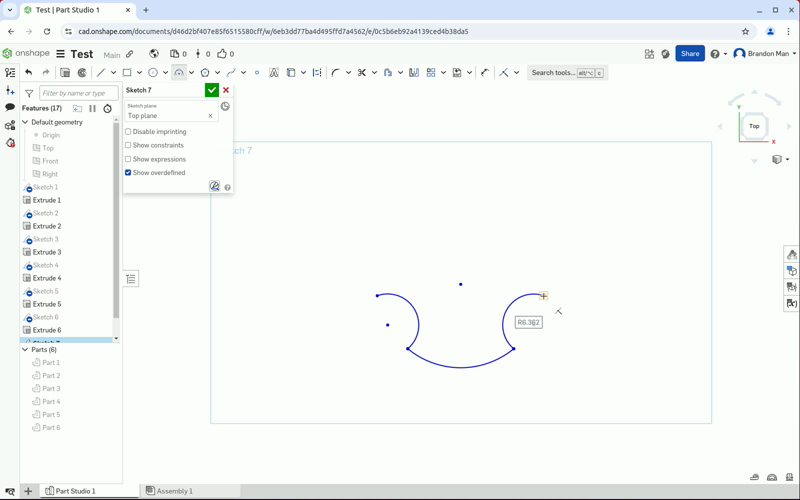
click(543, 295)
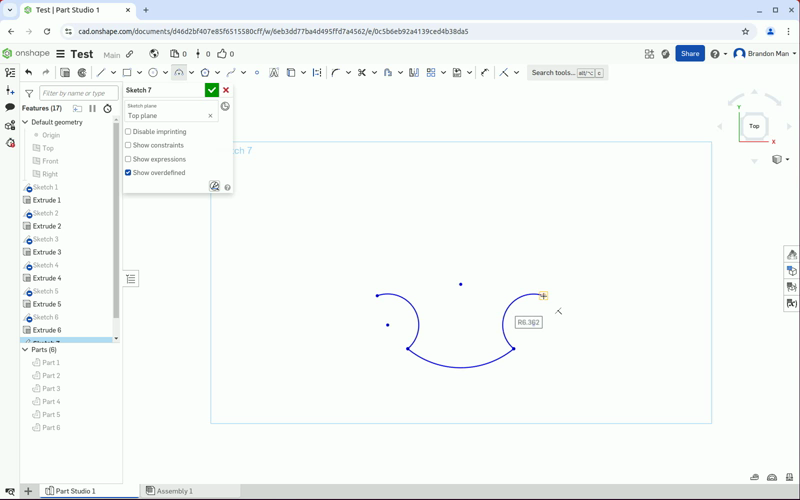
key_down(shift)
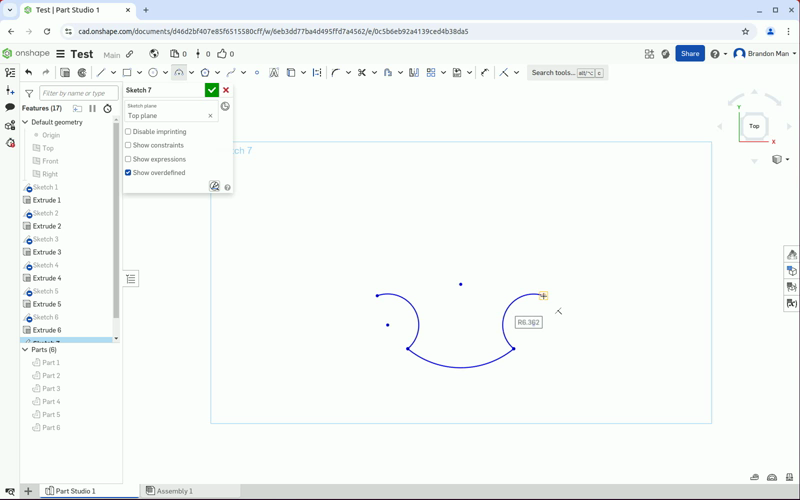
mouse_move(490, 203)
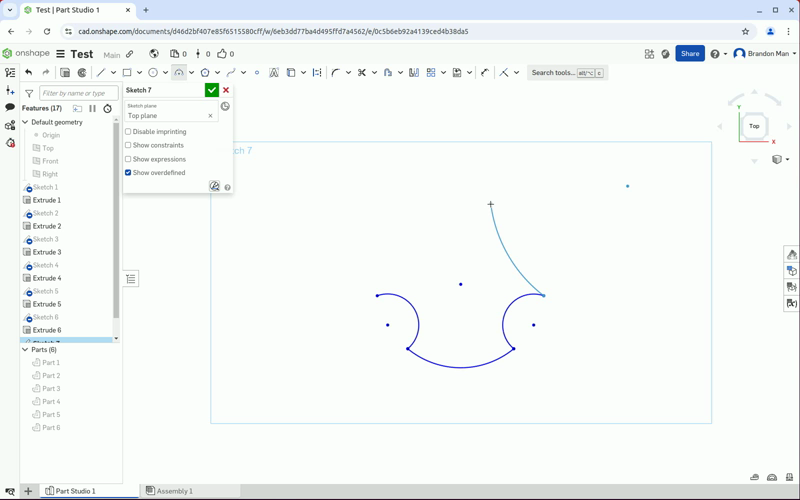
click(490, 203)
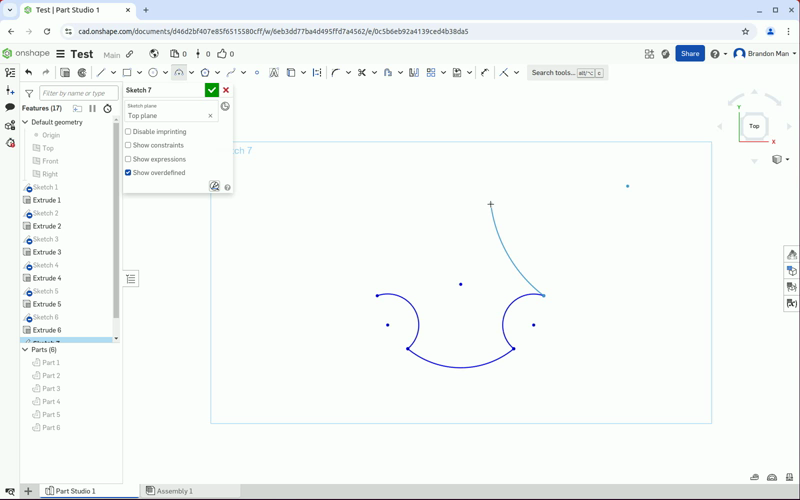
mouse_move(533, 240)
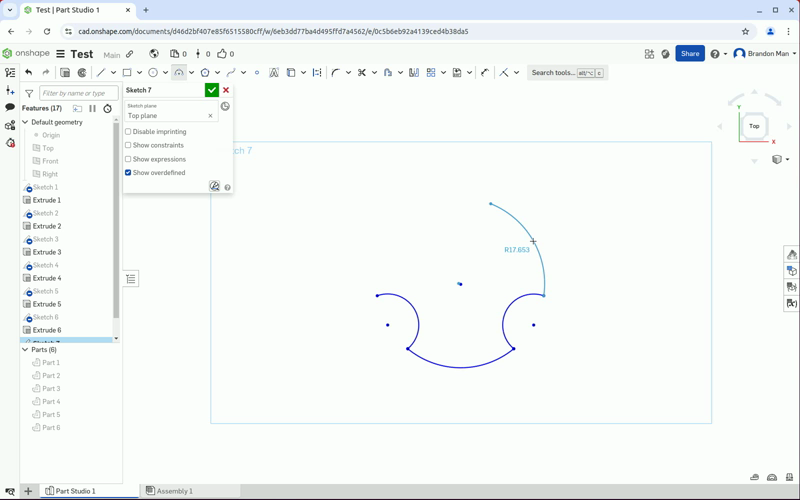
click(533, 240)
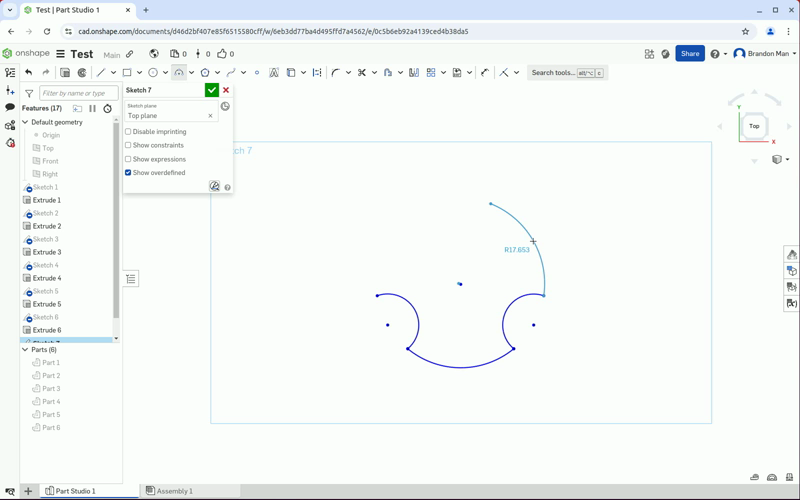
key_up(shift)
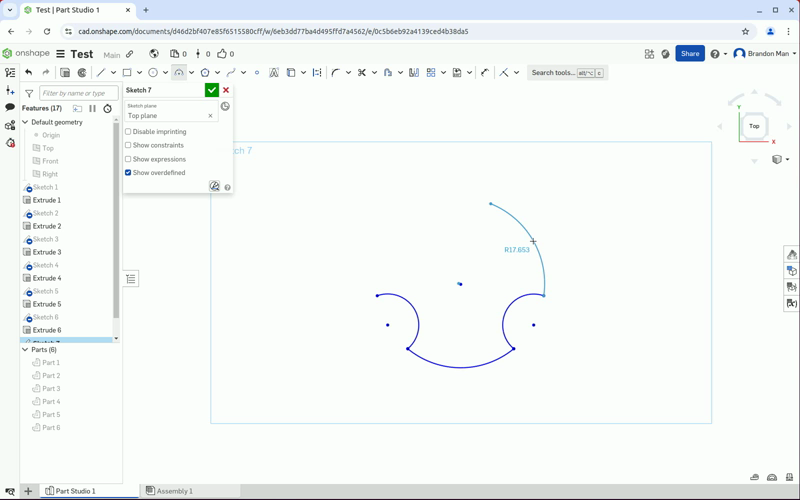
mouse_move(490, 203)
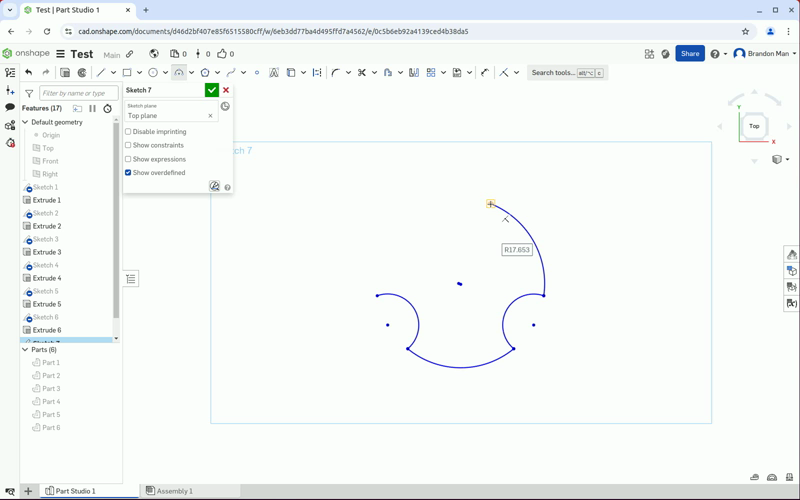
click(490, 203)
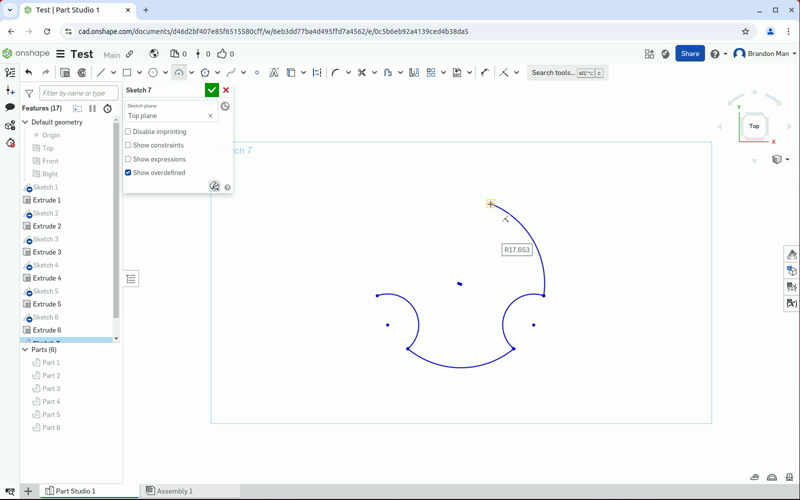
key_down(shift)
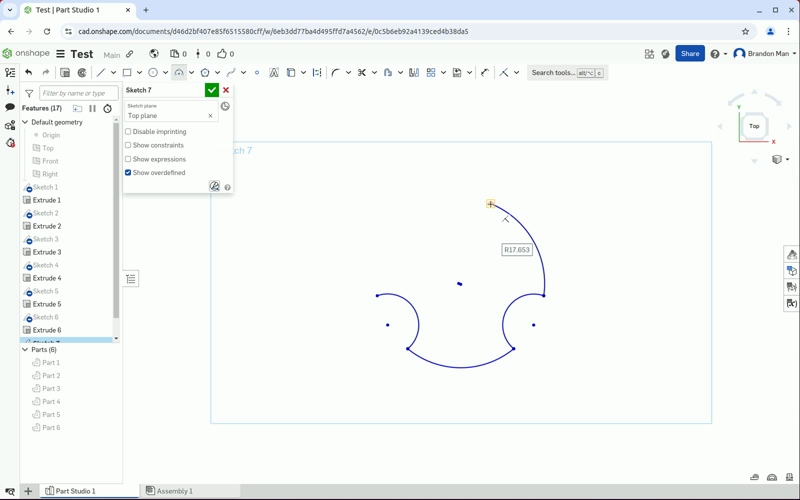
mouse_move(430, 203)
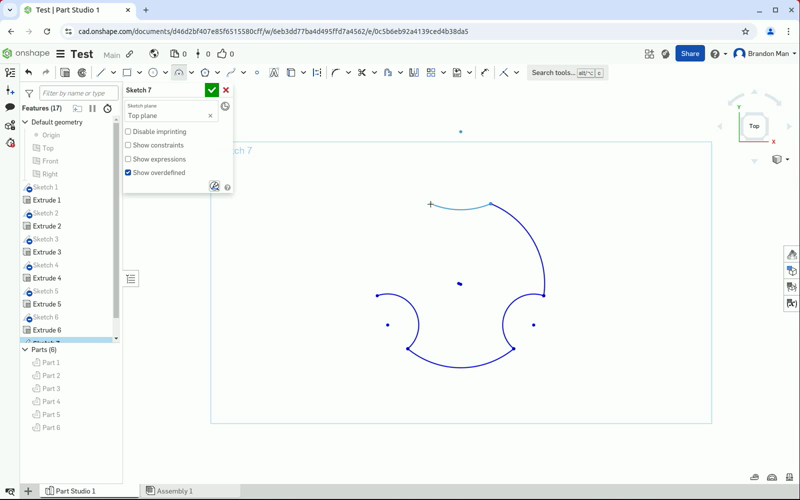
click(430, 203)
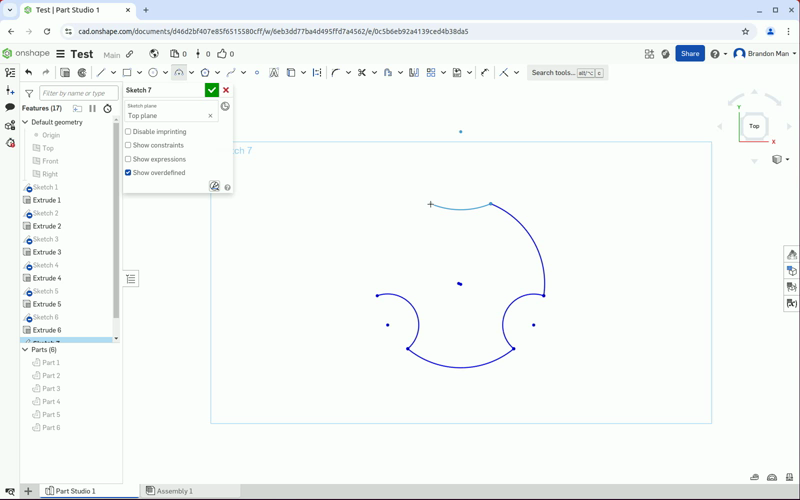
mouse_move(460, 228)
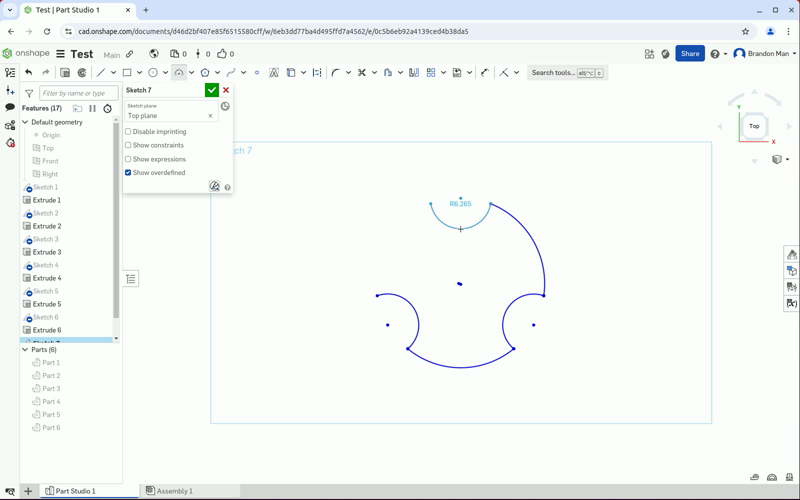
click(460, 228)
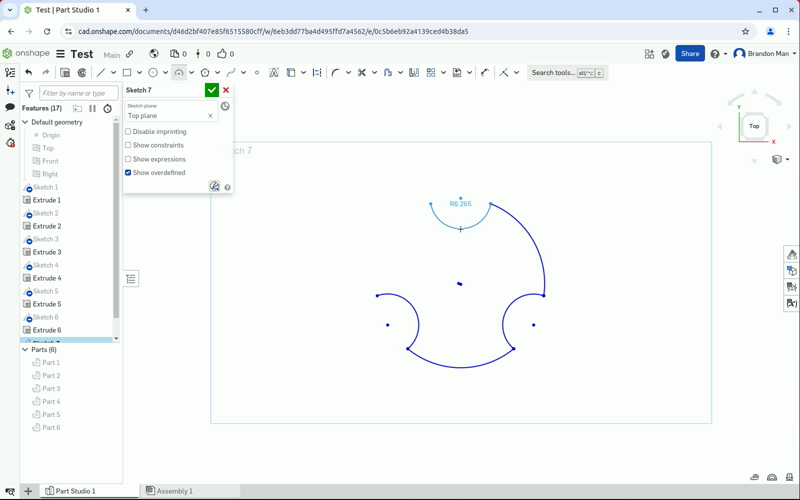
key_up(shift)
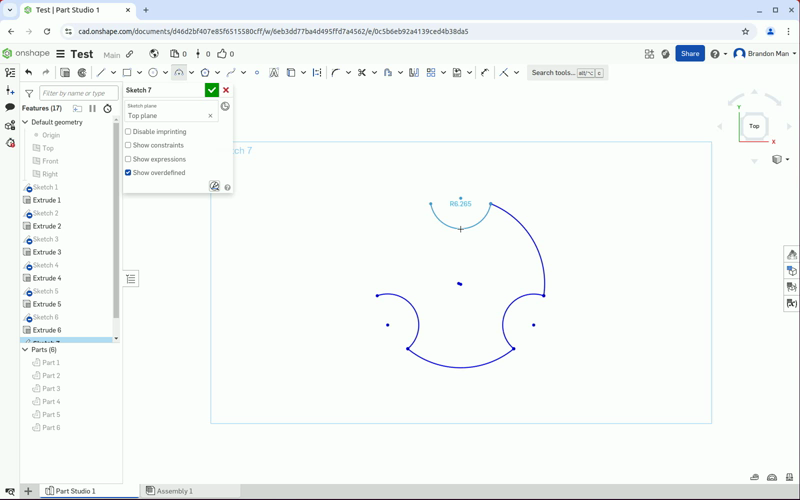
mouse_move(430, 203)
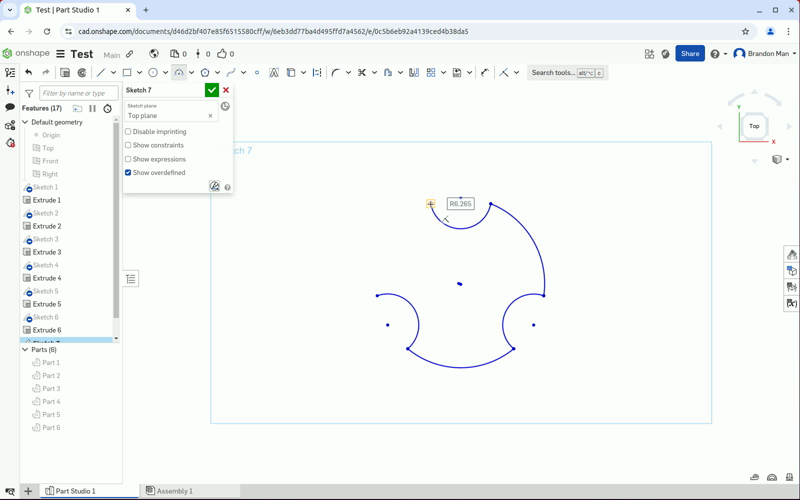
click(430, 203)
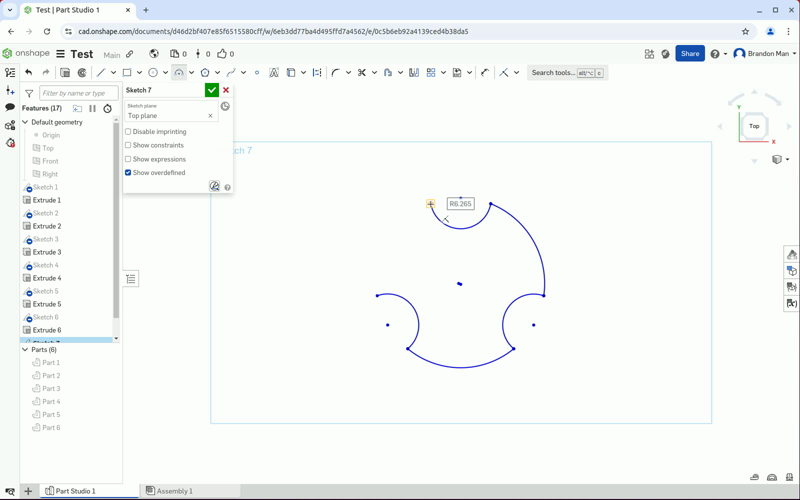
mouse_move(377, 295)
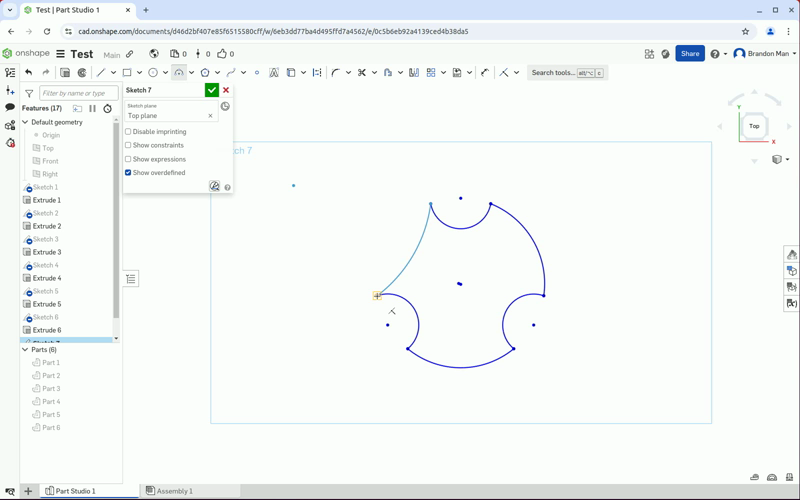
click(377, 295)
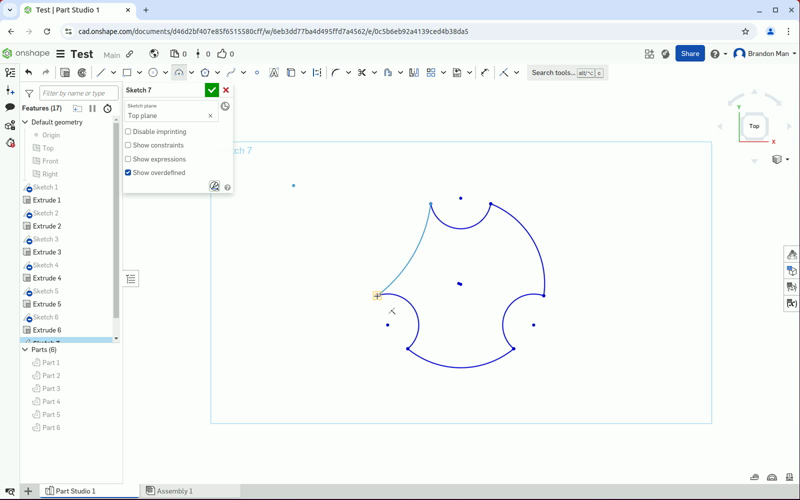
key_down(shift)
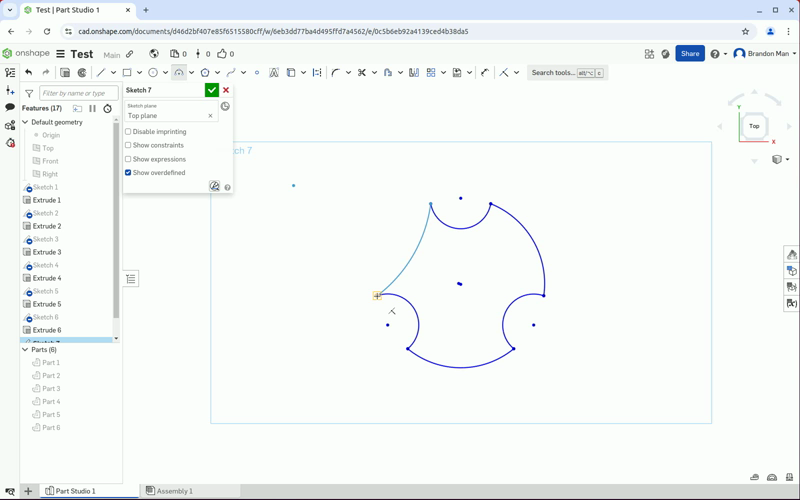
mouse_move(387, 240)
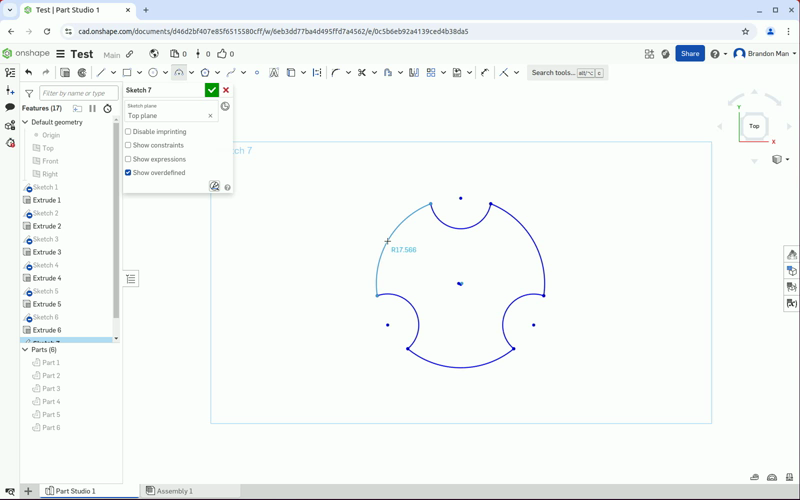
click(387, 240)
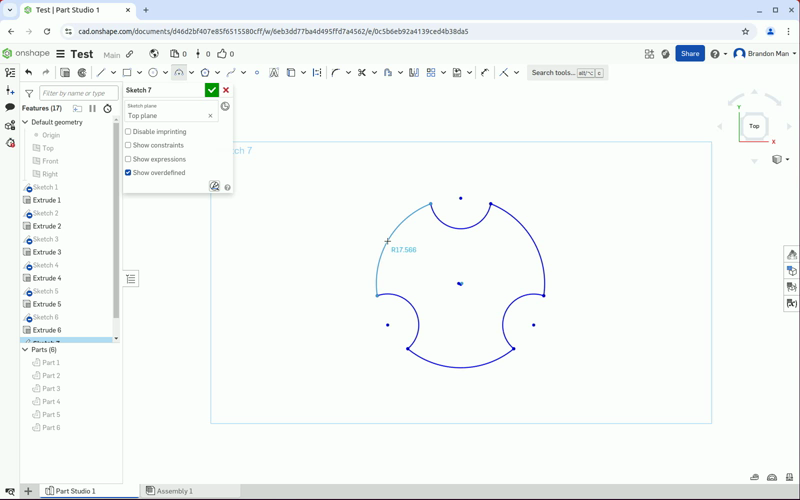
key_up(shift)
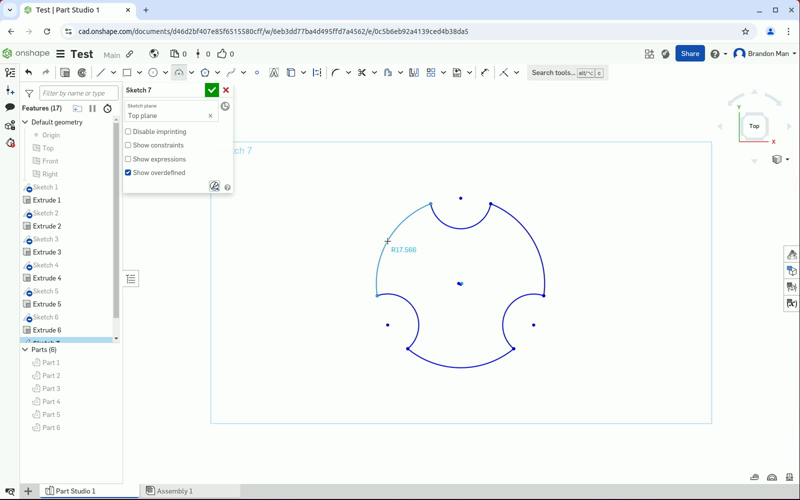
key(esc)
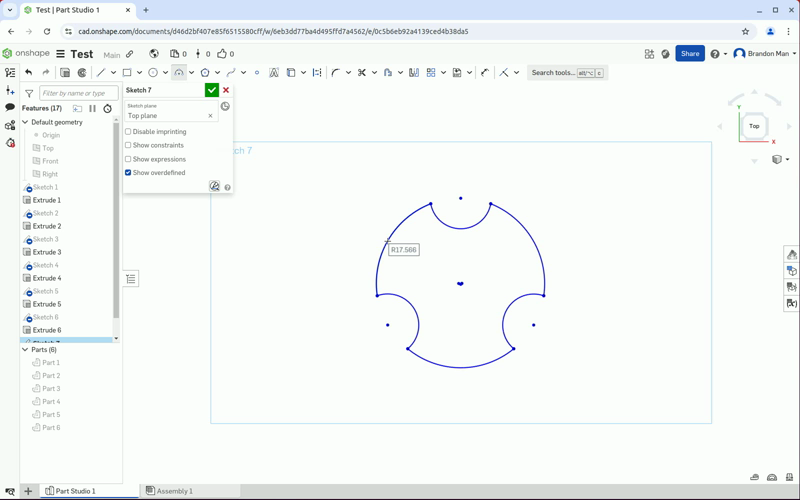
mouse_move(463, 296)
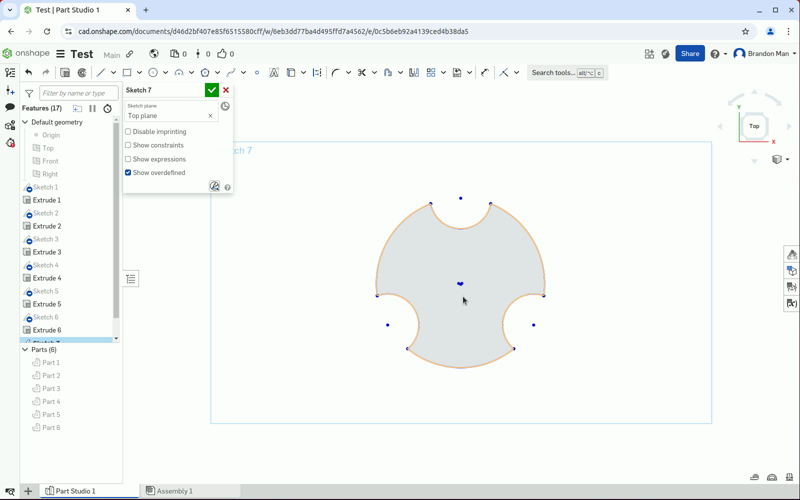
click(463, 296)
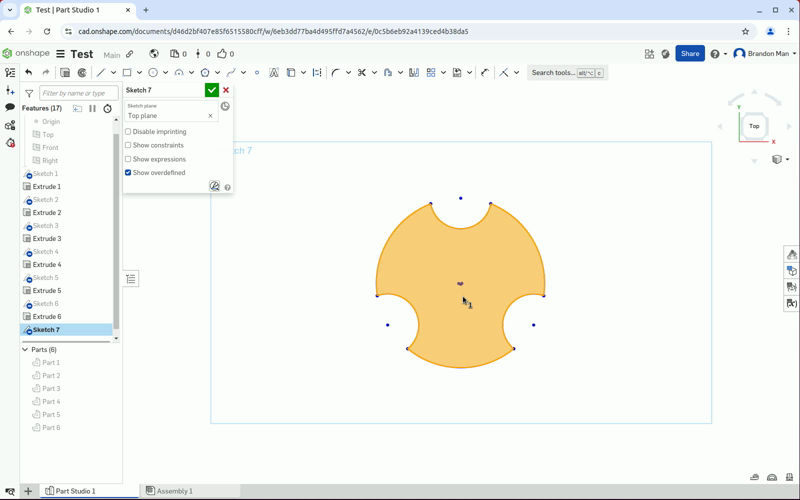
mouse_move(73, 352)
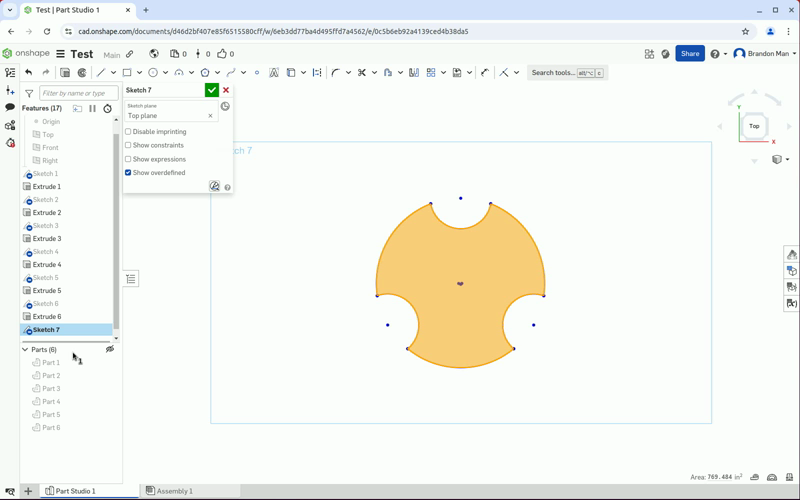
key(shift+y)
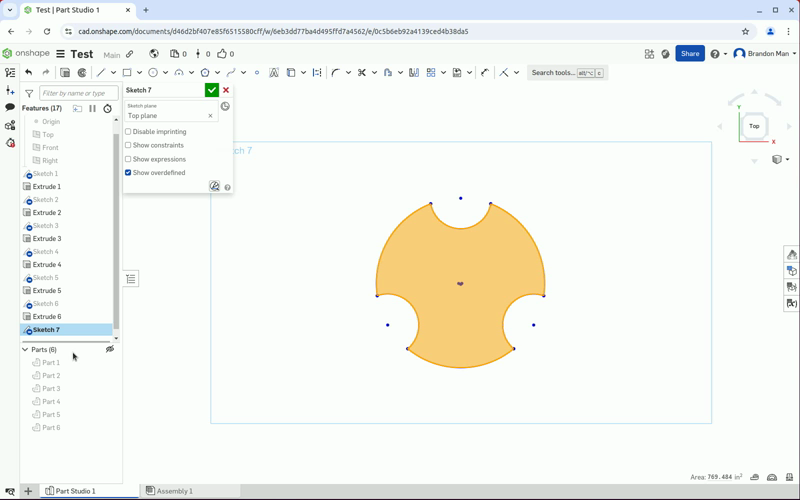
key(shift+e)
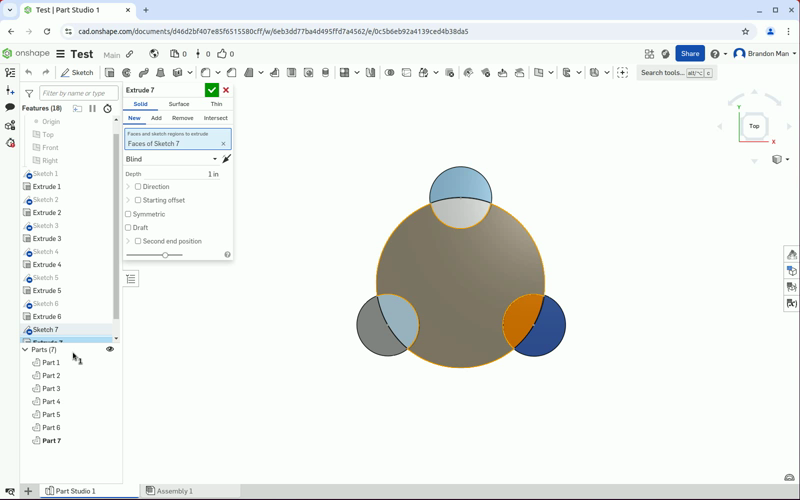
mouse_move(143, 106)
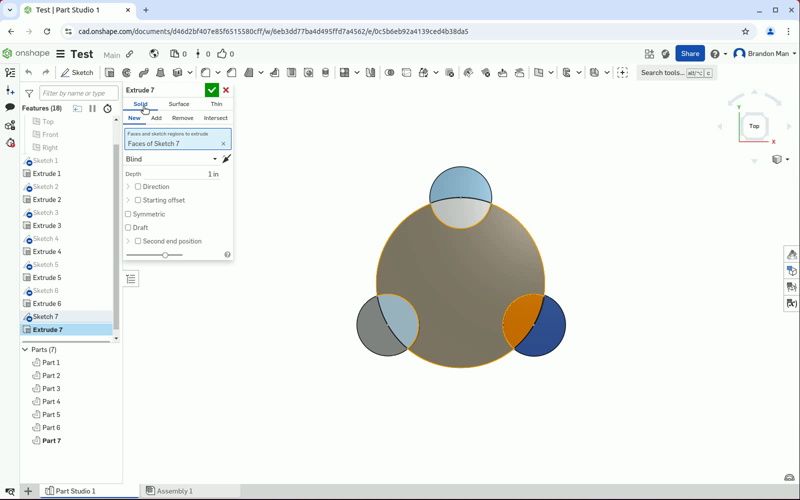
click(143, 106)
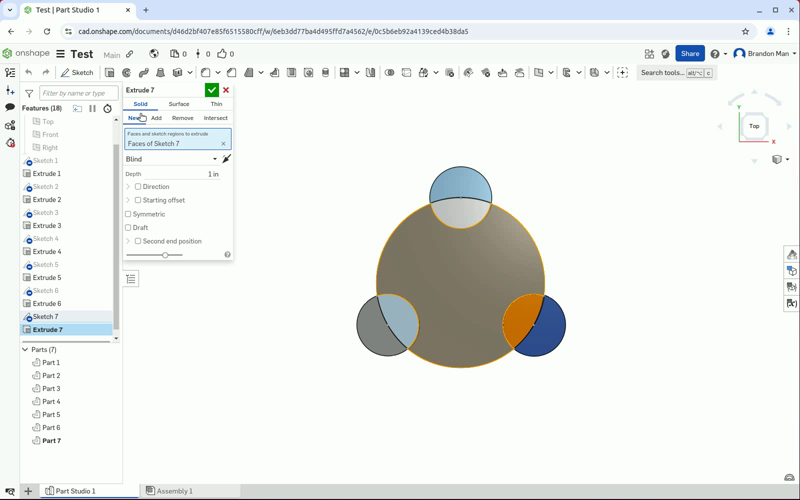
mouse_move(137, 120)
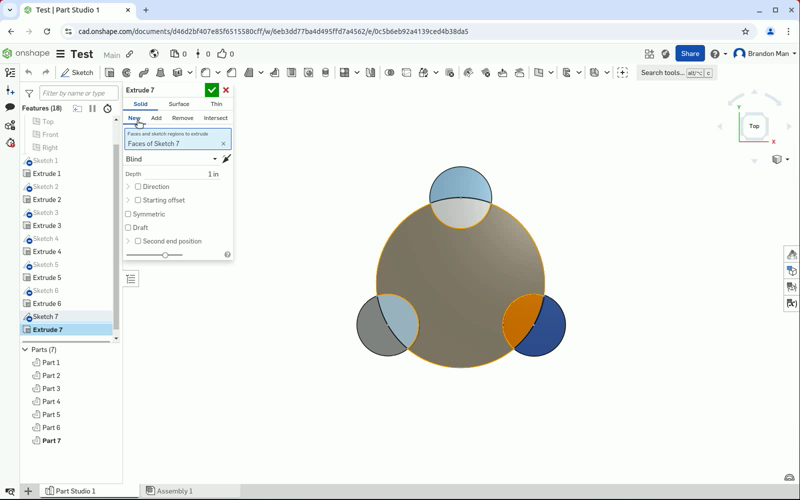
click(137, 120)
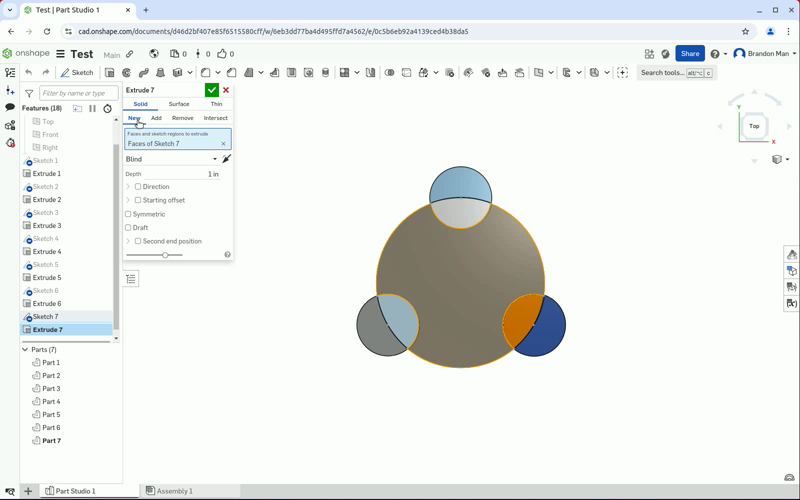
key(tab, 4)
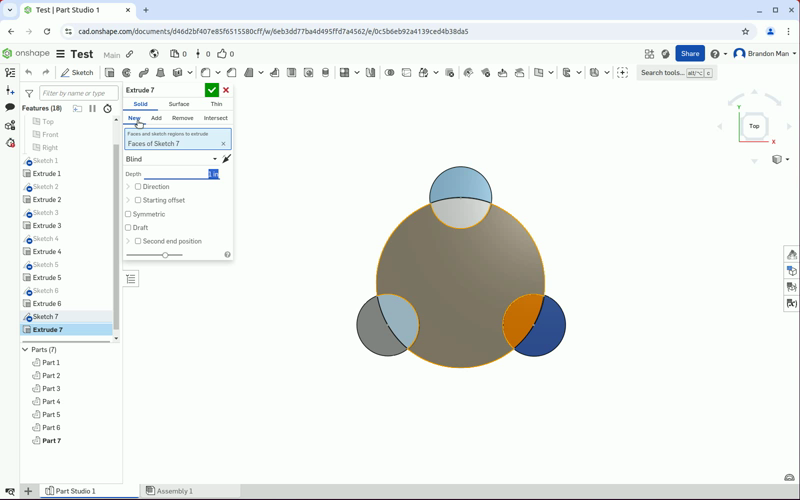
text(1.685)
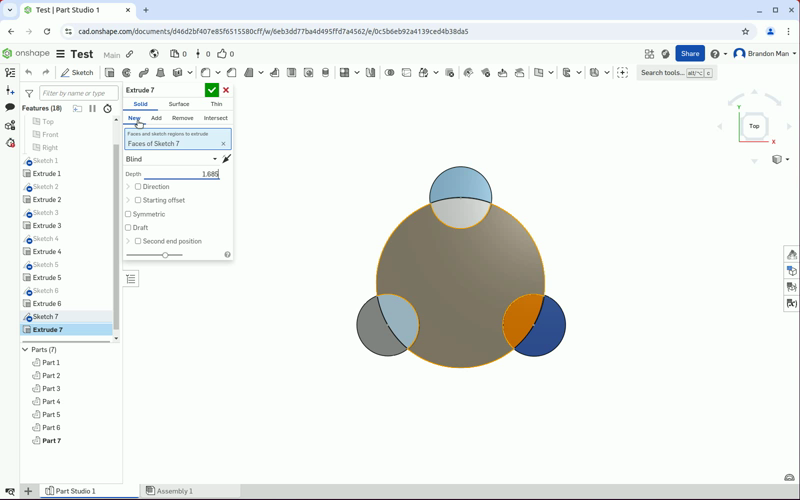
key(enter)
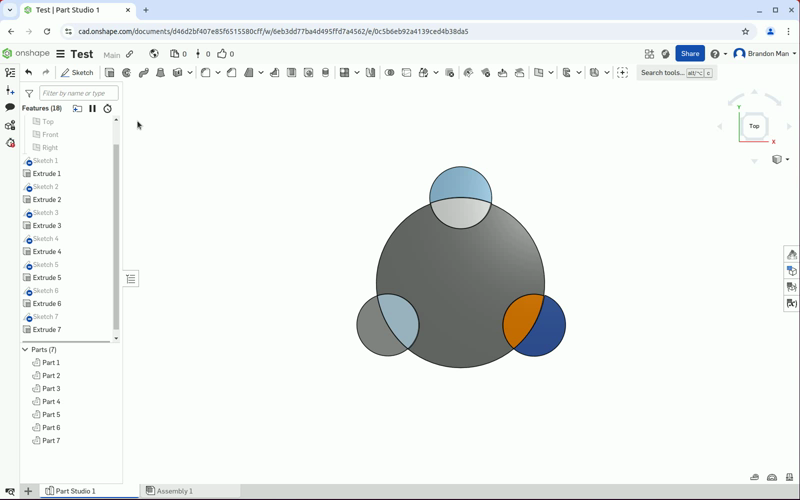
key(shift+h)
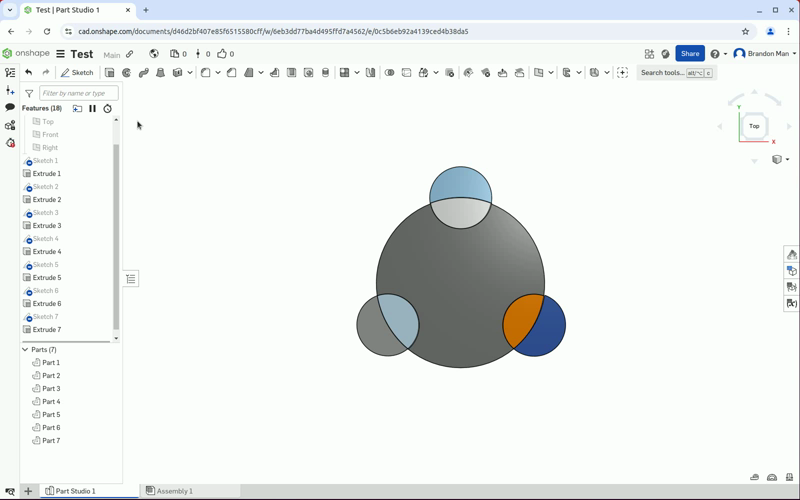
key(shift+h)
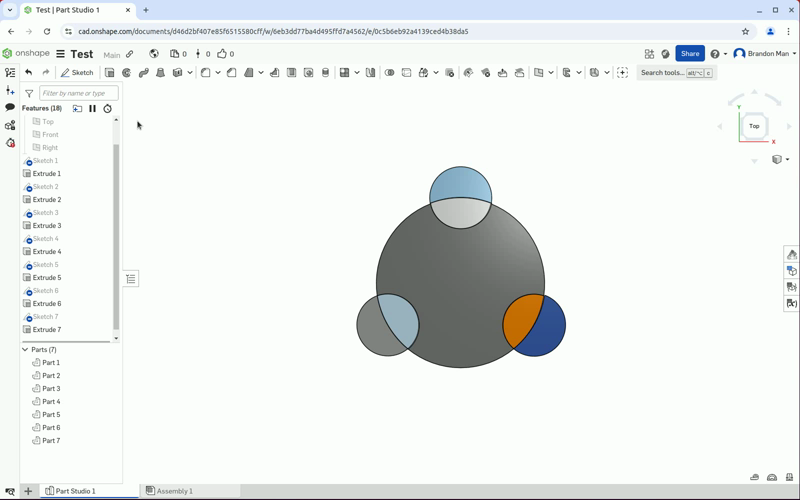
mouse_move(69, 163)
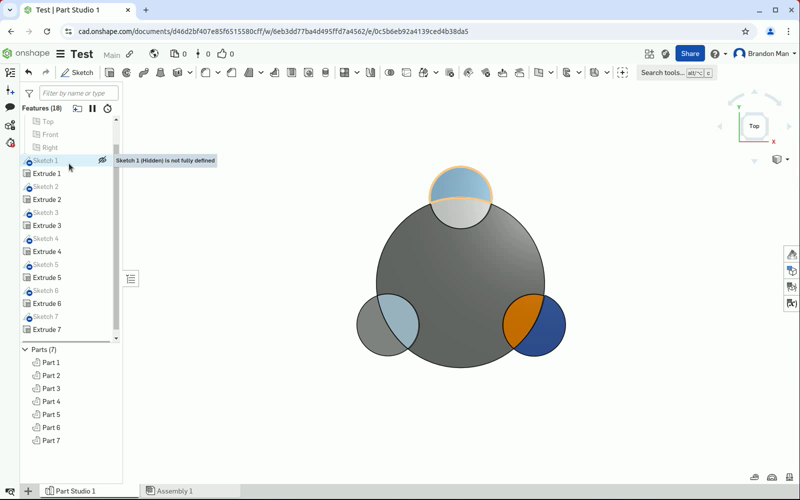
click(69, 163)
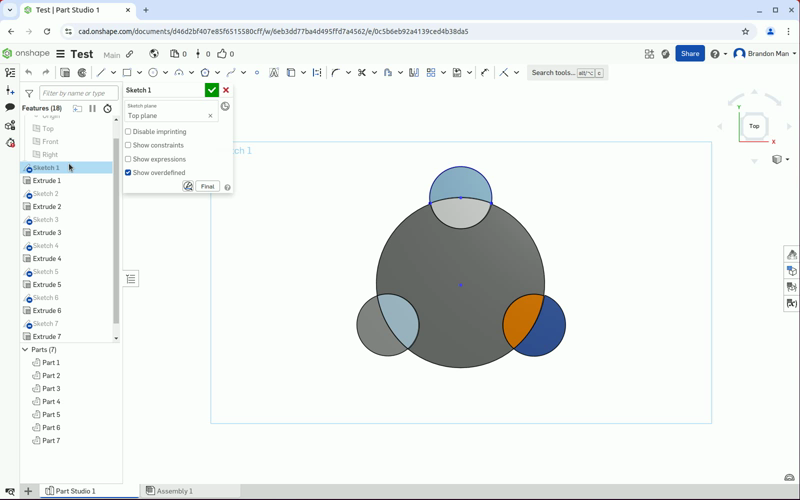
mouse_move(229, 92)
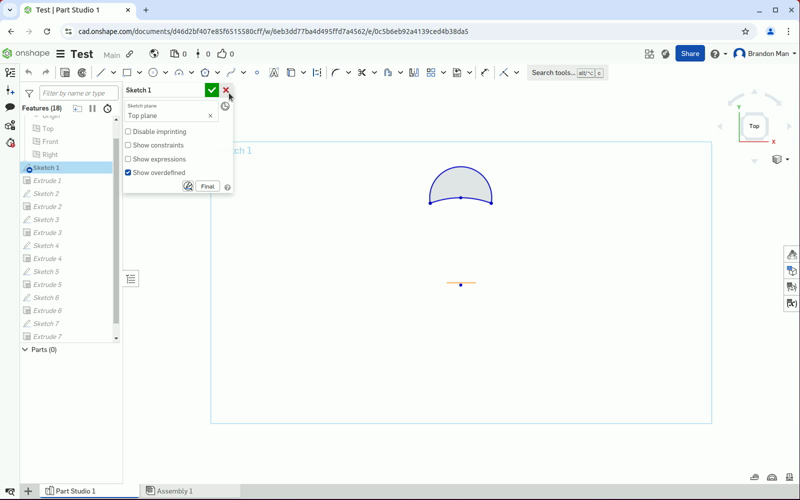
click(229, 92)
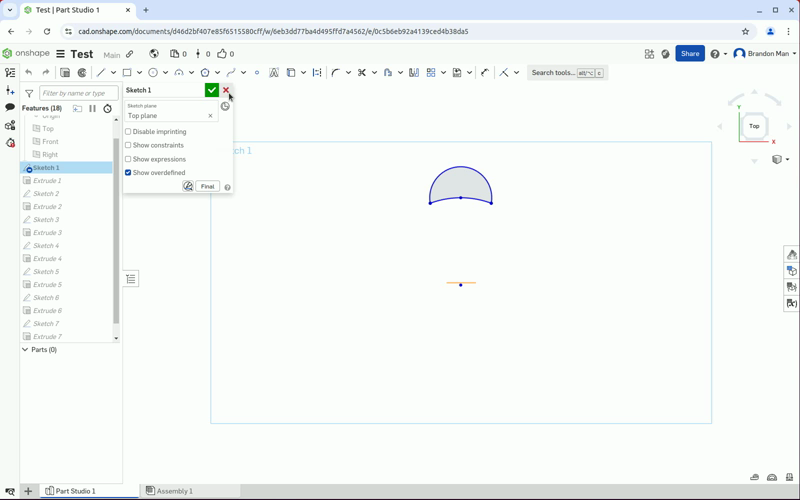
key(shift+s)
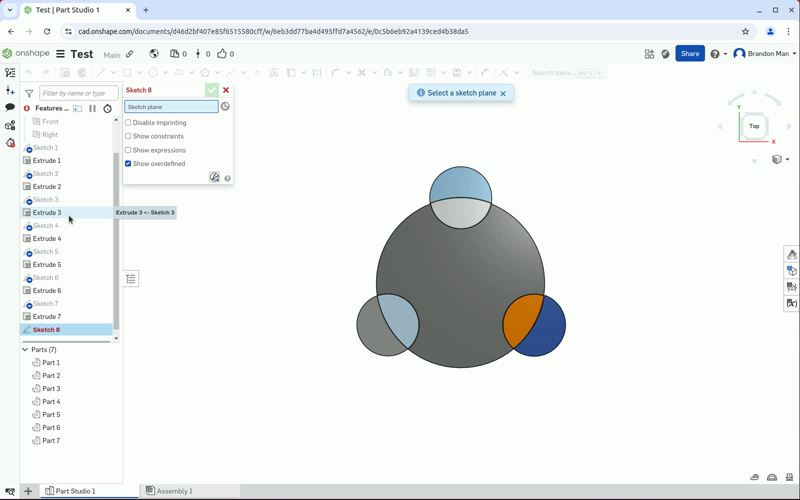
scroll(3)
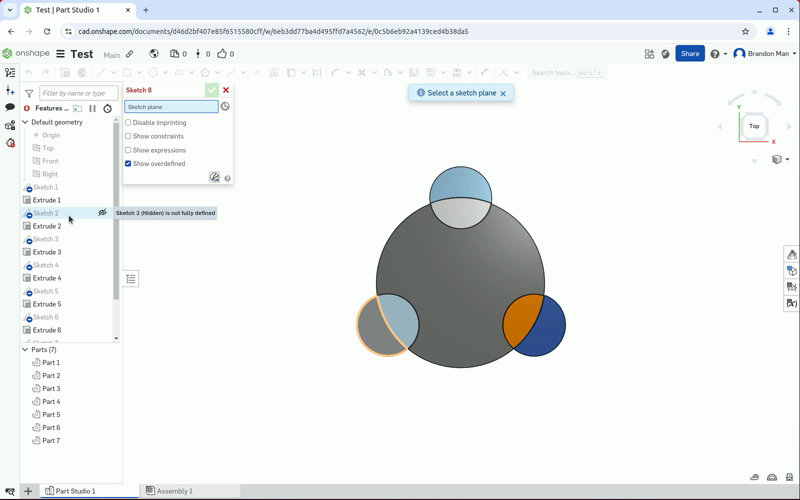
mouse_move(69, 150)
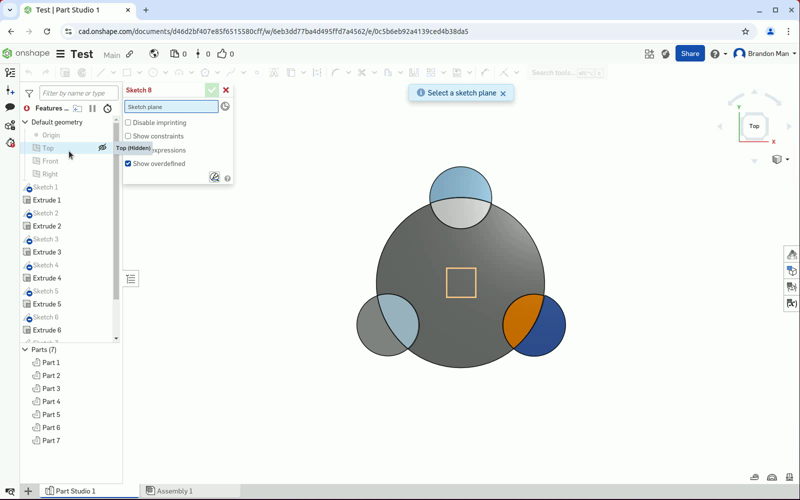
click(69, 150)
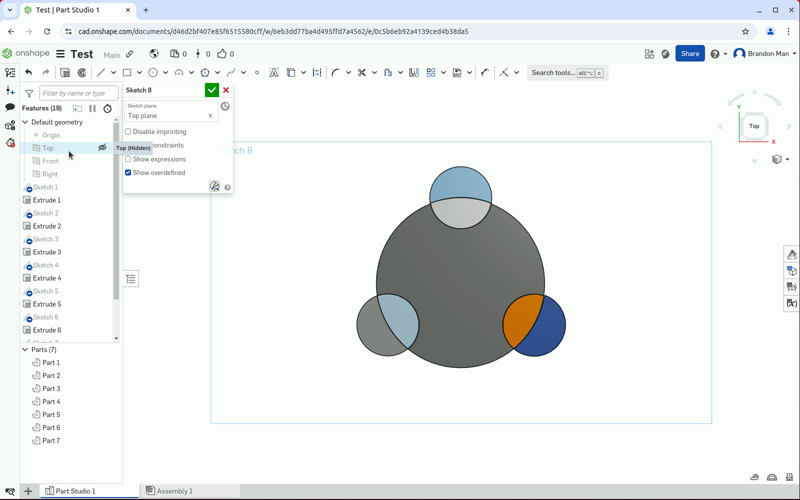
mouse_move(73, 352)
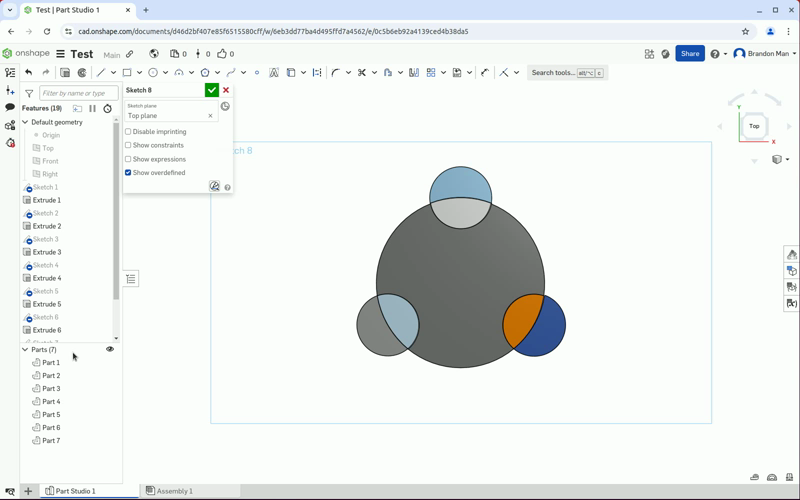
key(y)
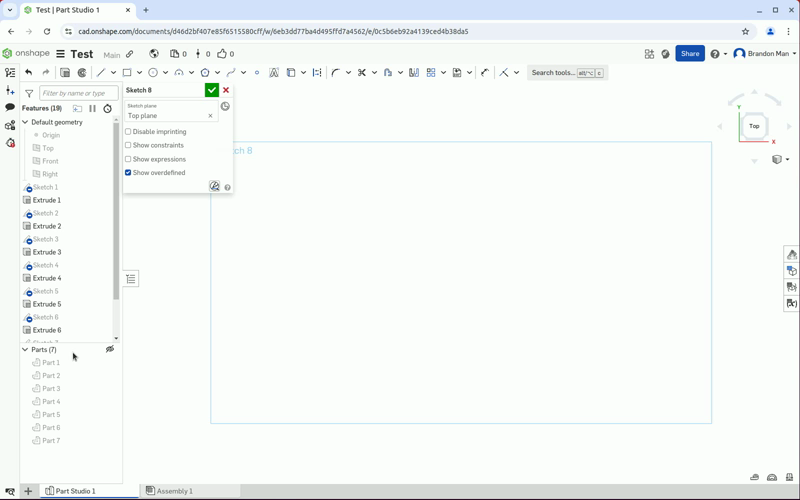
key(a)
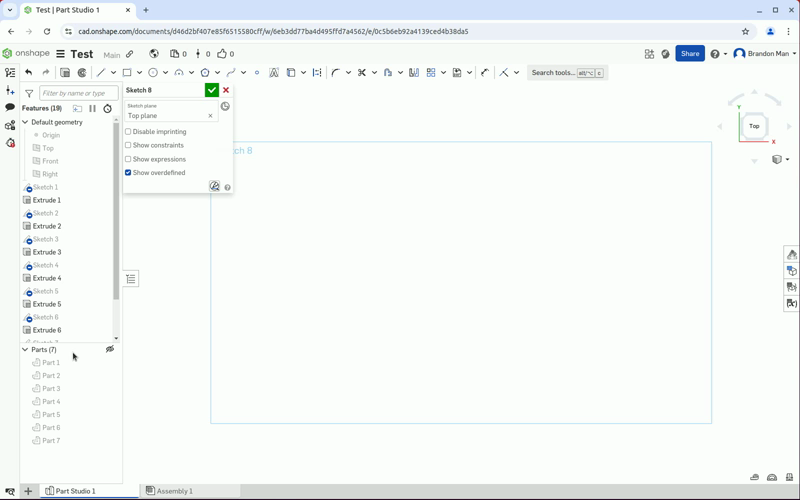
key_down(shift)
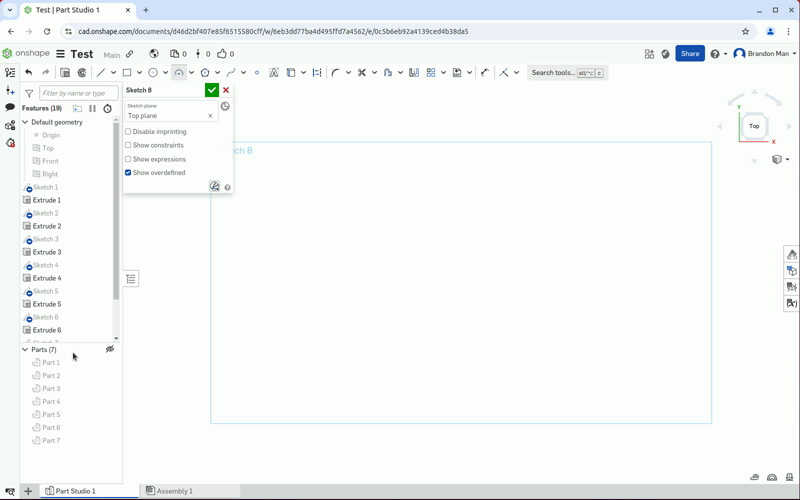
mouse_move(398, 304)
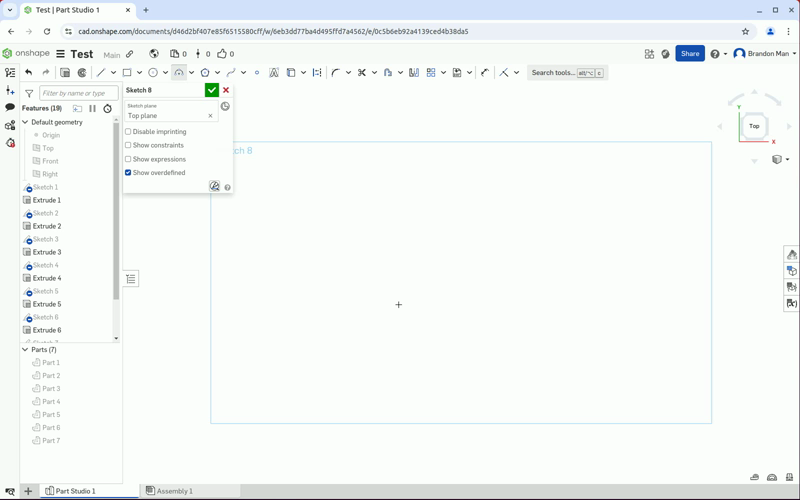
click(398, 304)
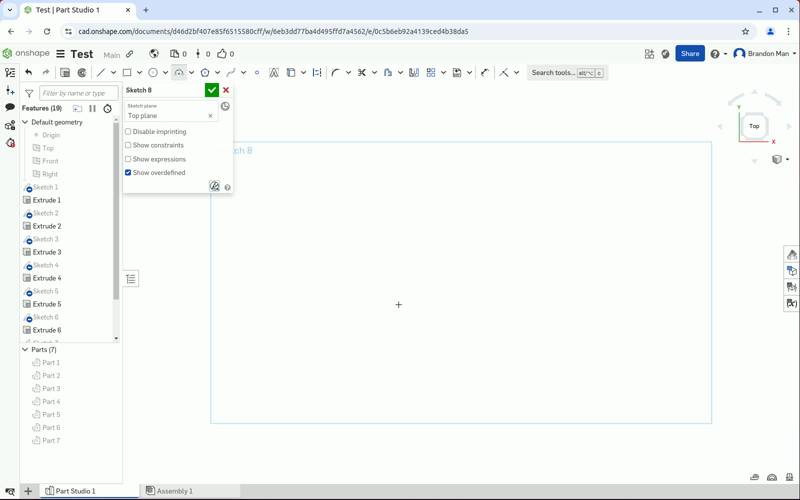
key_up(shift)
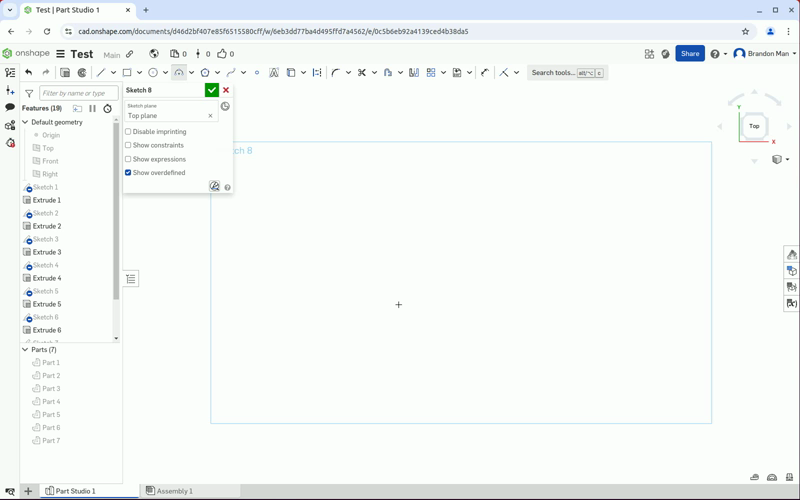
key_down(shift)
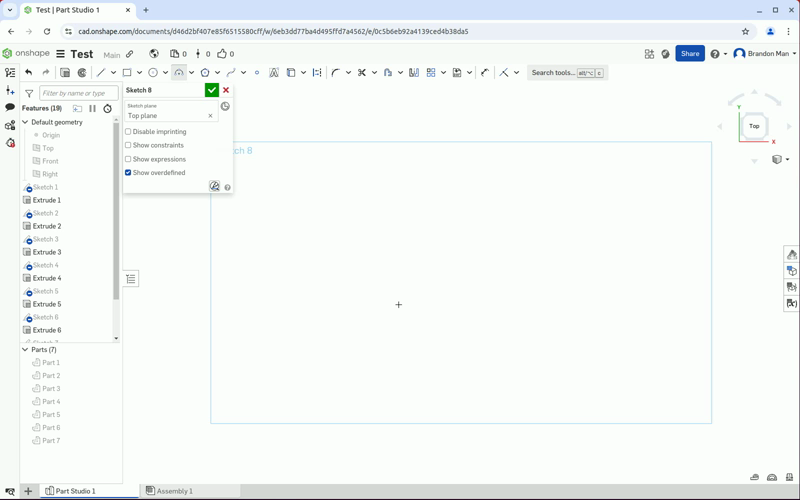
mouse_move(439, 344)
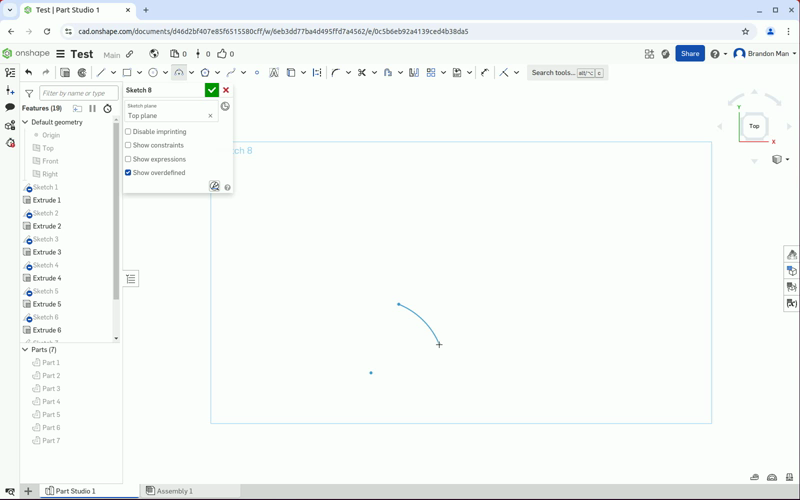
click(439, 344)
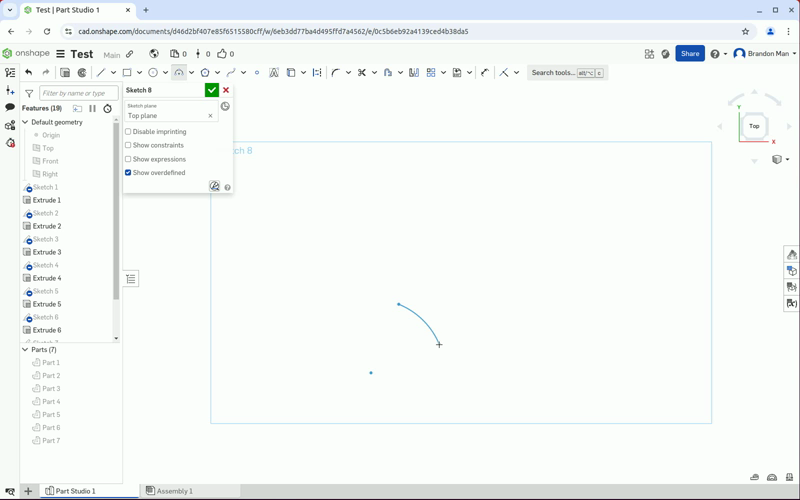
mouse_move(410, 332)
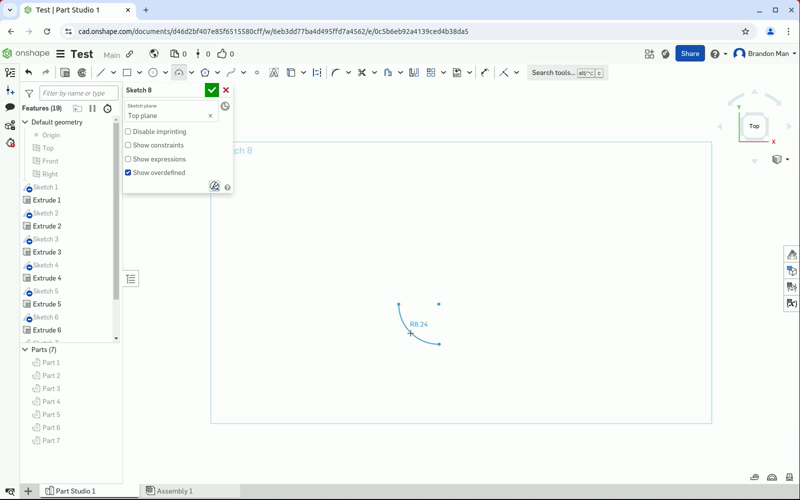
click(410, 332)
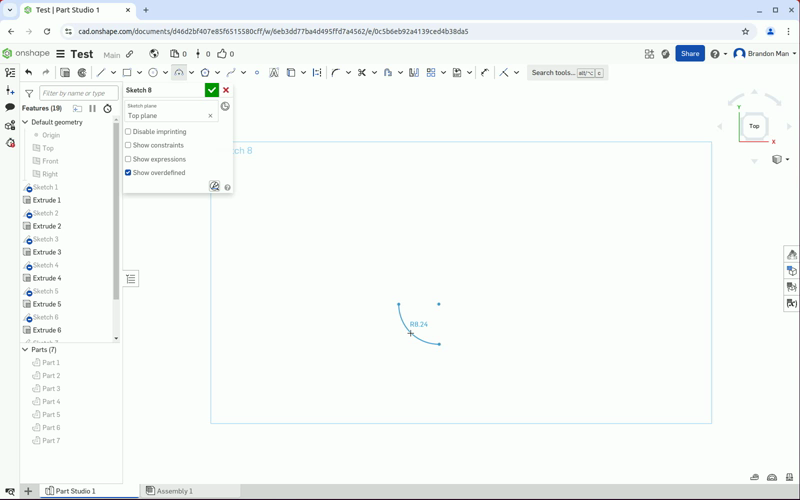
key_up(shift)
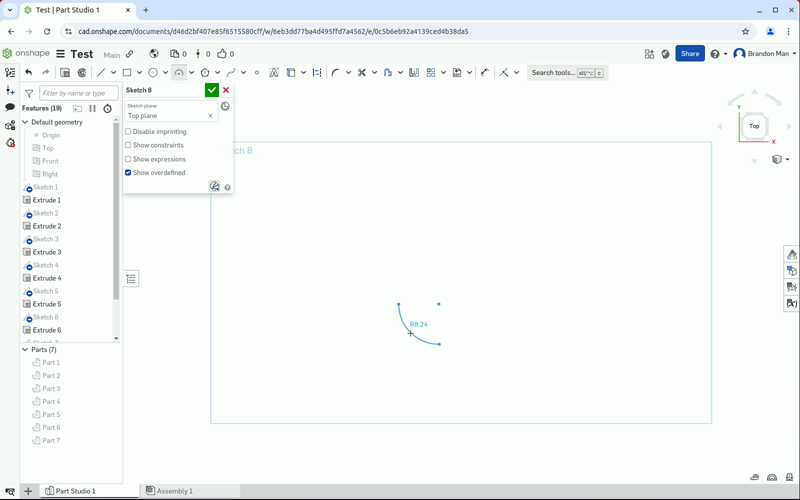
key(esc)
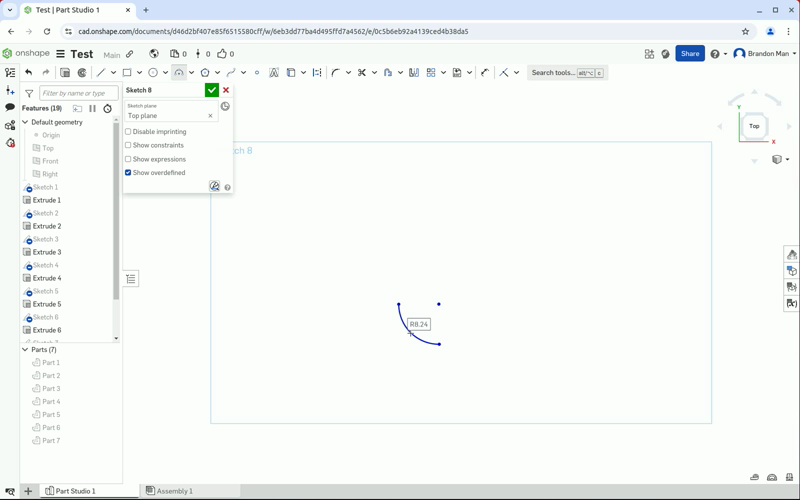
key(l)
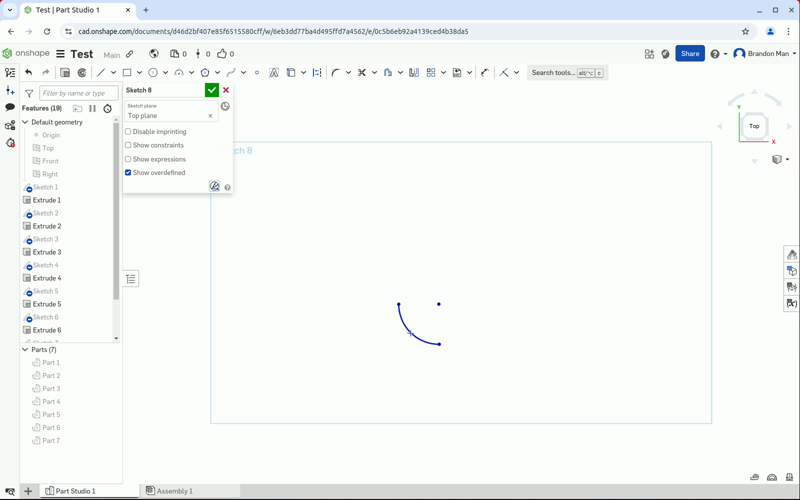
mouse_move(439, 344)
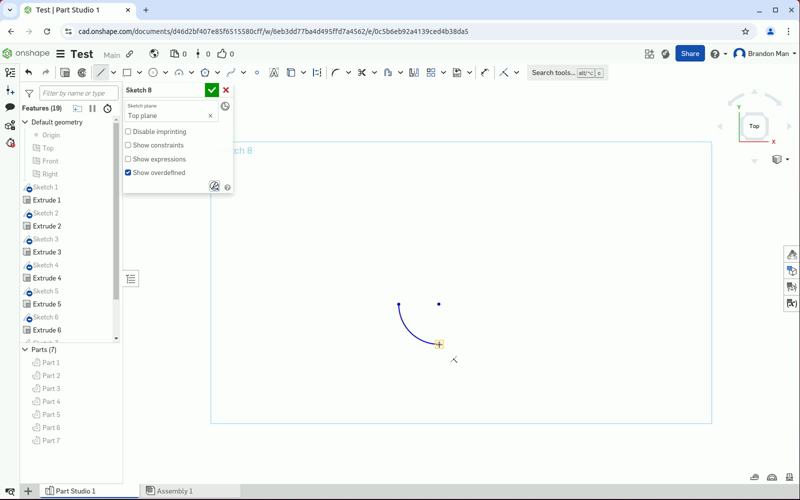
click(439, 344)
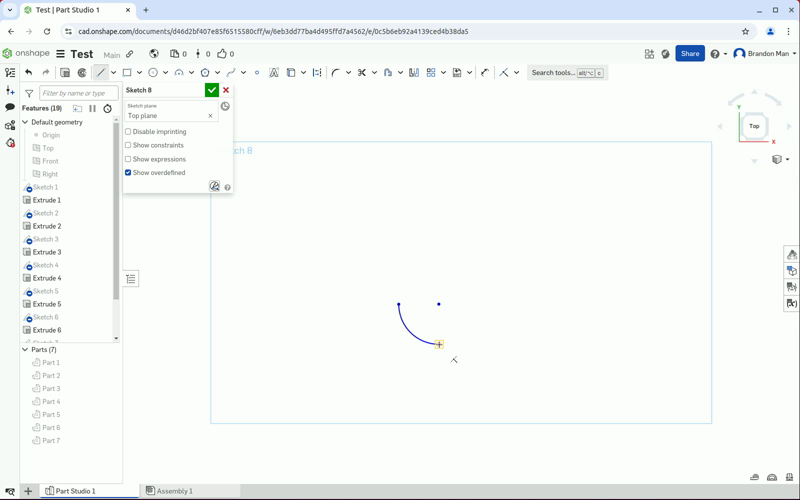
key_down(shift)
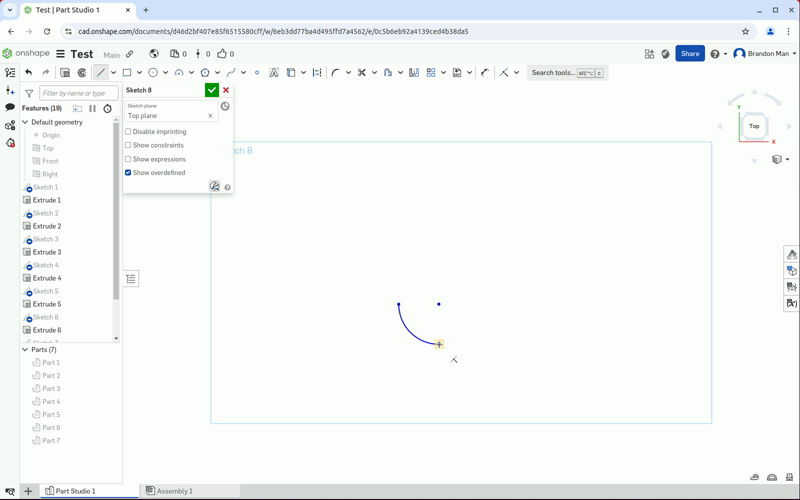
mouse_move(469, 344)
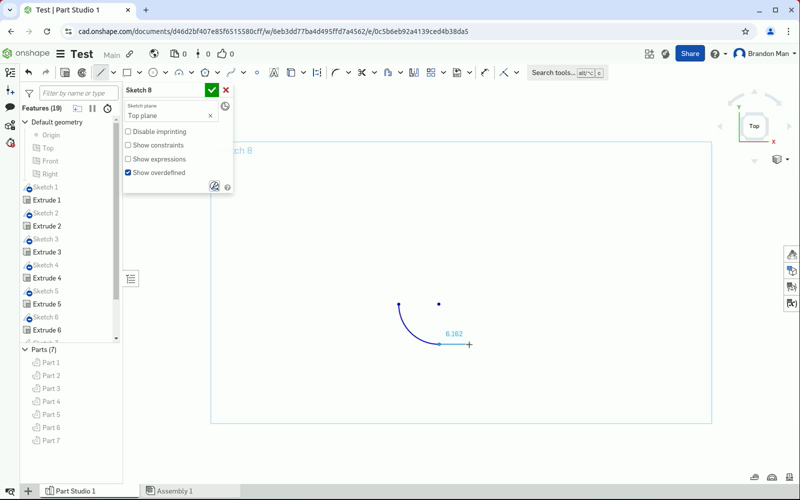
mouse_move(482, 344)
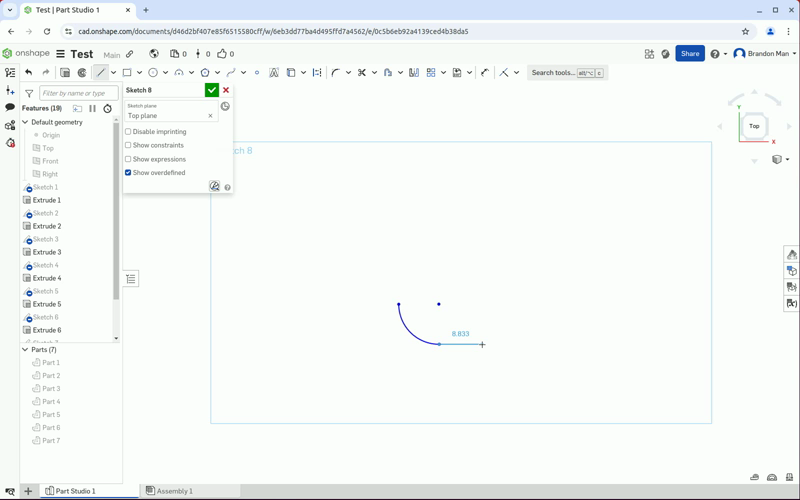
click(482, 344)
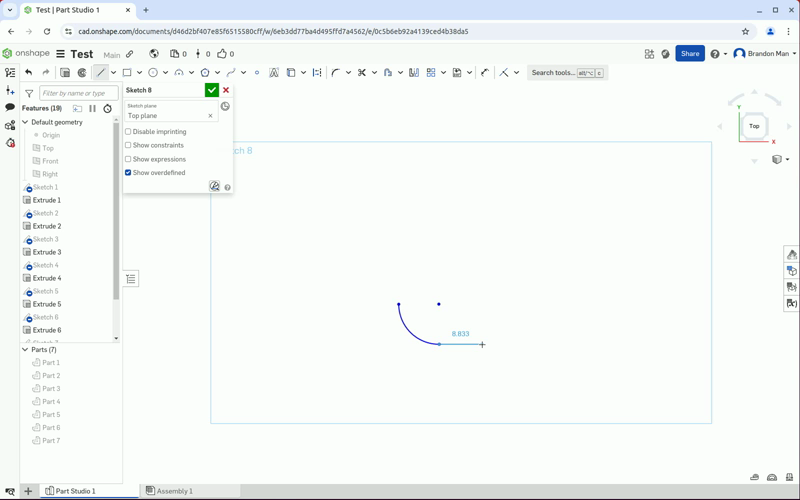
key_up(shift)
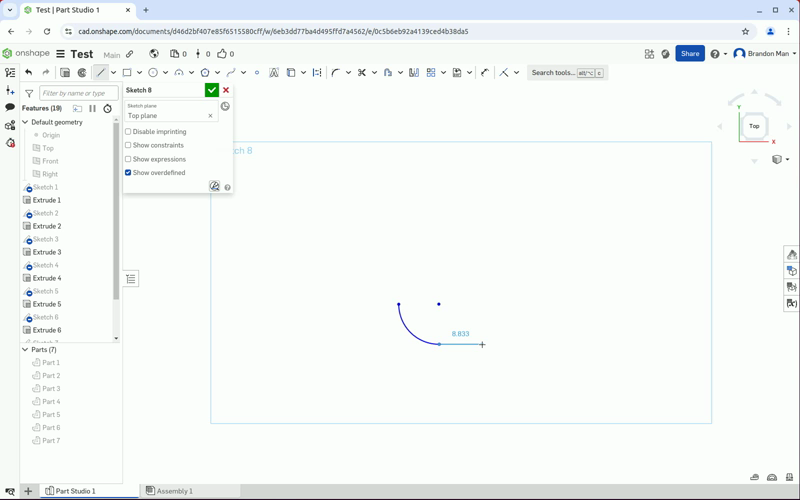
key(esc)
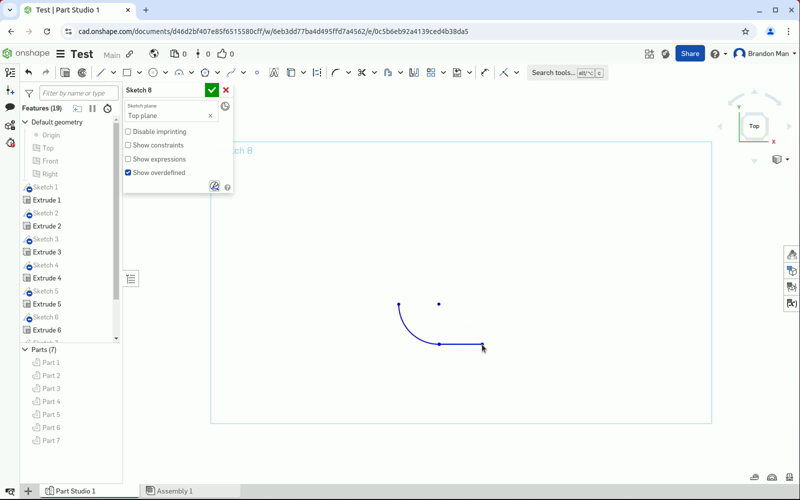
key(a)
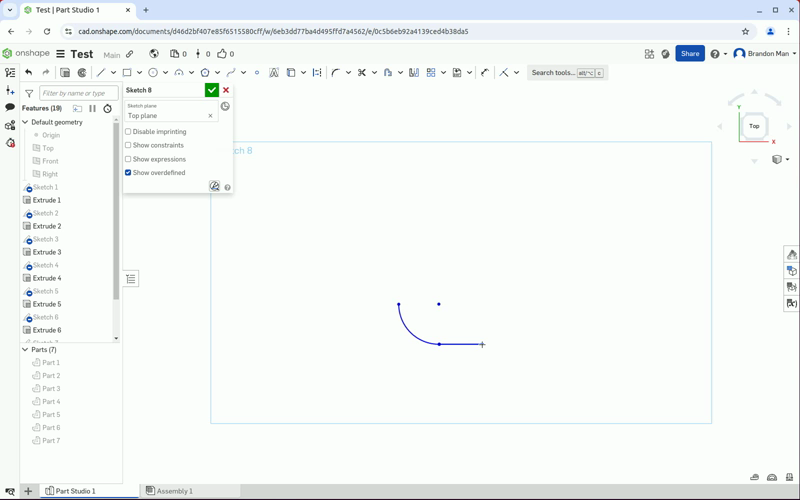
mouse_move(482, 344)
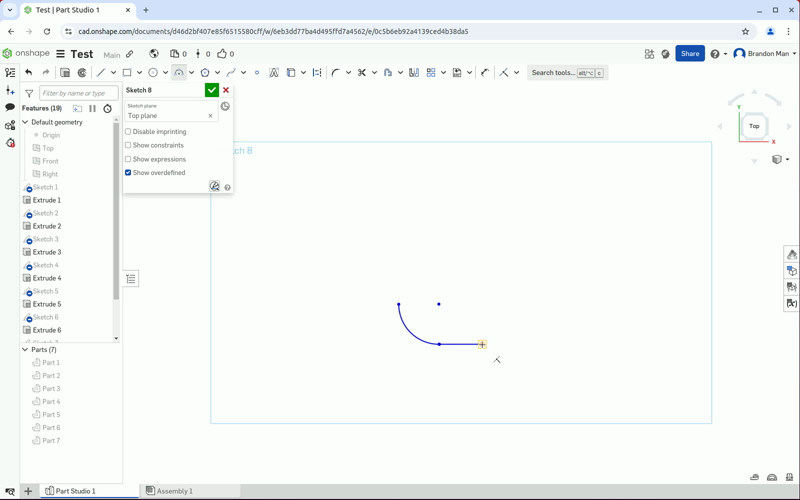
click(482, 344)
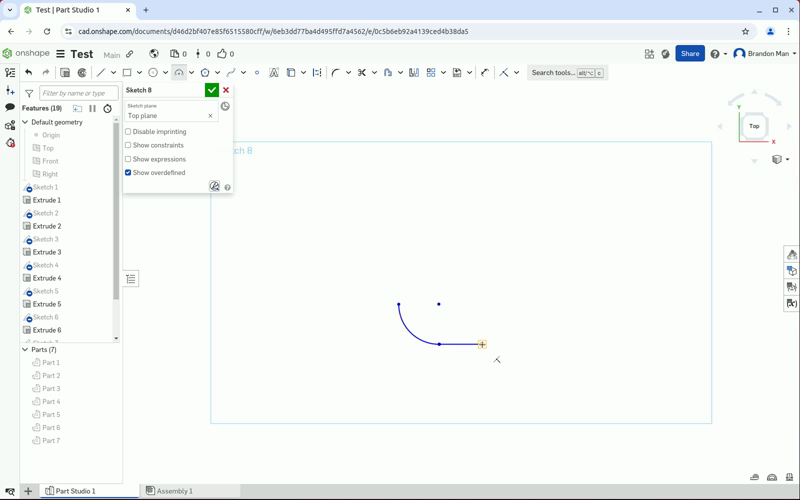
key_down(shift)
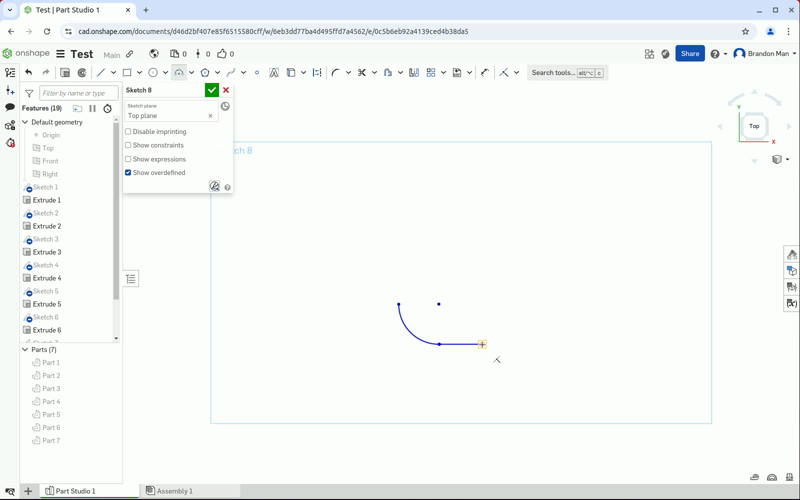
mouse_move(522, 304)
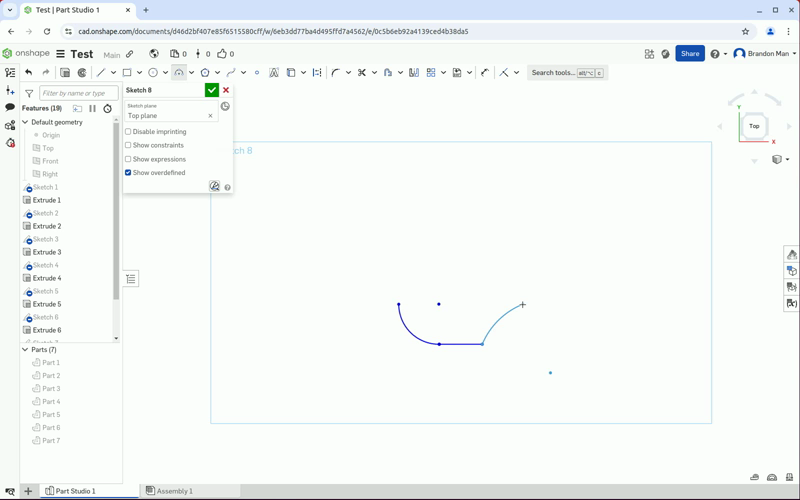
click(522, 304)
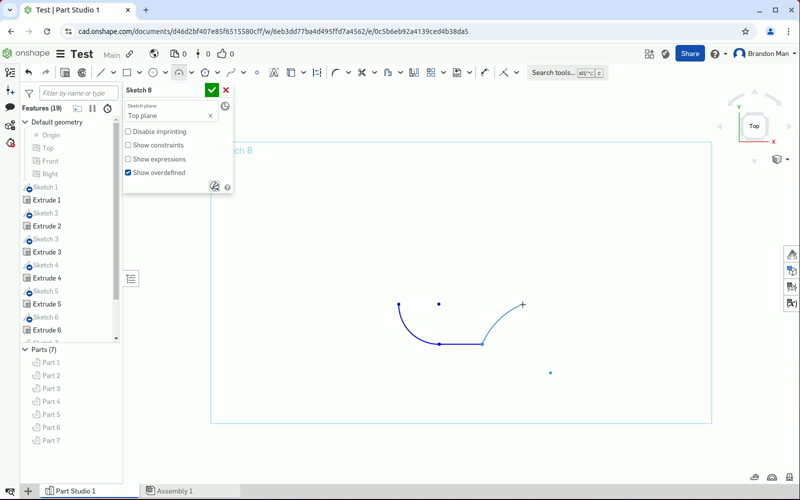
mouse_move(510, 332)
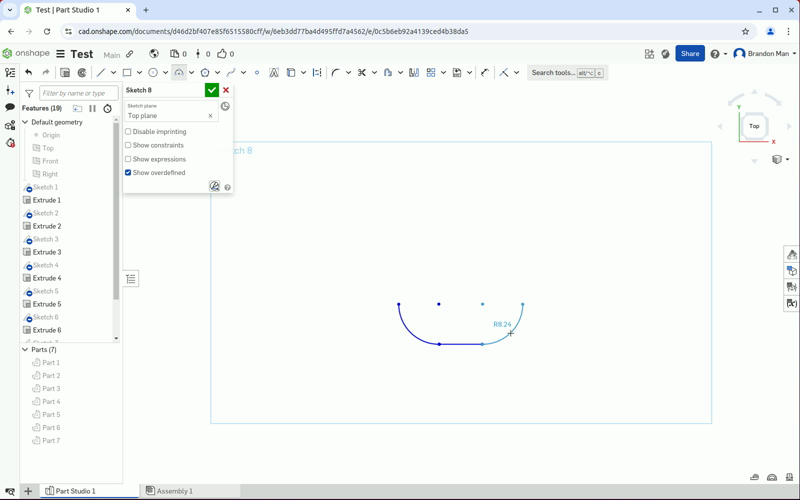
click(510, 332)
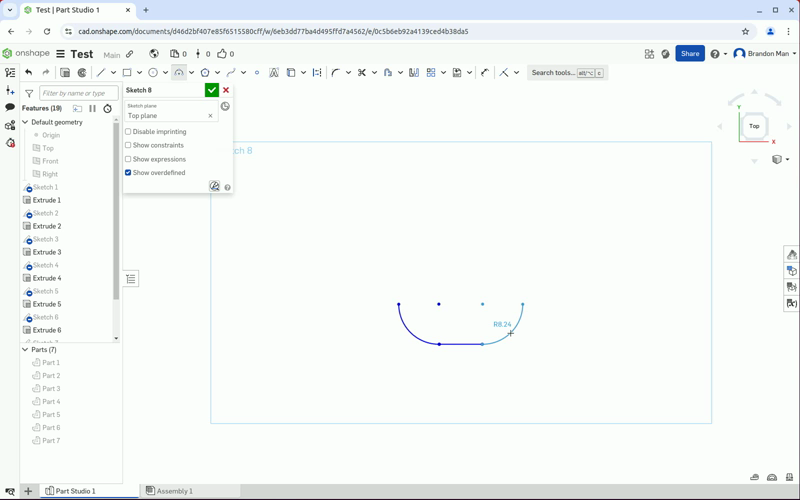
key_up(shift)
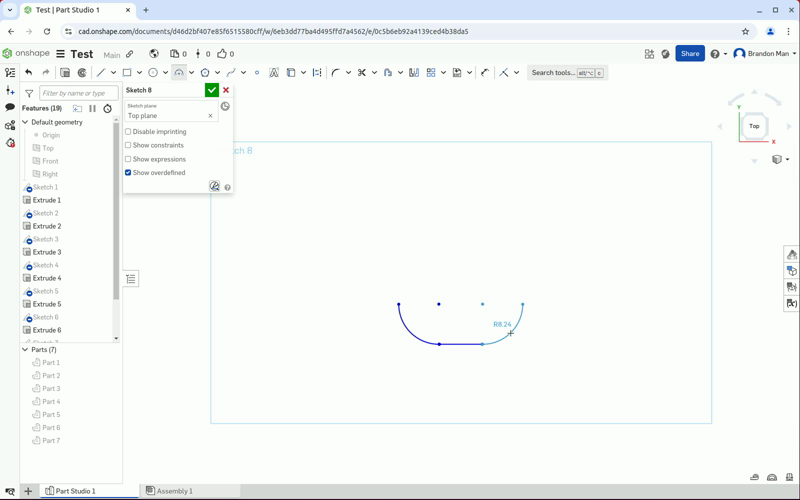
key(esc)
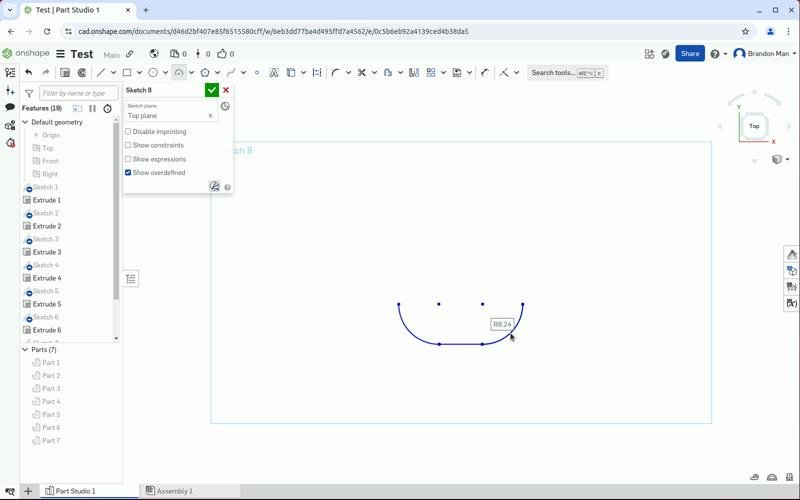
key(l)
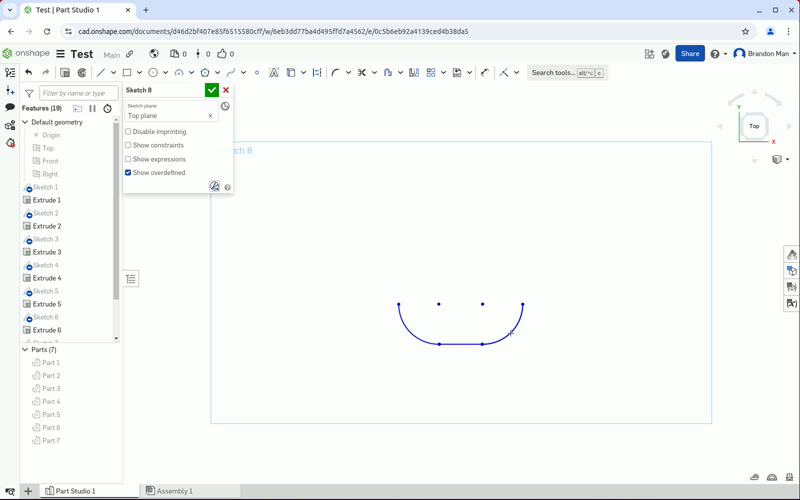
mouse_move(522, 304)
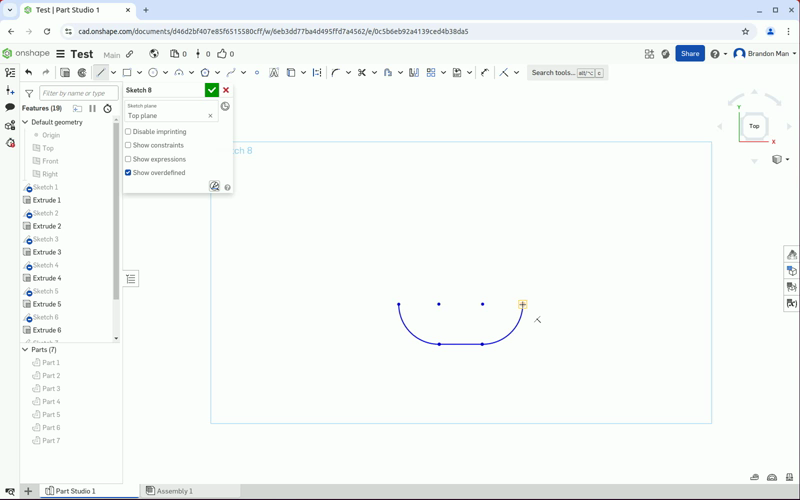
click(522, 304)
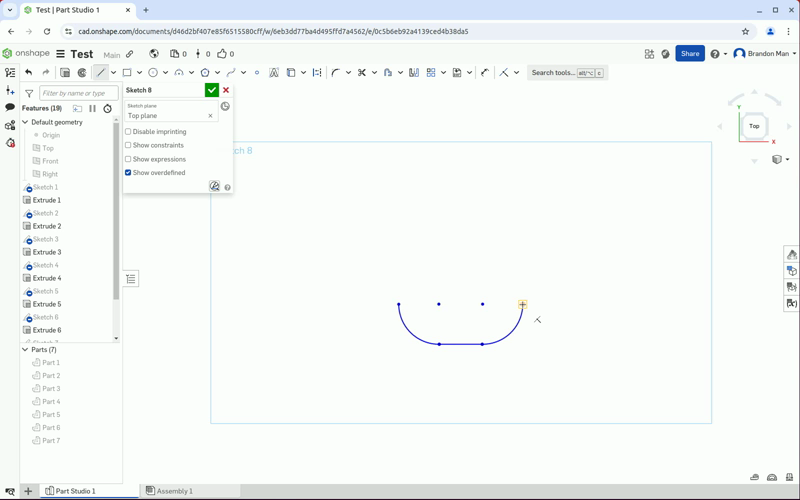
key_down(shift)
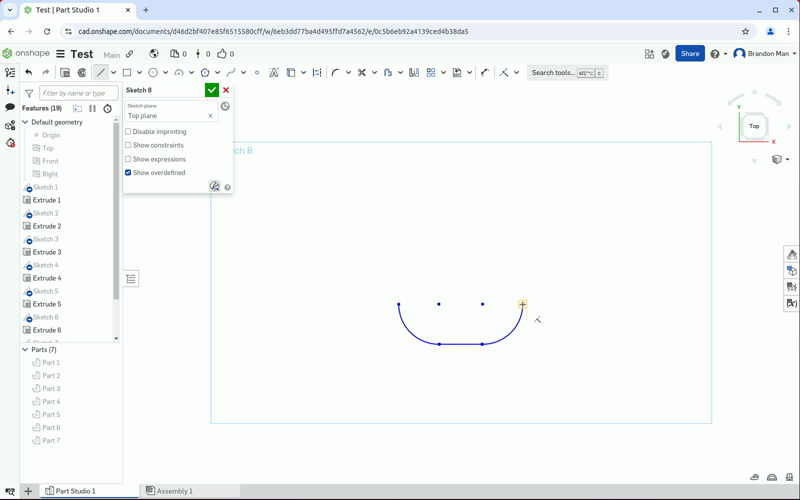
mouse_move(552, 304)
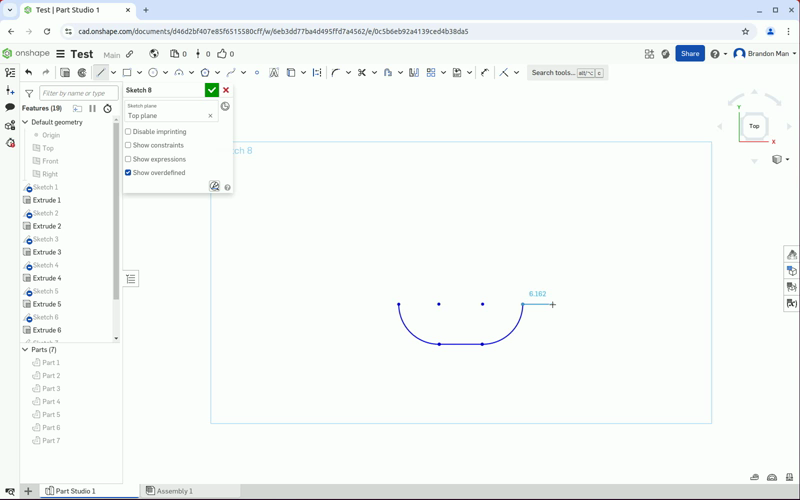
mouse_move(522, 261)
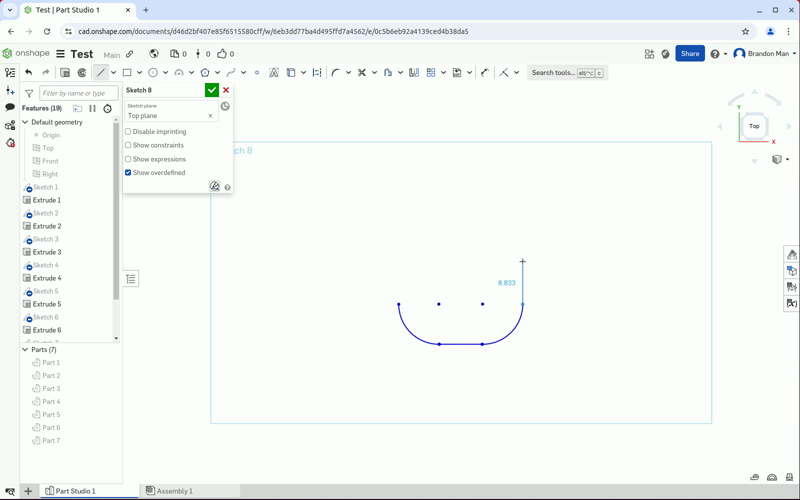
click(522, 261)
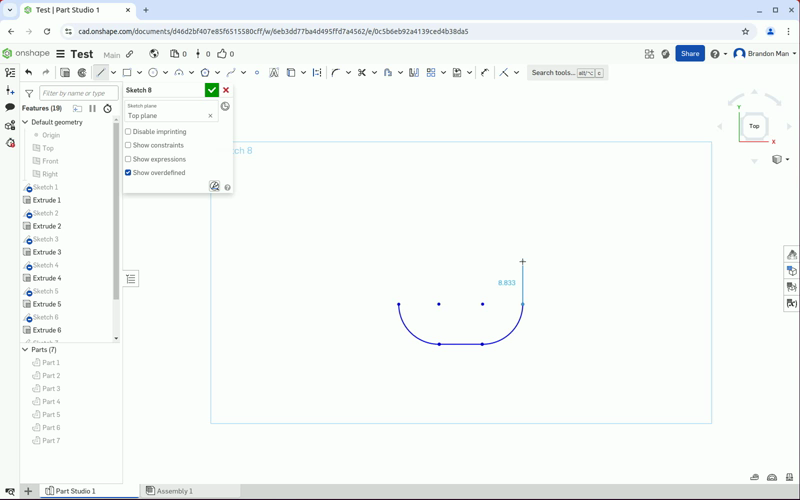
key_up(shift)
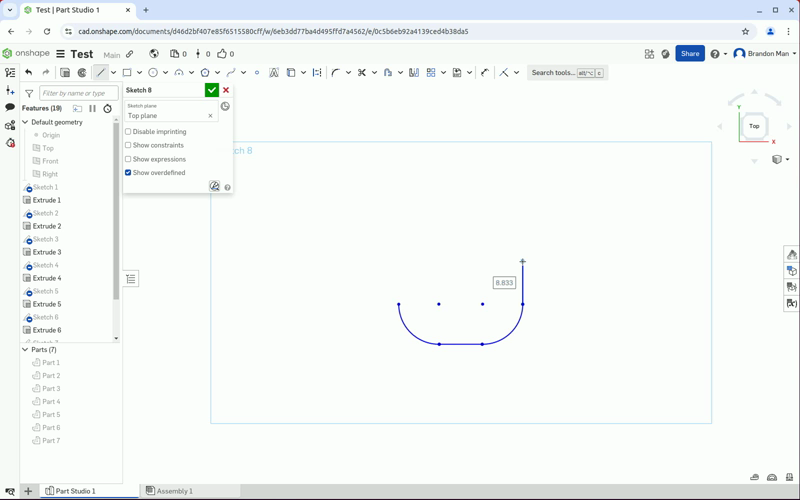
key(esc)
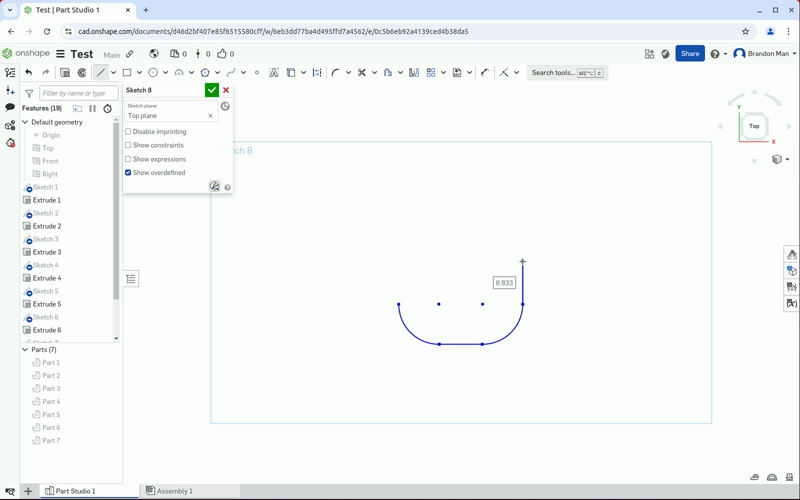
key(a)
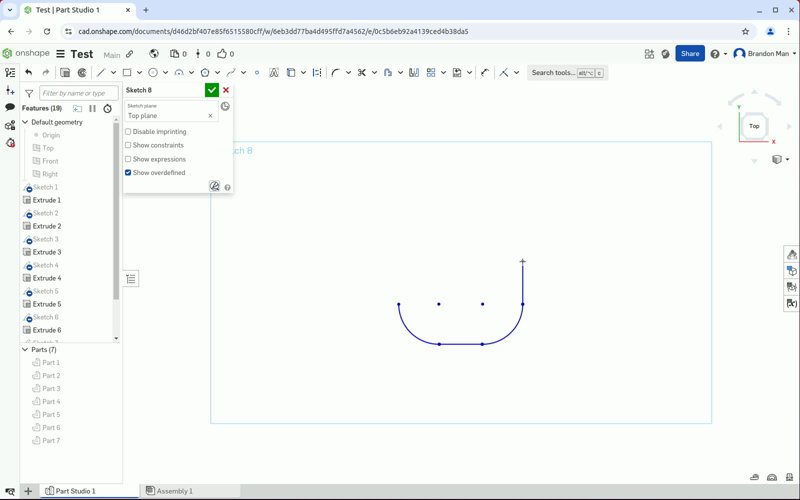
mouse_move(522, 261)
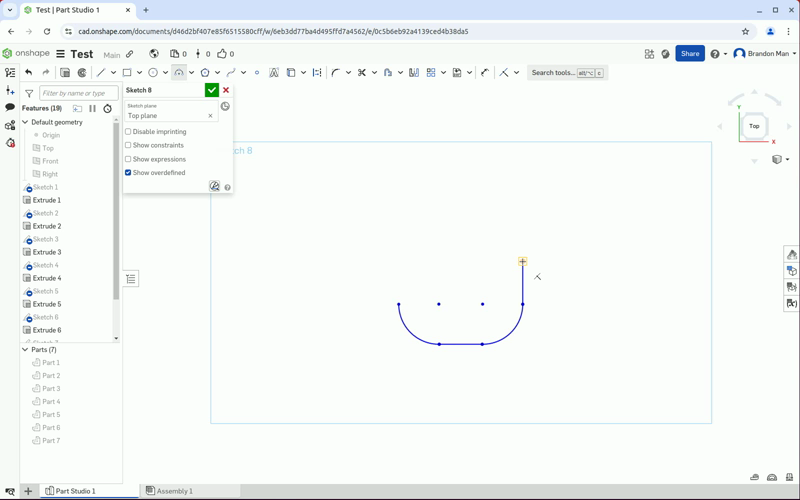
click(522, 261)
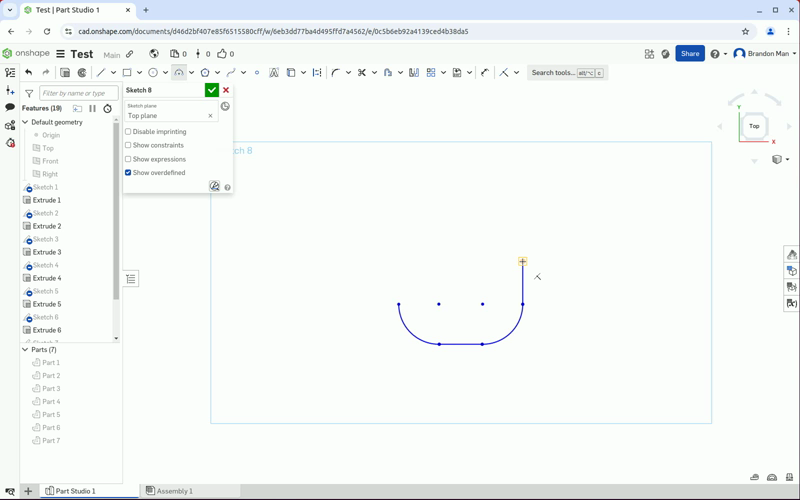
key_down(shift)
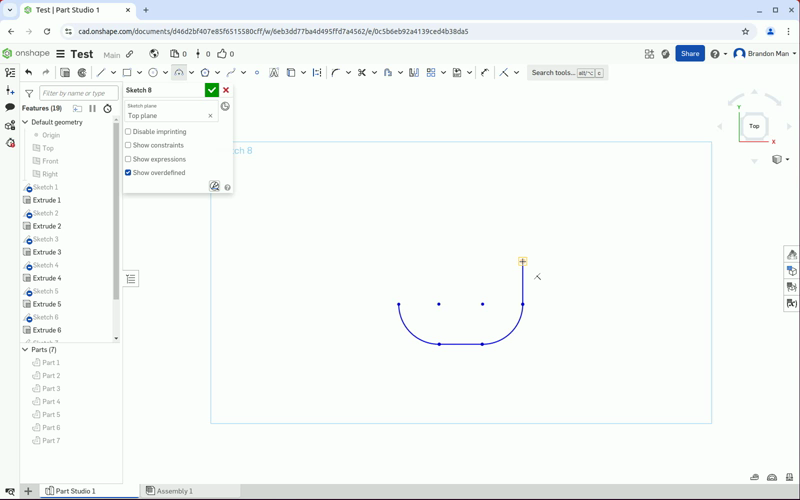
mouse_move(482, 220)
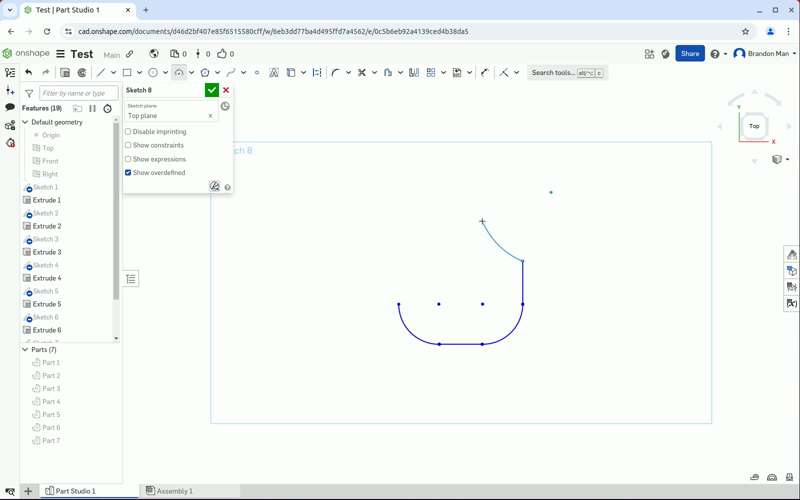
click(482, 220)
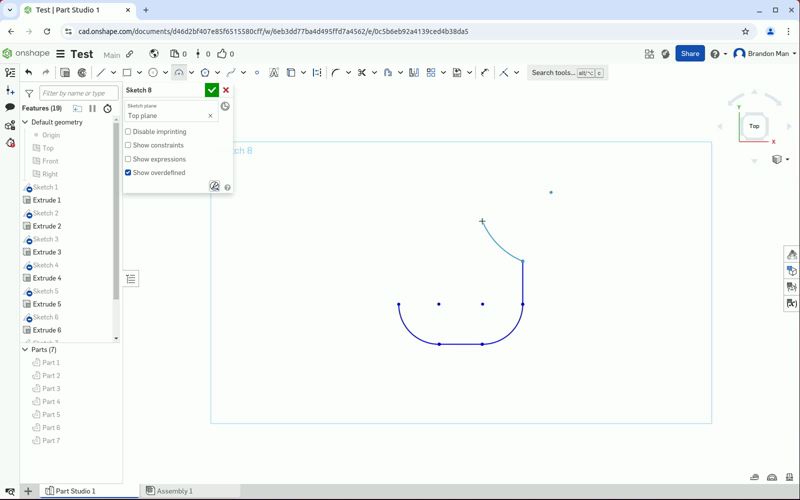
mouse_move(510, 232)
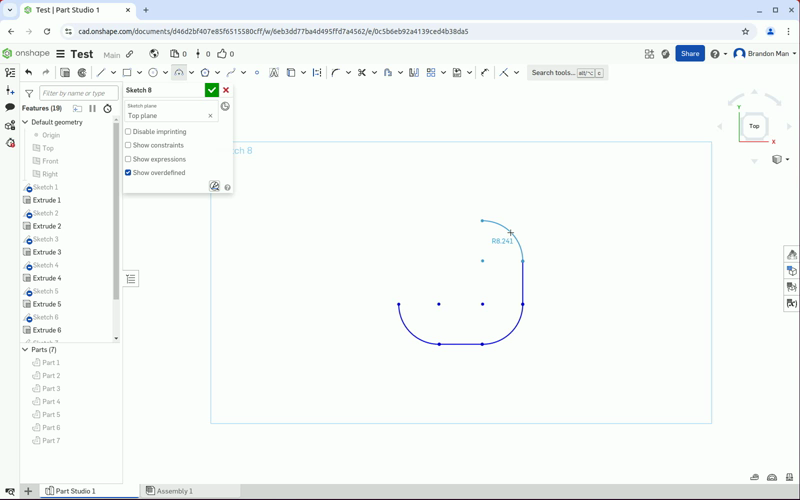
click(510, 232)
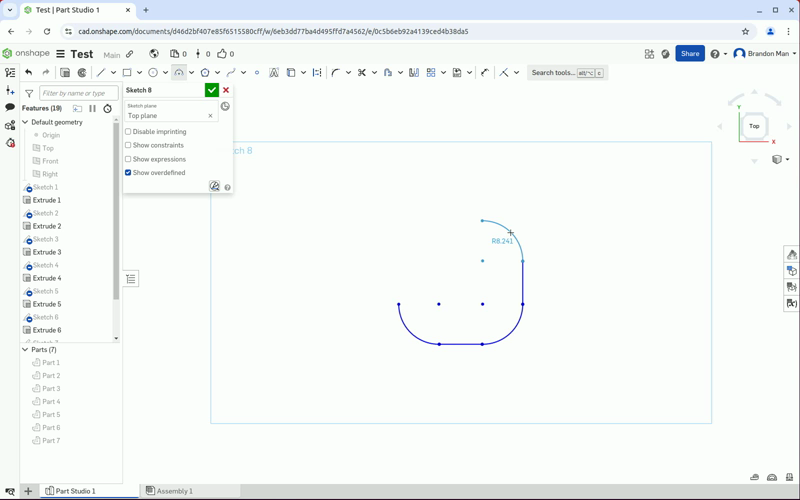
key_up(shift)
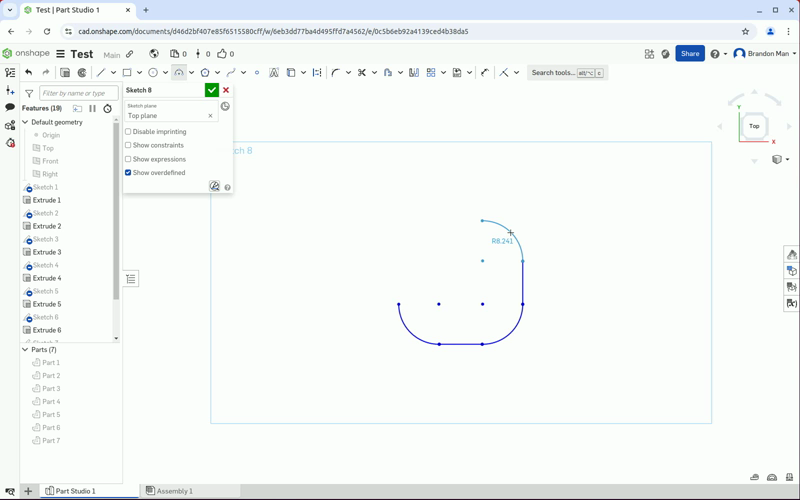
key(esc)
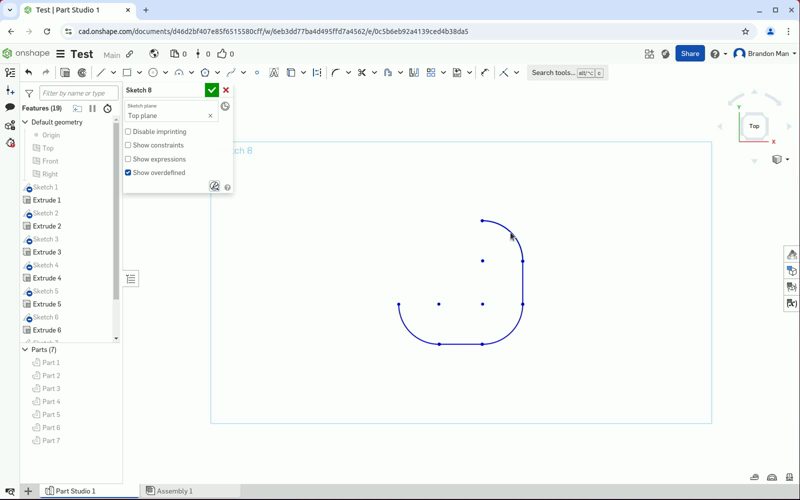
key(l)
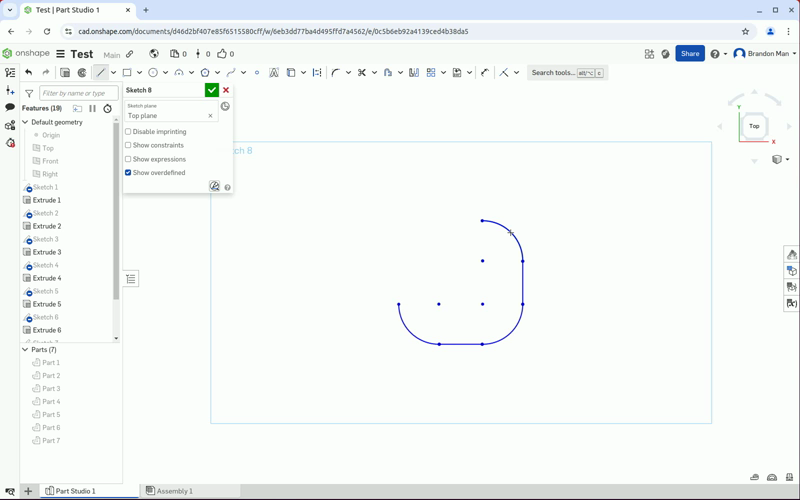
mouse_move(482, 220)
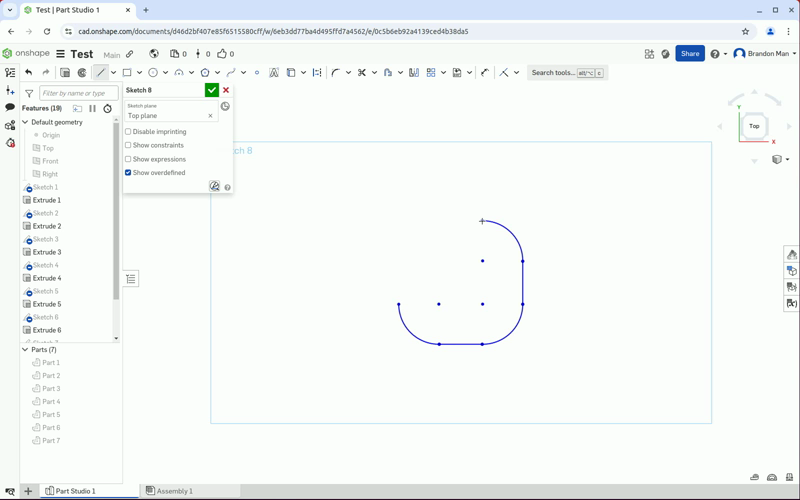
click(482, 220)
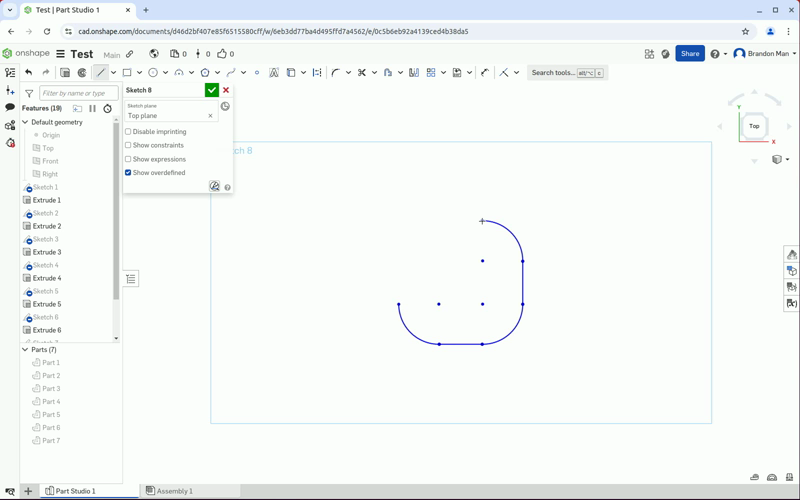
key_down(shift)
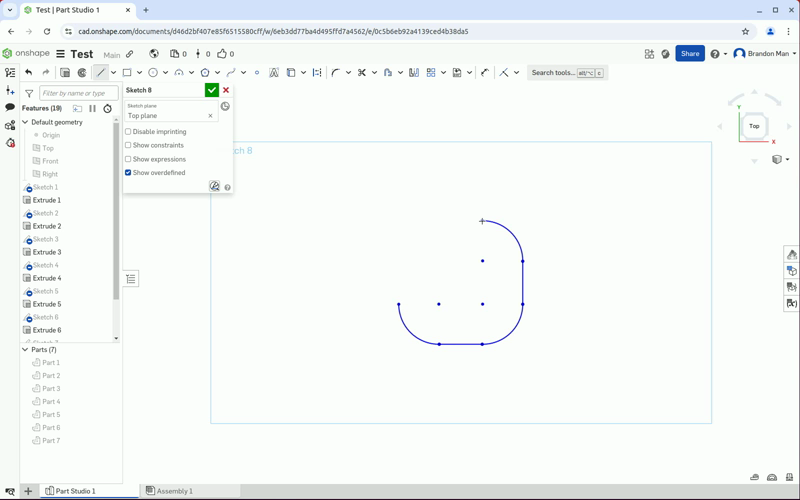
mouse_move(512, 220)
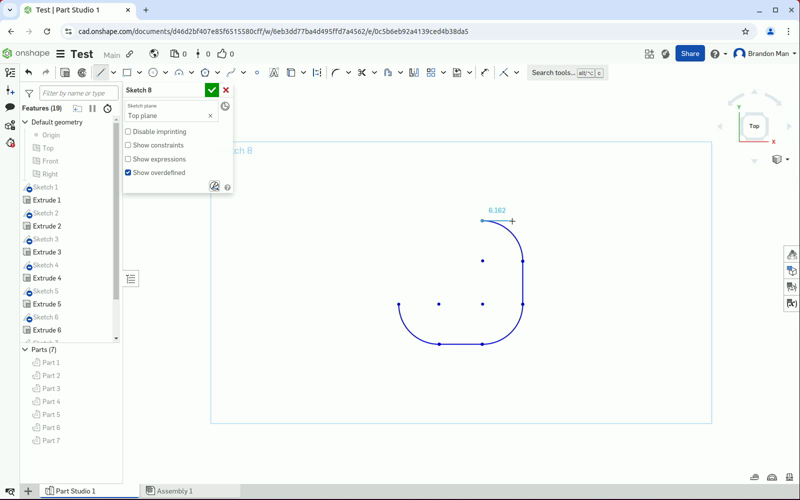
mouse_move(474, 220)
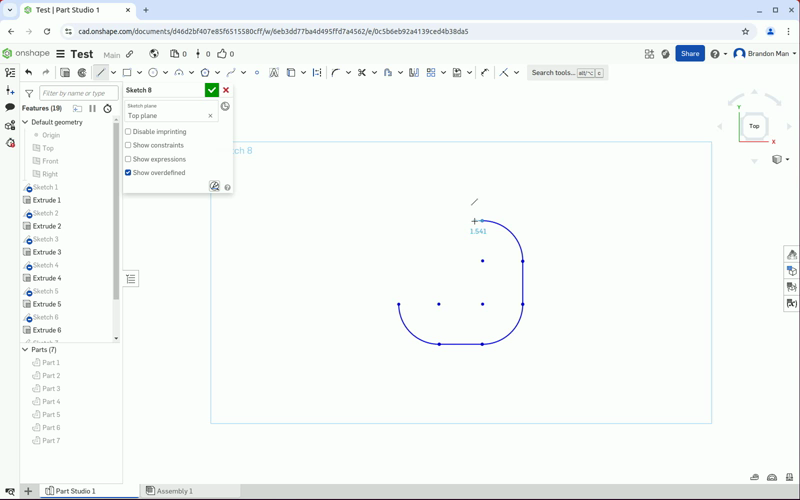
click(474, 220)
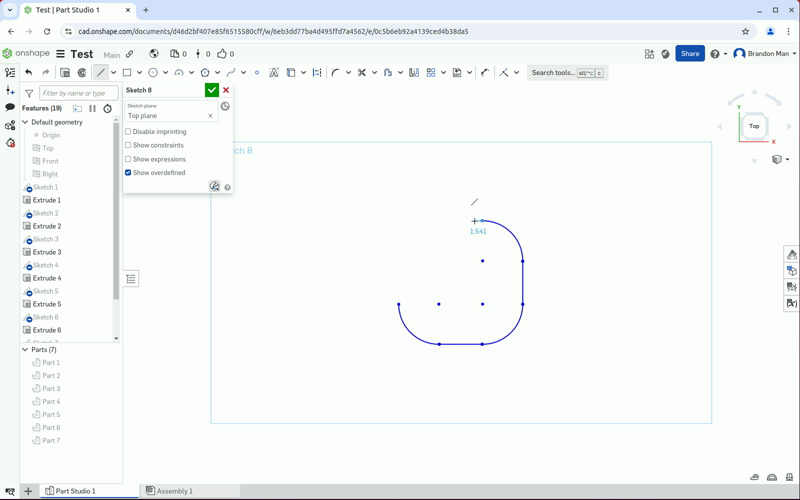
key_up(shift)
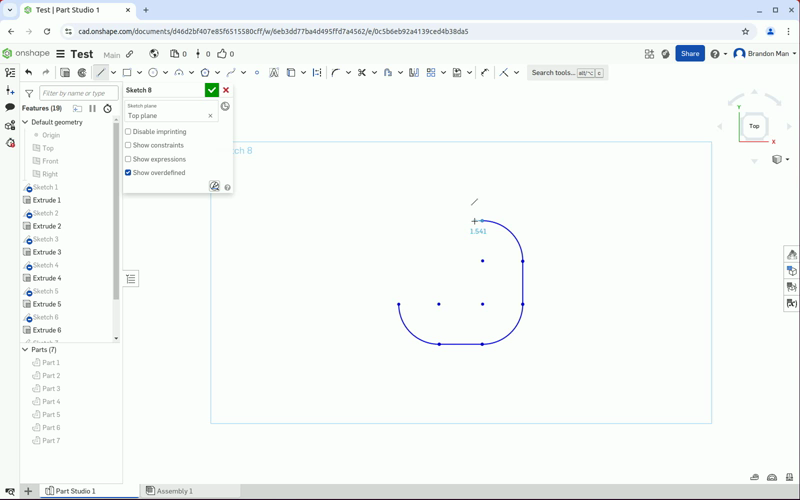
key_down(shift)
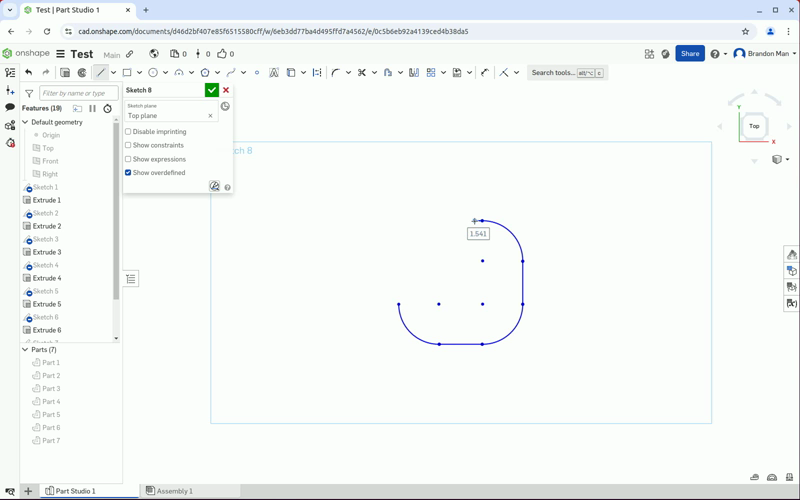
mouse_move(504, 220)
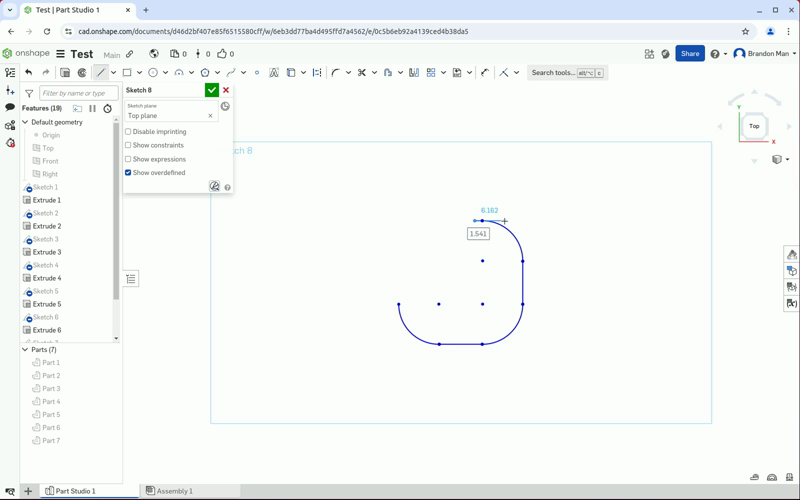
mouse_move(474, 237)
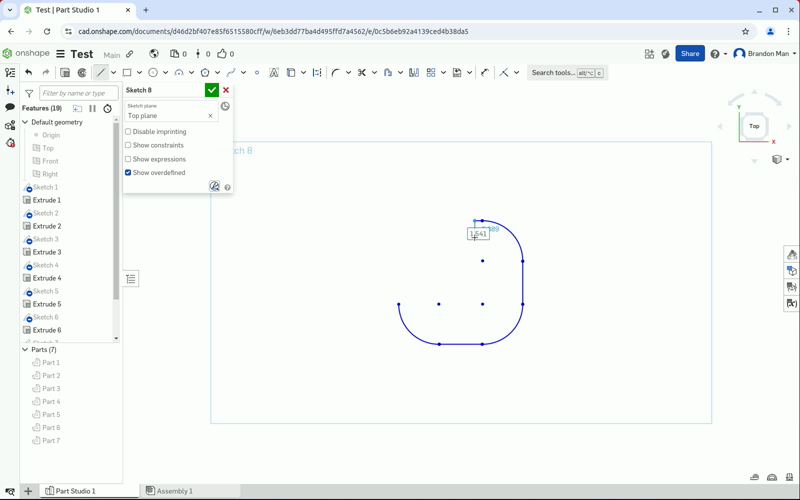
click(474, 237)
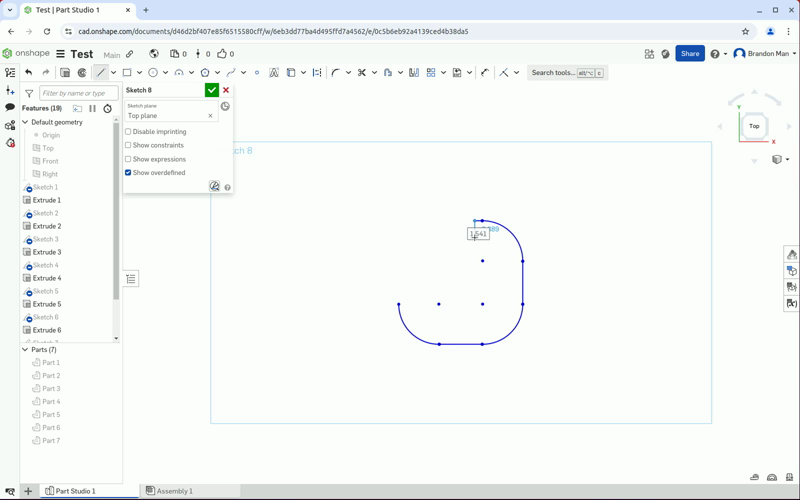
key_up(shift)
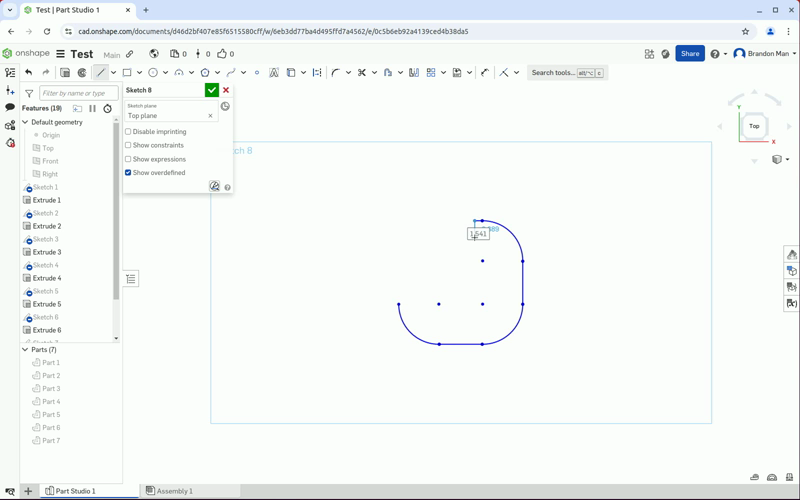
key_down(shift)
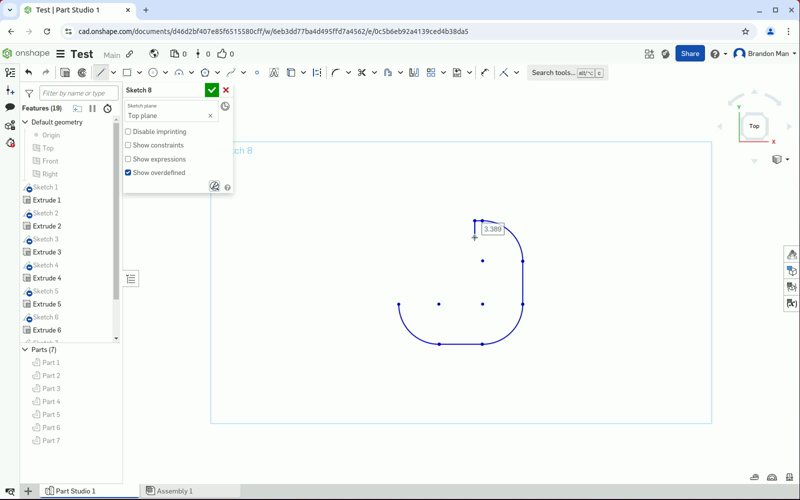
mouse_move(504, 237)
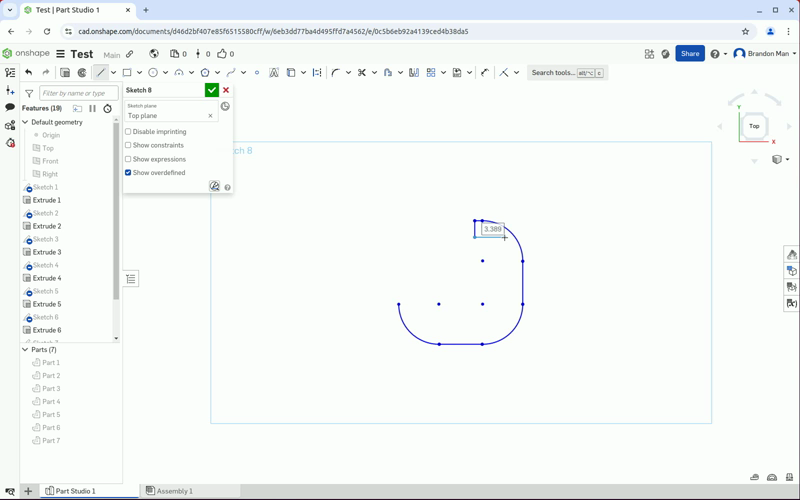
mouse_move(447, 237)
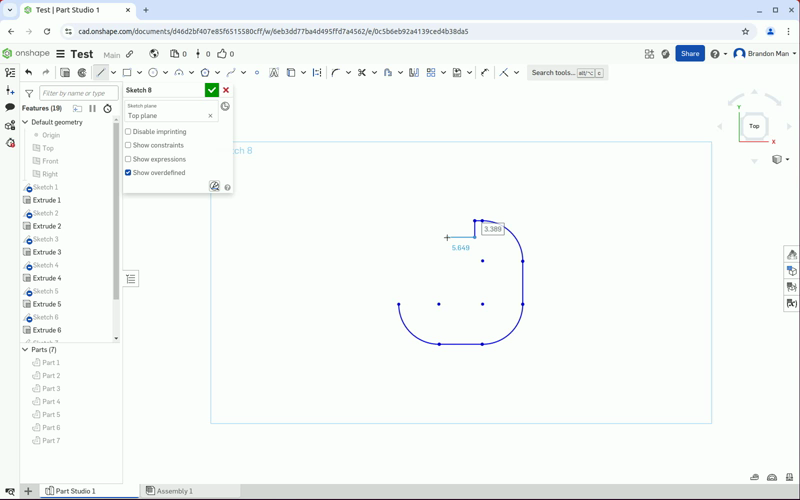
click(447, 237)
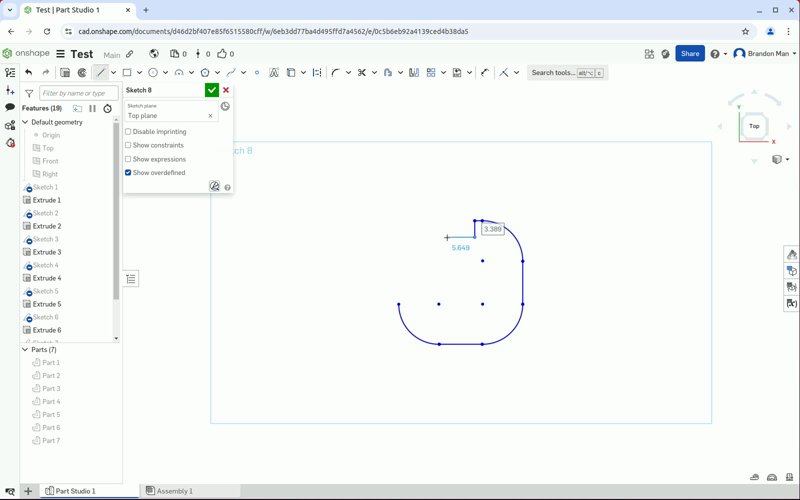
key_up(shift)
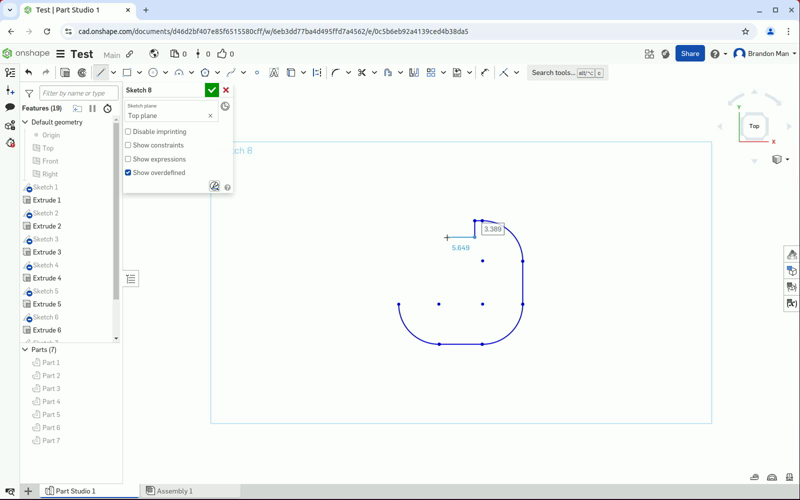
key_down(shift)
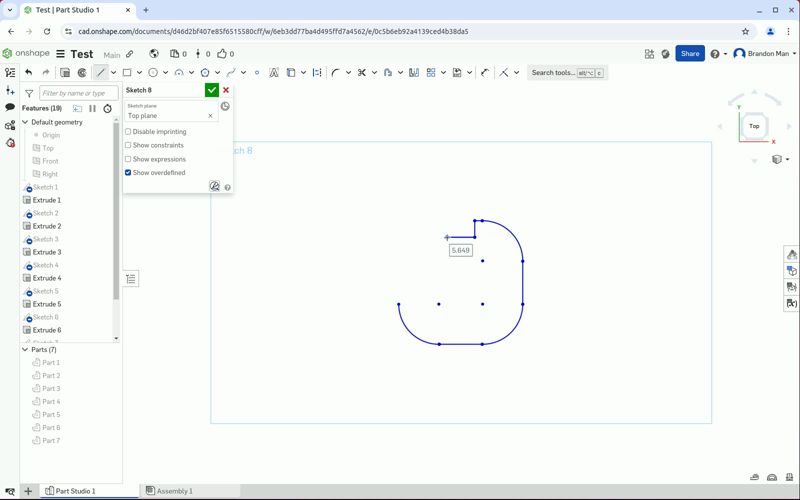
mouse_move(477, 237)
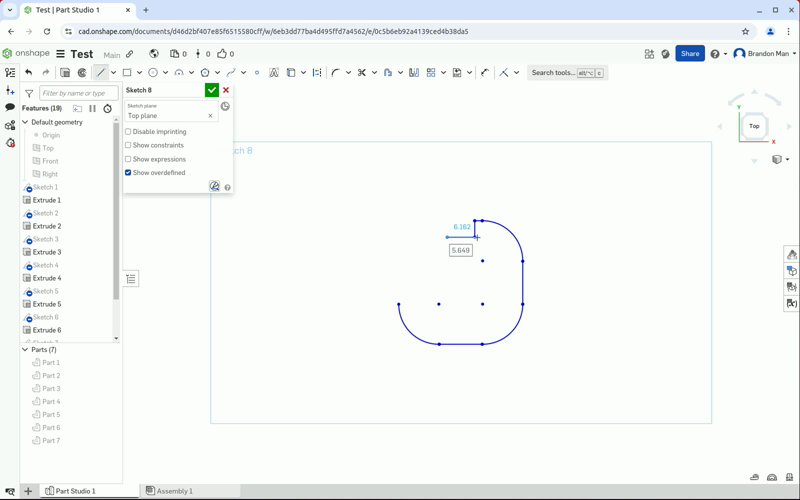
mouse_move(447, 220)
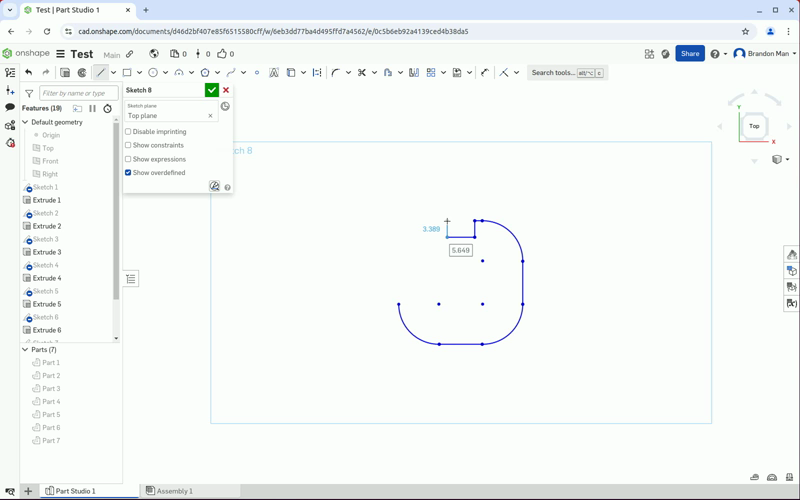
click(447, 220)
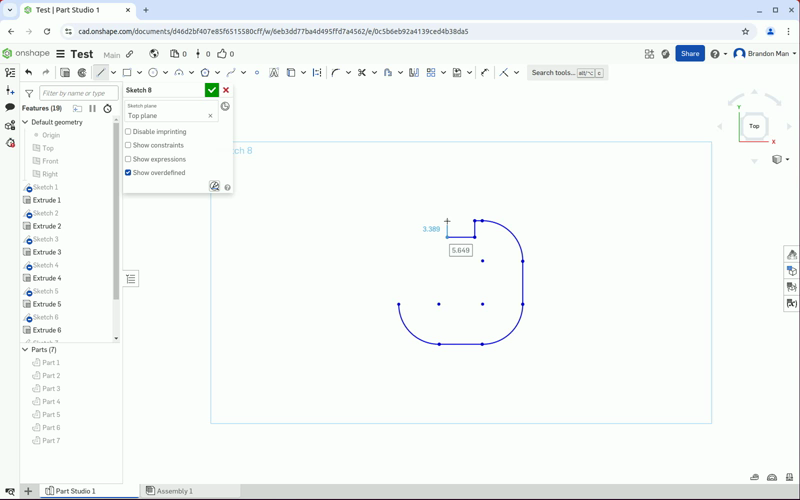
key_up(shift)
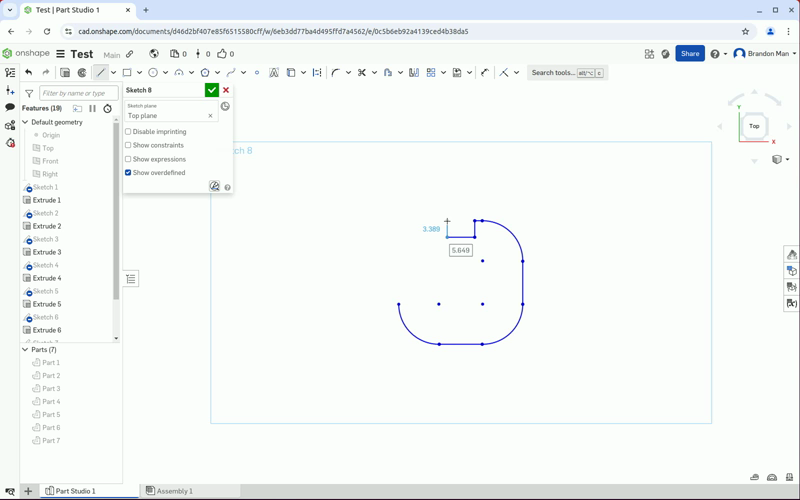
key_down(shift)
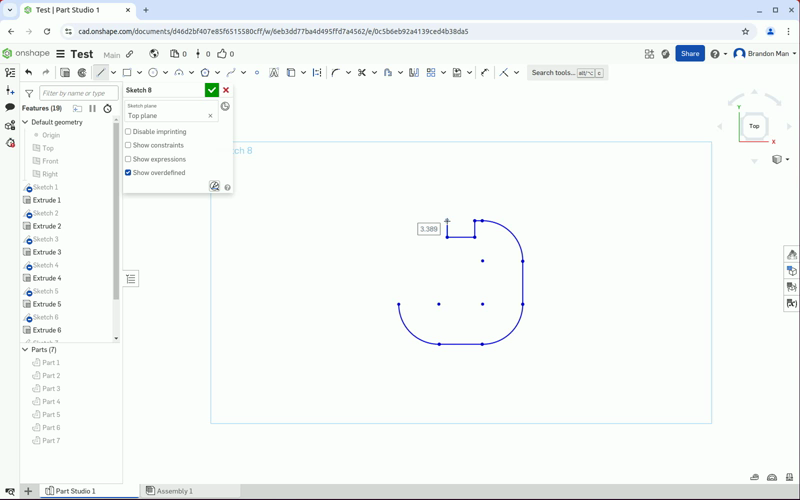
mouse_move(477, 220)
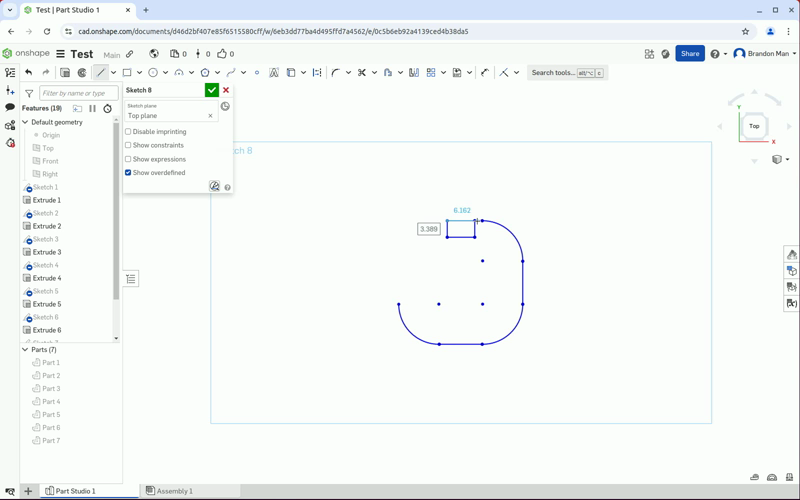
mouse_move(439, 220)
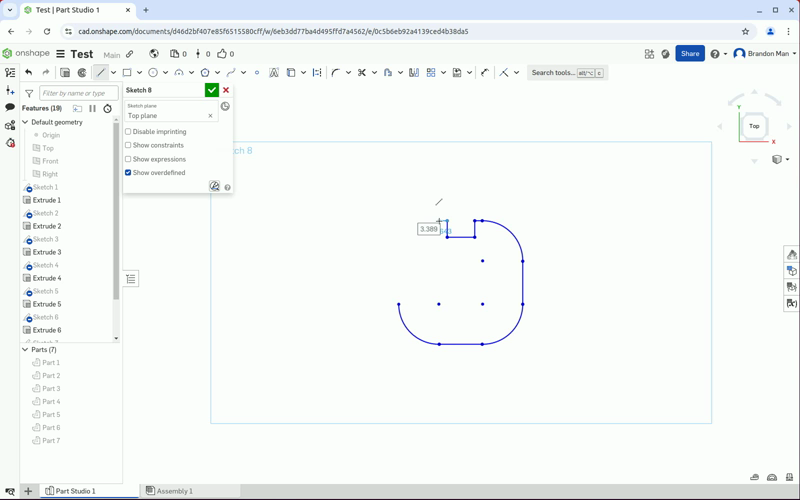
click(439, 220)
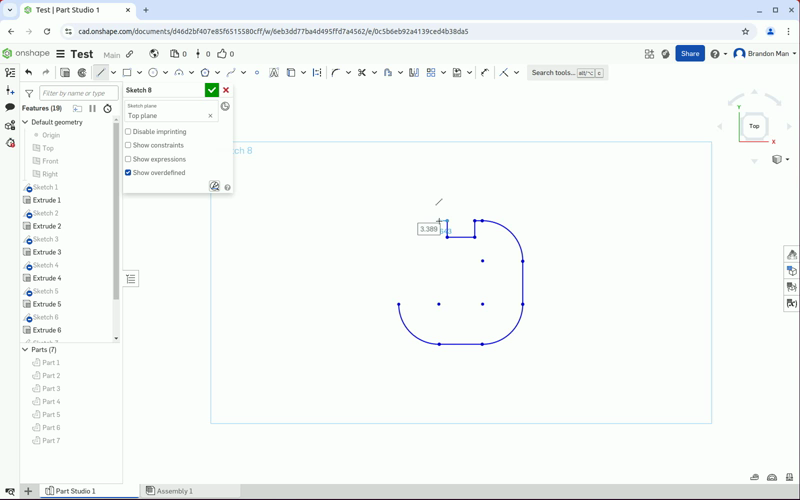
key_up(shift)
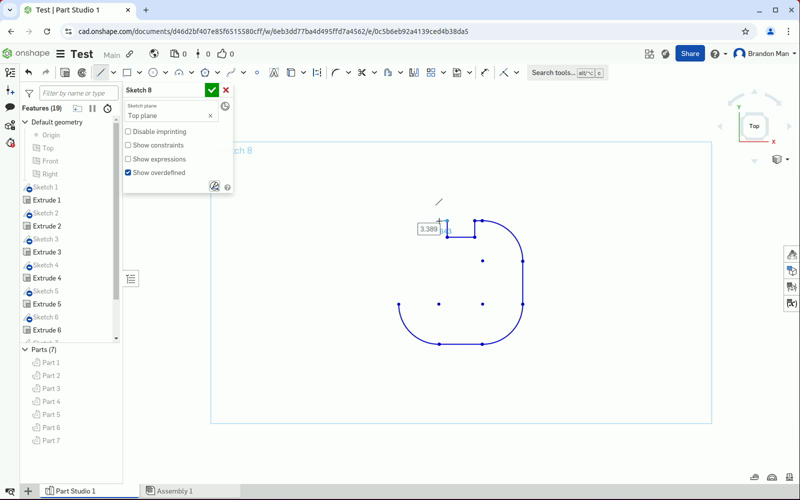
key(esc)
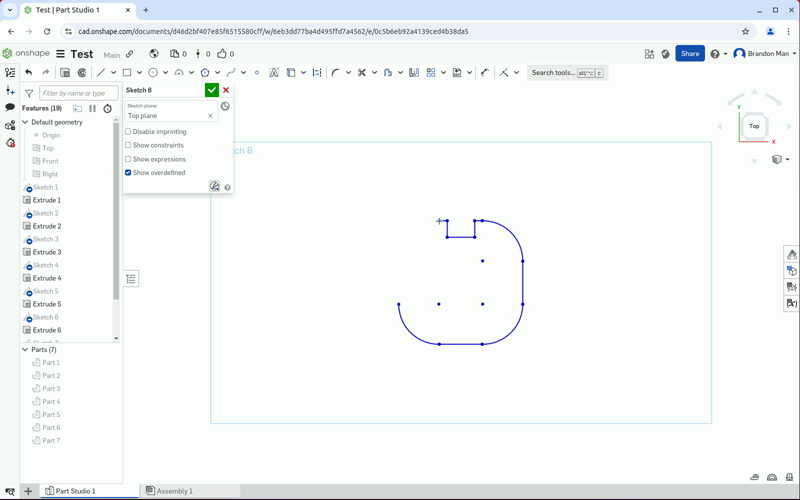
key(a)
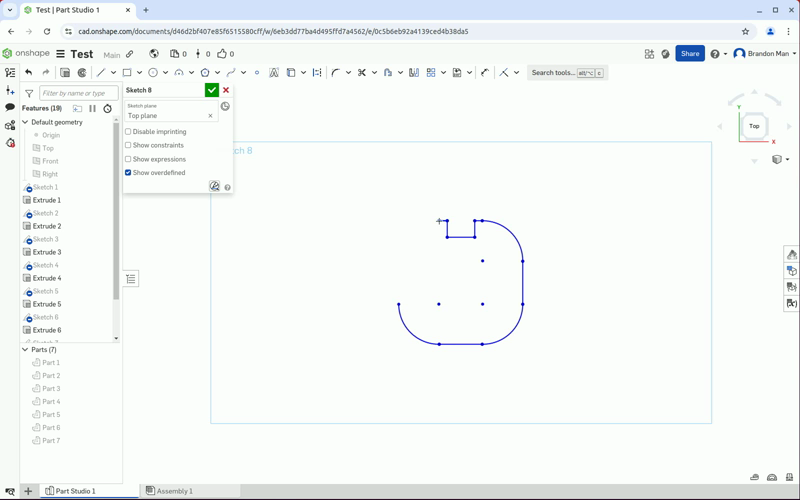
mouse_move(439, 220)
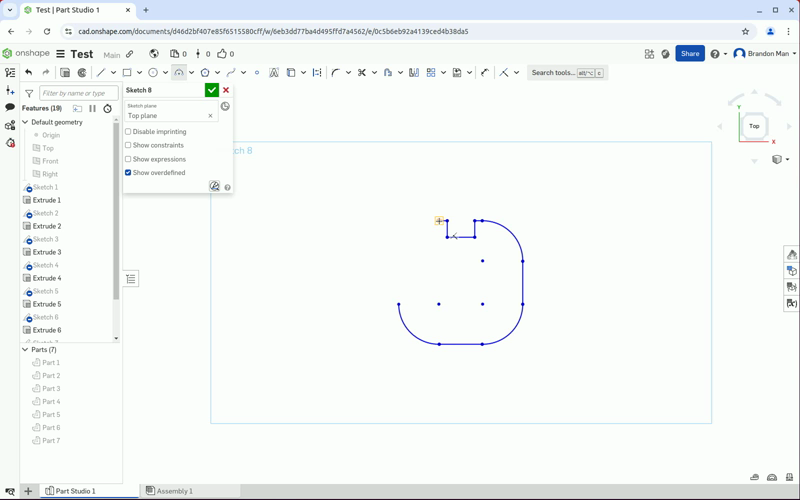
click(439, 220)
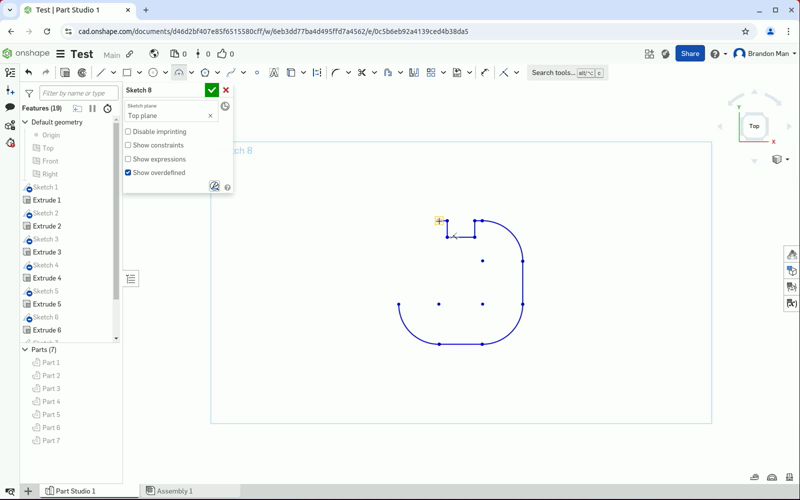
key_down(shift)
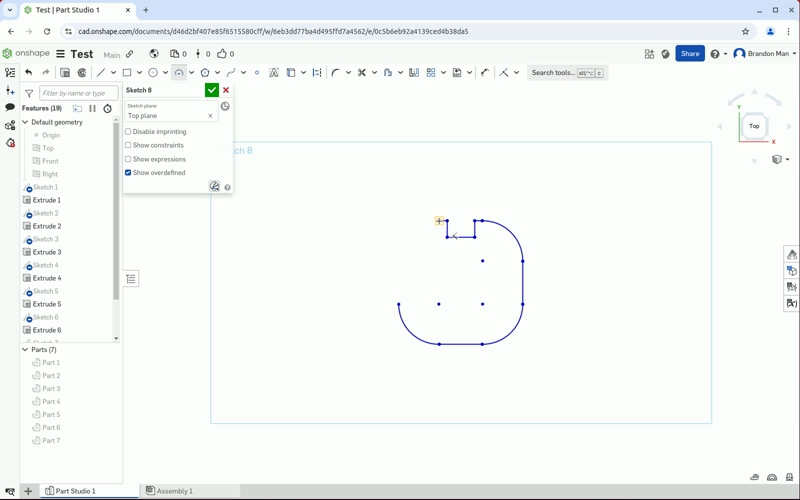
mouse_move(398, 261)
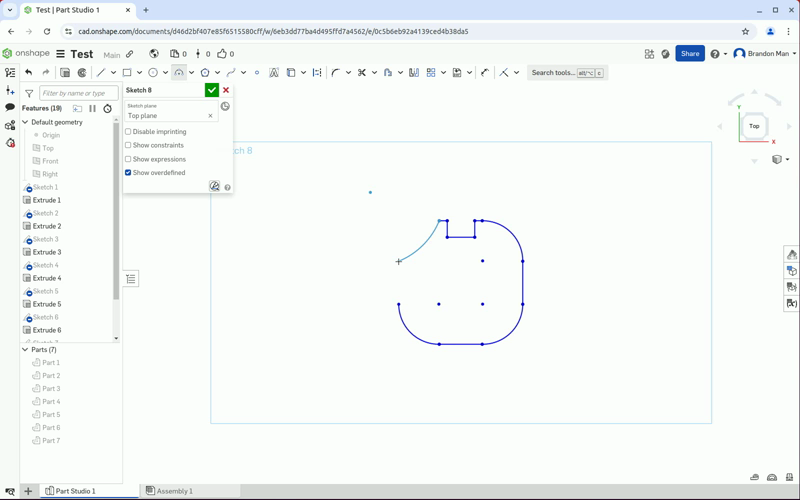
click(398, 261)
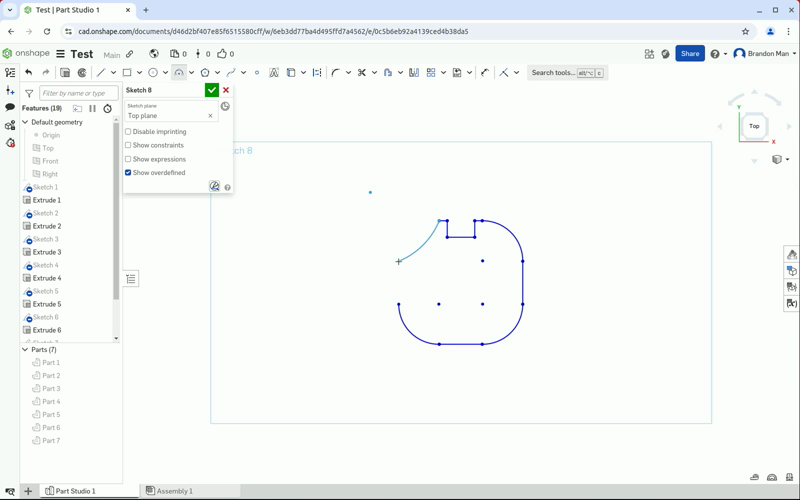
mouse_move(410, 232)
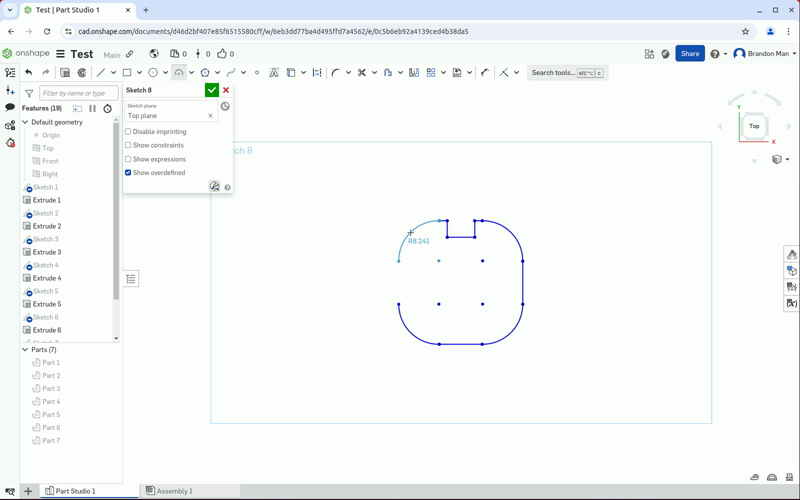
click(410, 232)
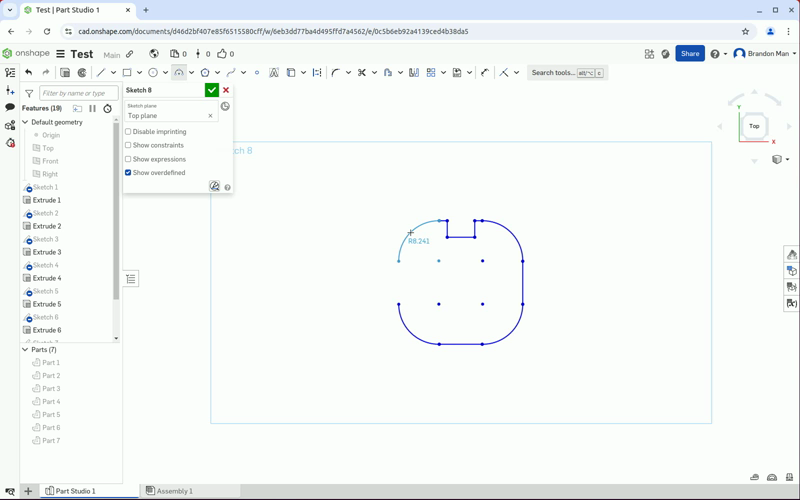
key_up(shift)
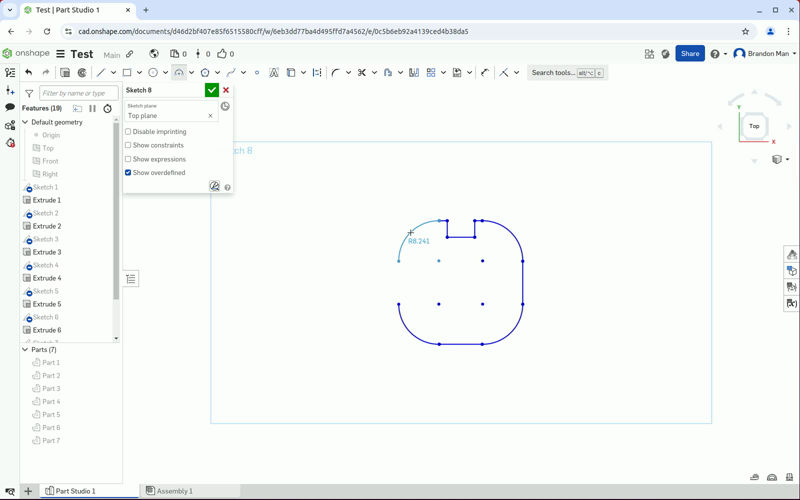
key(esc)
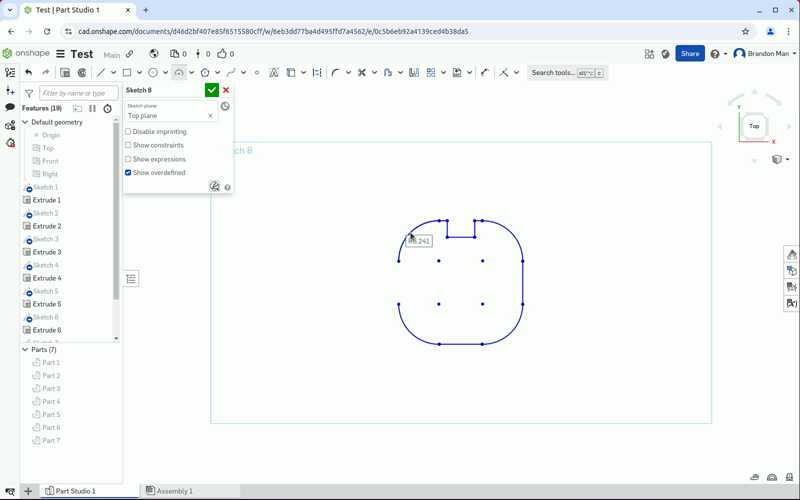
key(l)
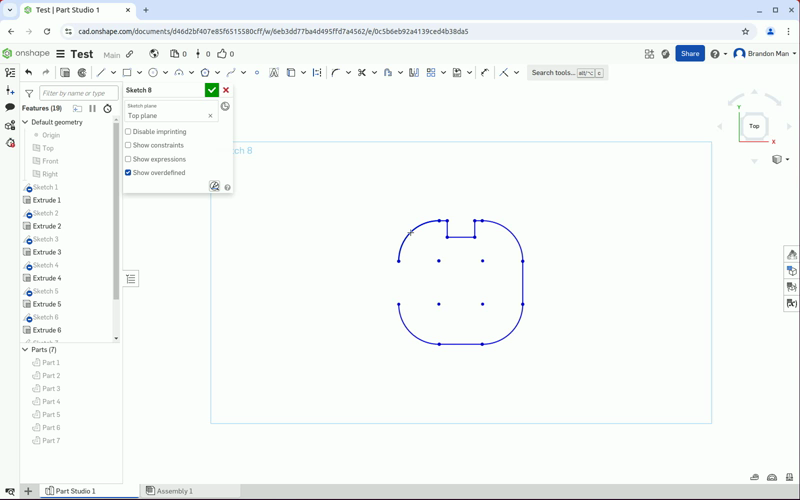
mouse_move(398, 261)
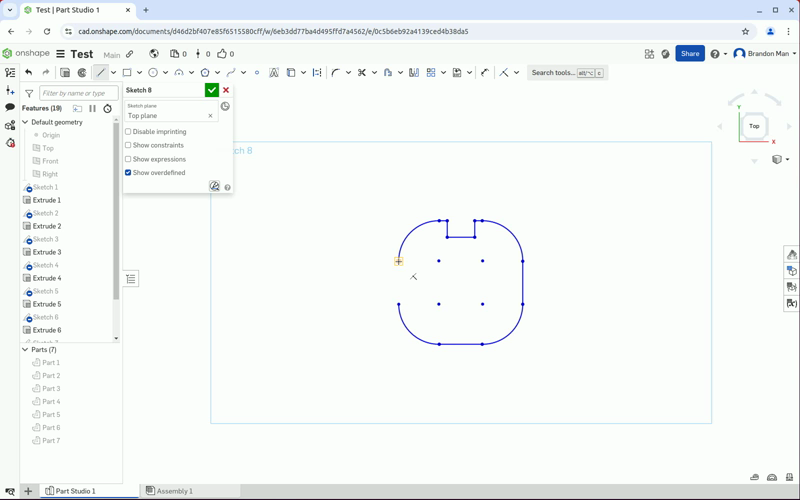
click(398, 261)
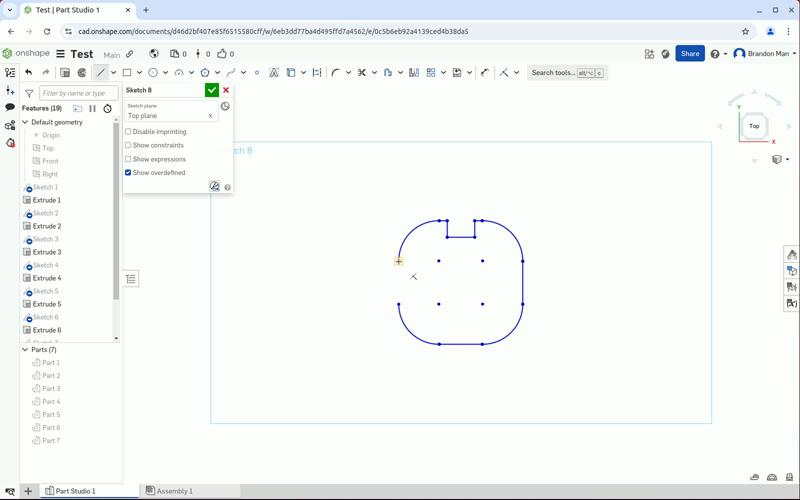
mouse_move(428, 261)
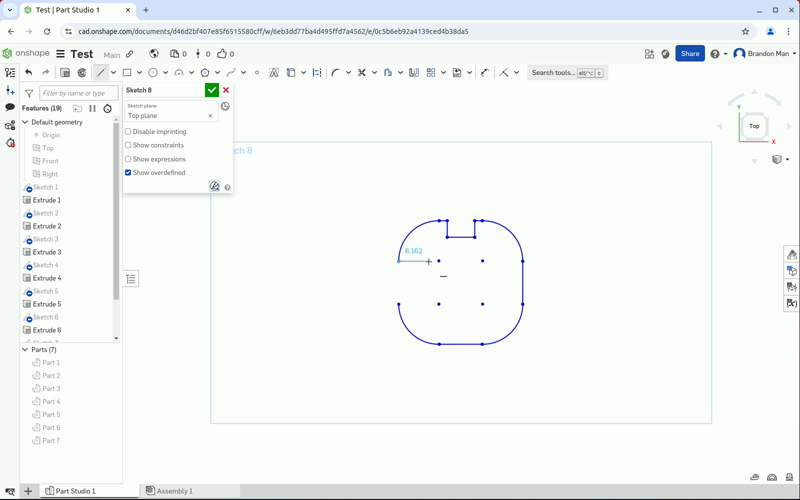
key_down(shift)
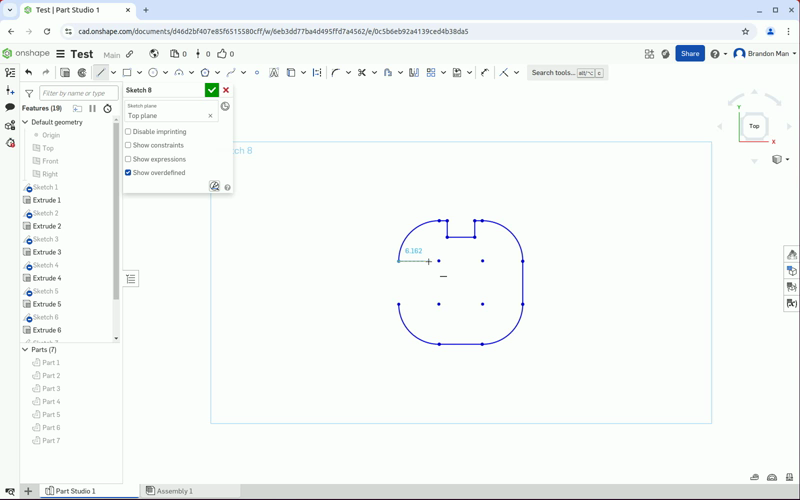
mouse_move(398, 304)
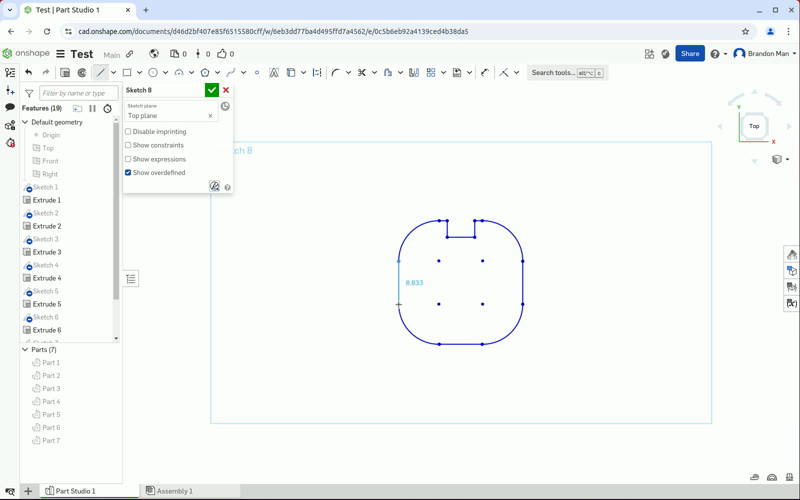
key_up(shift)
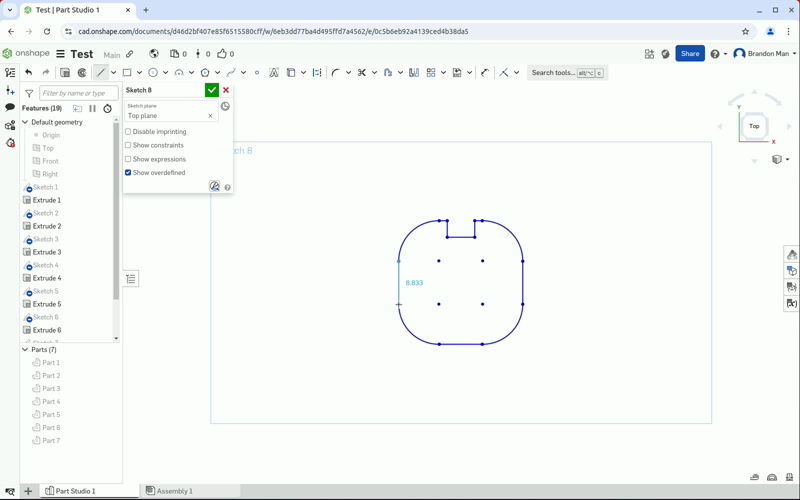
click(398, 304)
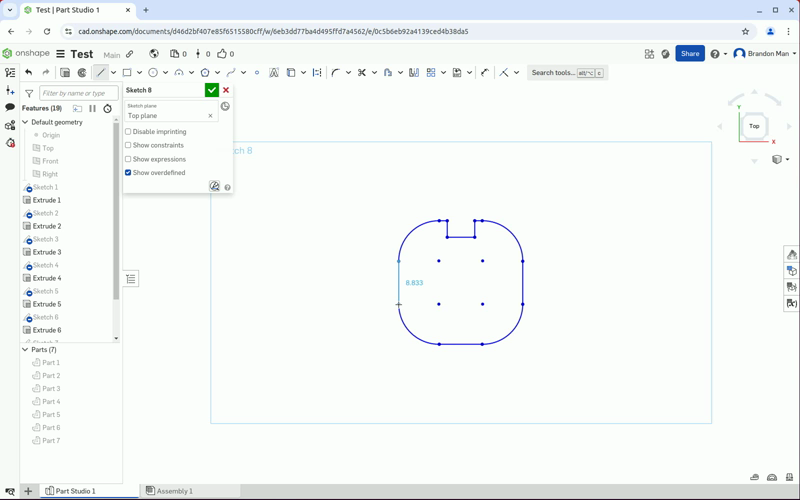
key(esc)
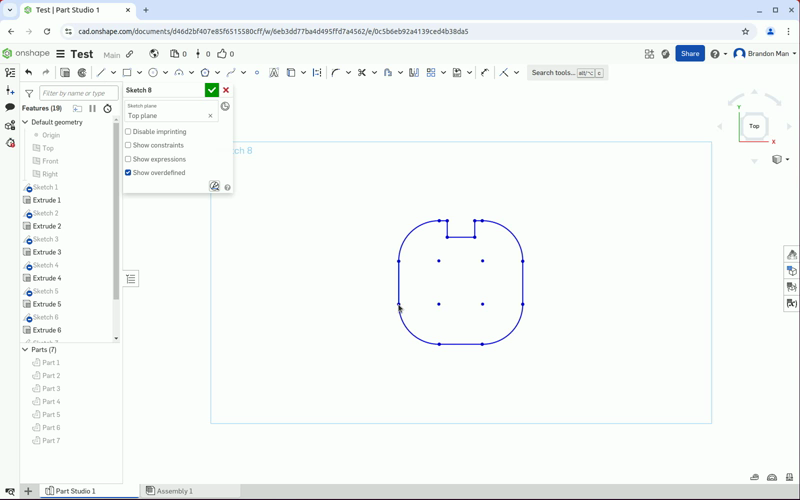
mouse_move(499, 248)
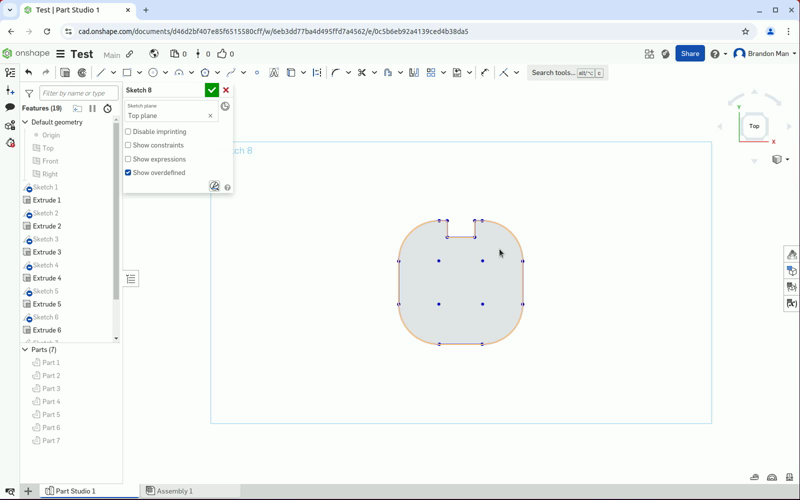
click(499, 248)
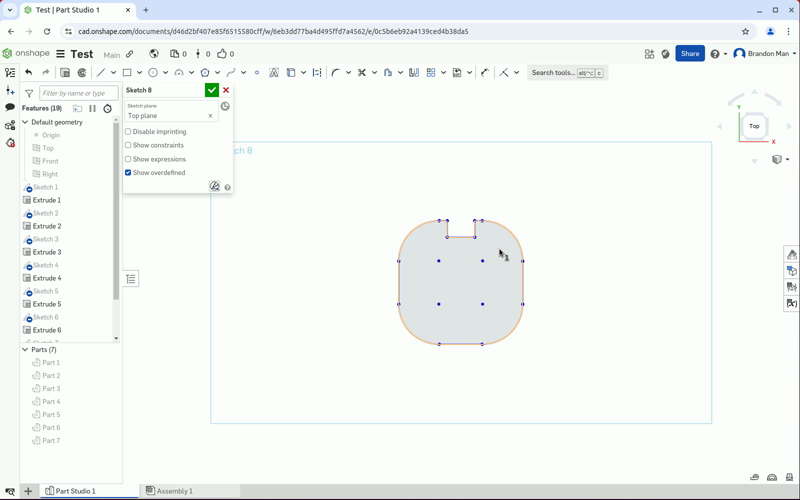
mouse_move(73, 352)
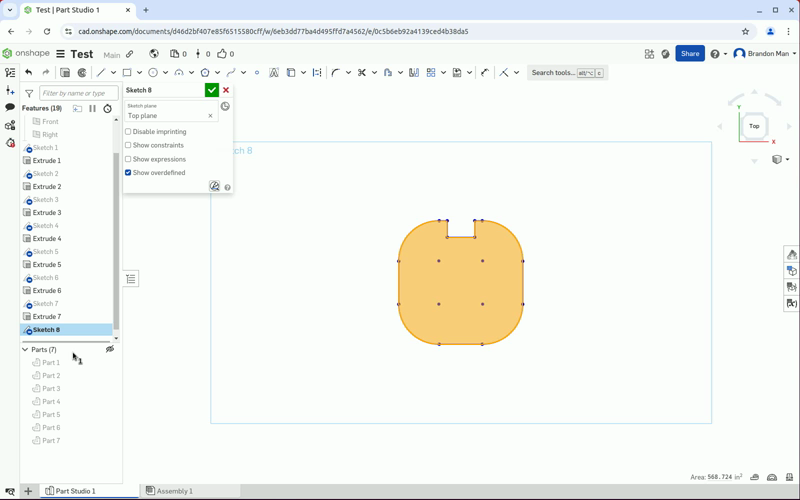
key(shift+y)
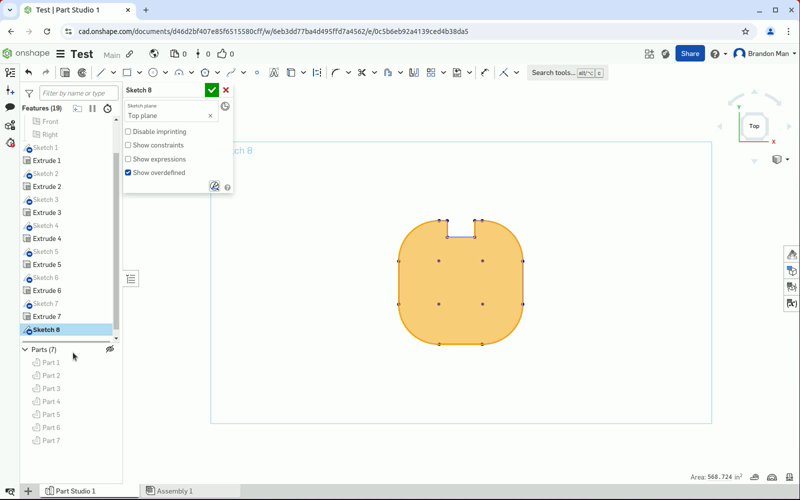
key(shift+e)
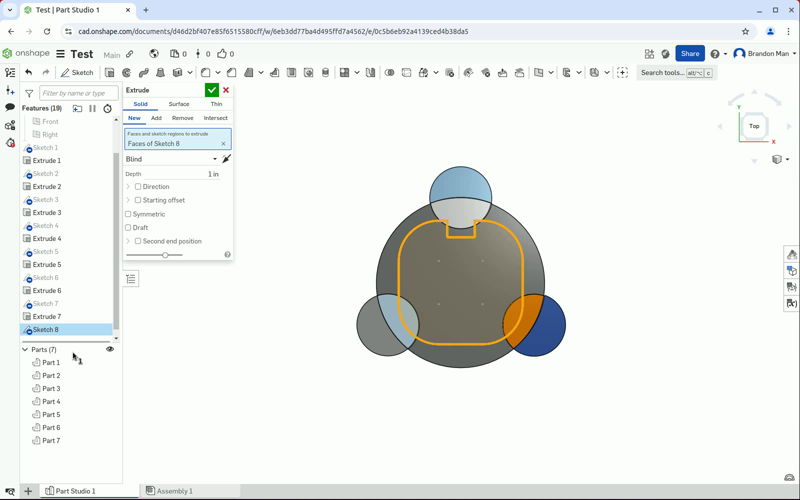
mouse_move(143, 106)
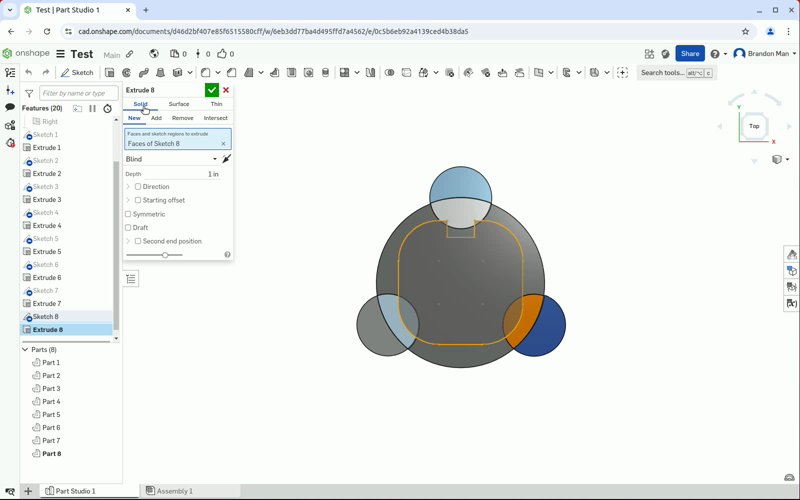
click(143, 106)
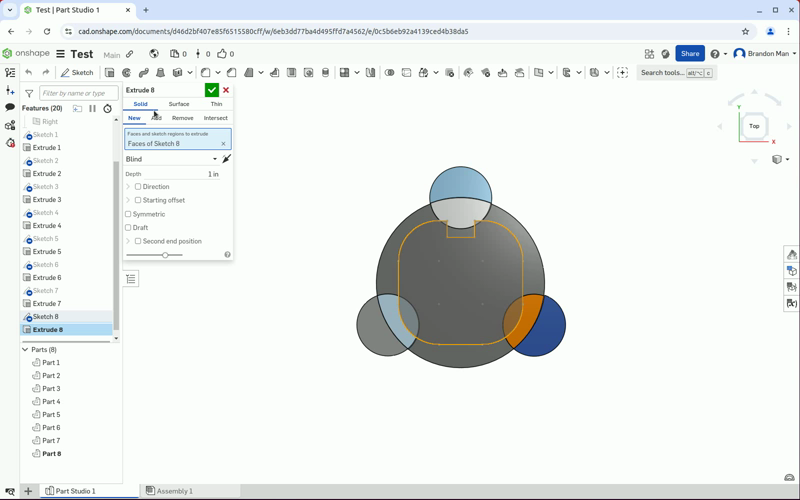
mouse_move(186, 120)
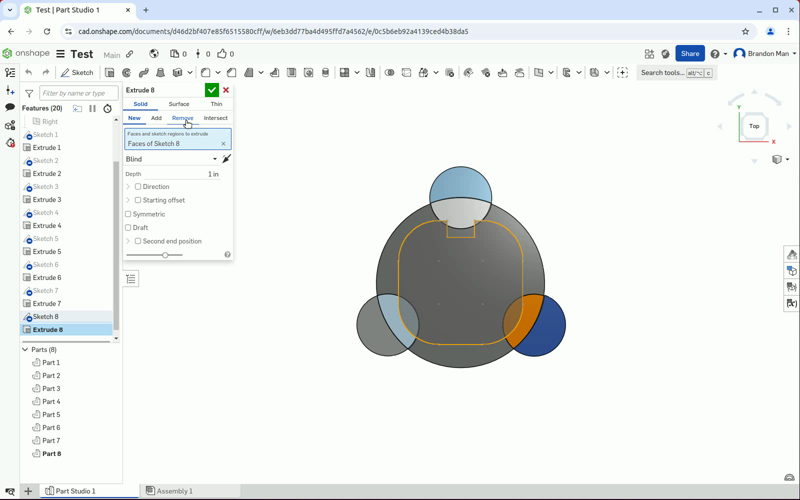
click(186, 120)
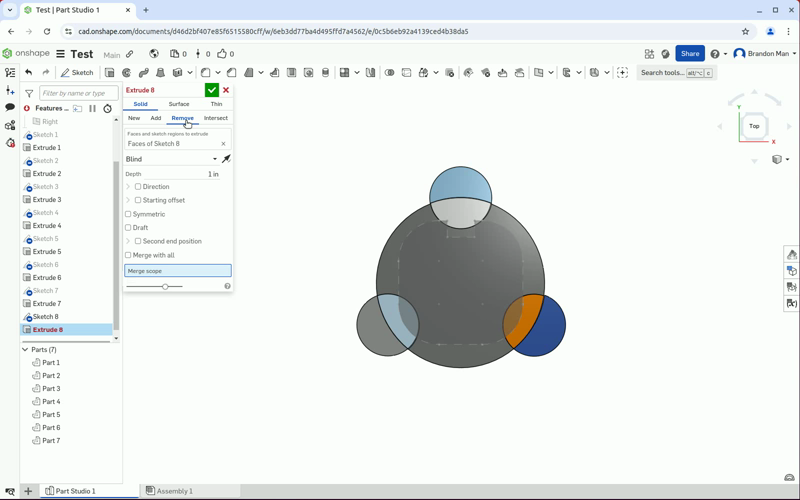
key(tab, 4)
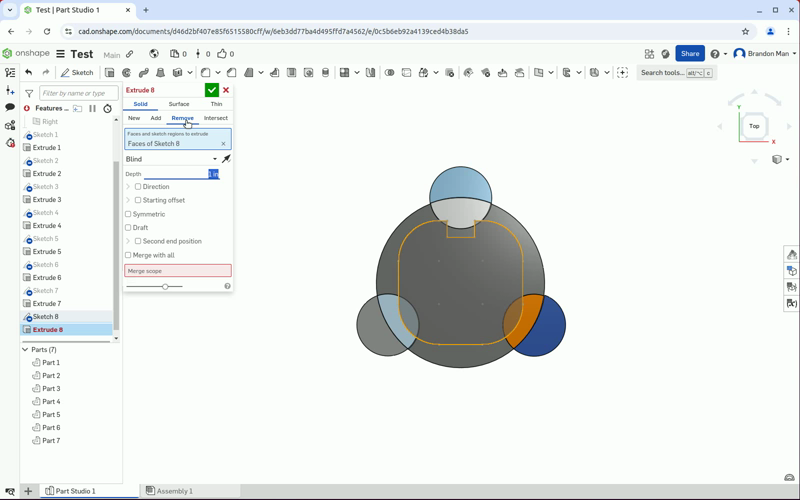
text(-1.685)
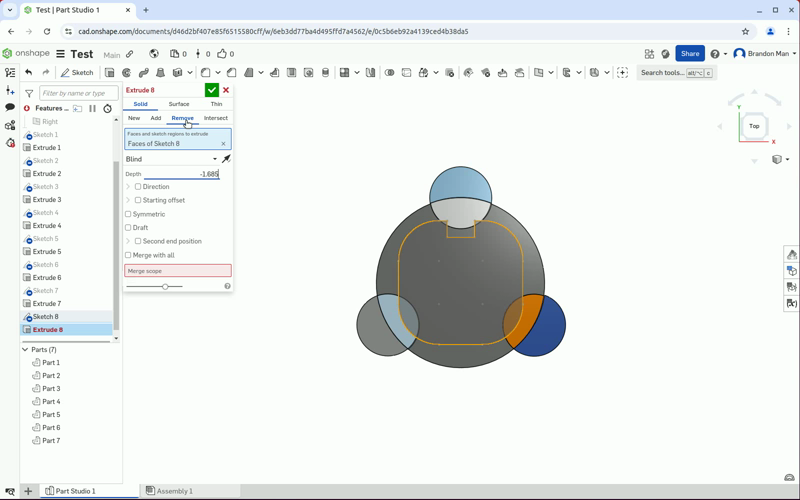
key(tab, 6)
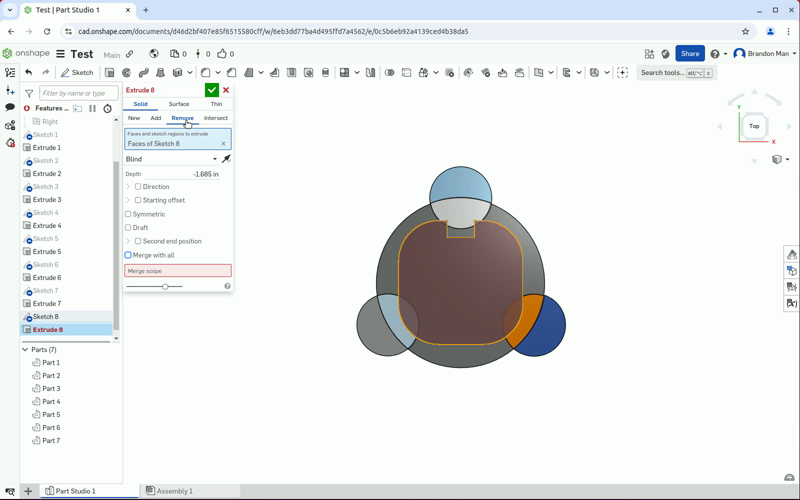
key(space)
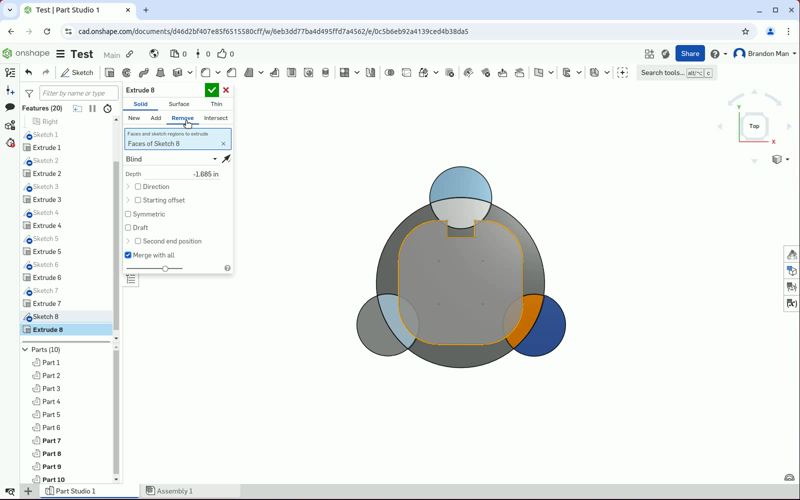
key(enter)
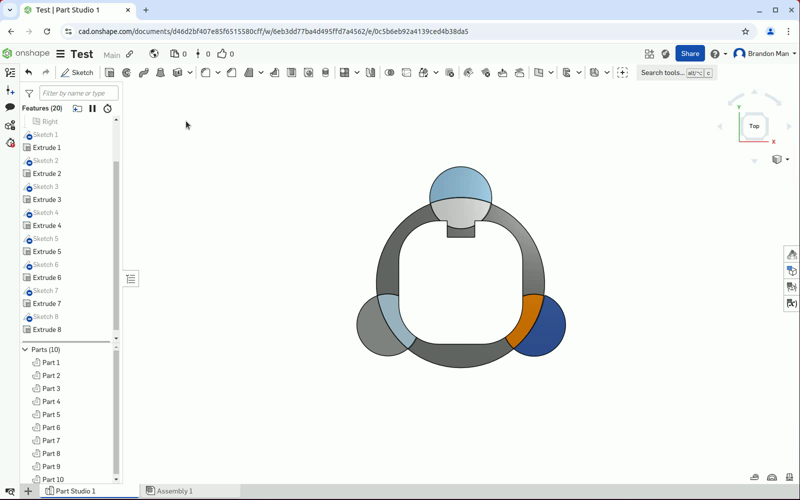
key(shift+h)
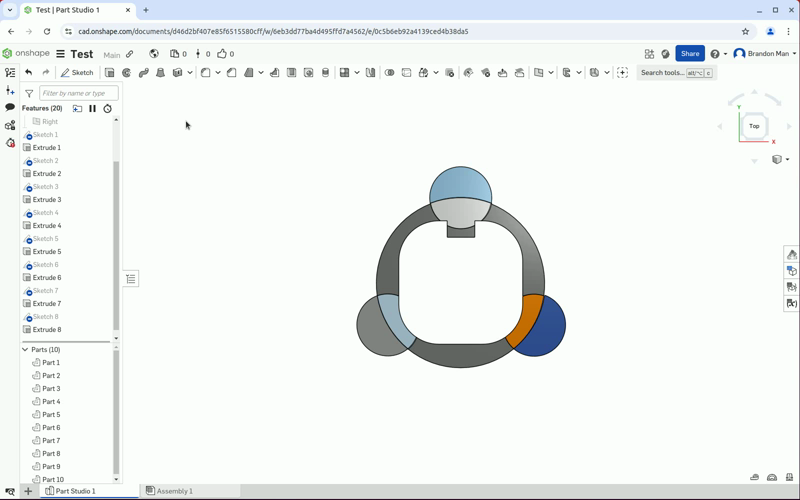
key(shift+h)
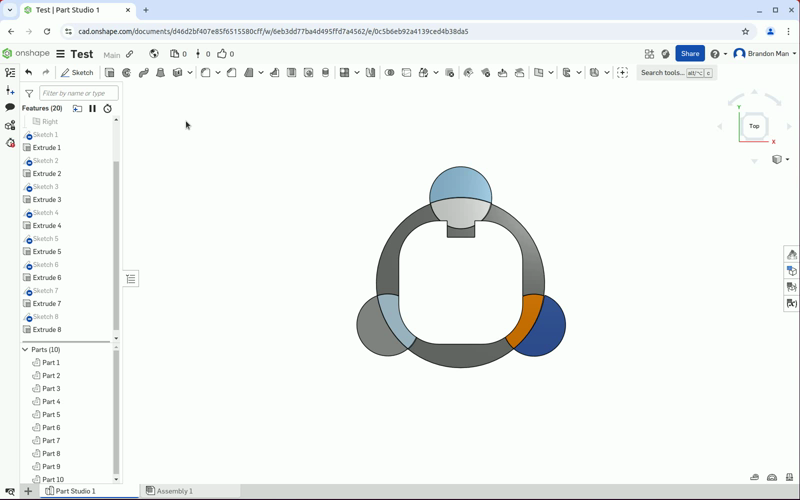
mouse_move(69, 137)
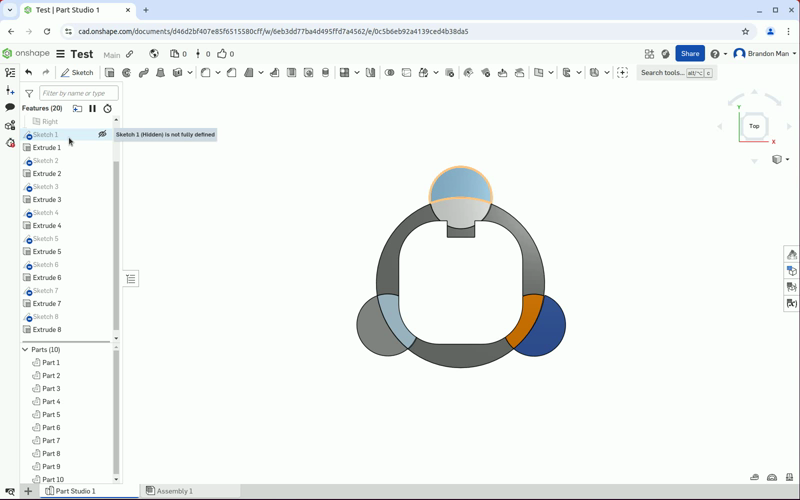
click(69, 137)
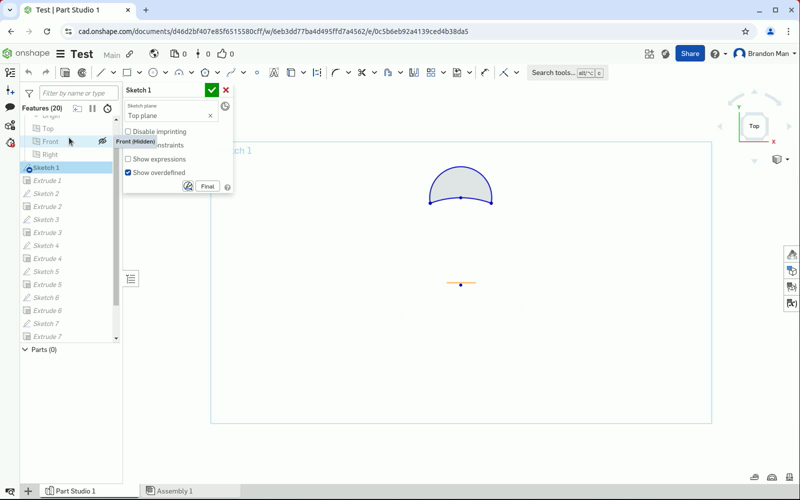
mouse_move(229, 92)
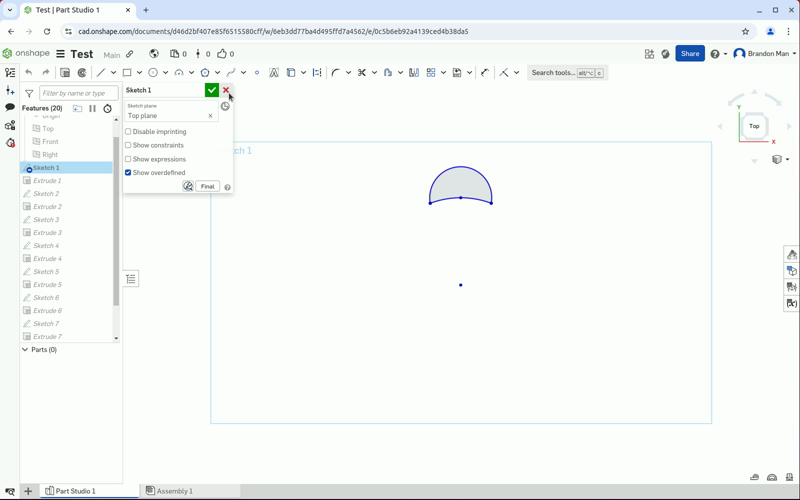
click(229, 92)
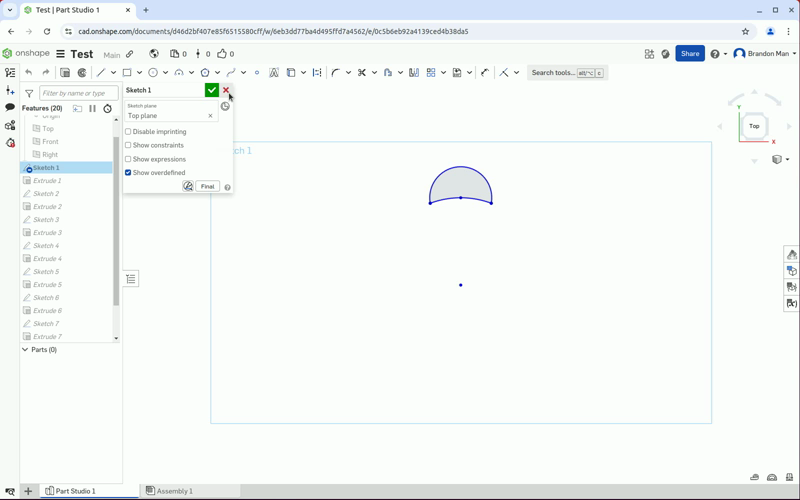
key(shift+s)
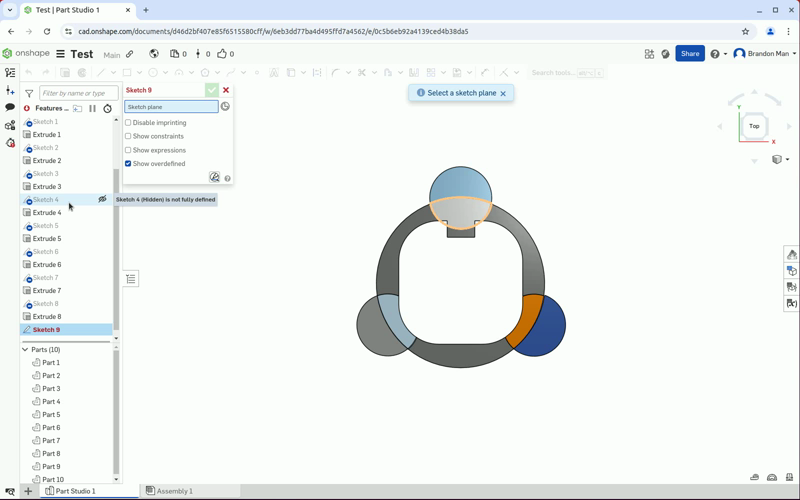
scroll(3)
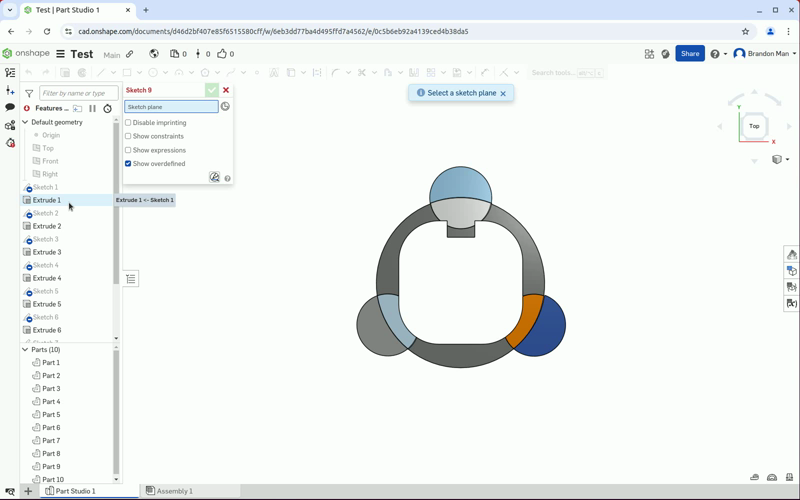
mouse_move(69, 150)
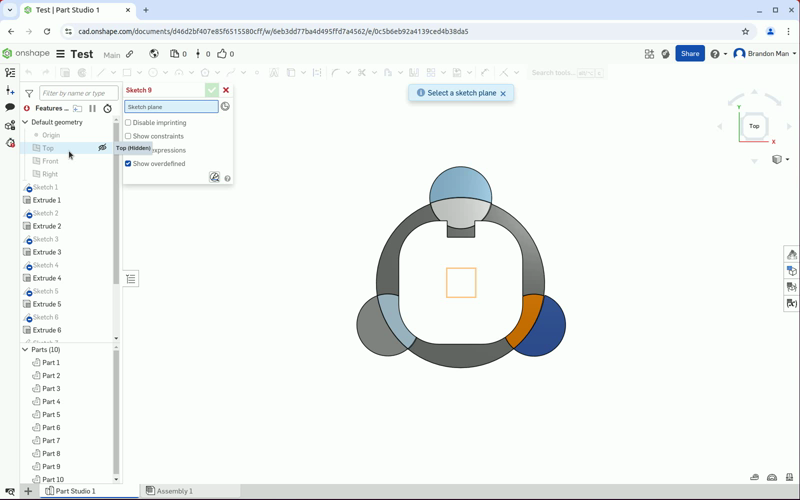
click(69, 150)
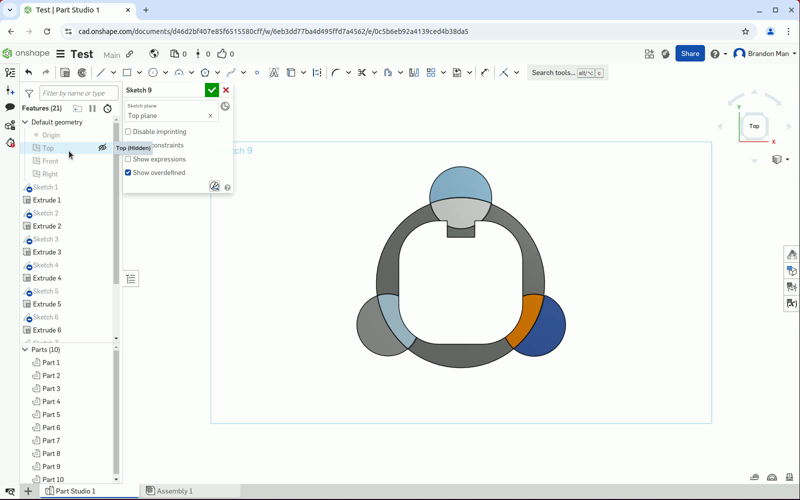
mouse_move(69, 352)
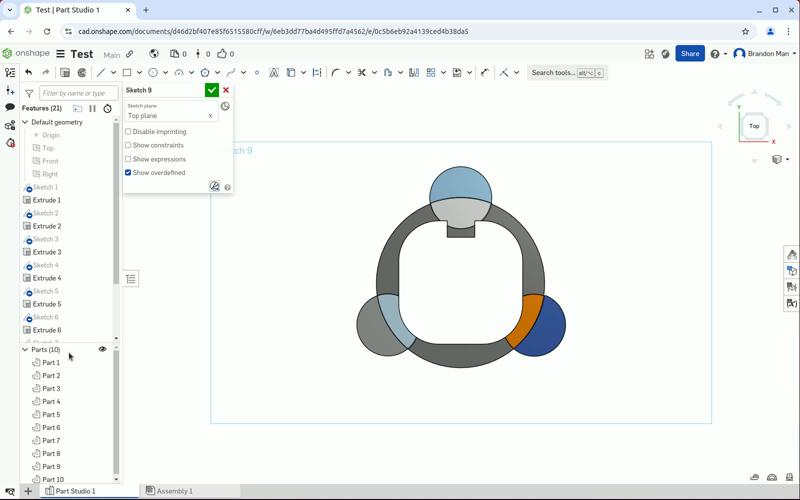
key(y)
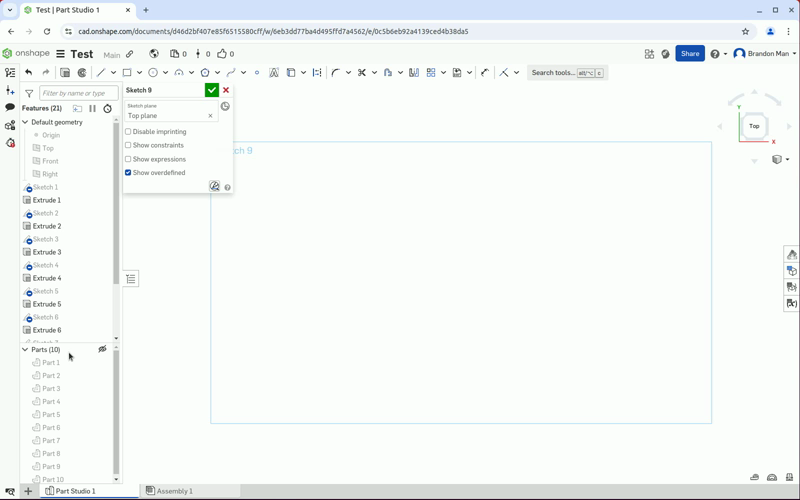
key(l)
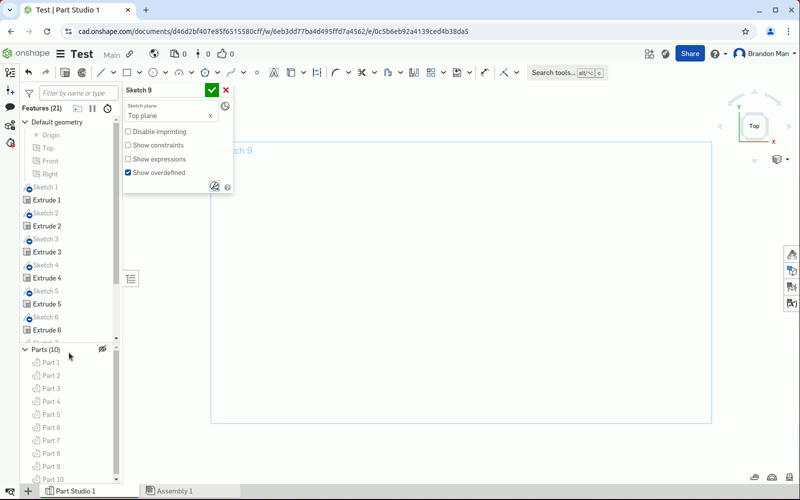
key_down(shift)
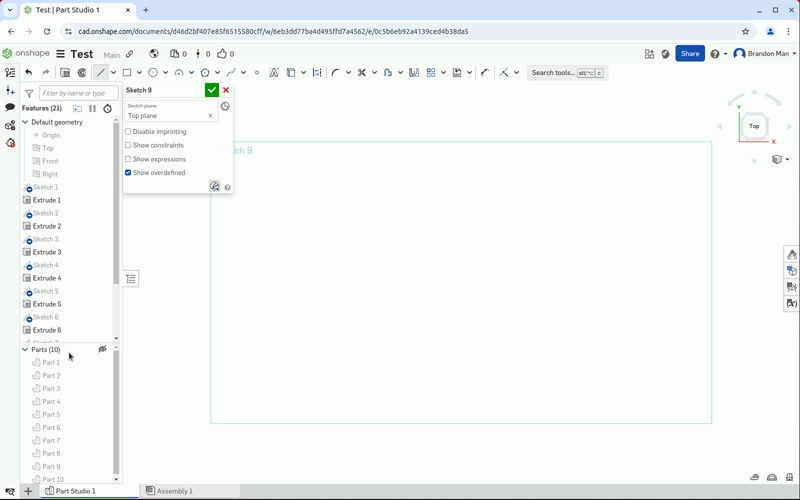
mouse_move(446, 220)
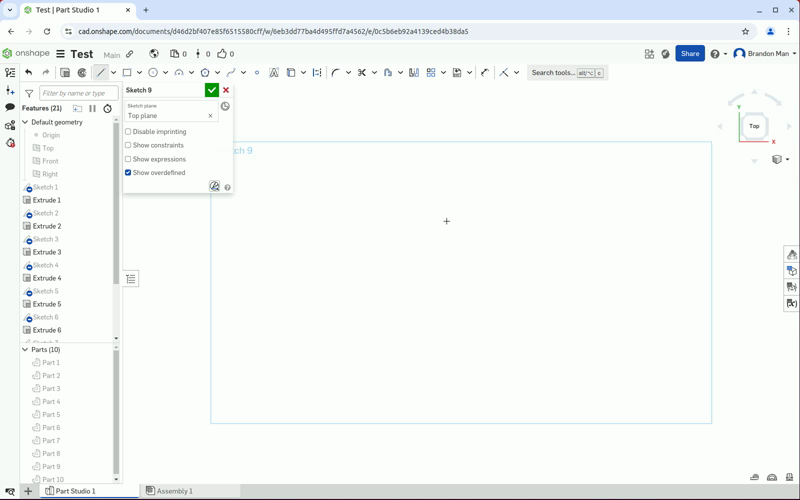
click(446, 220)
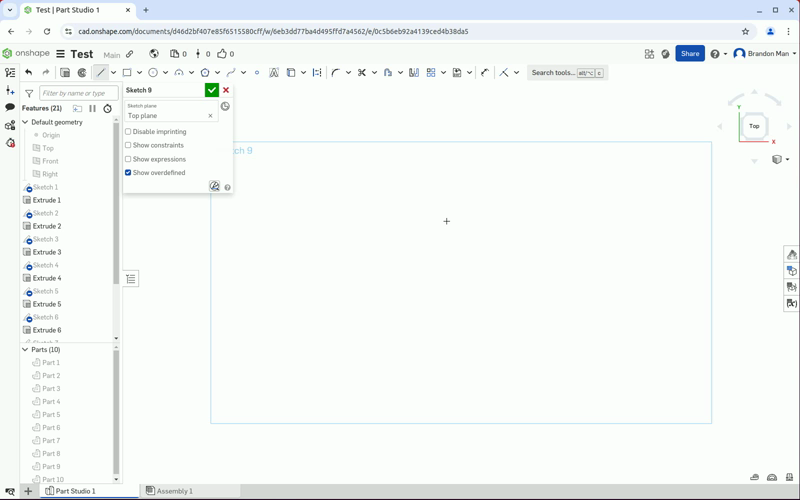
key_up(shift)
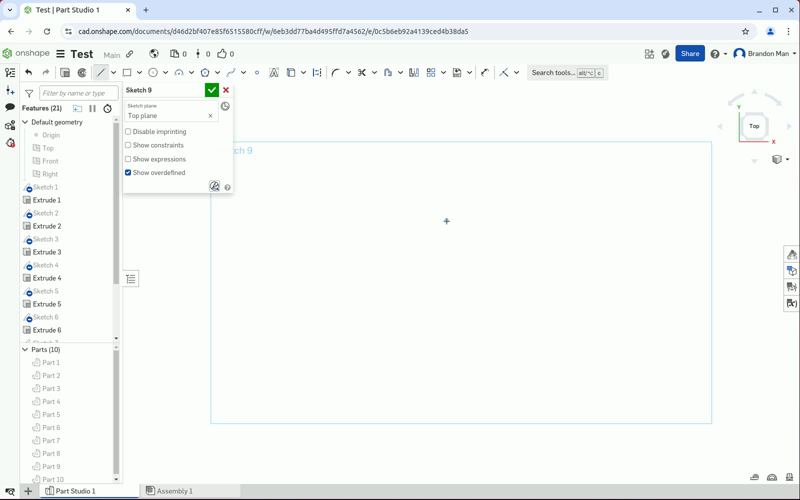
key_down(shift)
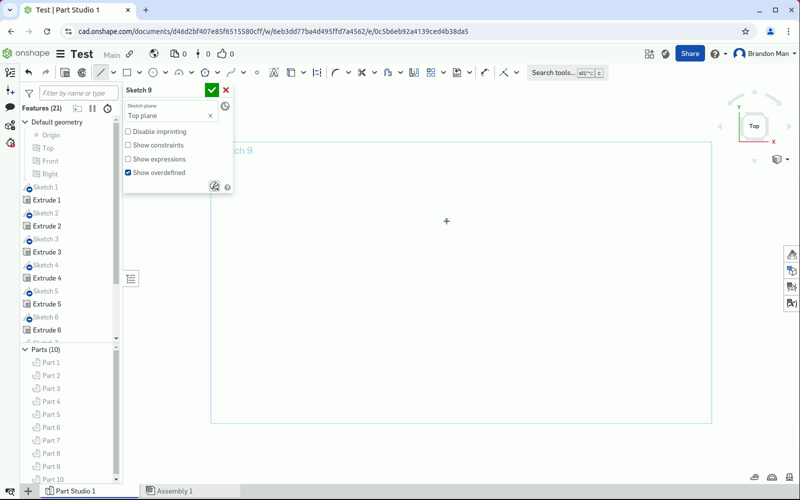
mouse_move(476, 220)
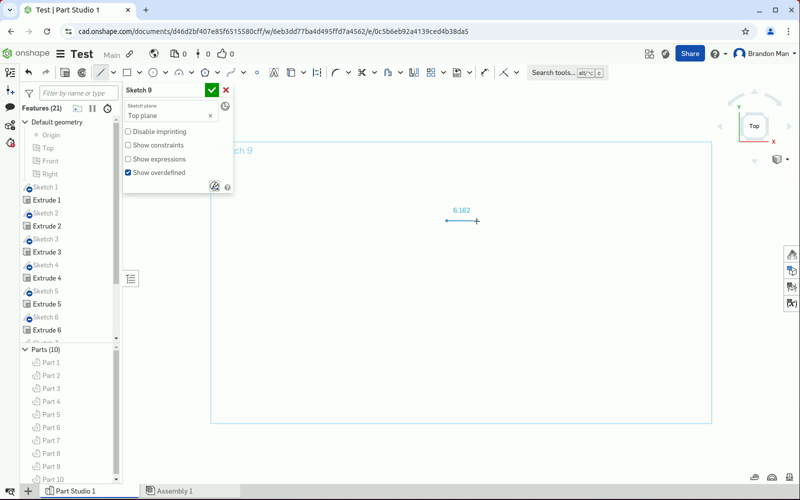
mouse_move(474, 220)
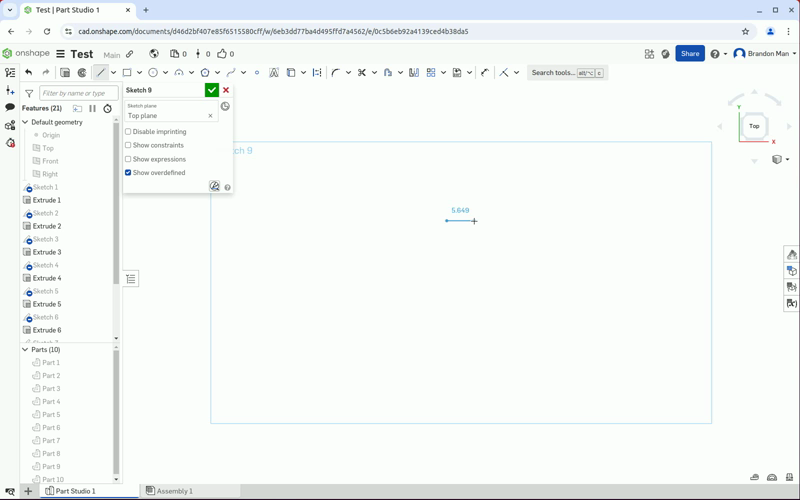
click(474, 220)
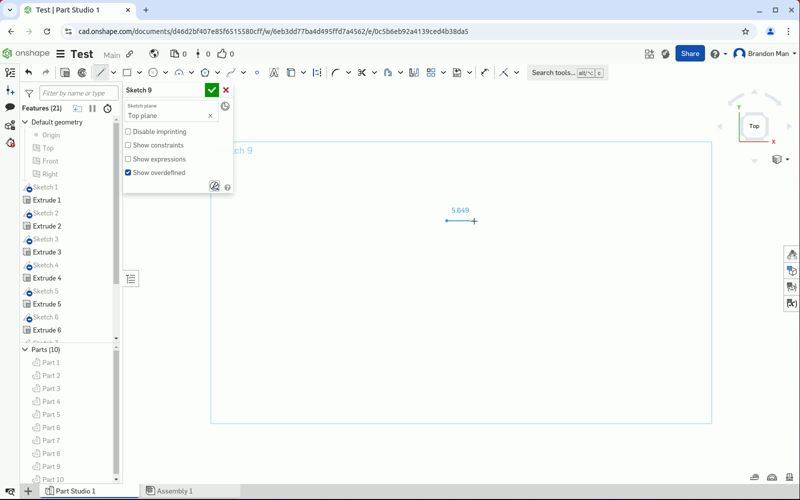
key_up(shift)
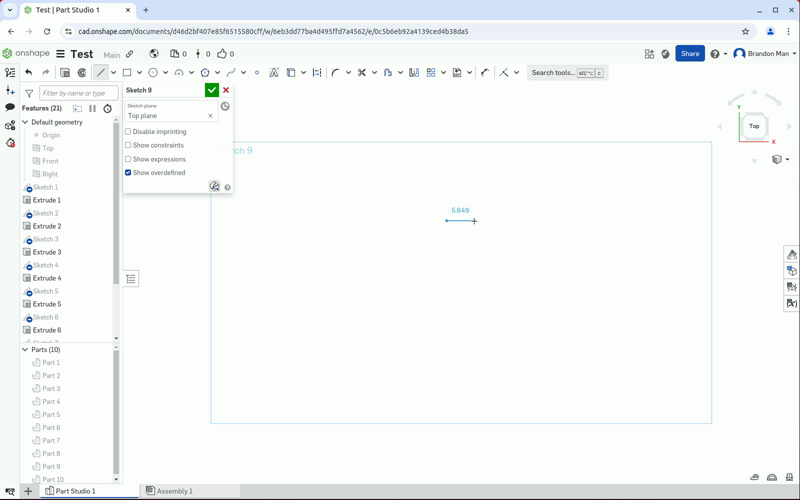
key_down(shift)
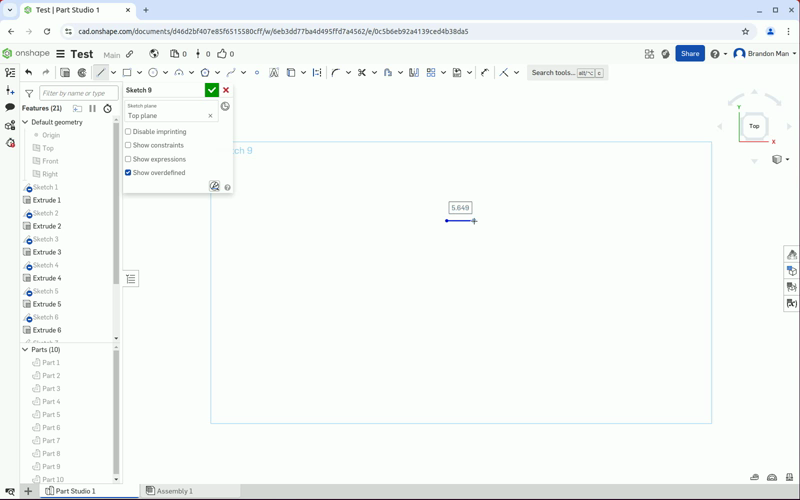
mouse_move(474, 158)
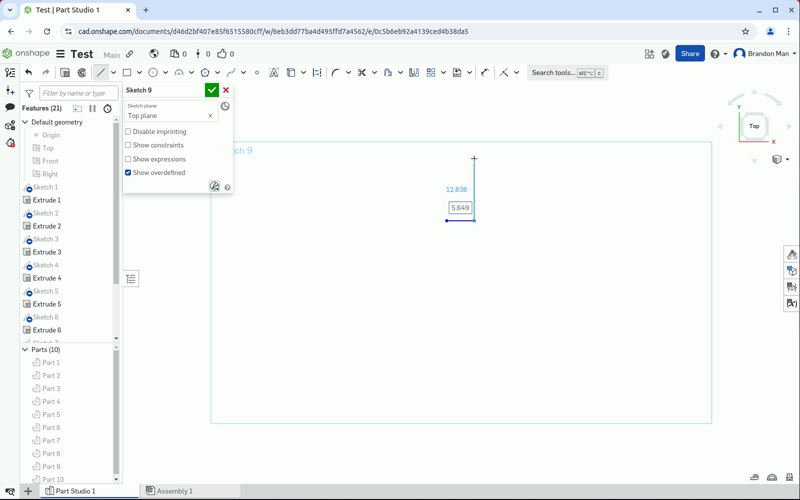
click(474, 158)
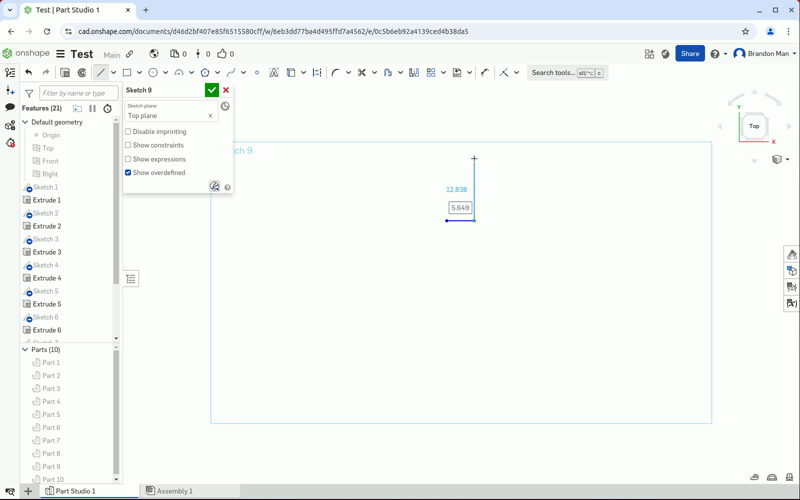
key_up(shift)
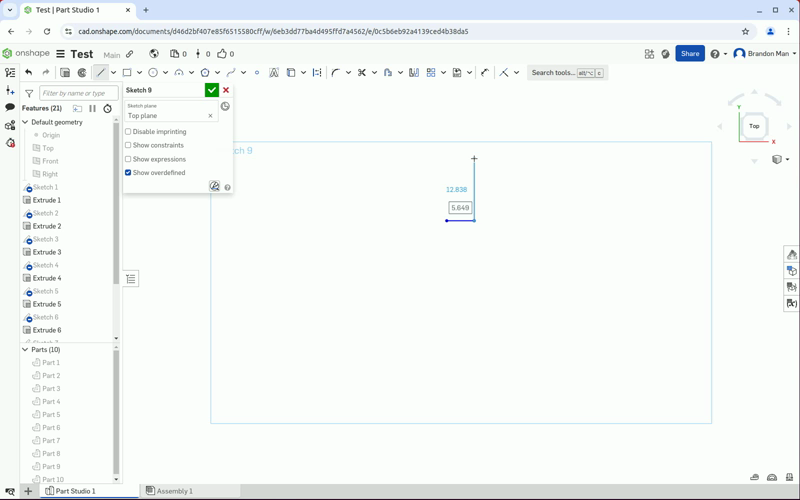
key_down(shift)
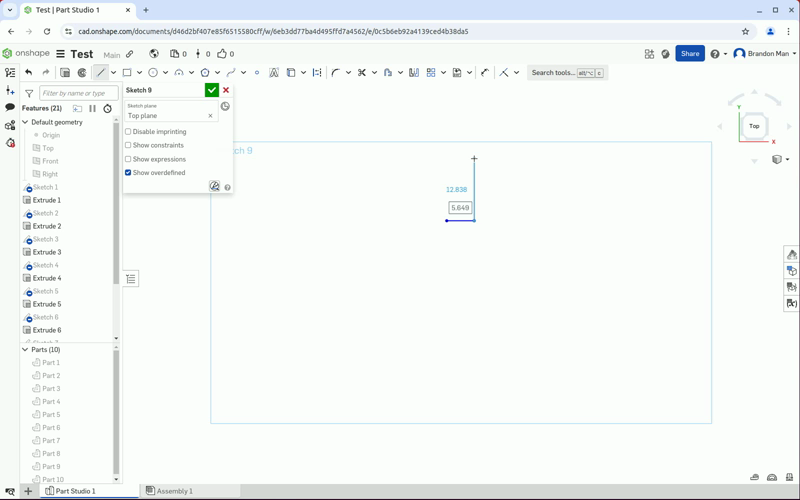
mouse_move(504, 158)
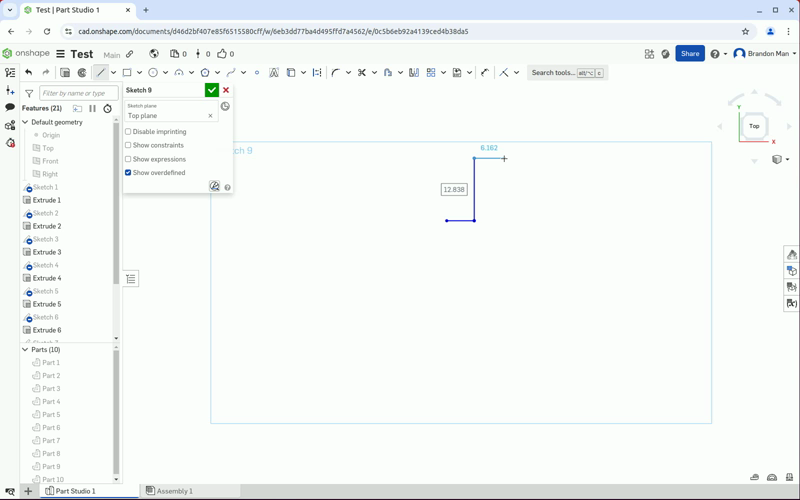
mouse_move(446, 158)
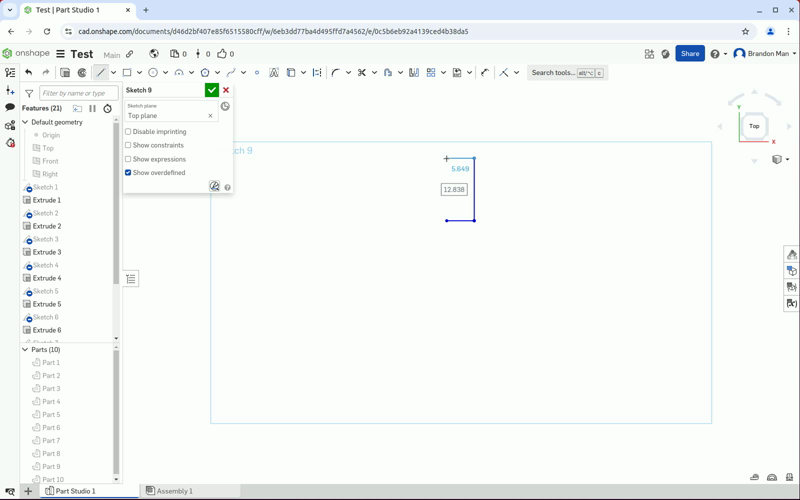
click(446, 158)
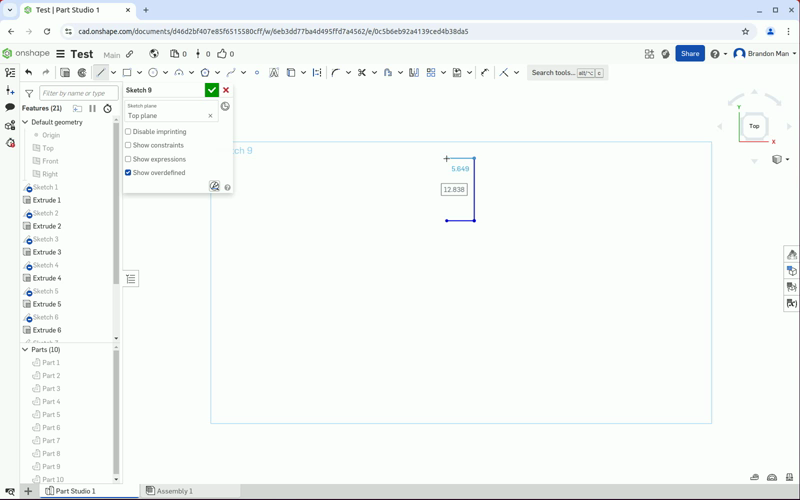
key_up(shift)
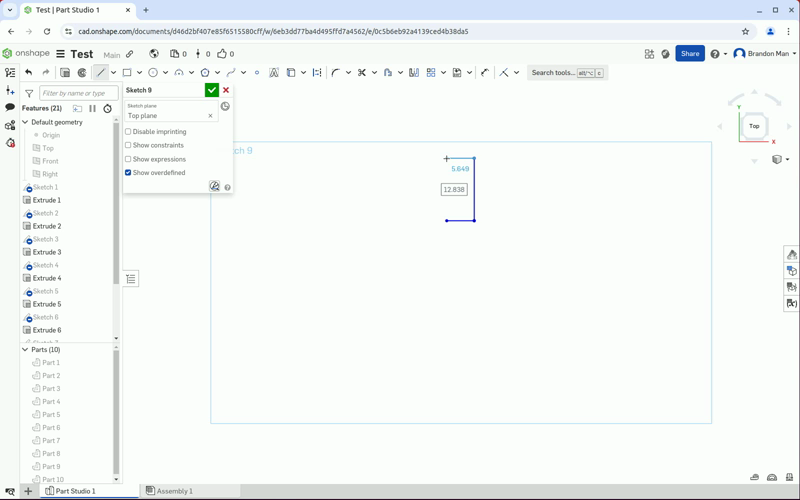
key_down(shift)
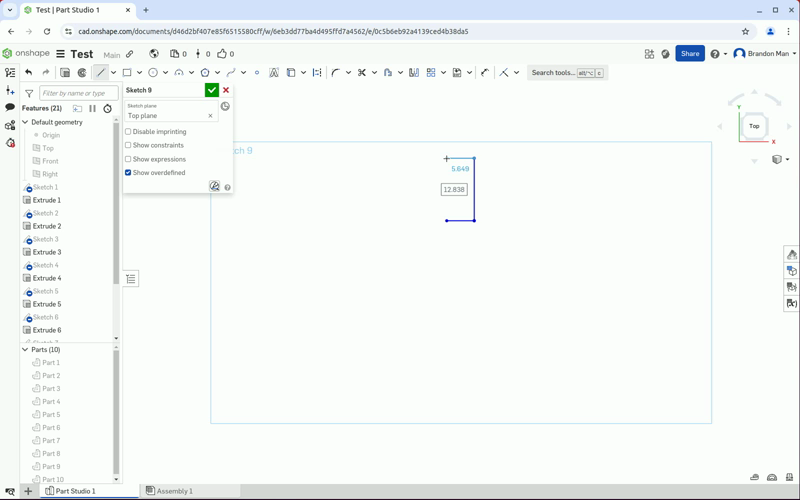
mouse_move(446, 220)
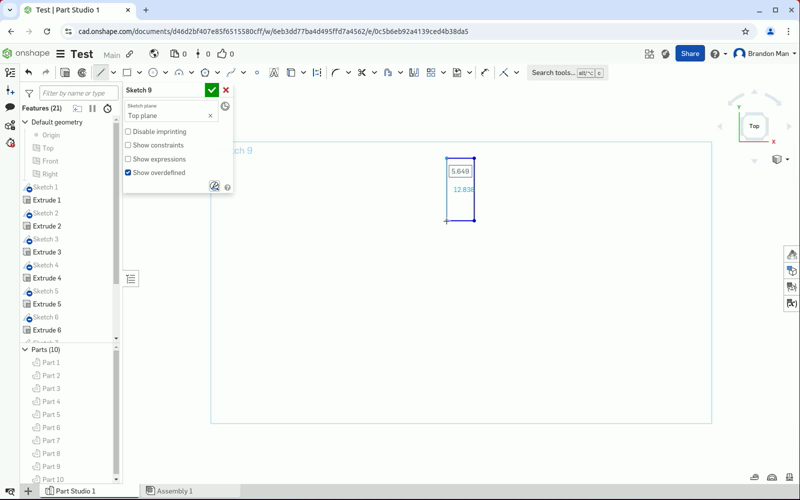
key_up(shift)
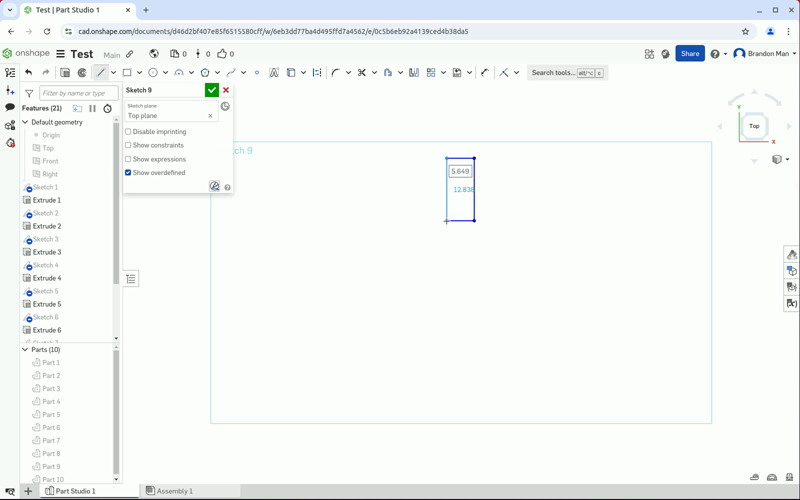
click(446, 220)
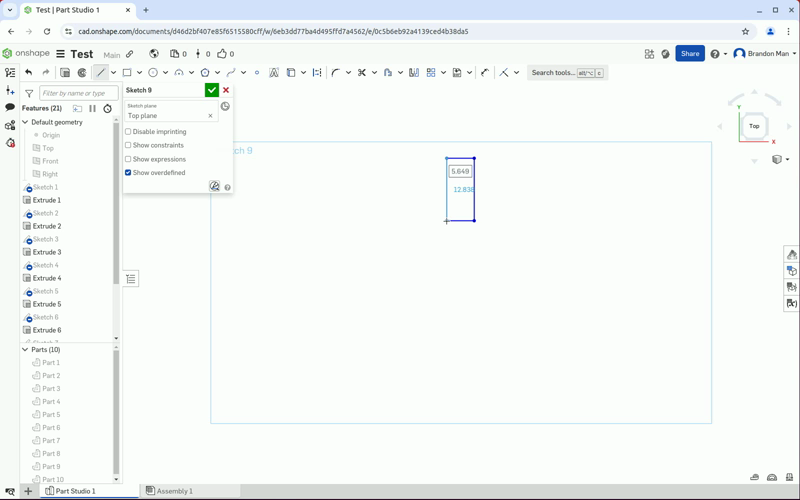
key(esc)
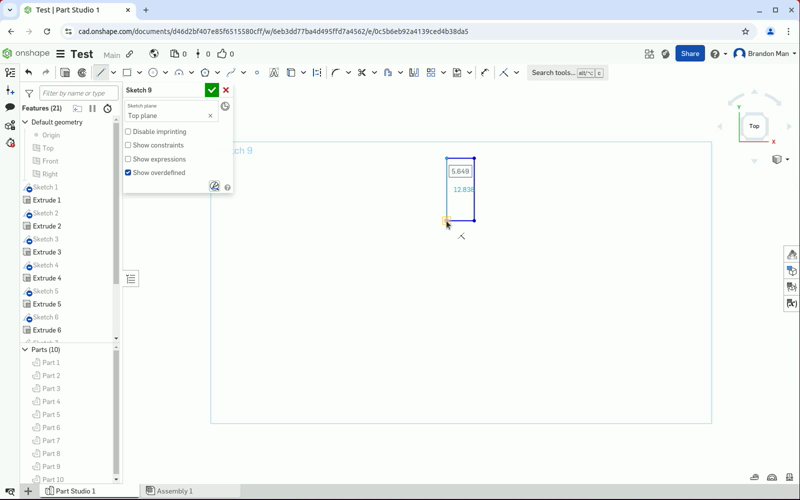
mouse_move(471, 194)
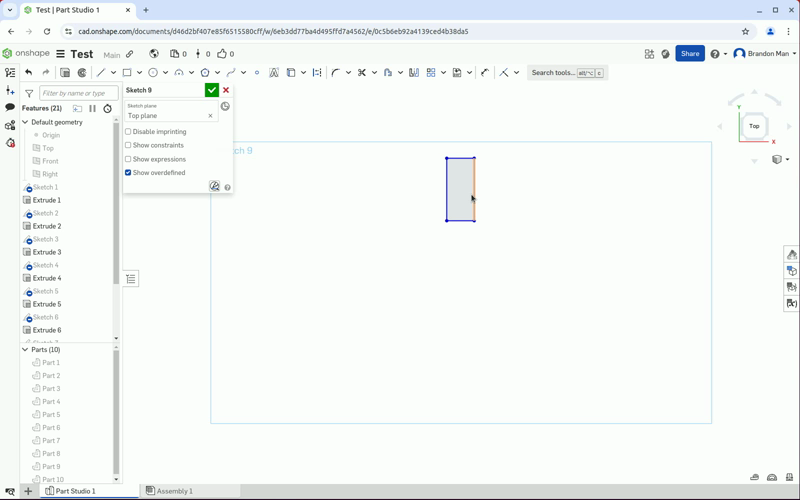
scroll(6)
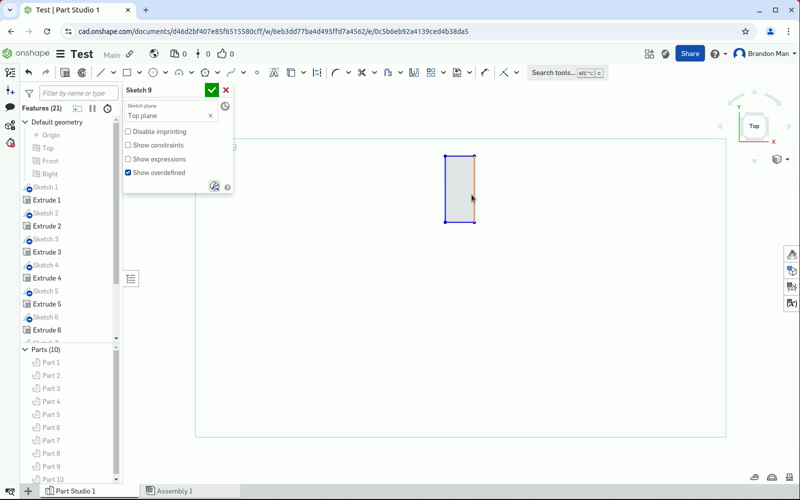
scroll(6)
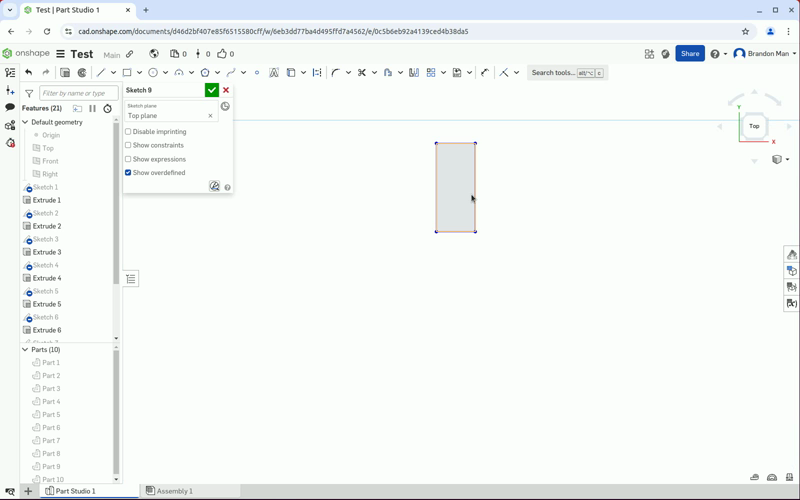
scroll(6)
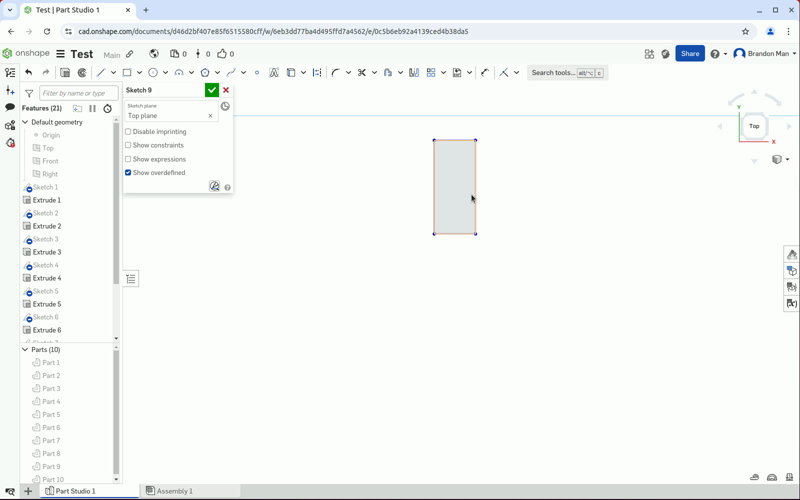
scroll(6)
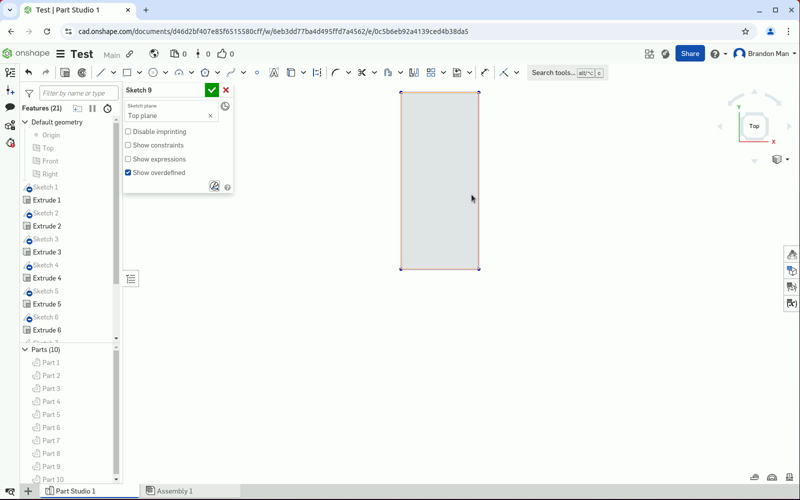
scroll(6)
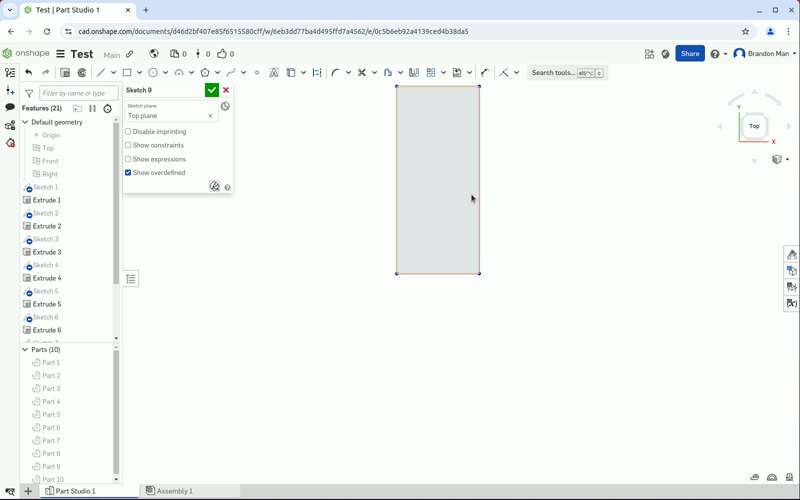
scroll(6)
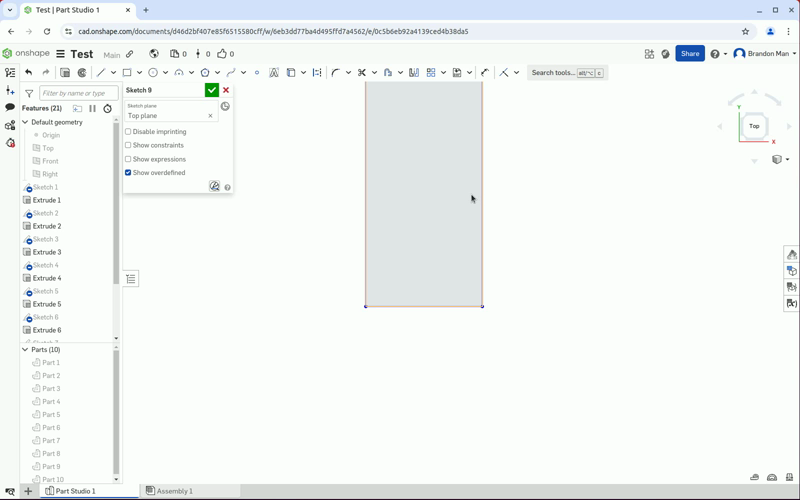
scroll(6)
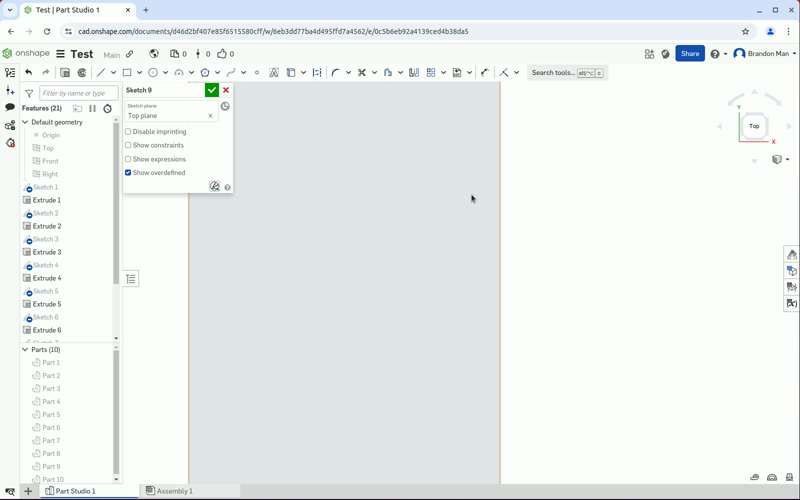
click(471, 194)
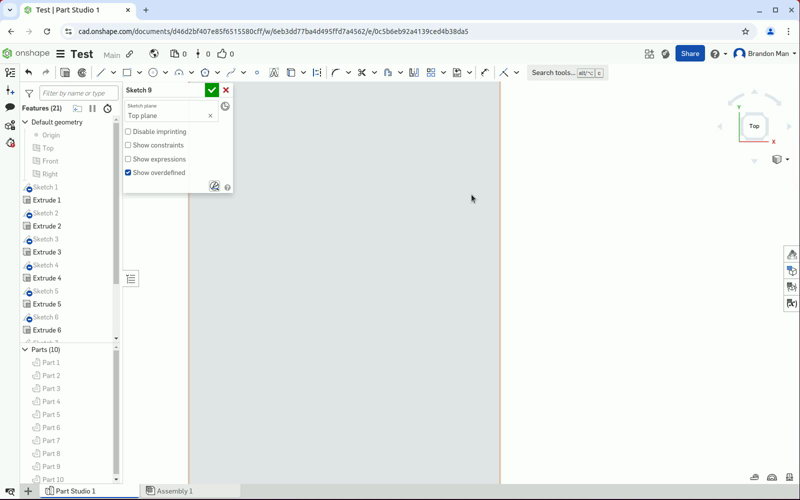
scroll(-6)
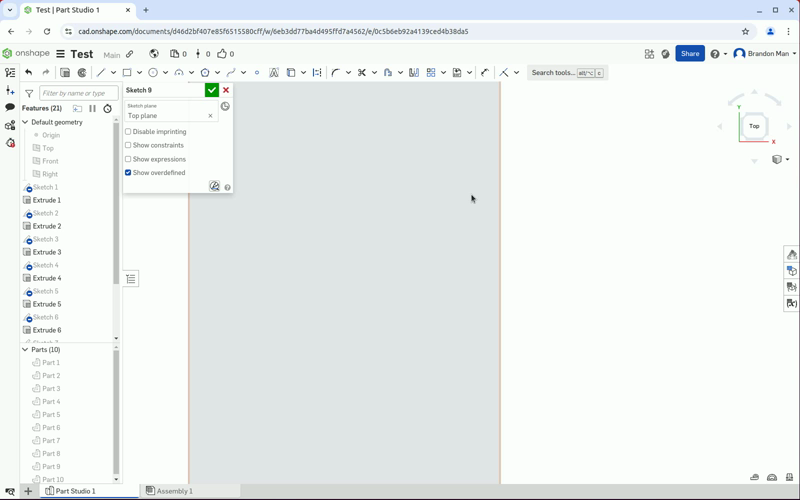
scroll(-6)
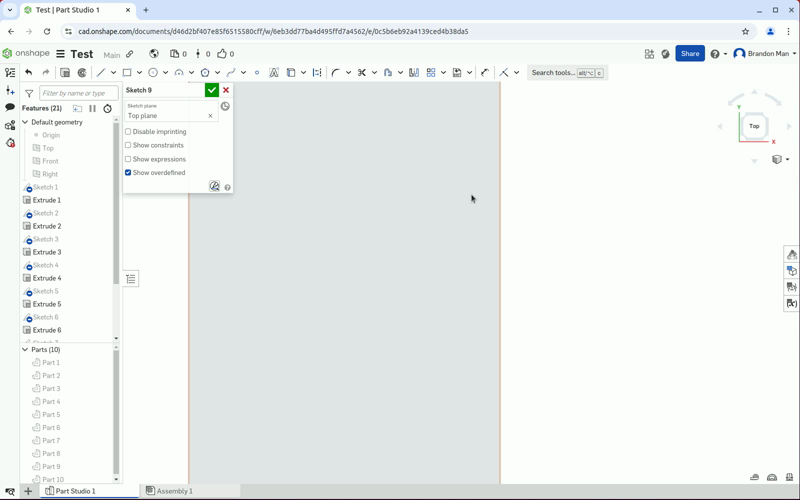
scroll(-6)
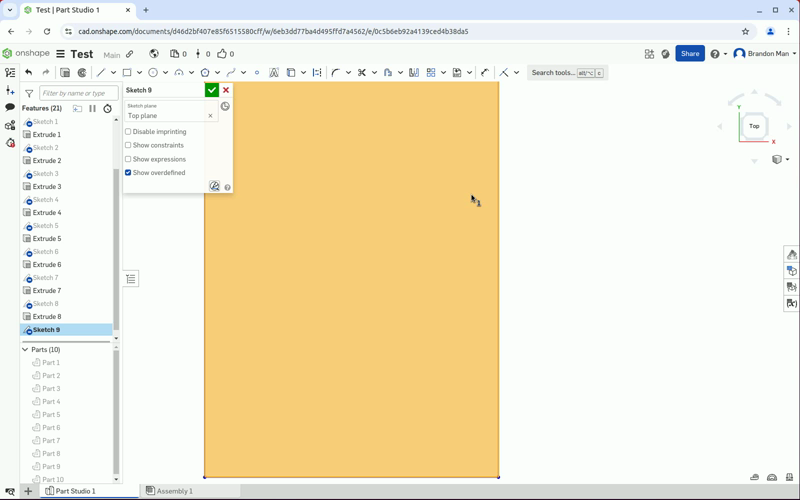
scroll(-6)
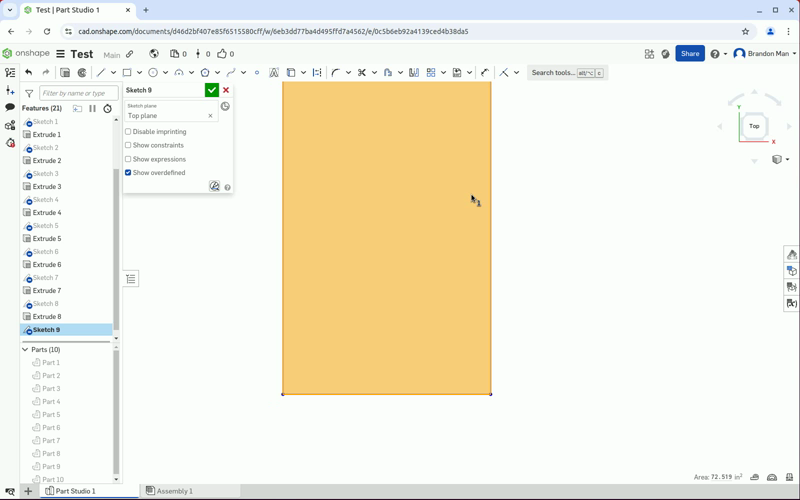
scroll(-6)
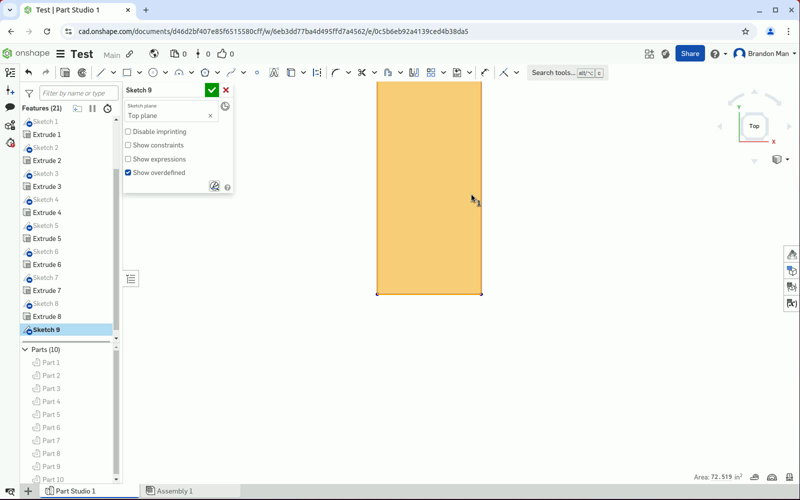
scroll(-6)
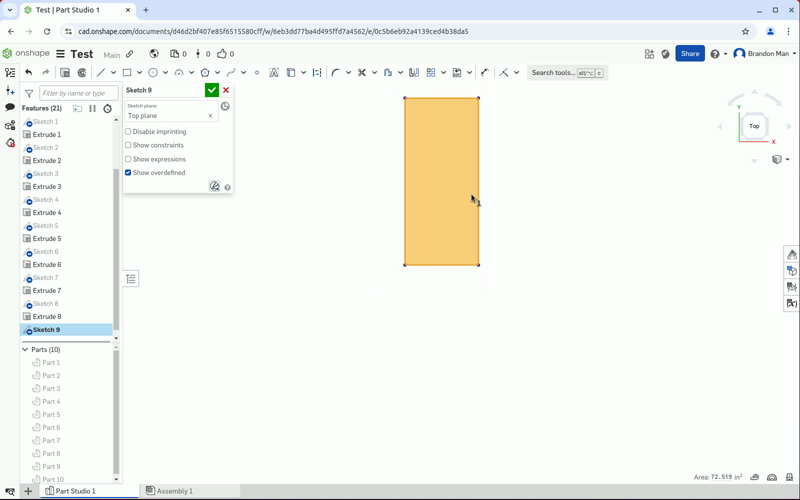
scroll(-6)
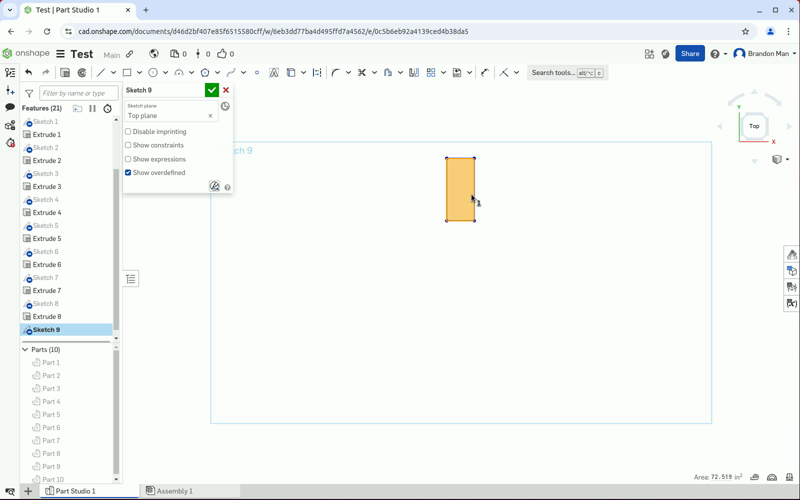
mouse_move(69, 352)
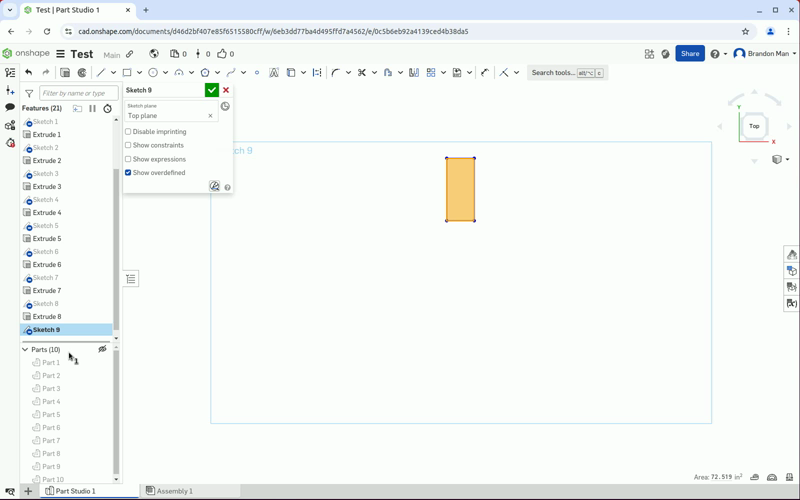
key(shift+y)
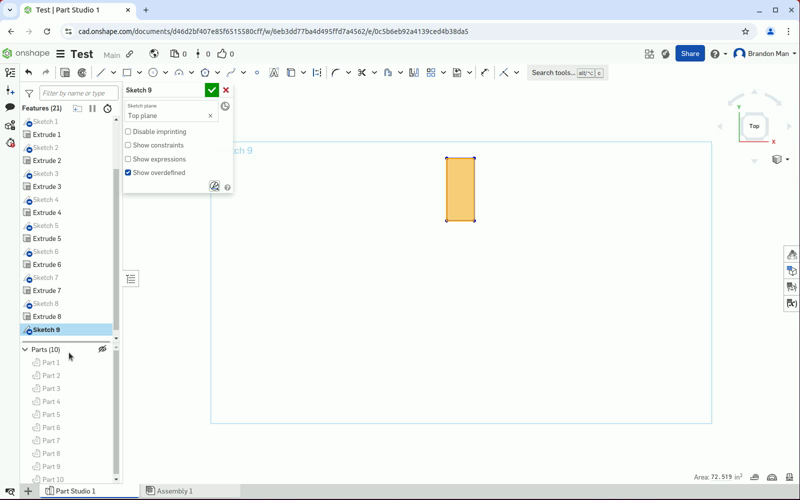
key(shift+e)
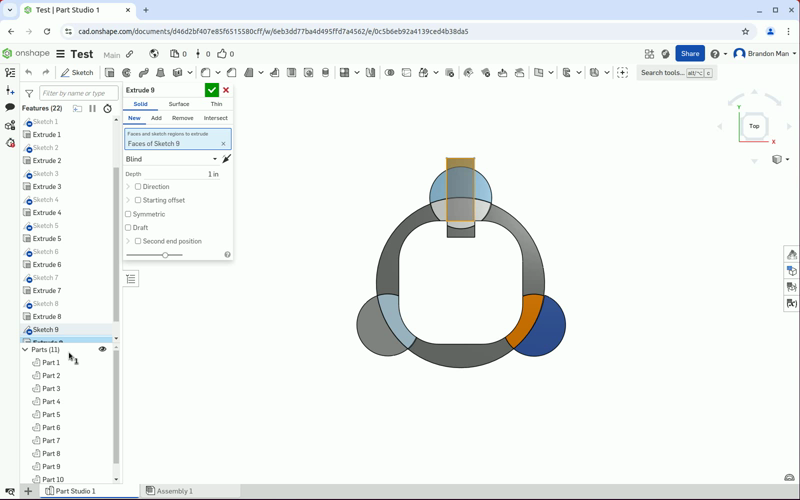
mouse_move(143, 106)
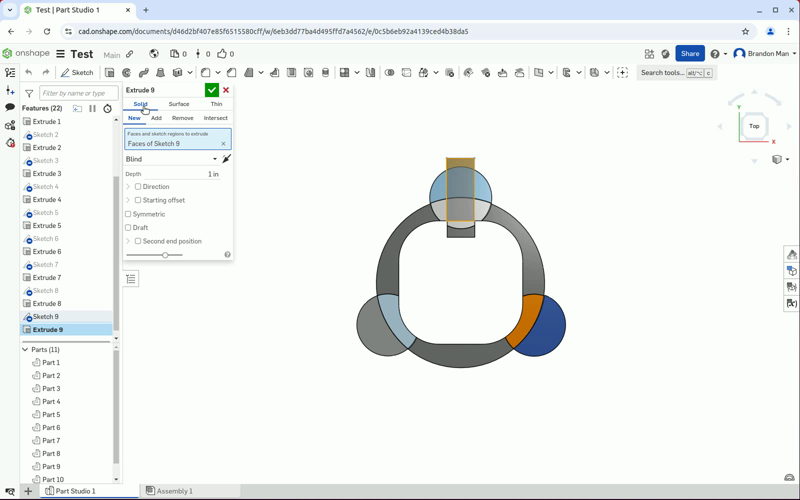
click(143, 106)
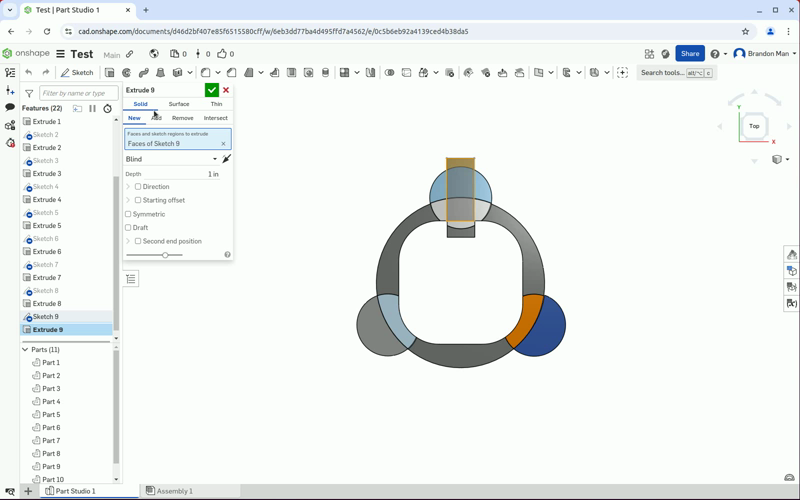
mouse_move(186, 120)
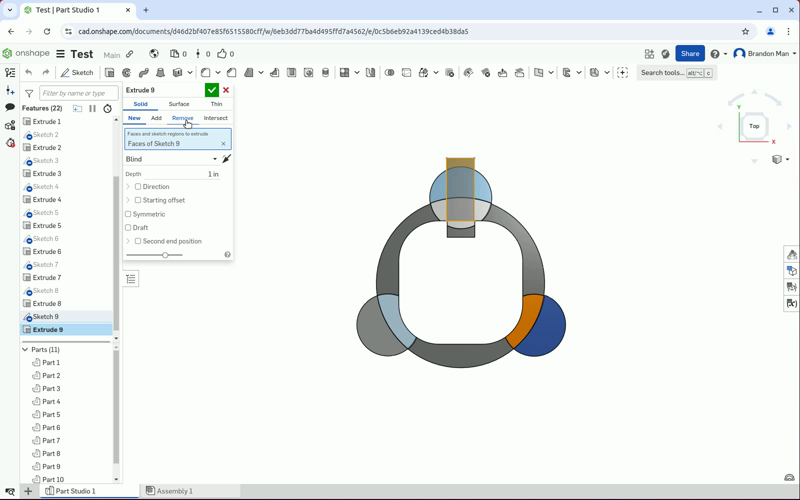
click(186, 120)
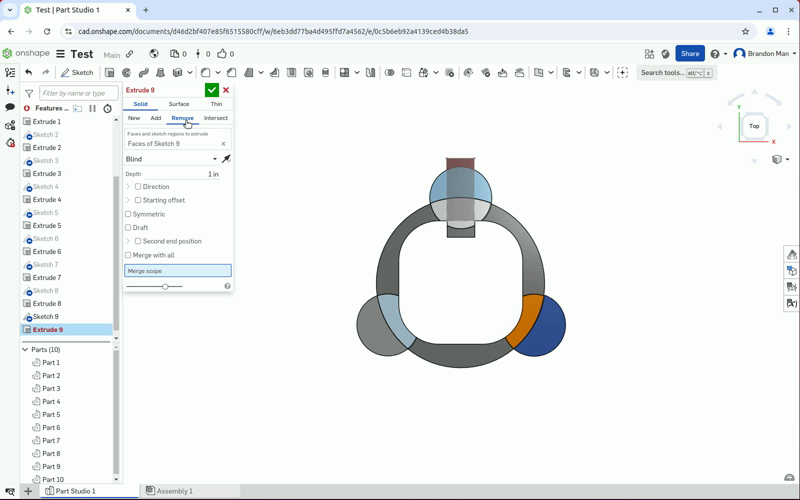
key(tab, 4)
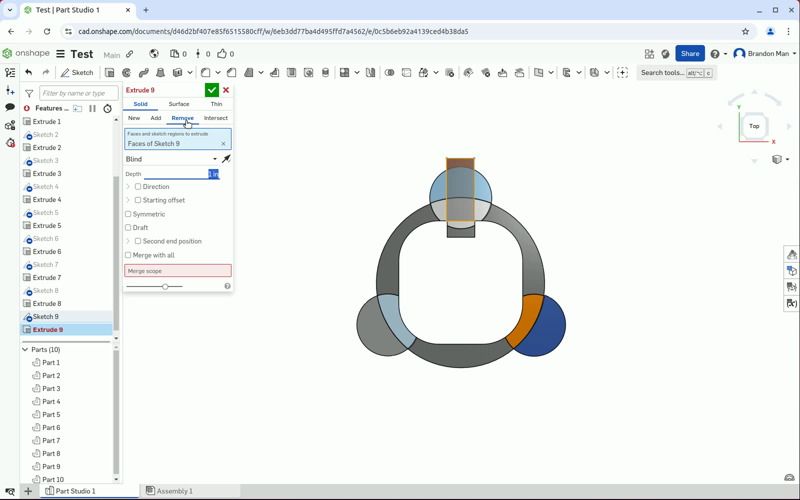
text(-1.685)
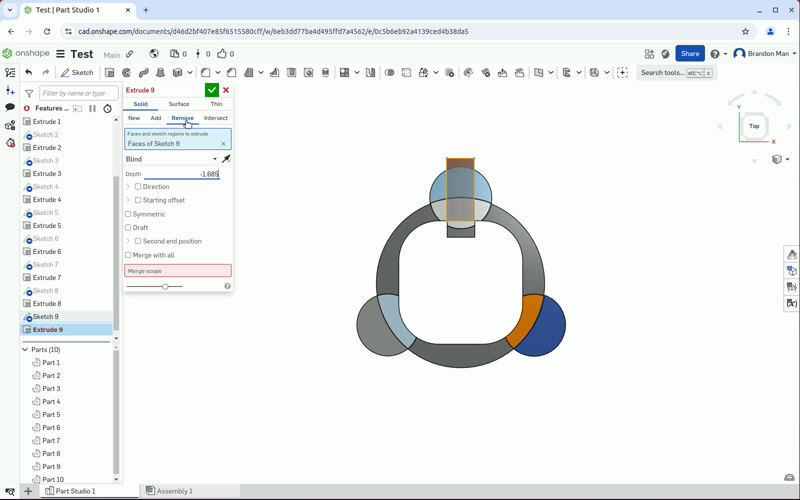
key(tab, 6)
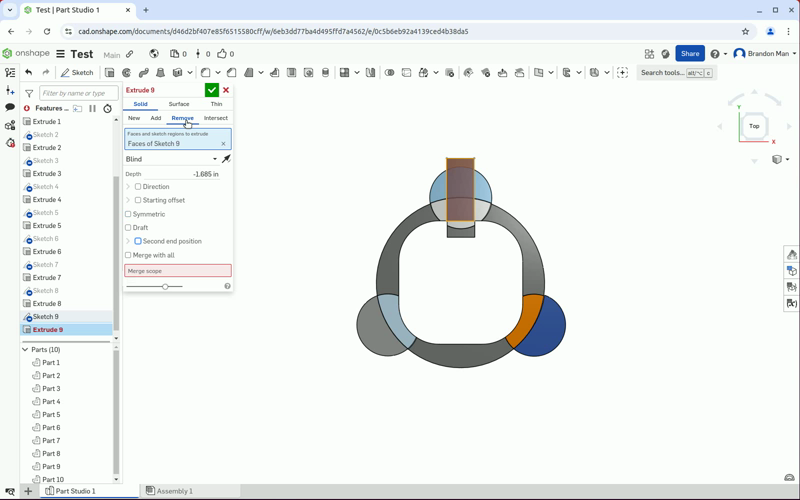
key(space)
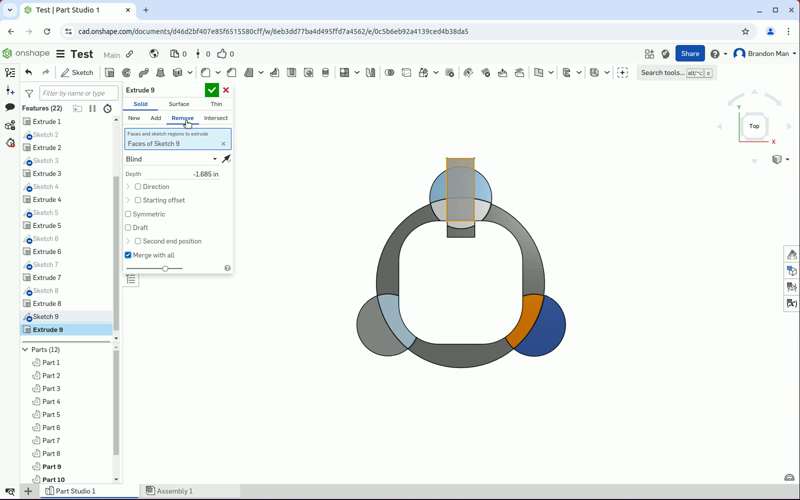
key(enter)
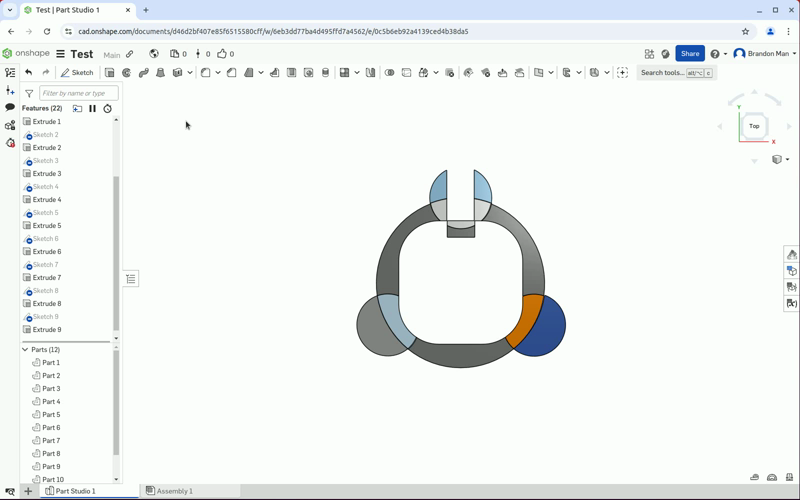
key(shift+h)
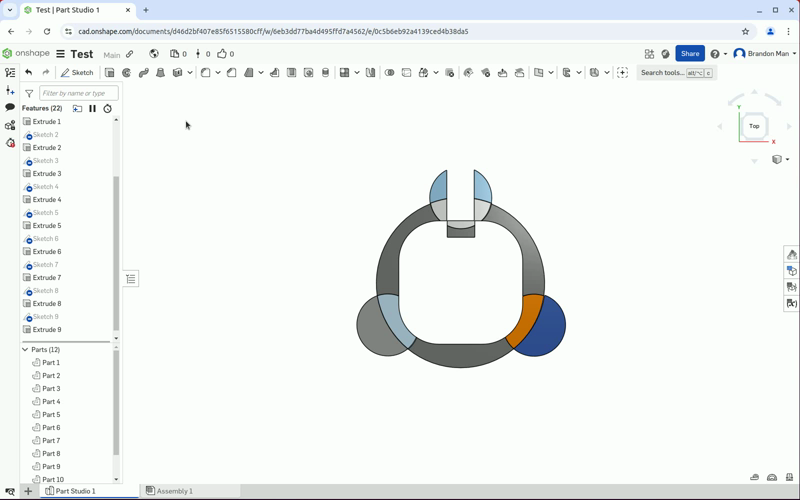
key(shift+h)
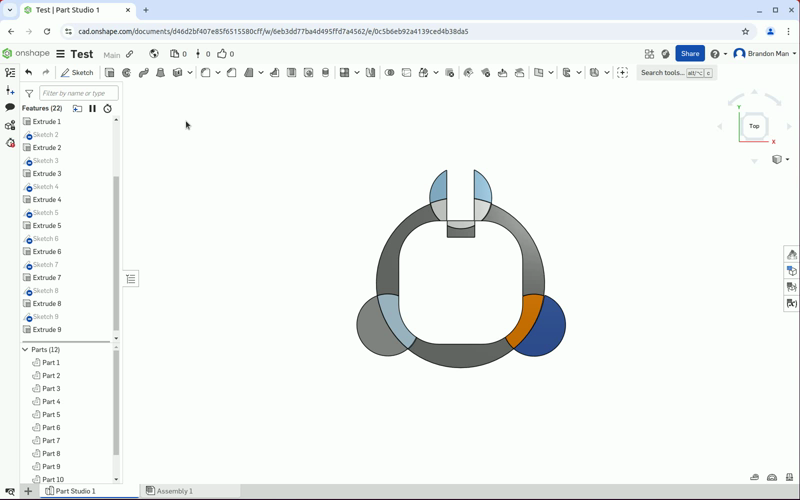
mouse_move(69, 111)
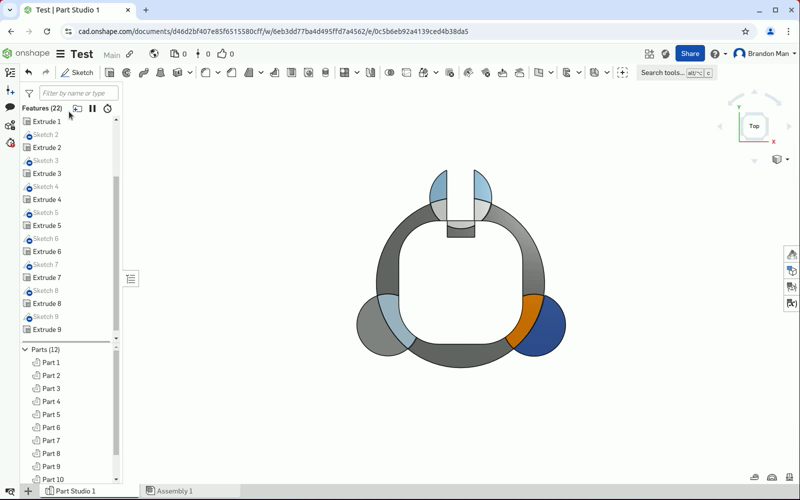
click(69, 111)
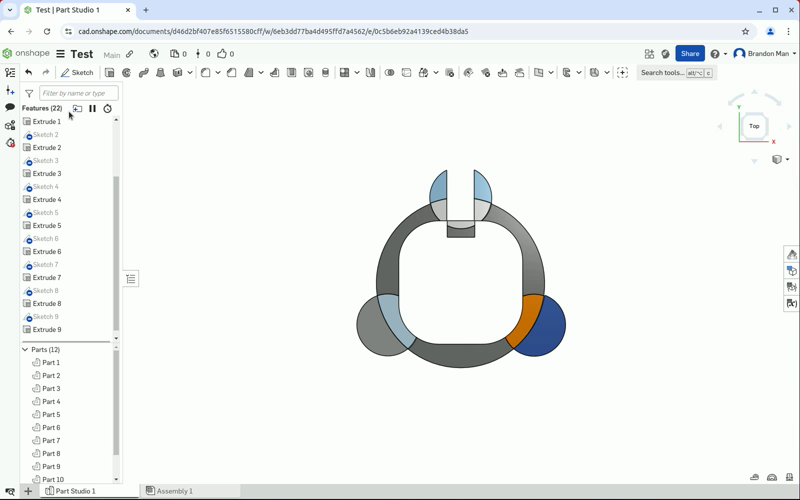
key(shift+s)
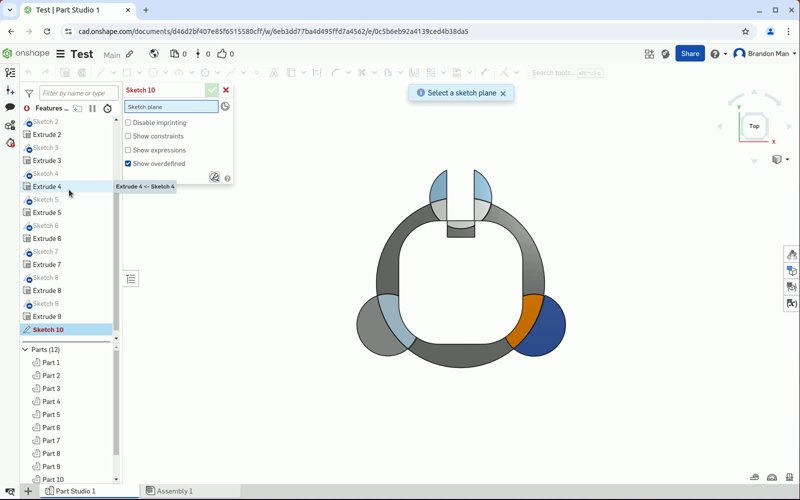
scroll(3)
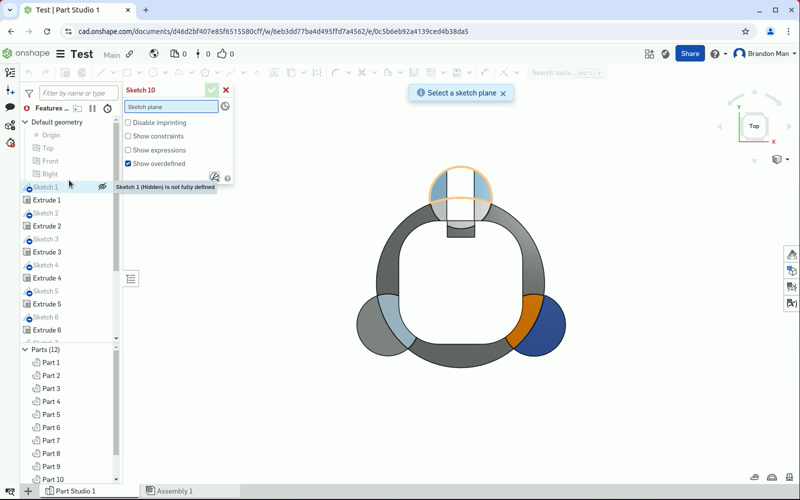
mouse_move(69, 150)
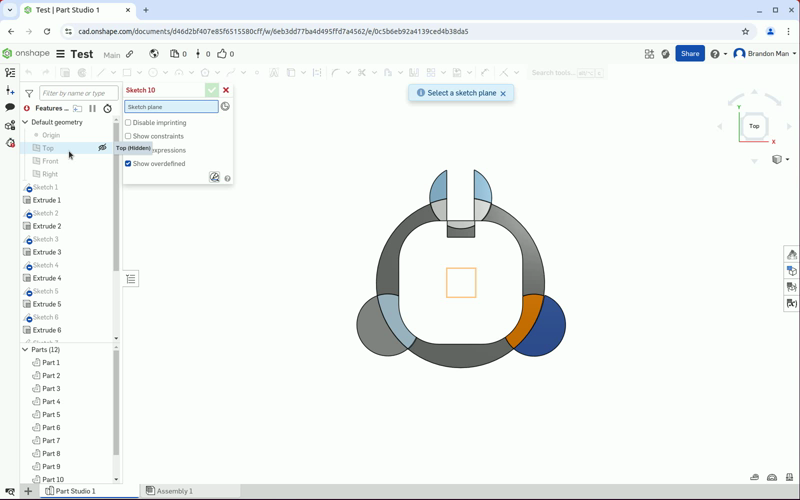
click(69, 150)
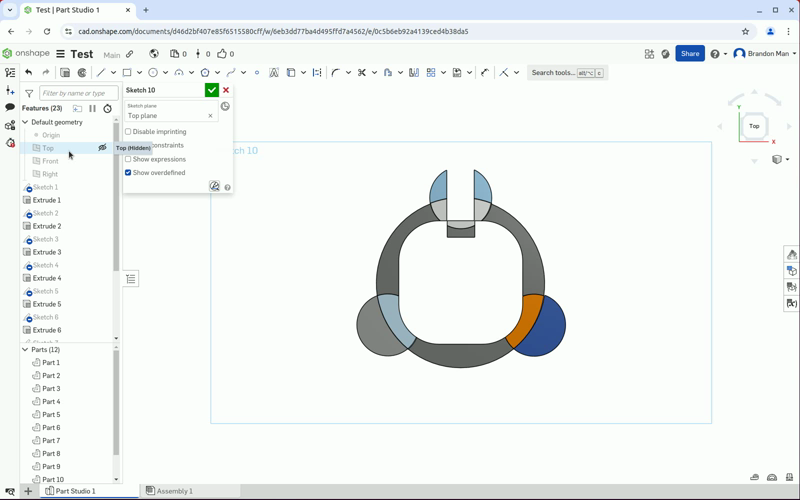
mouse_move(69, 352)
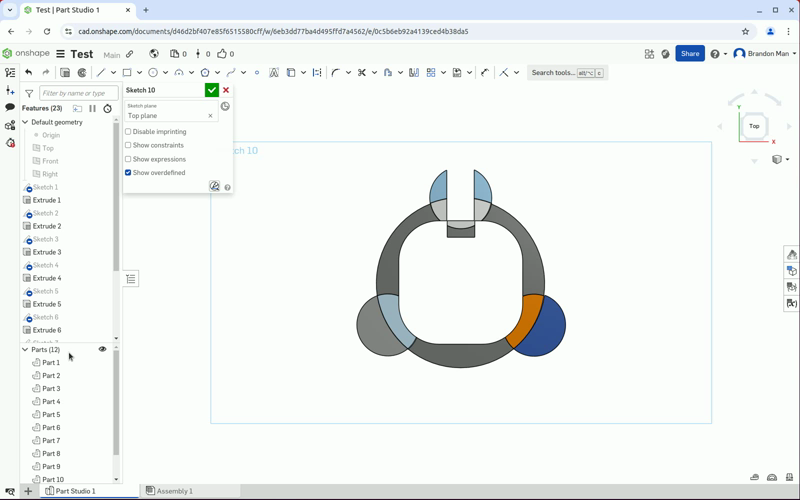
key(y)
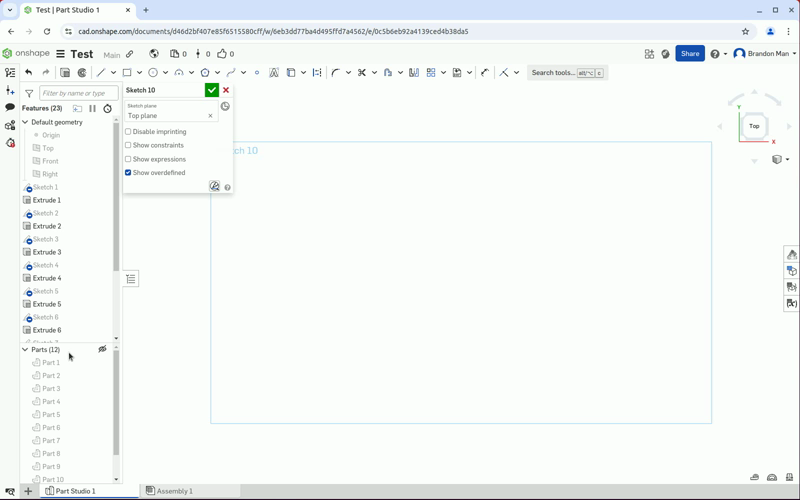
key(l)
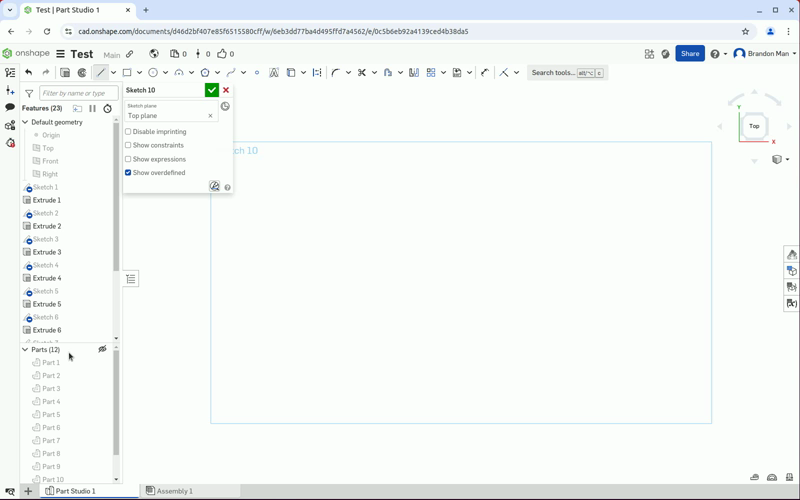
key_down(shift)
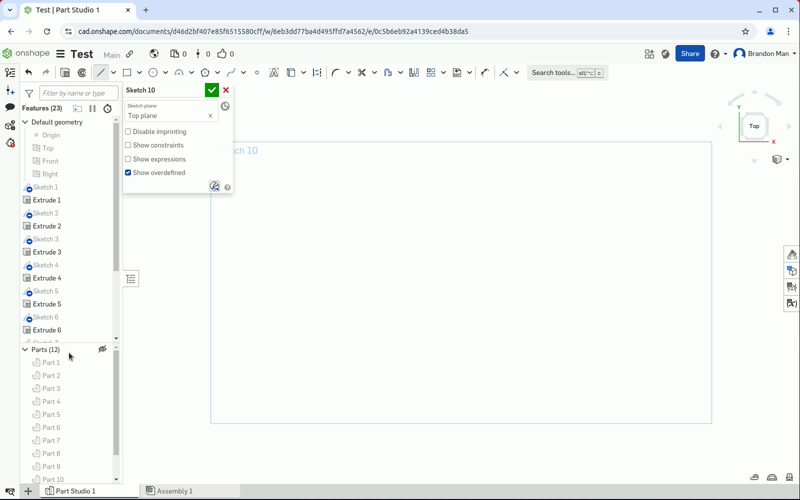
mouse_move(446, 237)
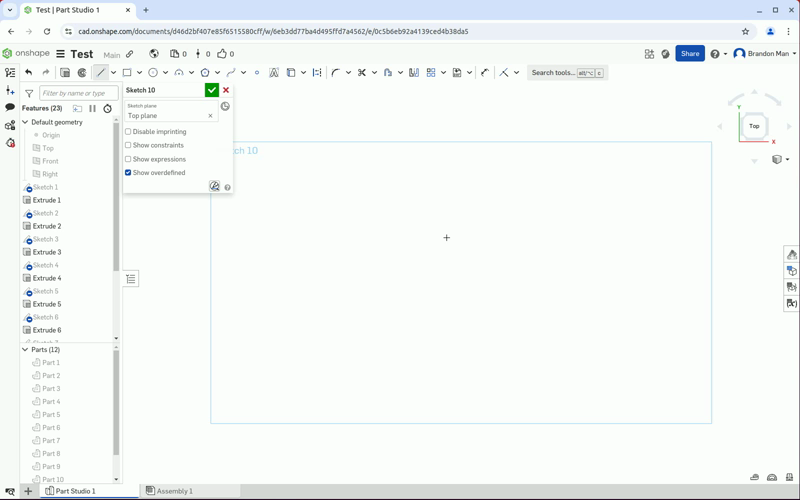
click(446, 237)
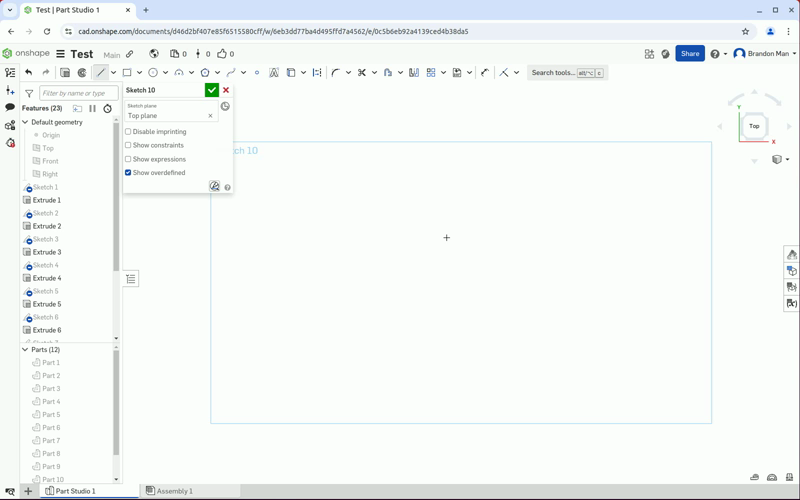
key_up(shift)
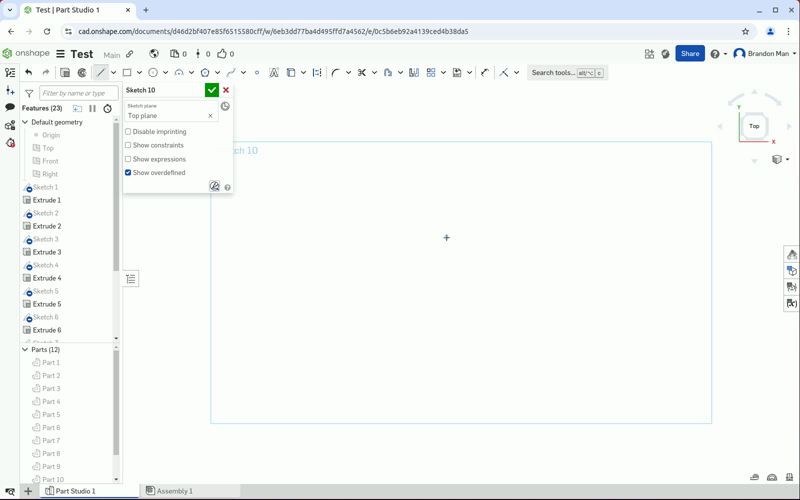
key_down(shift)
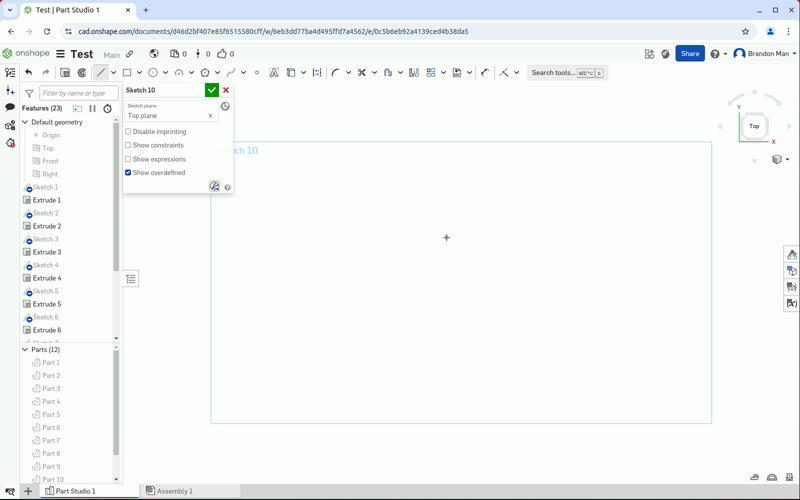
mouse_move(476, 237)
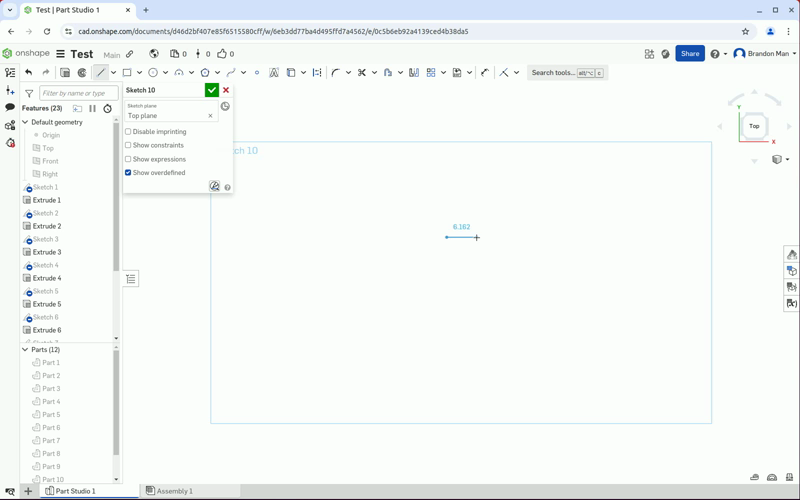
mouse_move(474, 237)
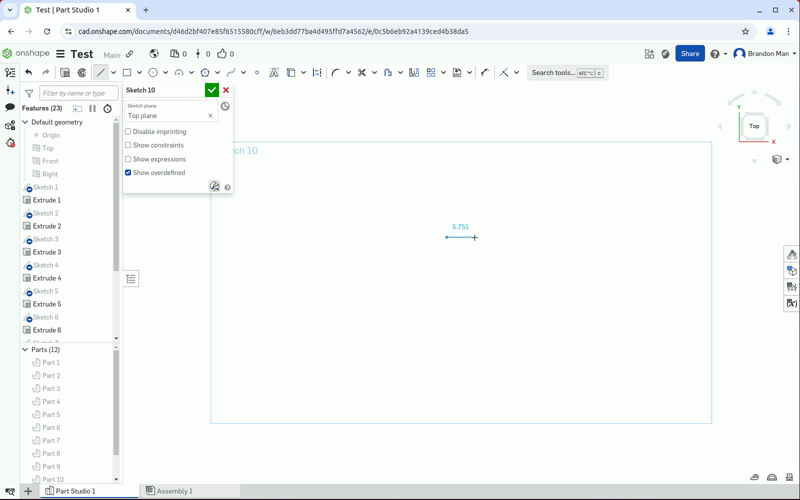
click(474, 237)
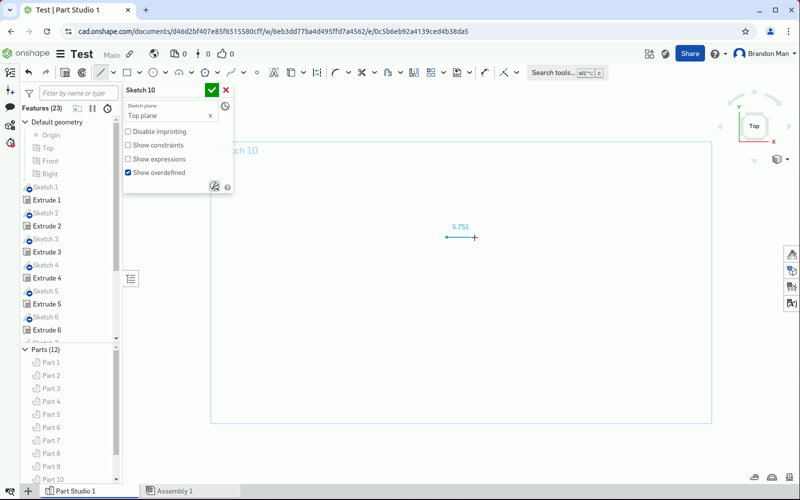
key_up(shift)
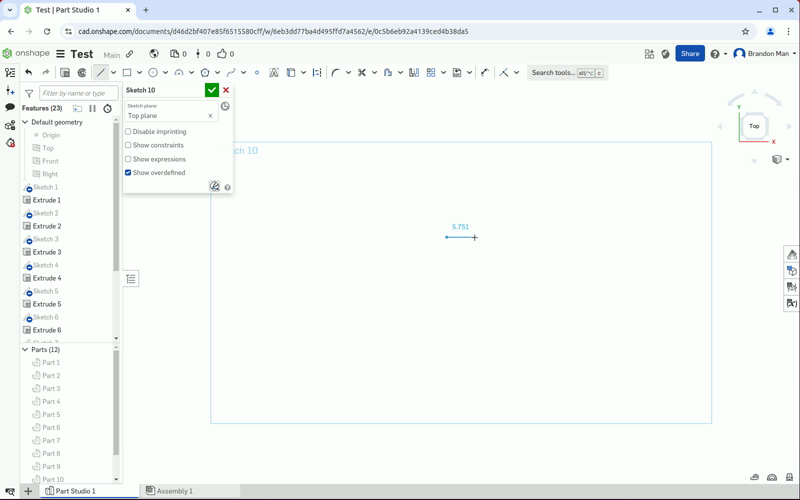
key_down(shift)
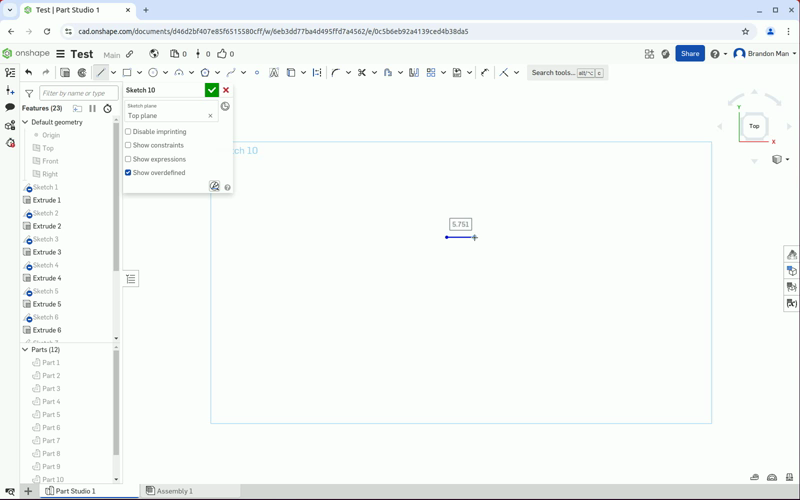
mouse_move(504, 237)
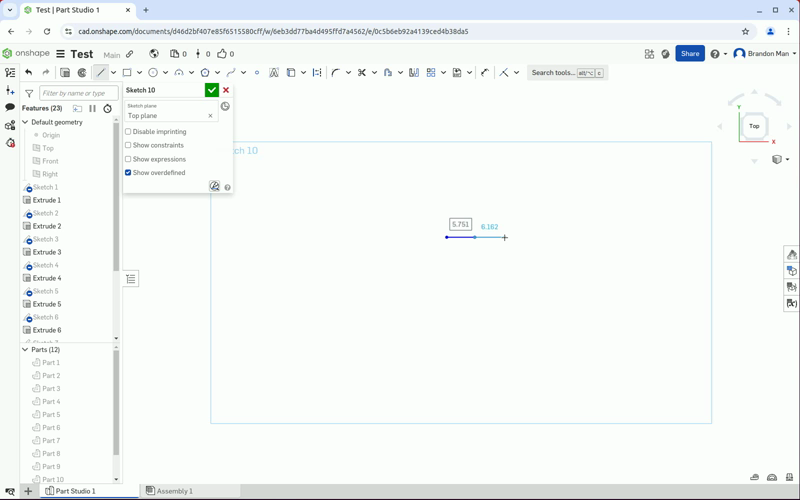
mouse_move(474, 220)
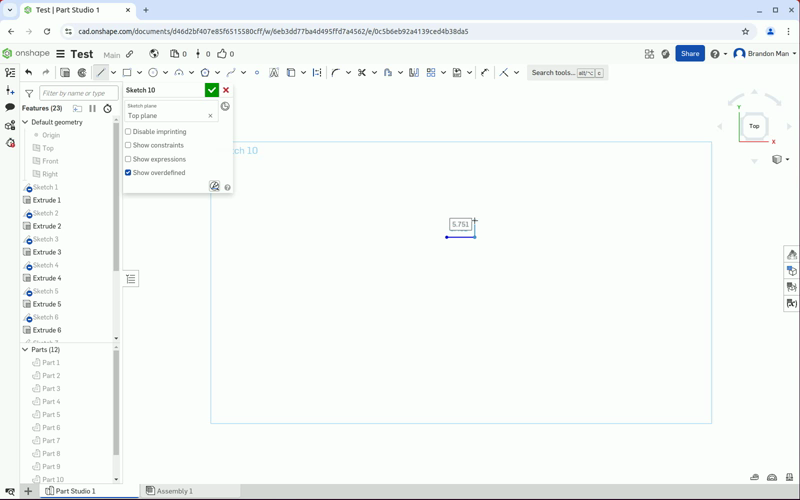
click(474, 220)
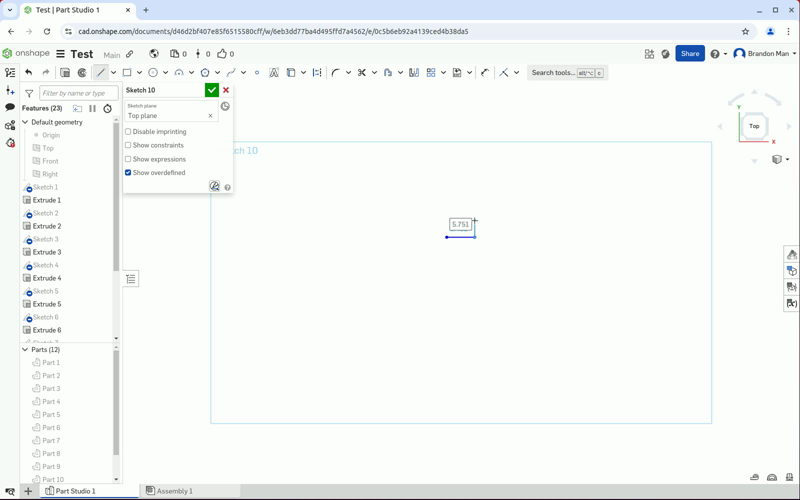
key_up(shift)
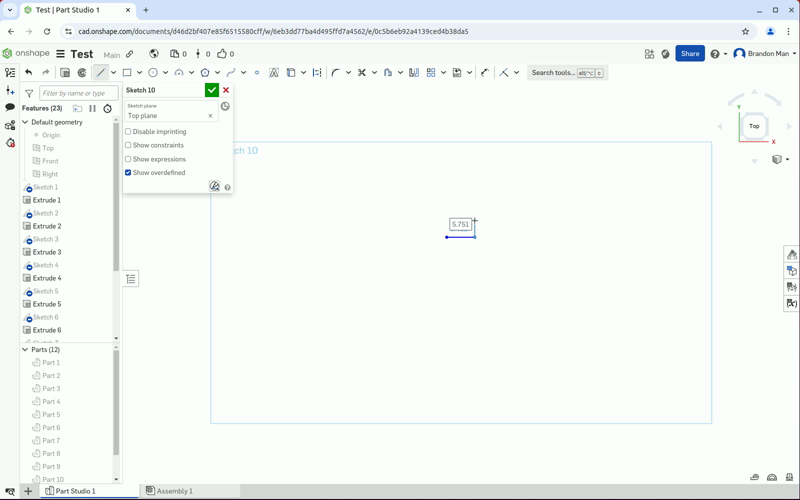
key_down(shift)
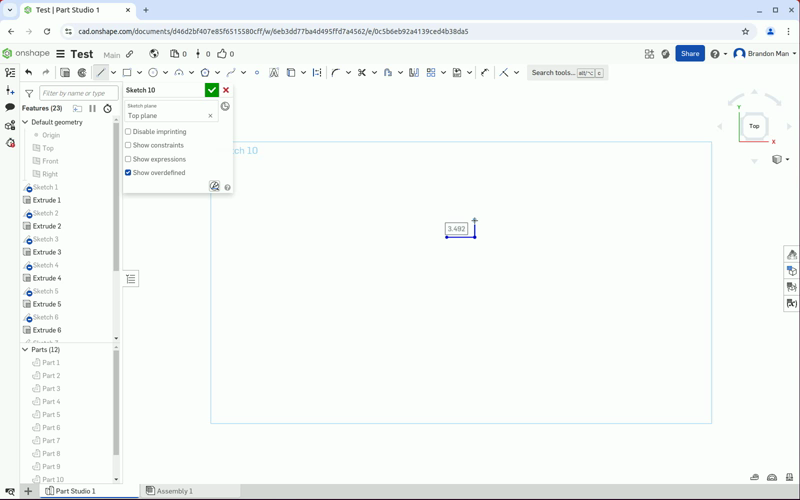
mouse_move(504, 220)
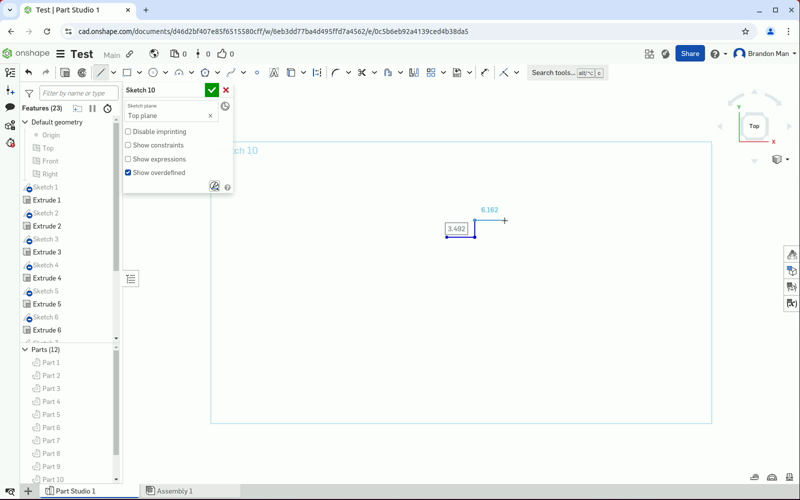
mouse_move(446, 220)
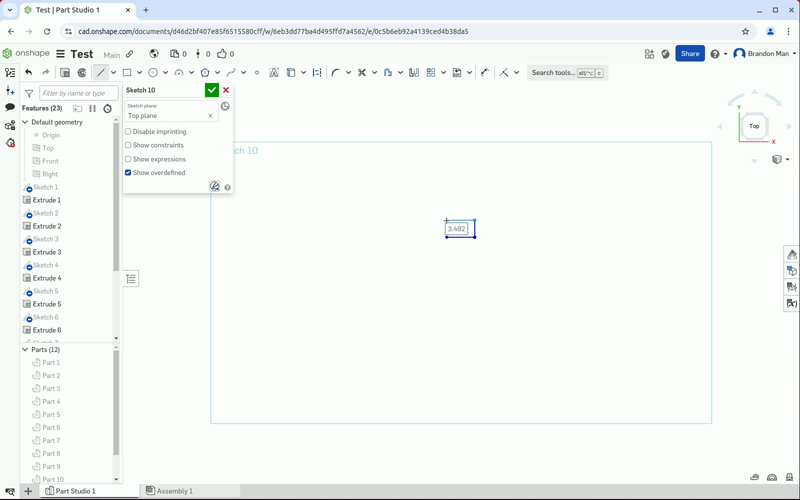
click(446, 220)
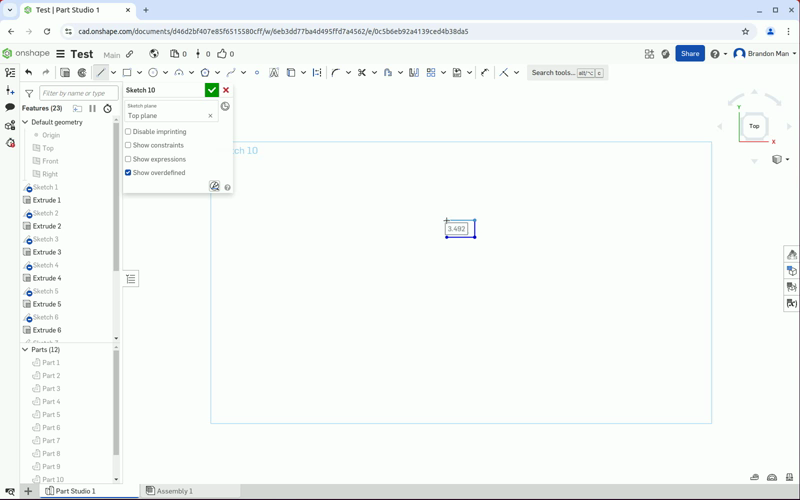
key_up(shift)
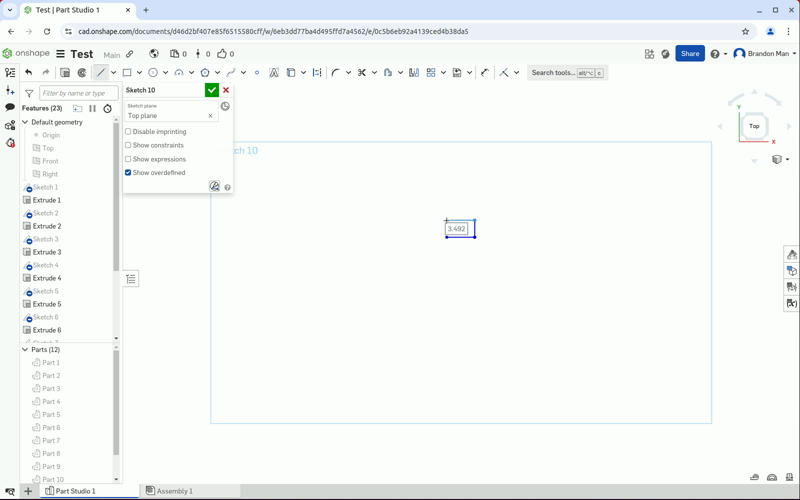
mouse_move(476, 220)
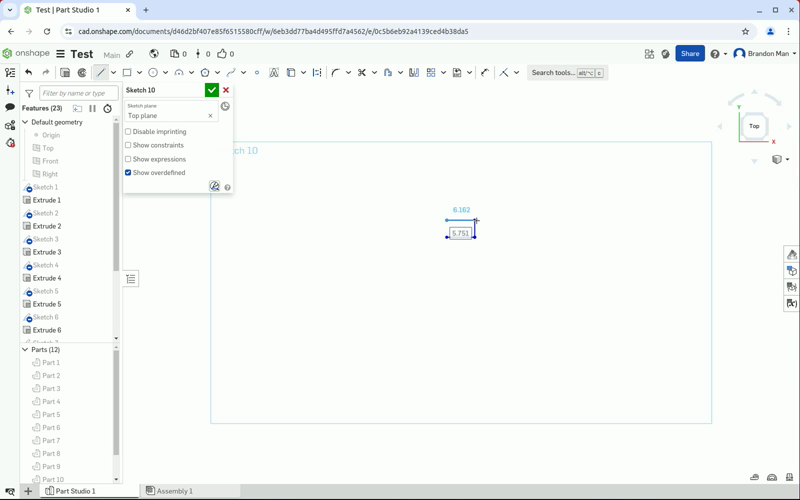
key_down(shift)
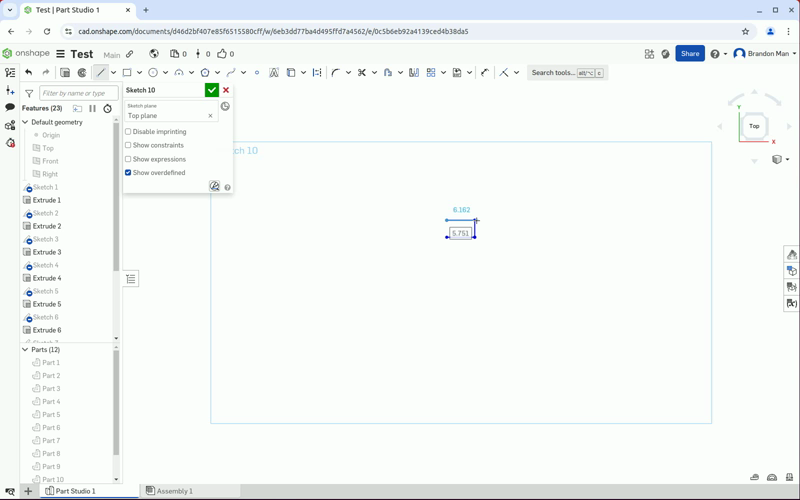
mouse_move(446, 237)
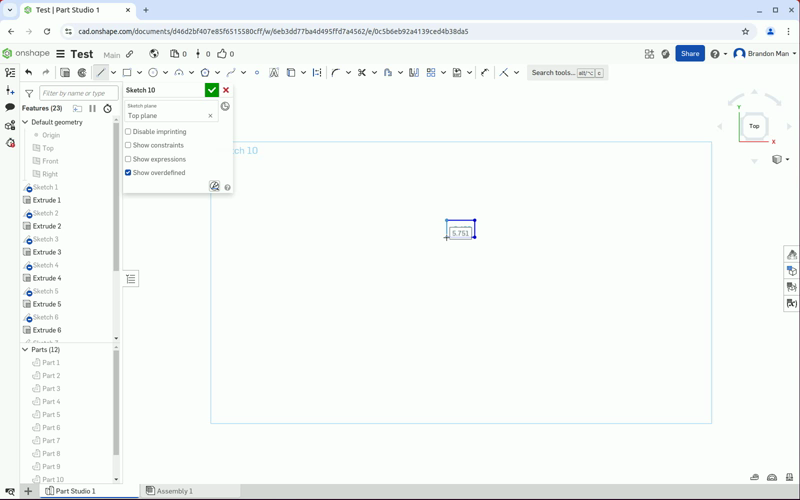
key_up(shift)
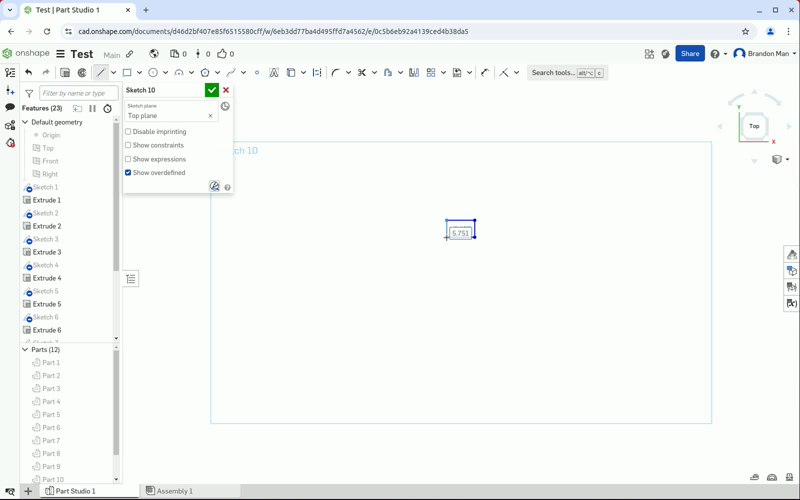
click(446, 237)
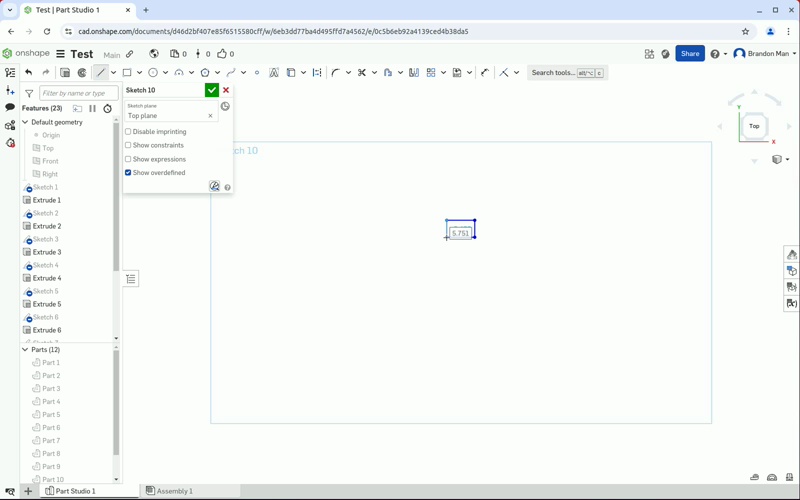
key(esc)
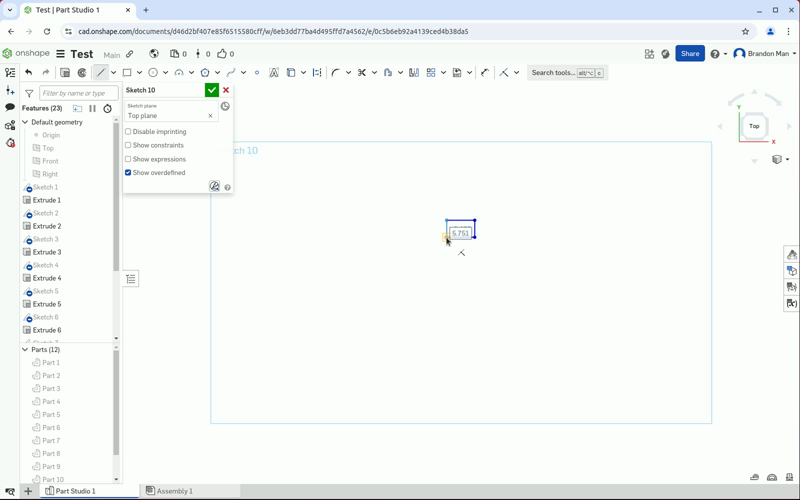
mouse_move(462, 228)
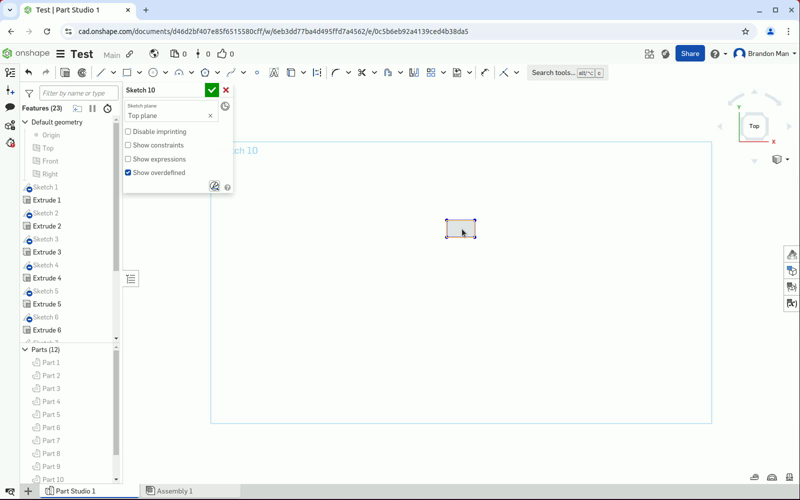
scroll(6)
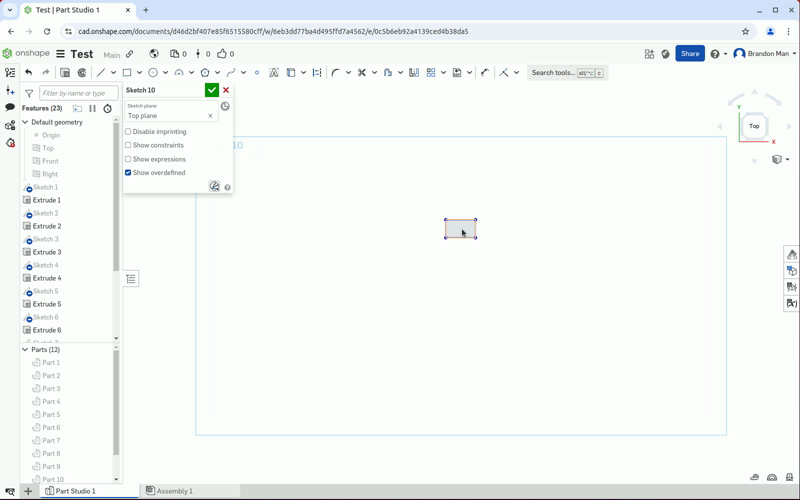
scroll(6)
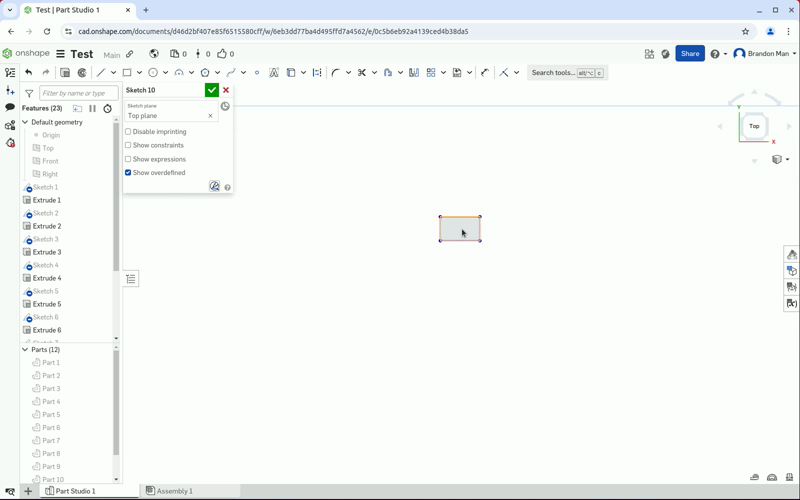
scroll(6)
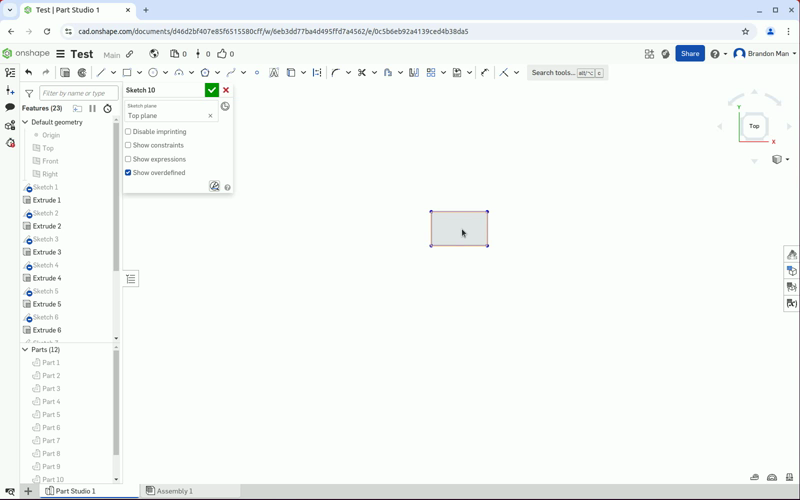
scroll(6)
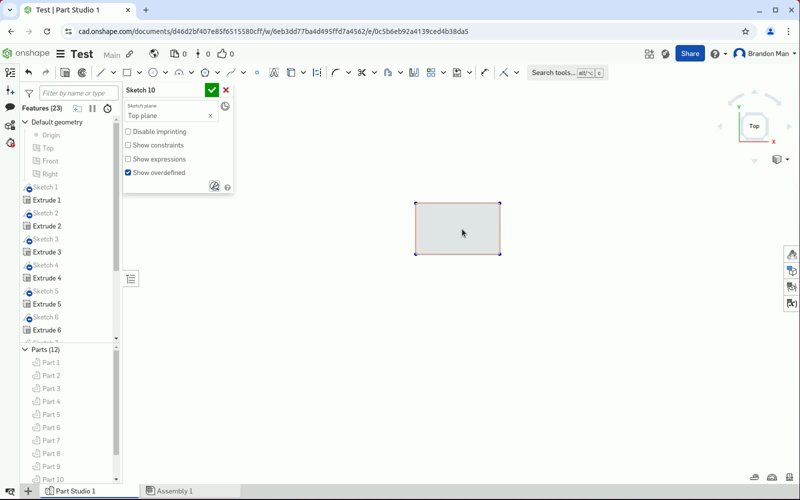
scroll(6)
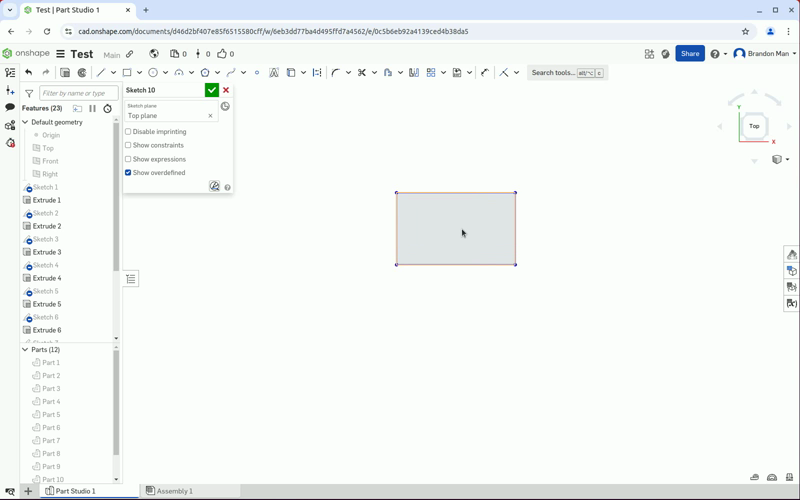
scroll(6)
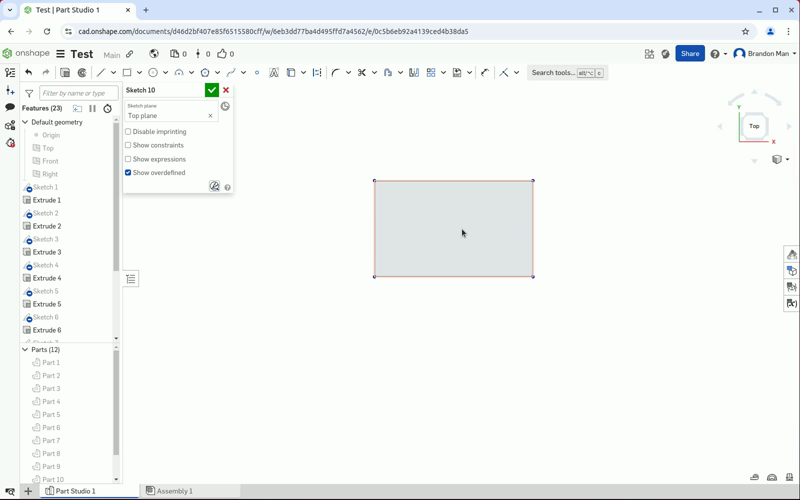
scroll(6)
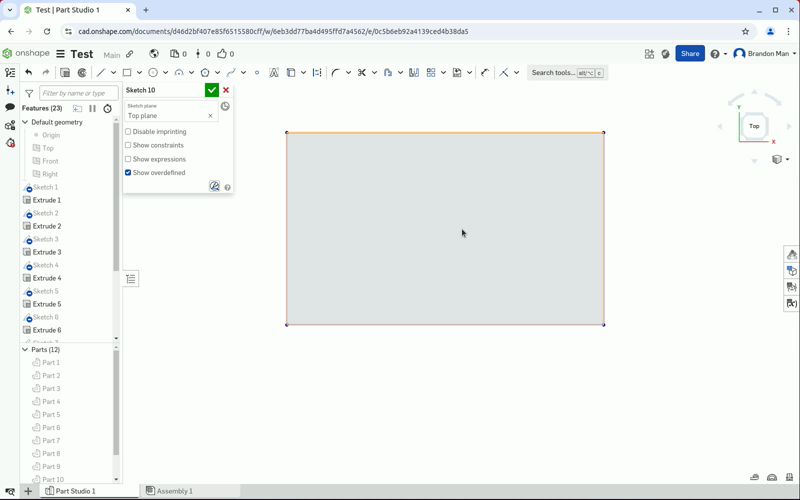
click(462, 228)
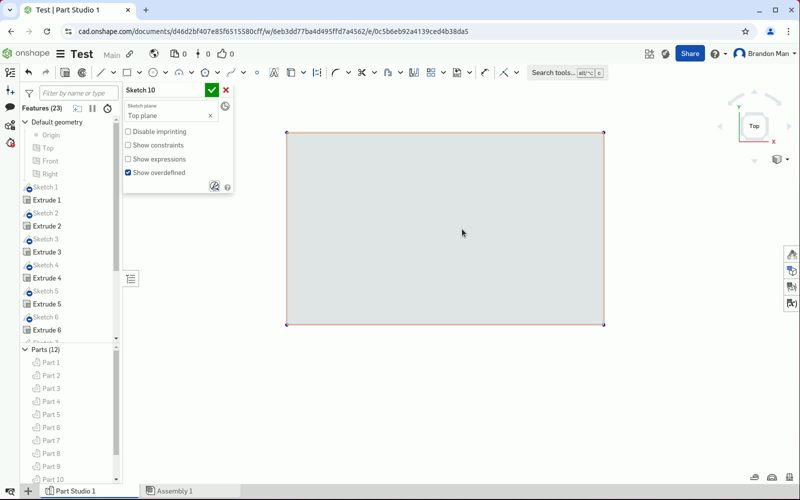
scroll(-6)
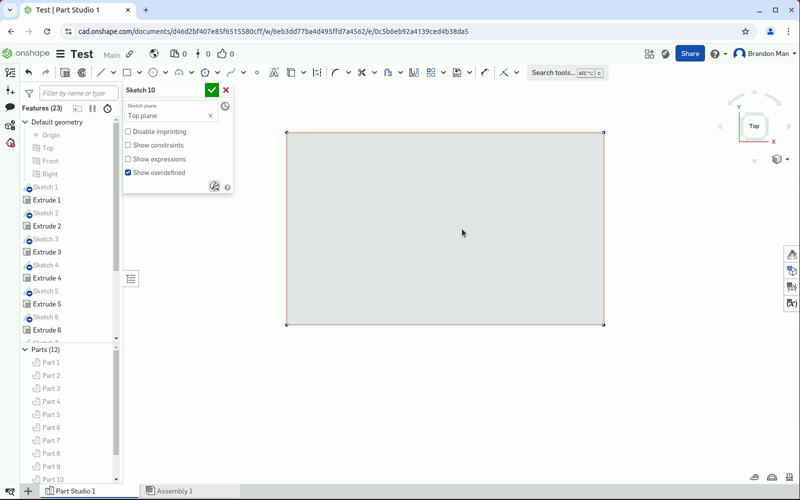
scroll(-6)
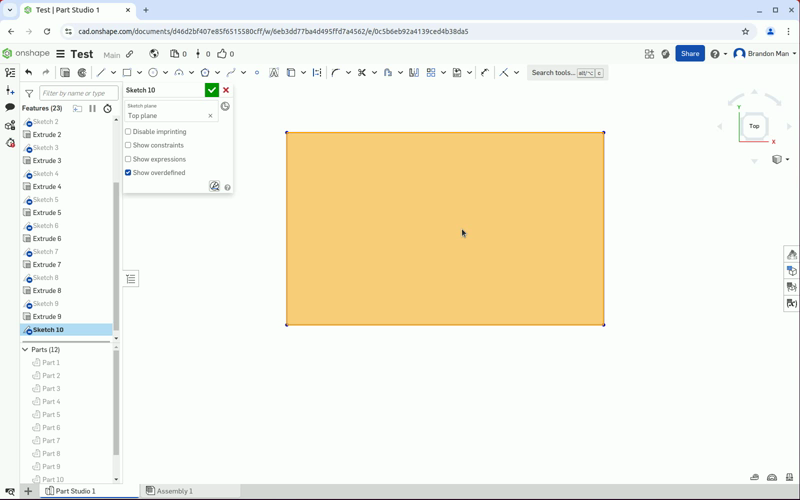
scroll(-6)
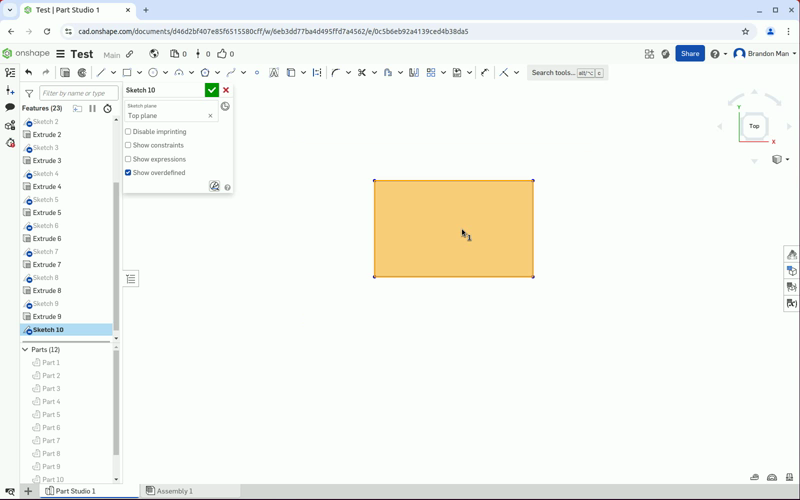
scroll(-6)
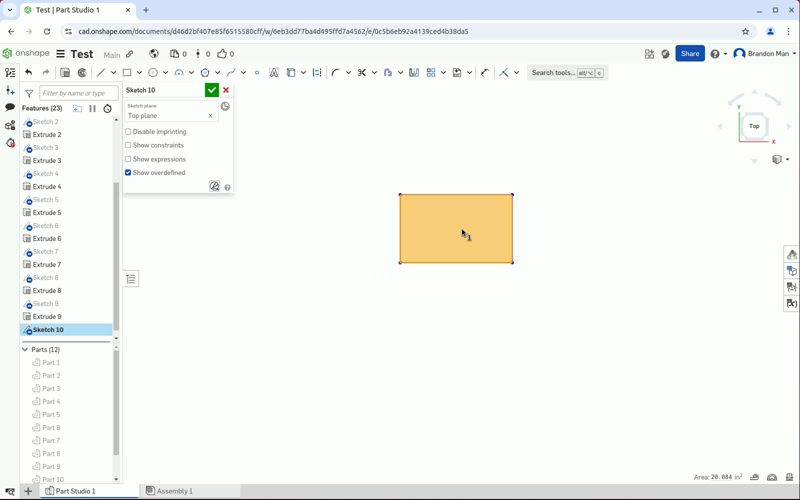
scroll(-6)
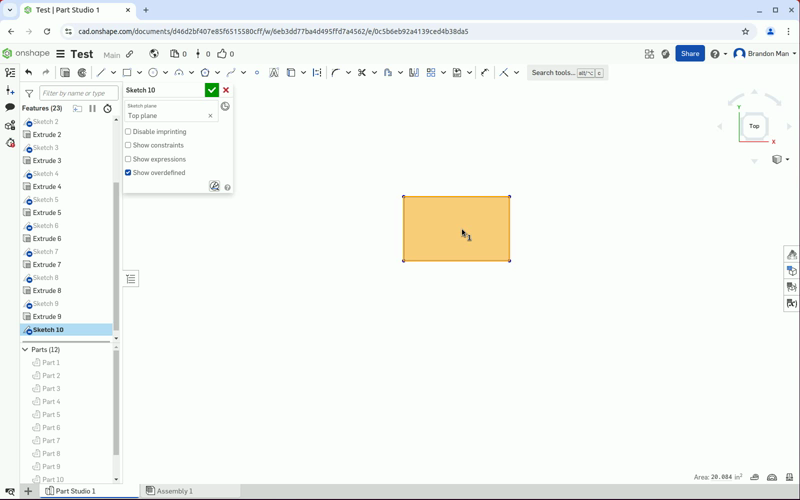
scroll(-6)
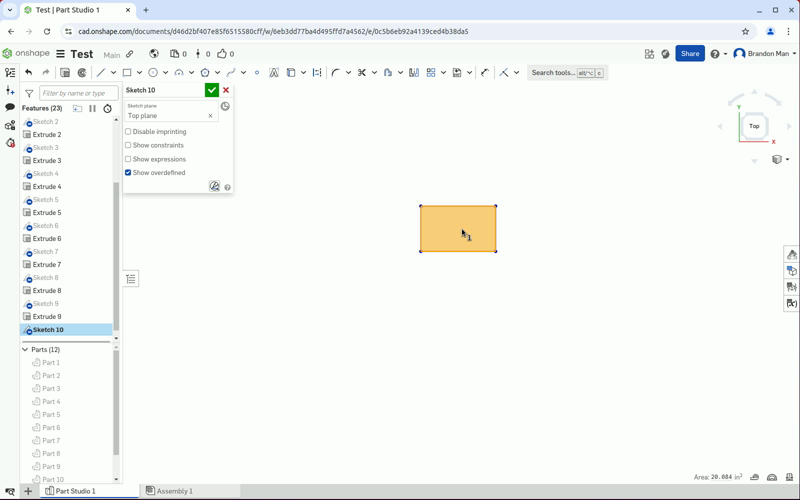
scroll(-6)
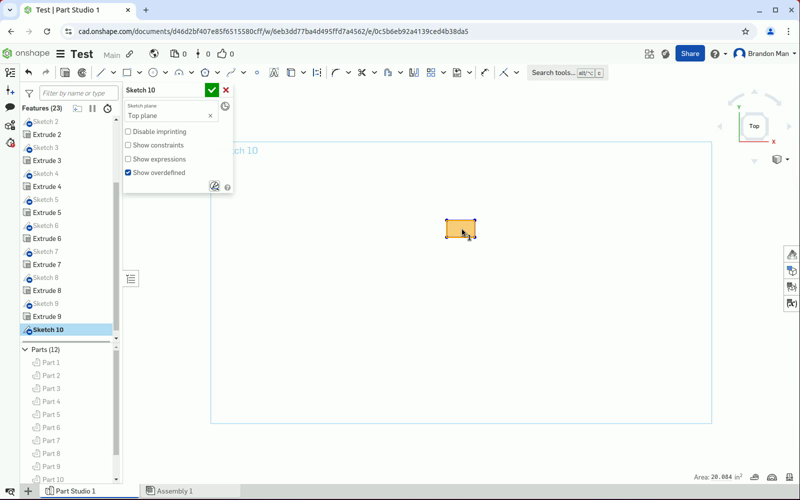
mouse_move(69, 352)
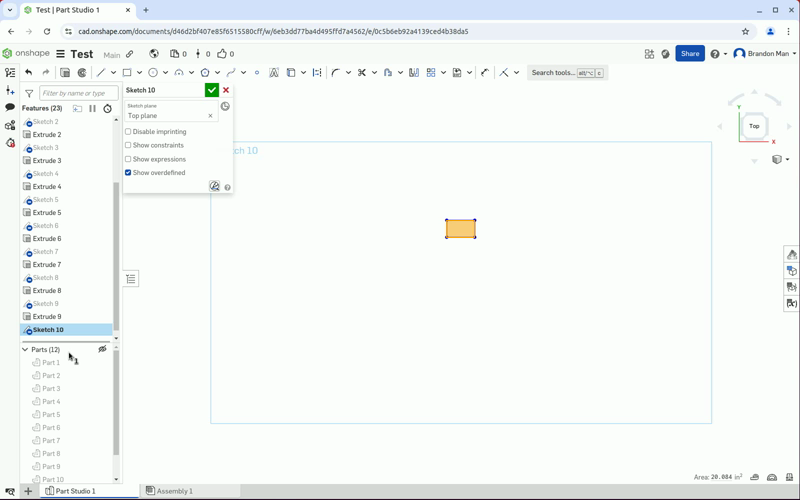
key(shift+y)
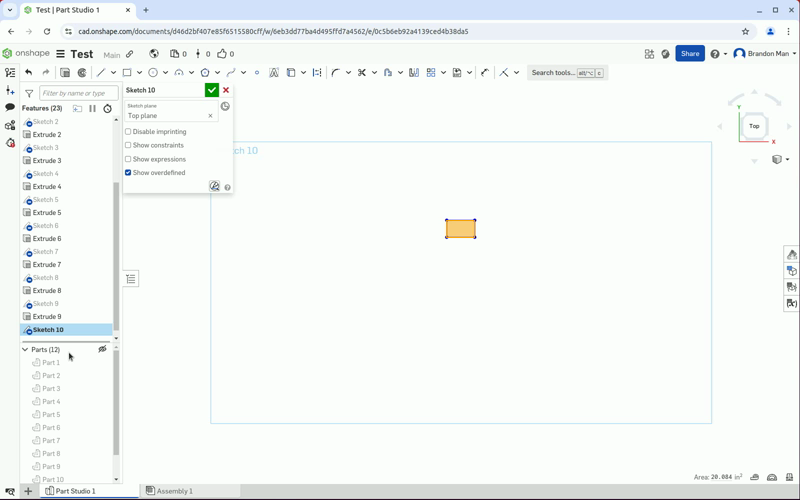
key(shift+e)
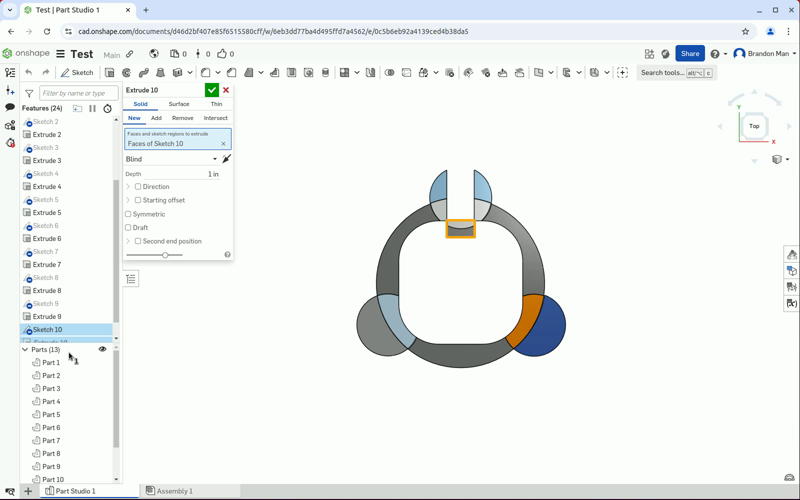
mouse_move(143, 106)
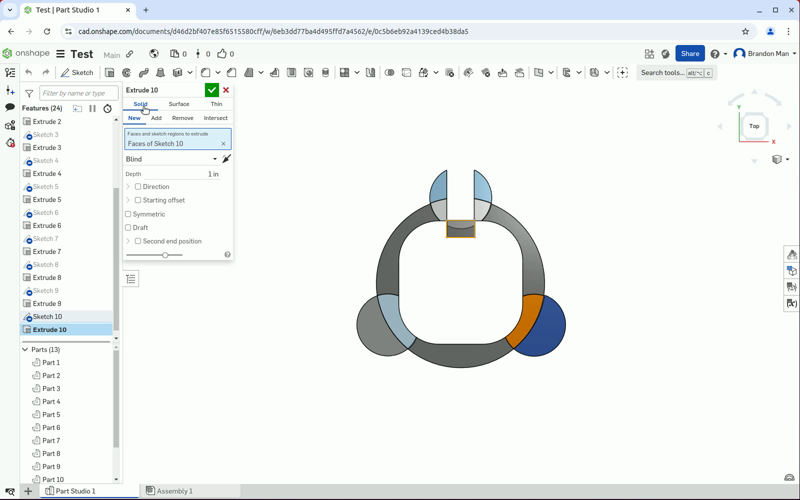
click(143, 106)
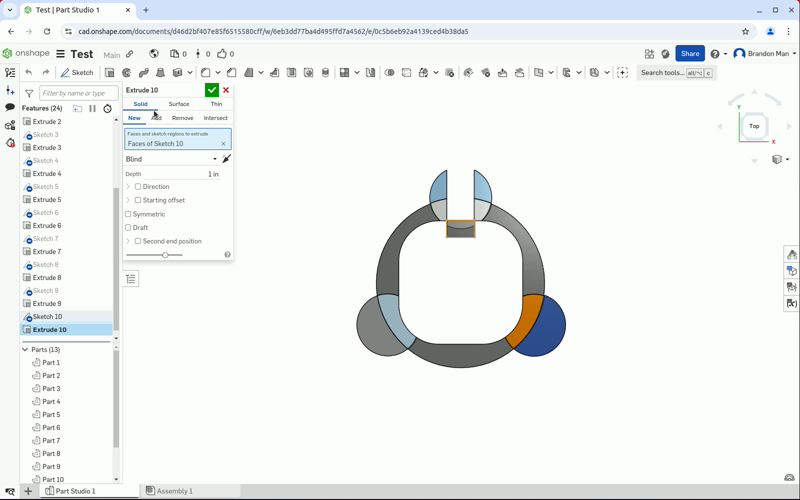
mouse_move(186, 120)
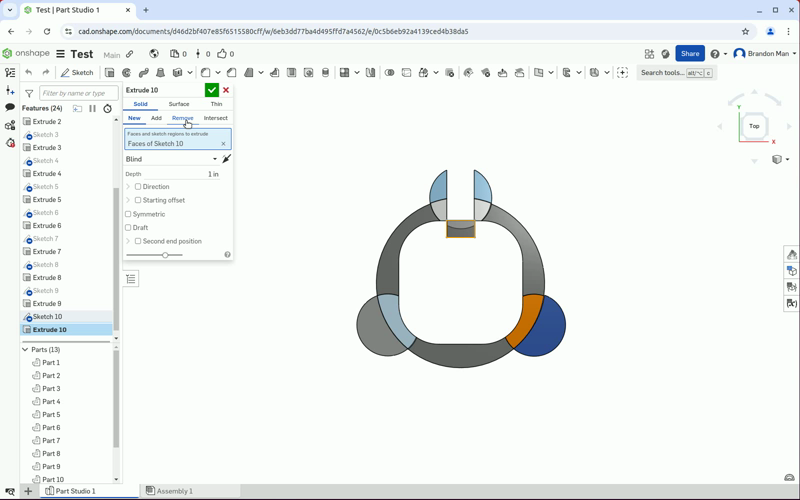
click(186, 120)
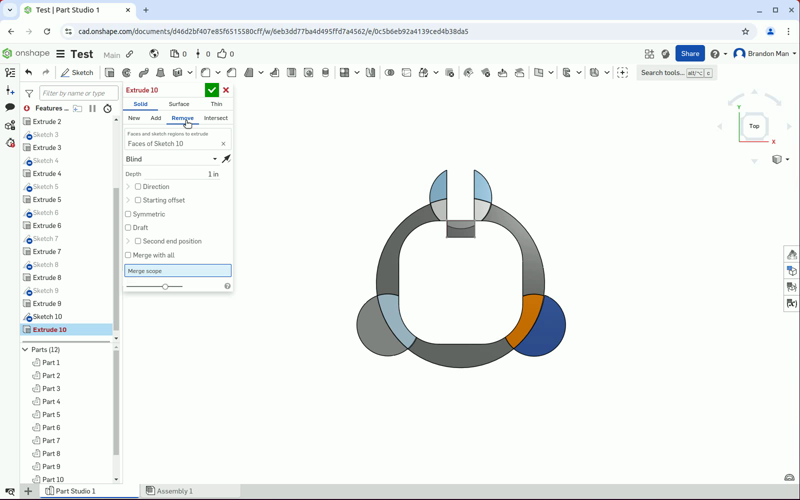
key(tab, 4)
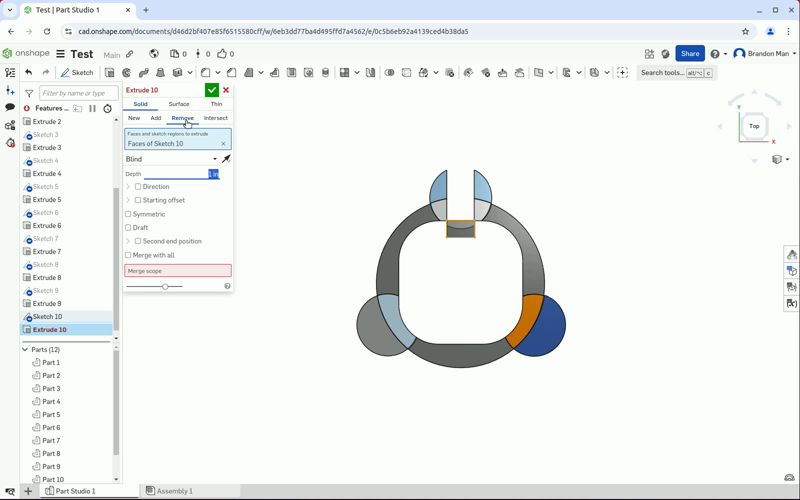
text(-1.685)
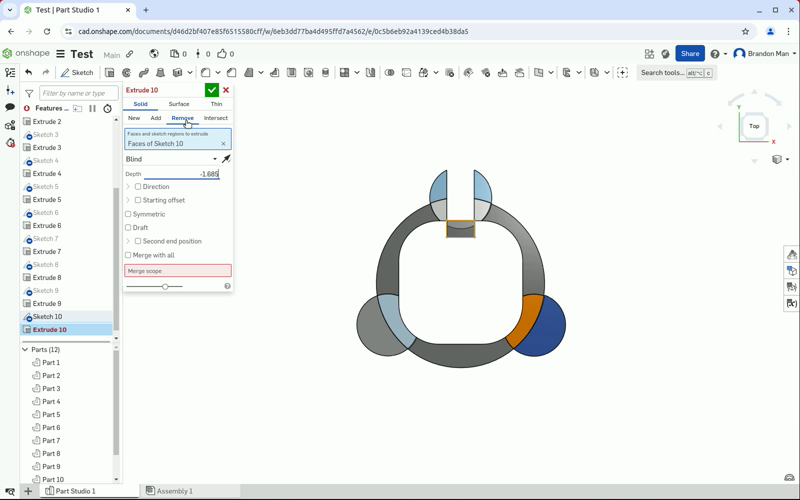
key(tab, 6)
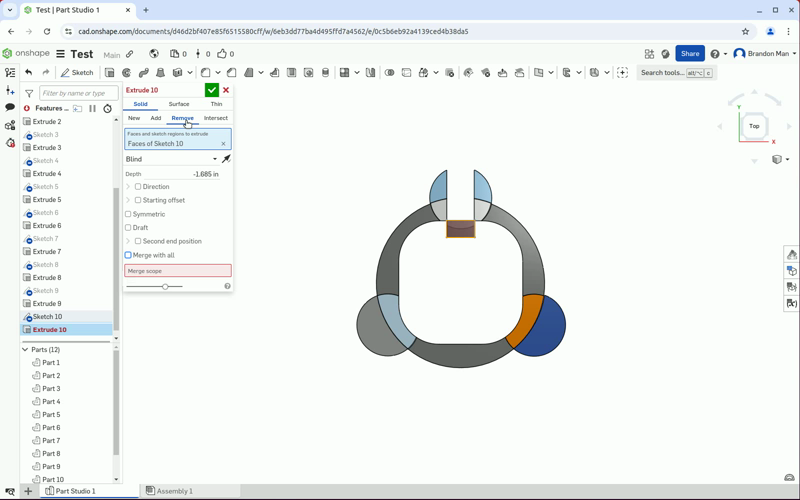
key(space)
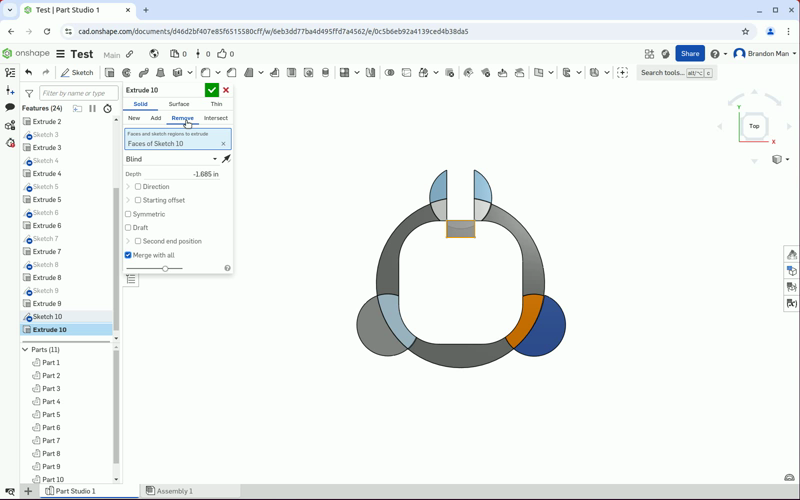
key(enter)
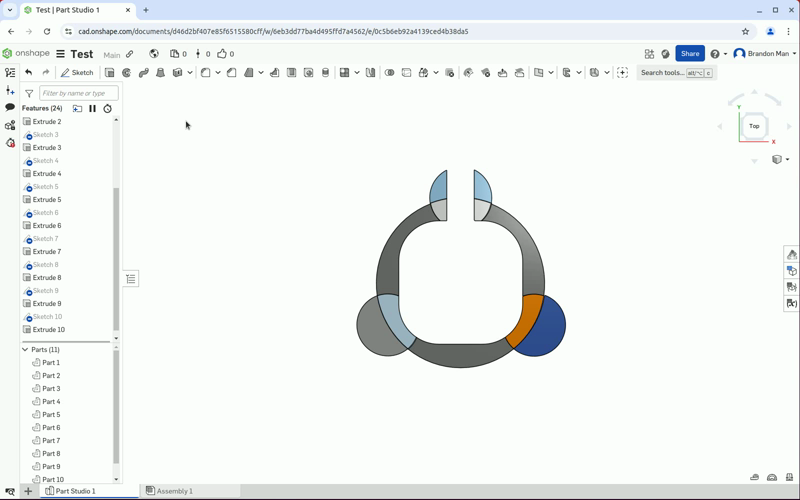
key(shift+h)
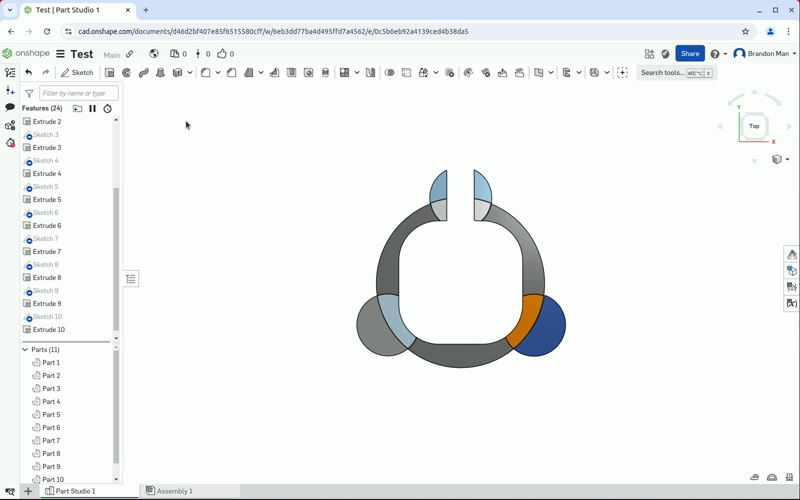
key(shift+h)
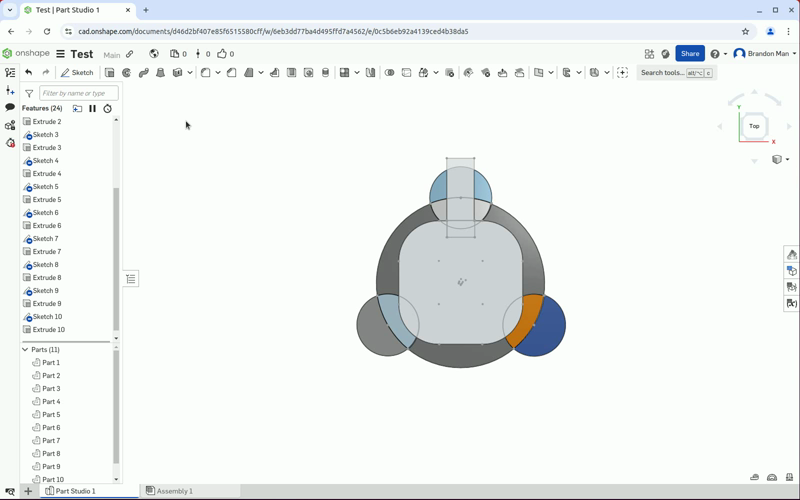
key(shift+7)
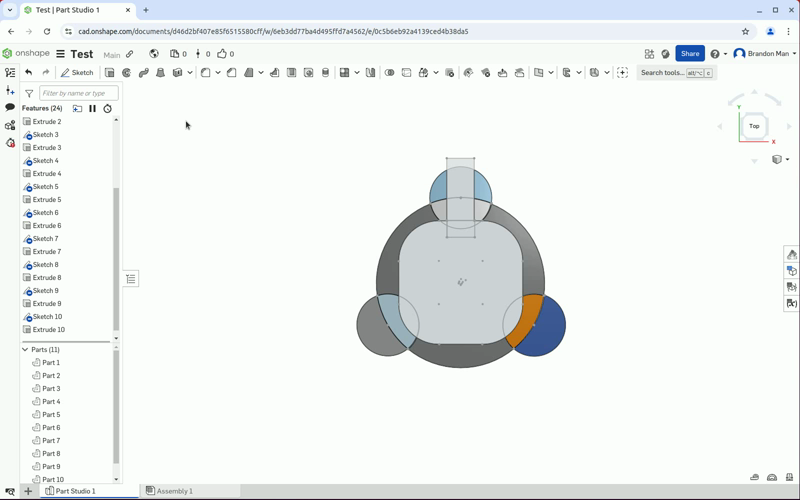
key(up, 3)
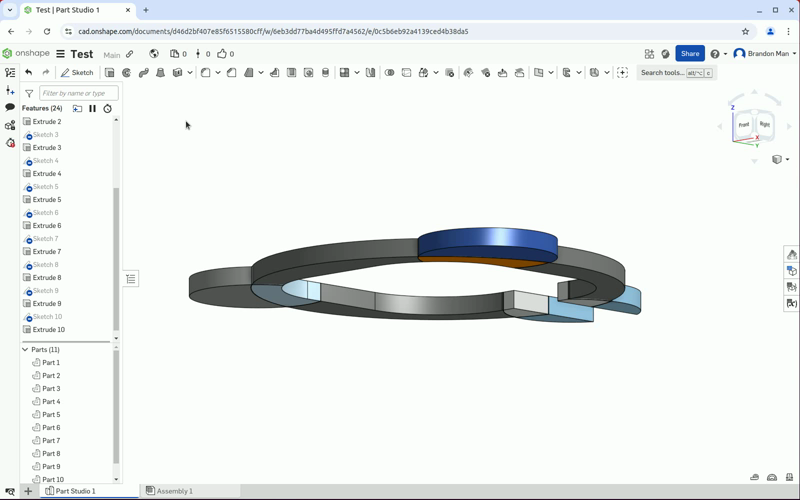
key(left, 3)
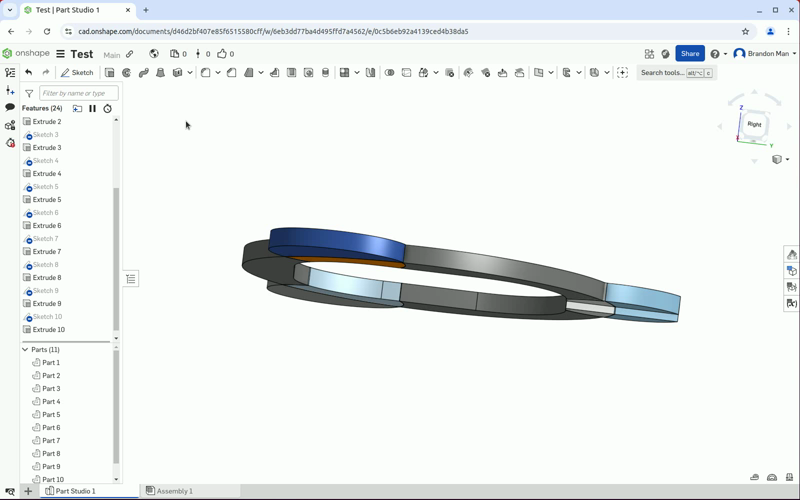
key(right, 3)
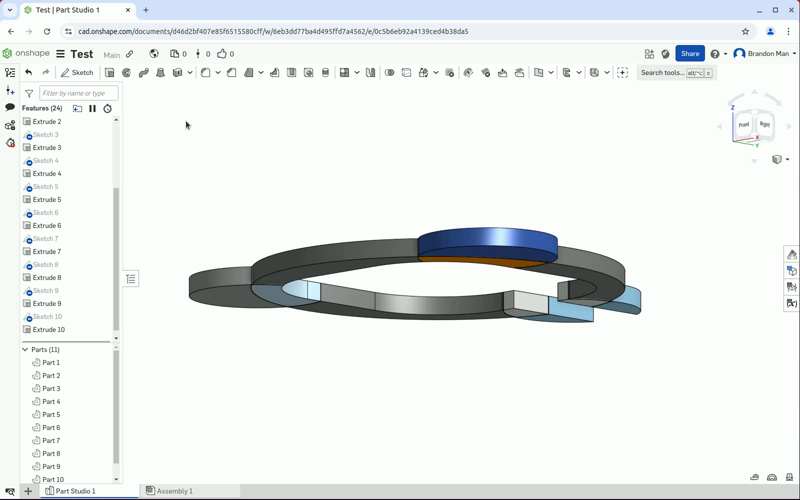
key(down, 3)
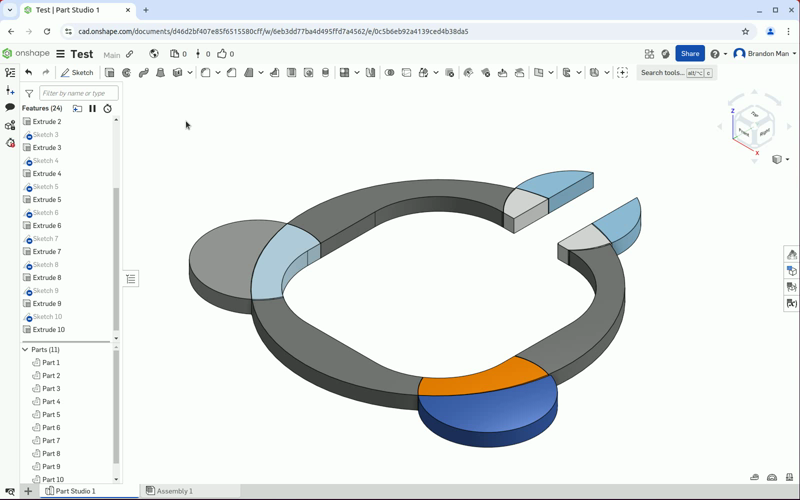
mouse_move(69, 85)
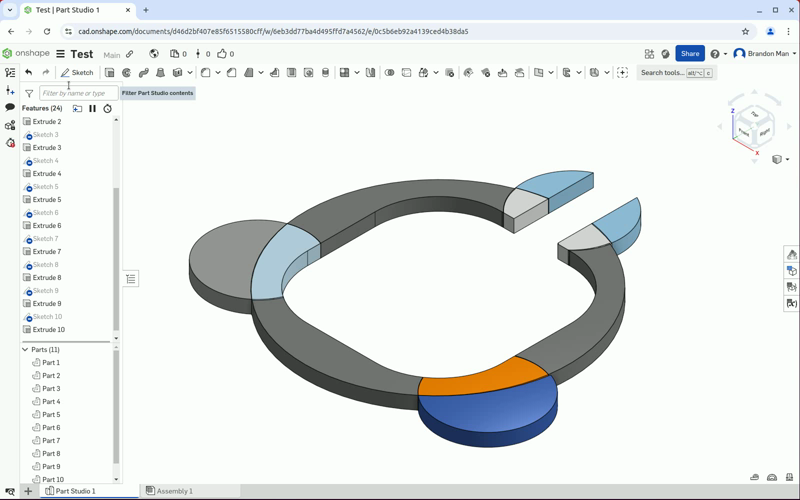
click(69, 85)